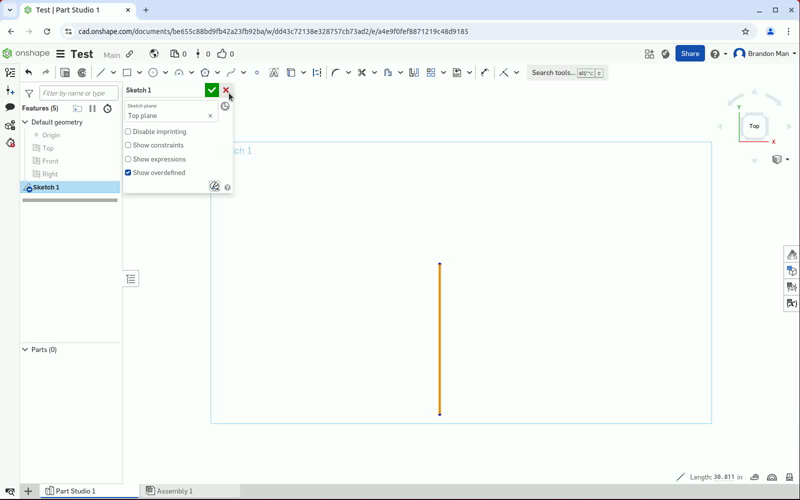
key(shift+h)
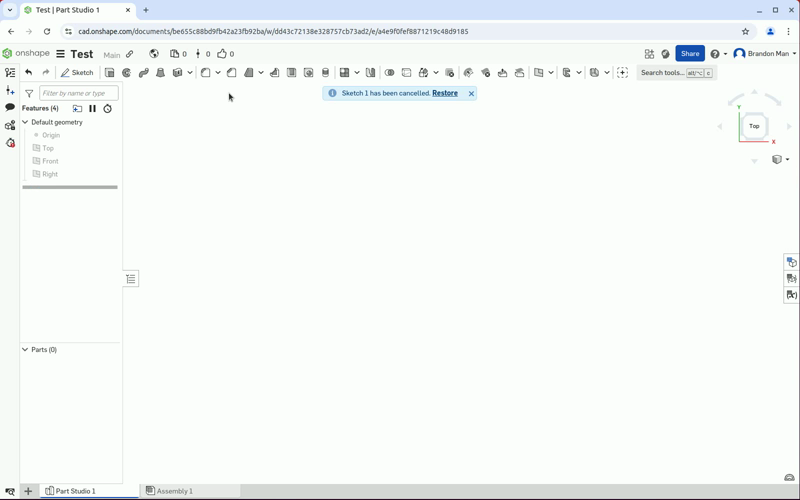
mouse_move(73, 352)
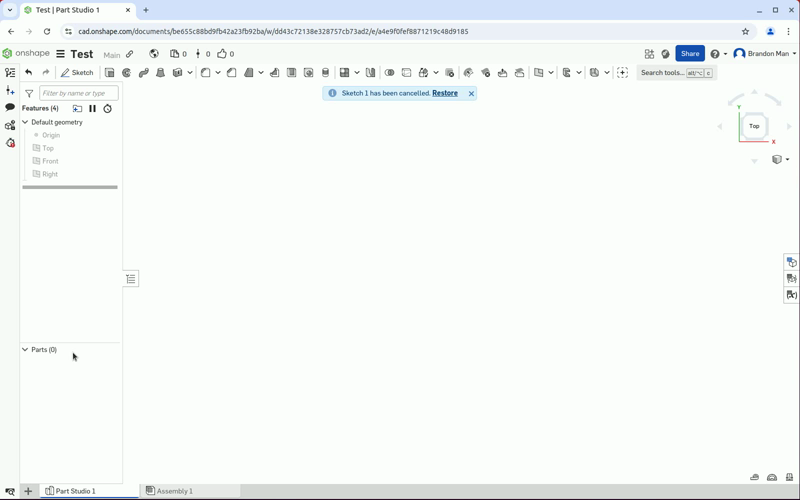
key(y)
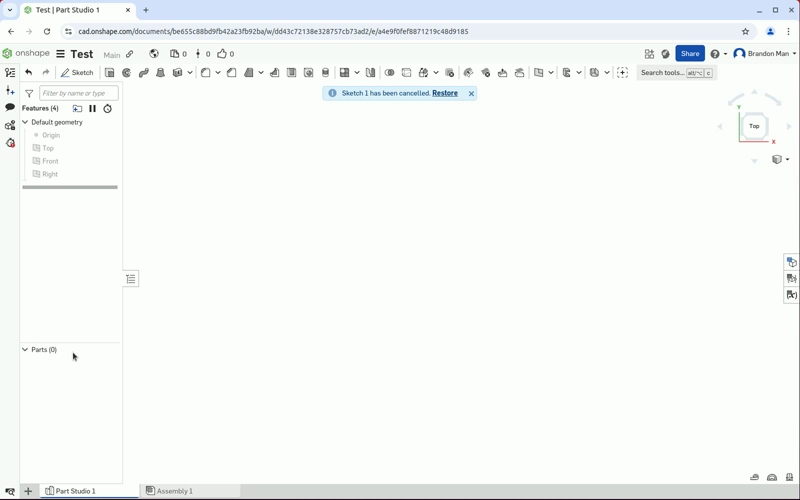
key(shift+p)
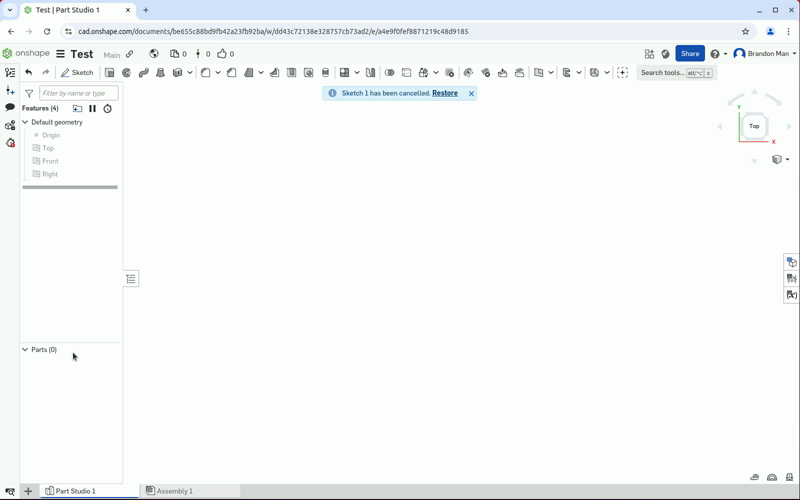
key(space)
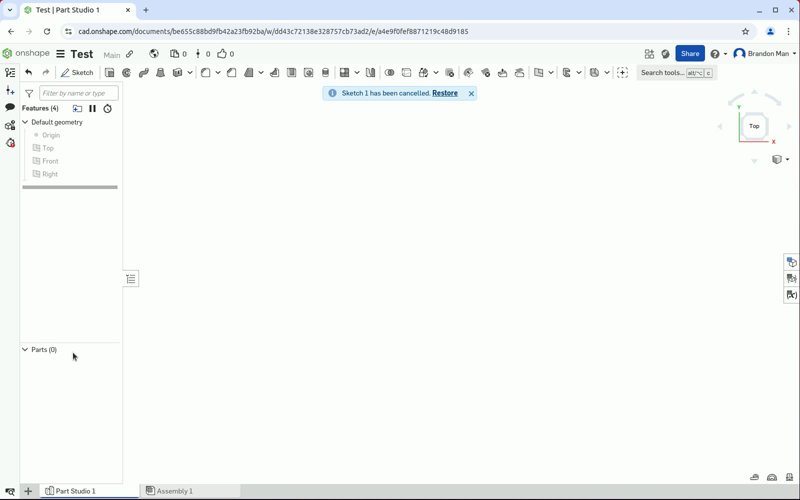
key_down(shift)
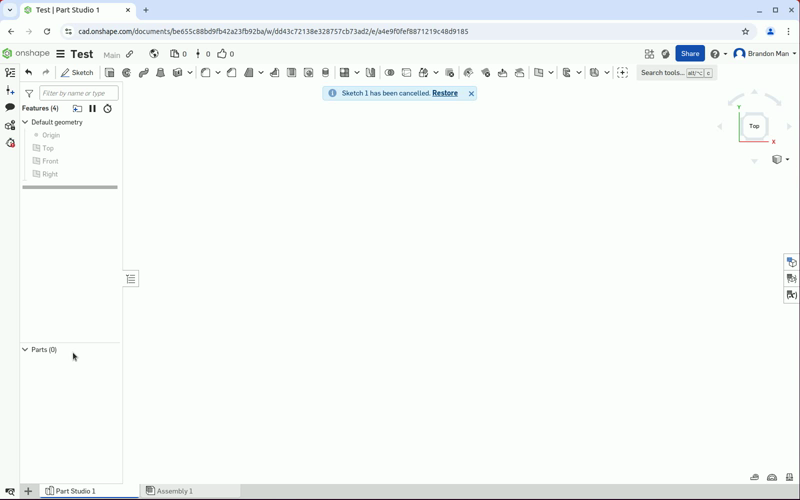
key(up)
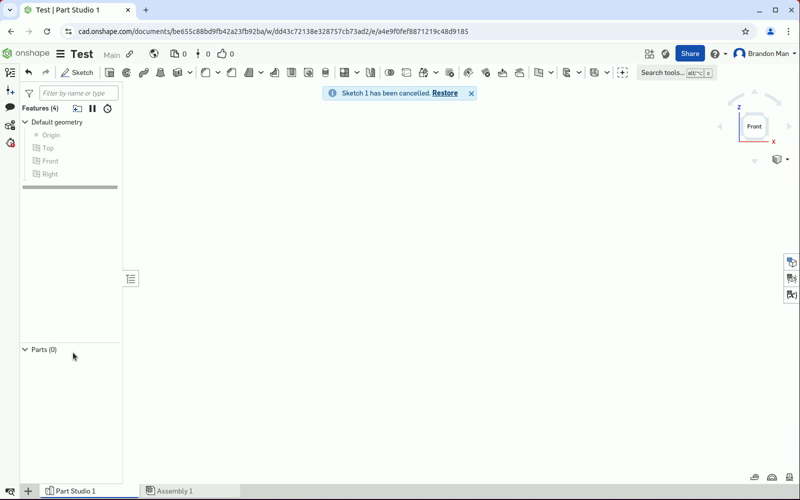
key_up(shift)
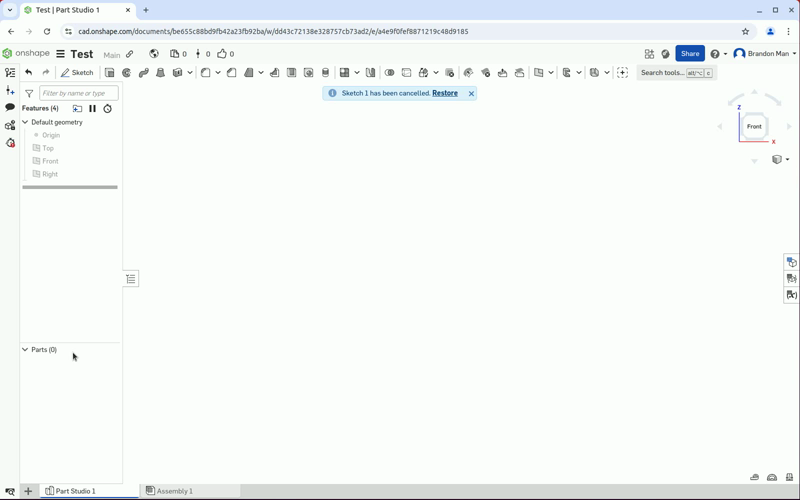
mouse_move(73, 352)
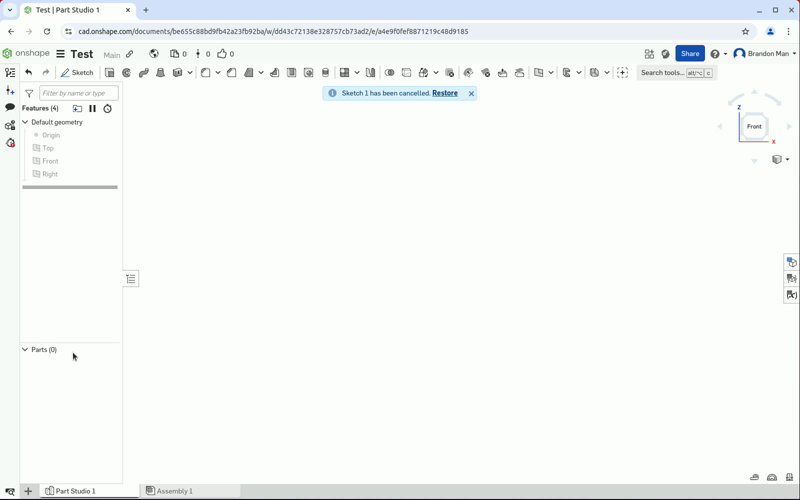
key(shift+y)
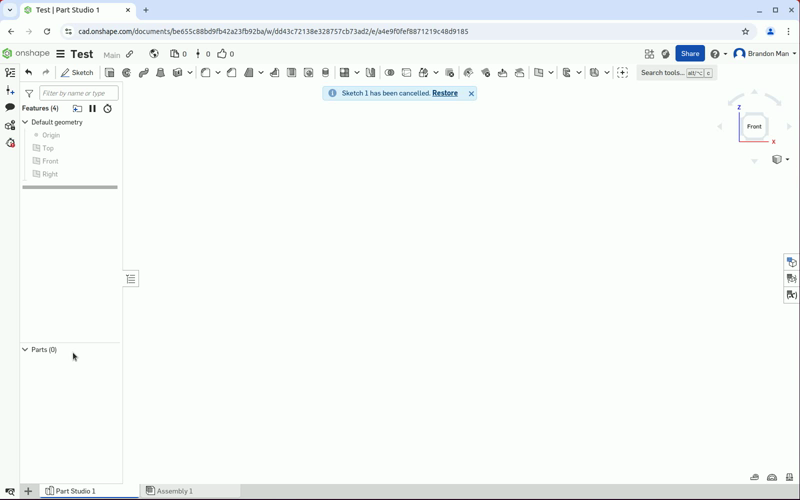
key(shift+s)
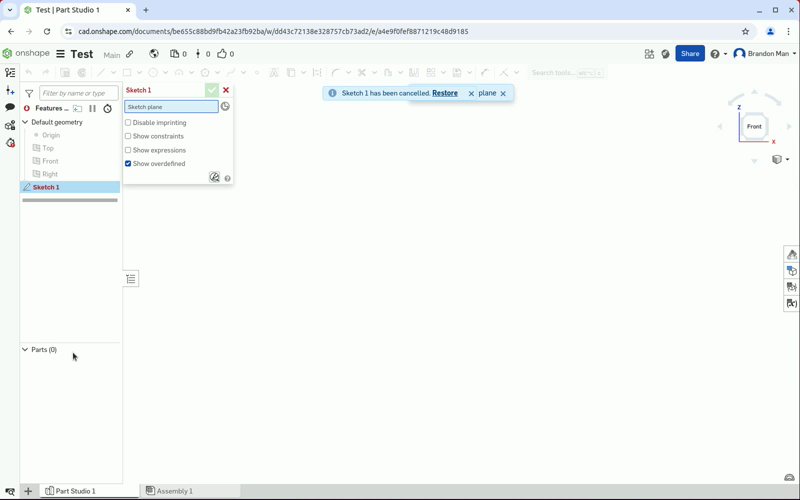
mouse_move(73, 163)
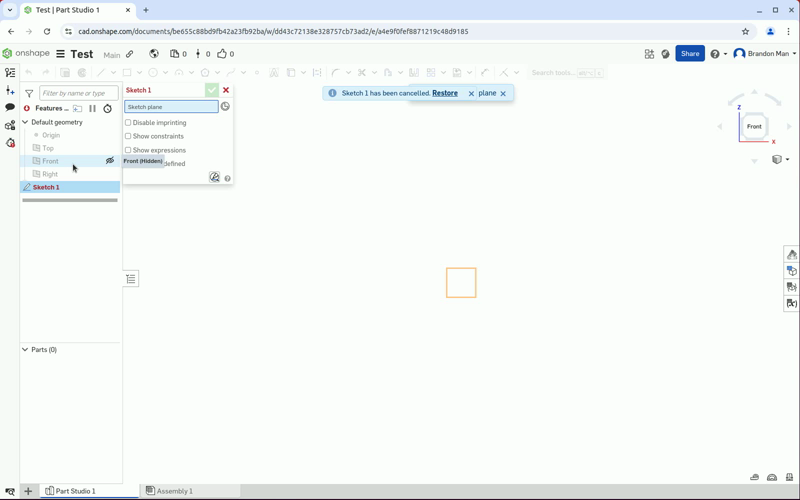
click(73, 163)
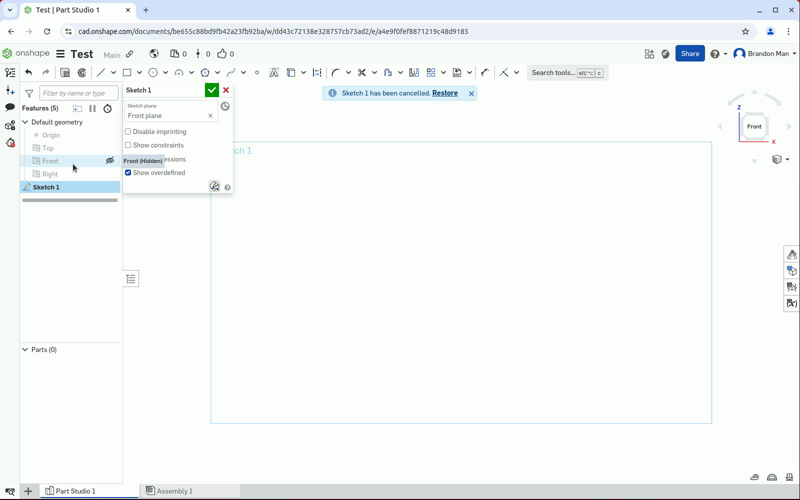
mouse_move(73, 352)
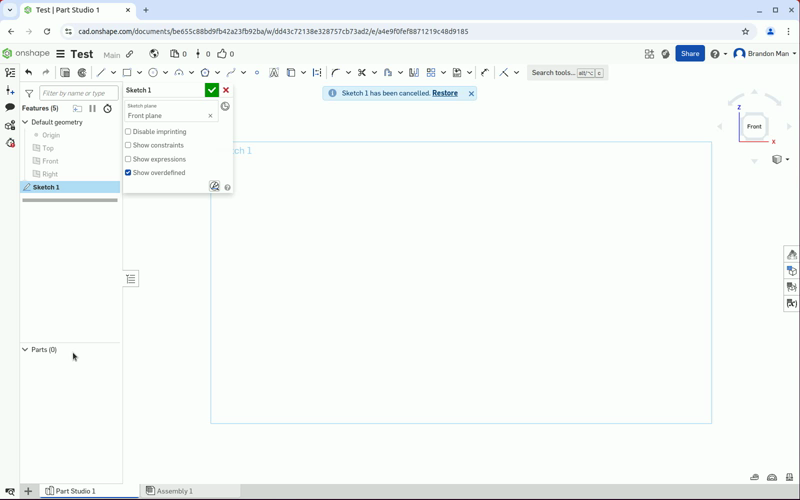
key(y)
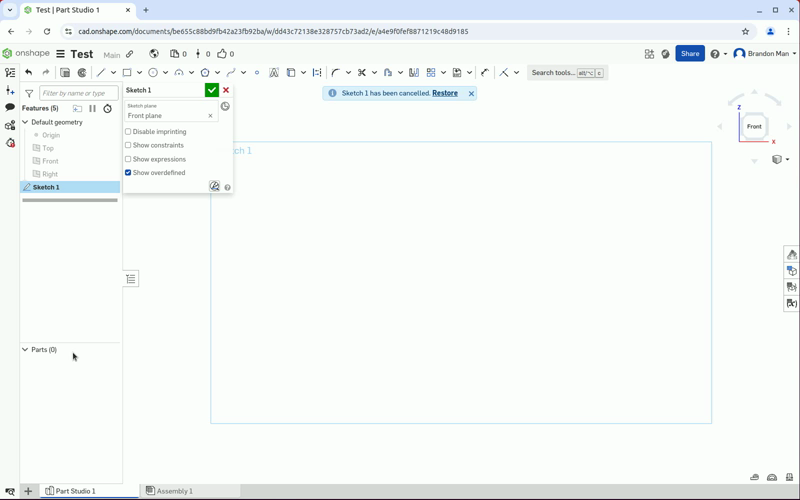
key(a)
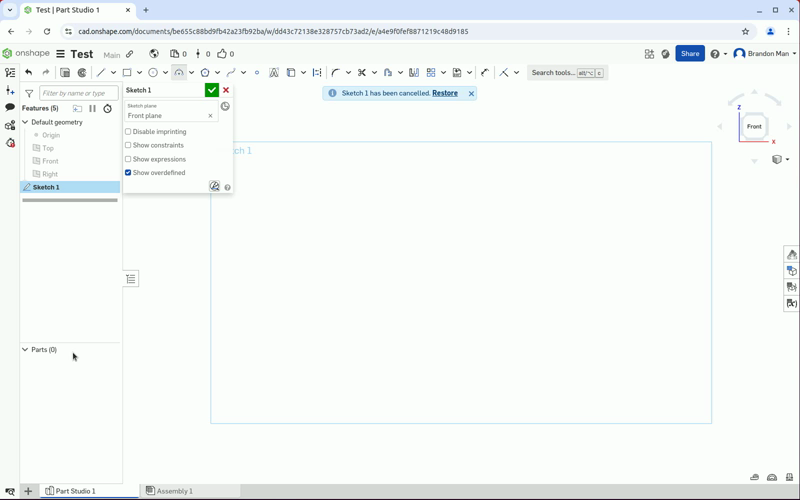
key_down(shift)
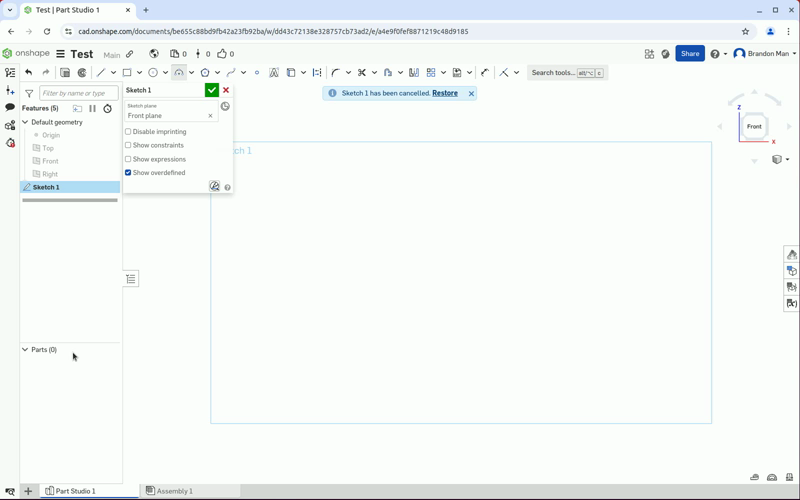
mouse_move(446, 223)
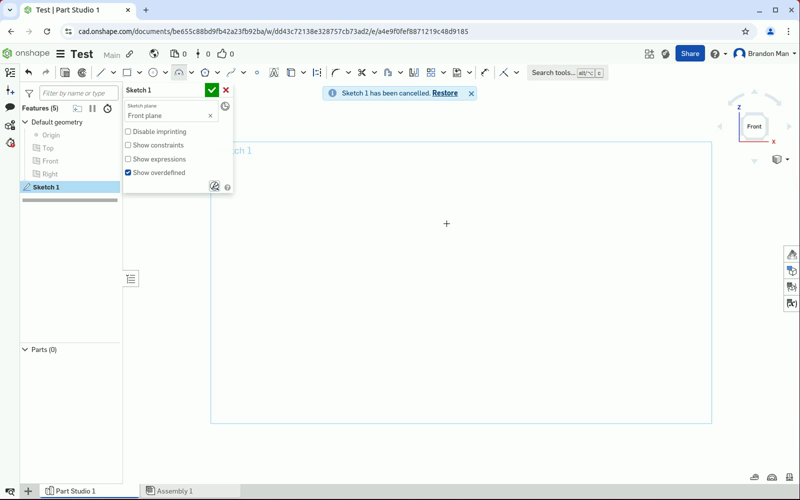
click(446, 223)
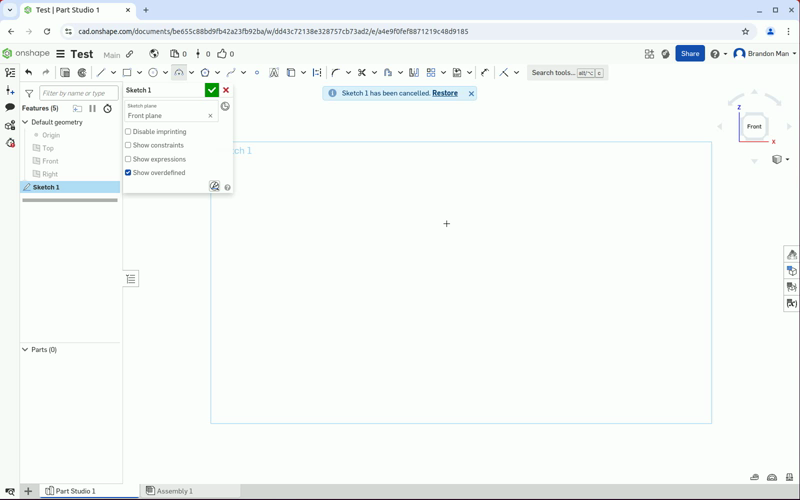
key_up(shift)
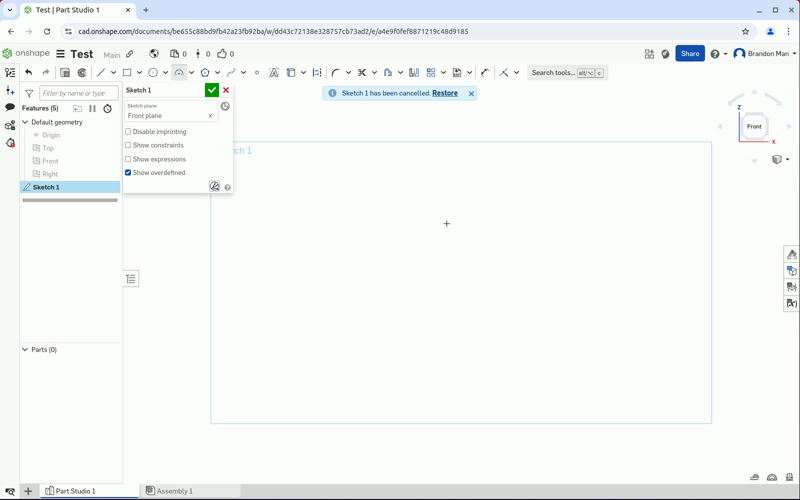
key_down(shift)
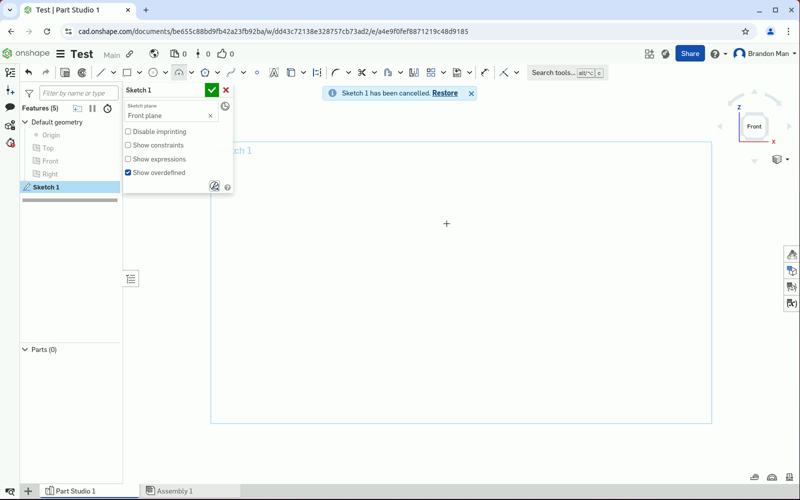
mouse_move(476, 223)
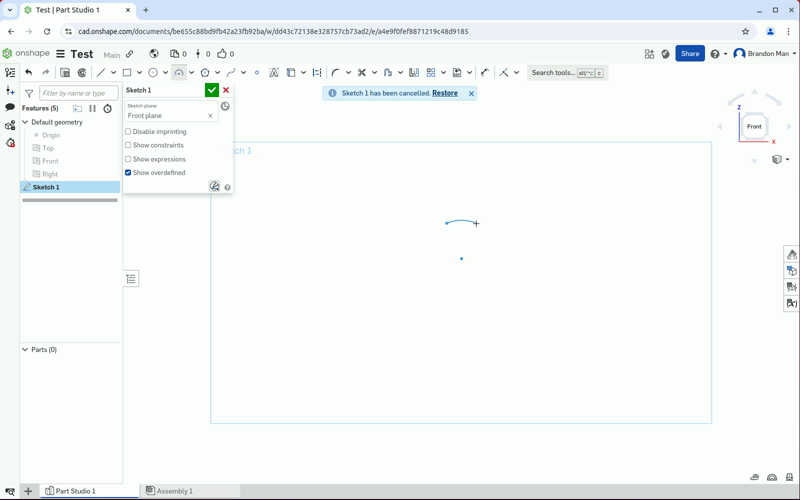
click(476, 223)
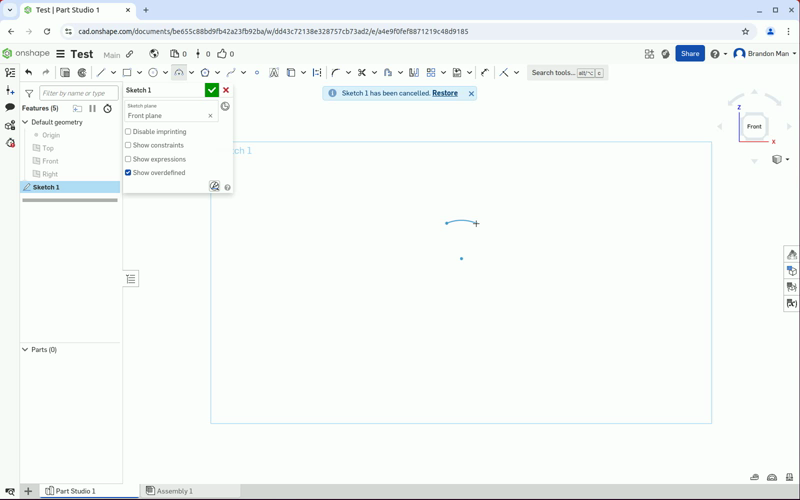
mouse_move(461, 210)
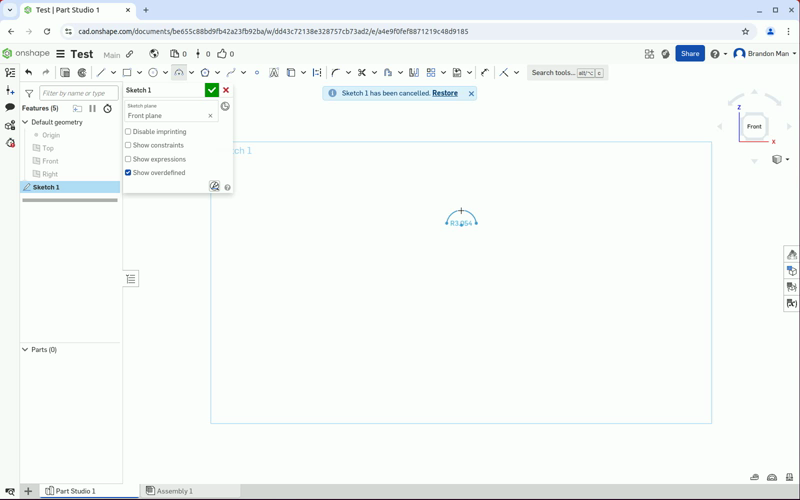
click(461, 210)
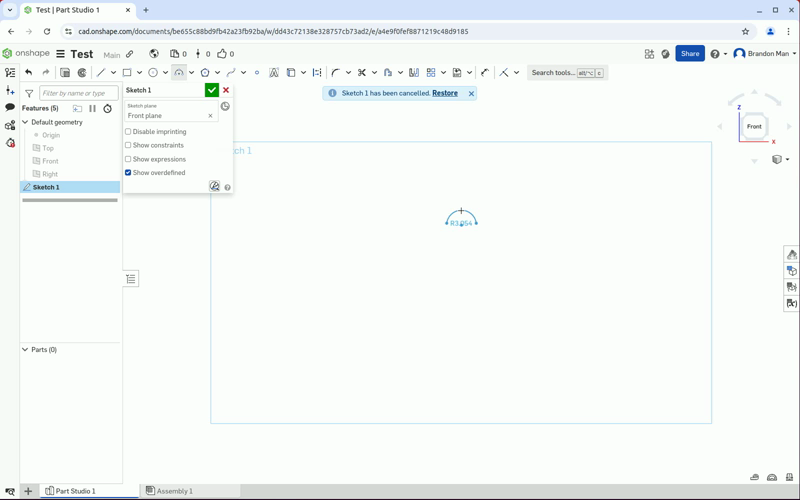
key_up(shift)
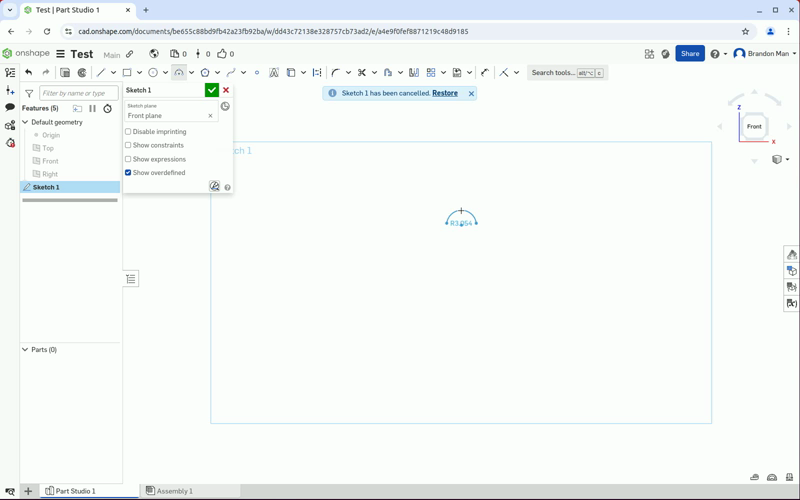
key(esc)
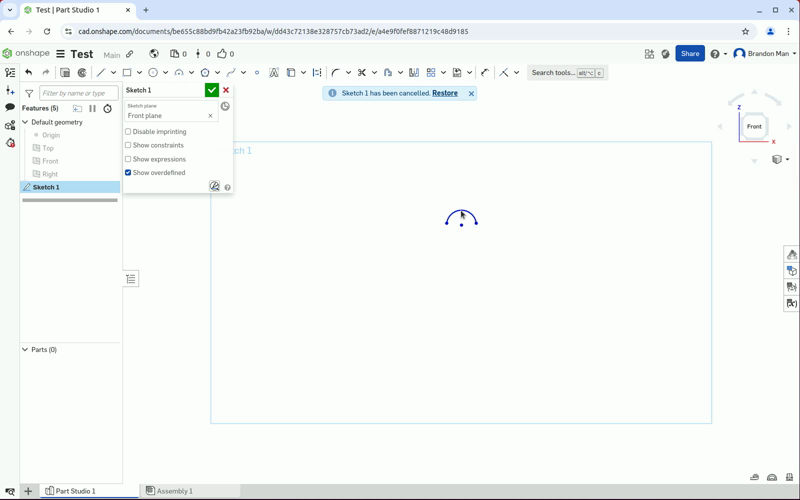
key(l)
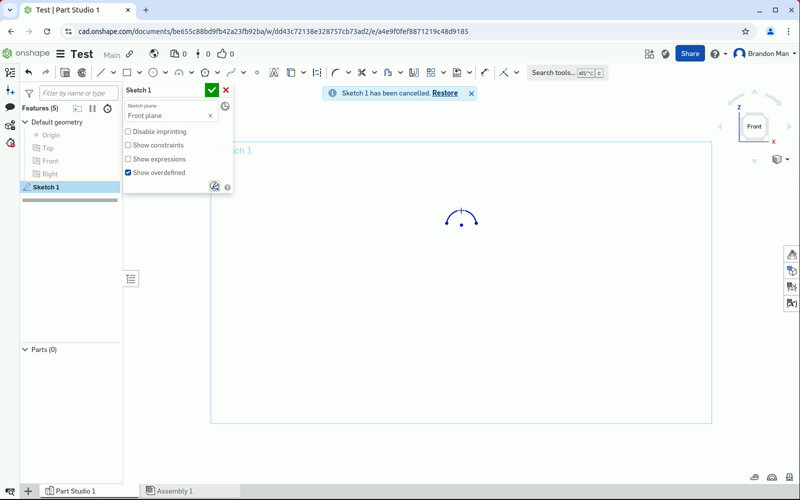
mouse_move(476, 223)
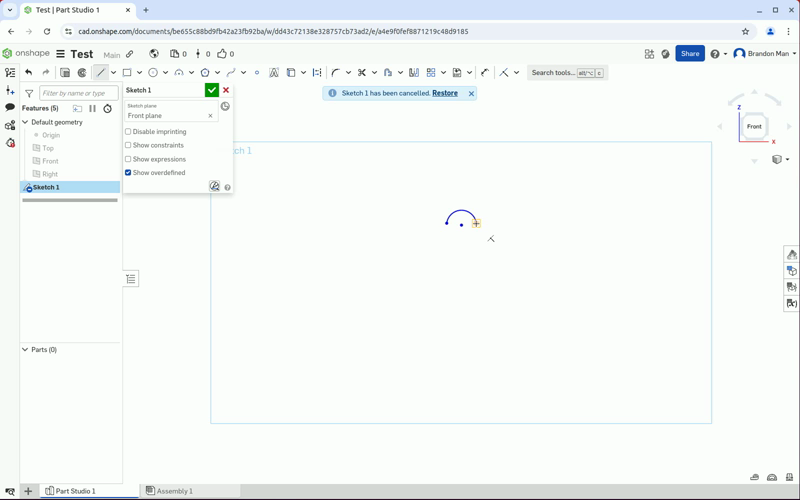
click(476, 223)
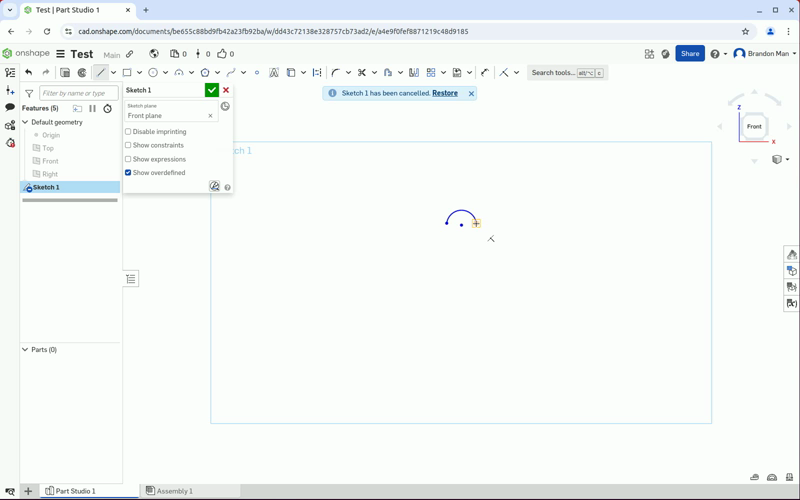
key_down(shift)
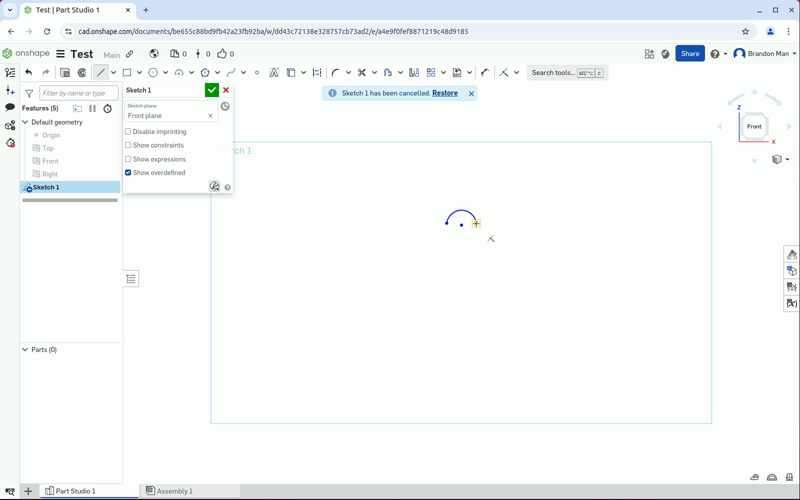
mouse_move(506, 223)
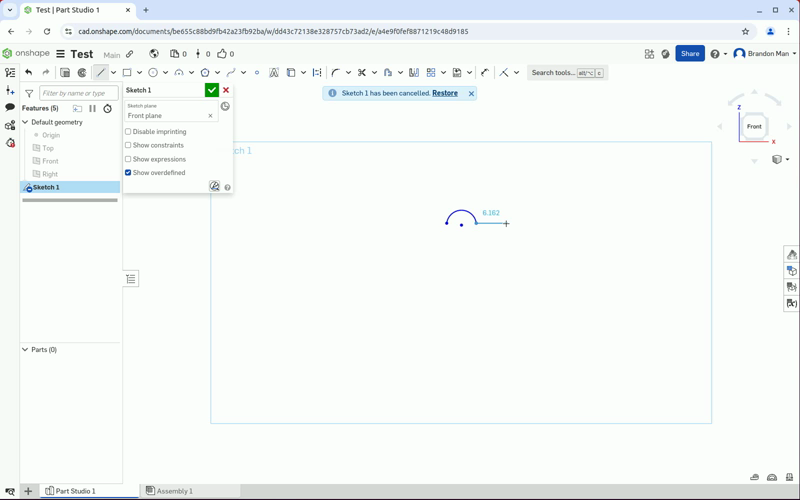
mouse_move(470, 176)
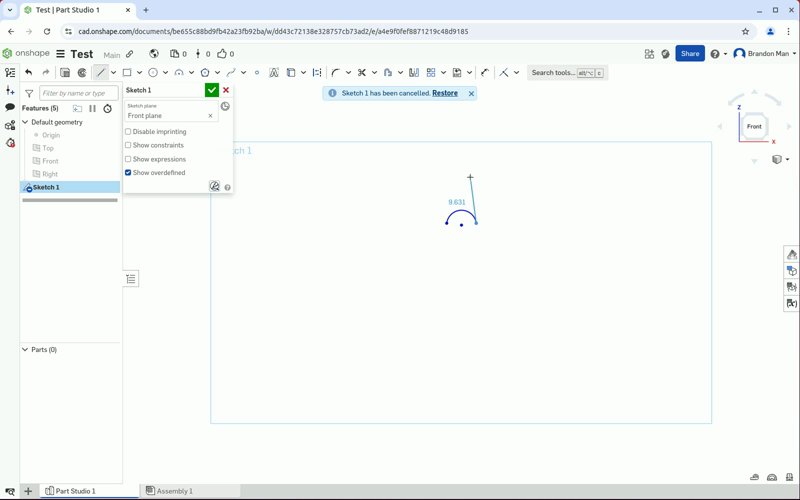
click(470, 176)
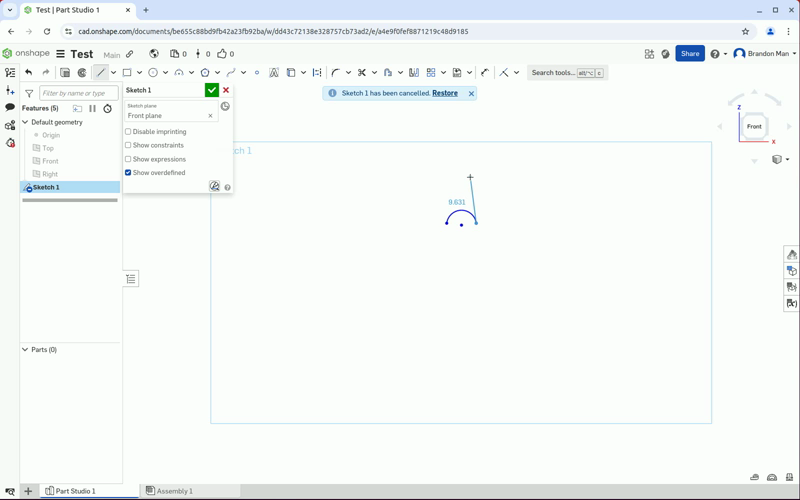
key_up(shift)
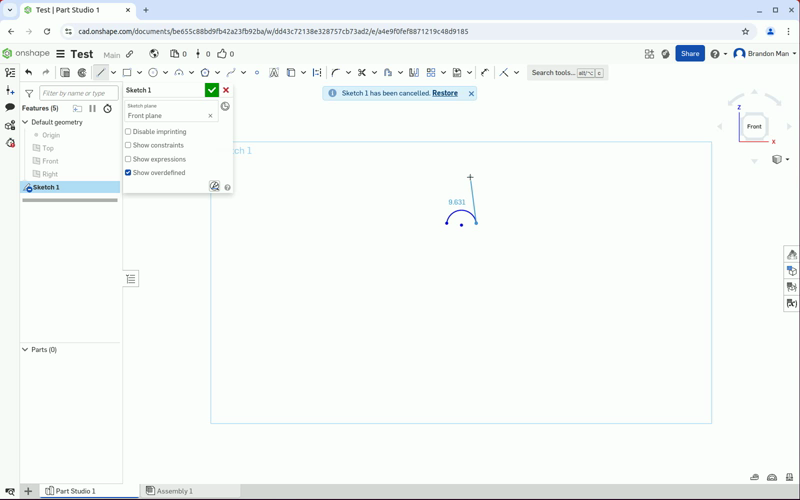
key(esc)
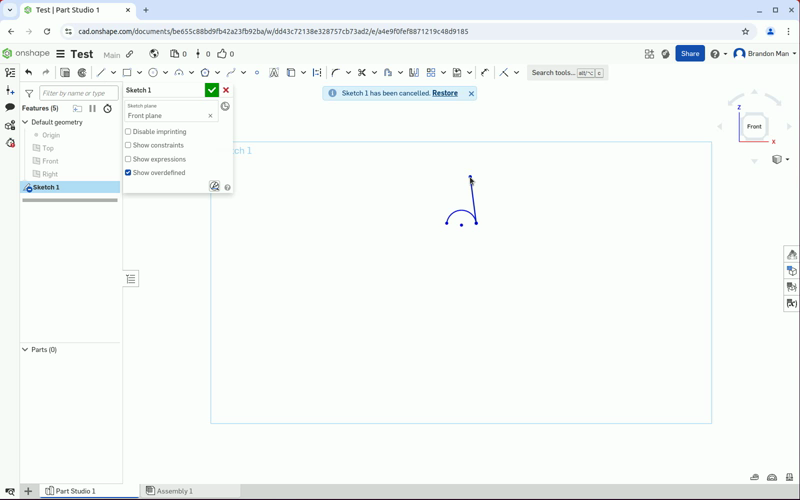
key(a)
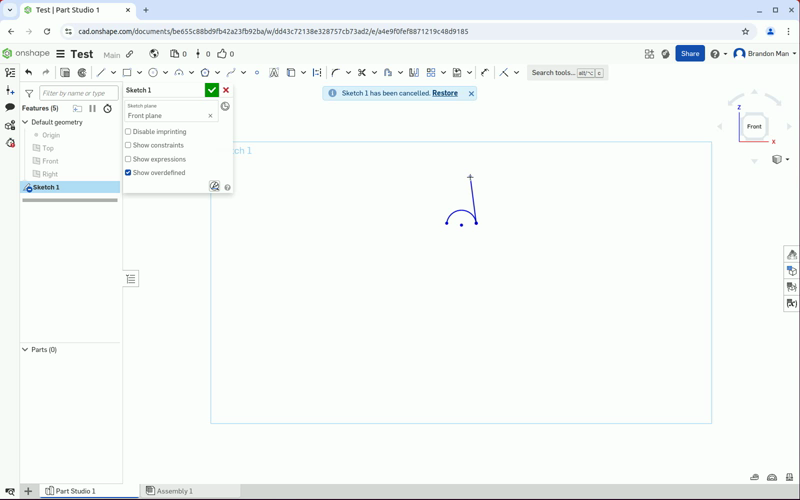
mouse_move(470, 176)
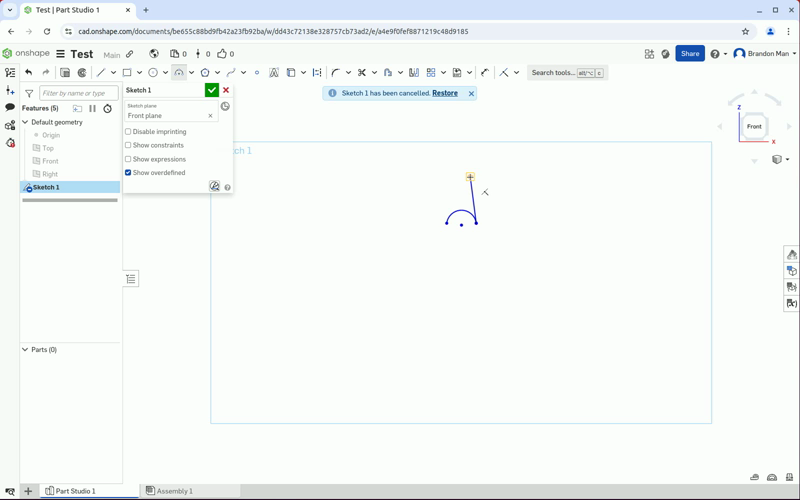
click(470, 176)
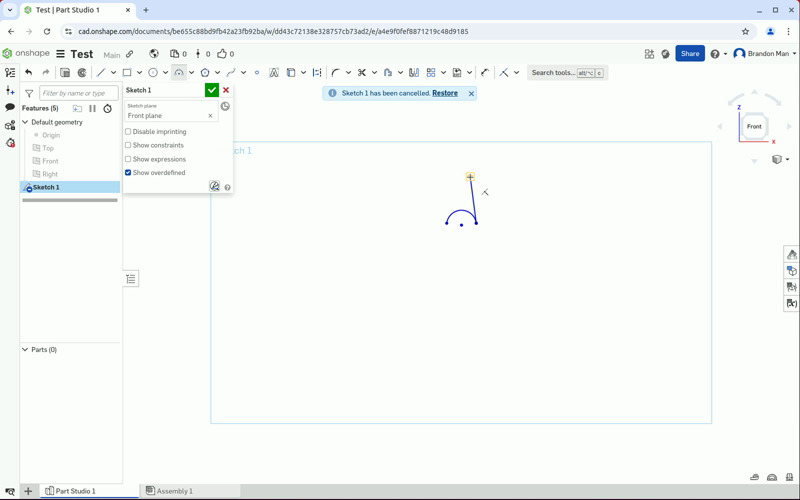
key_down(shift)
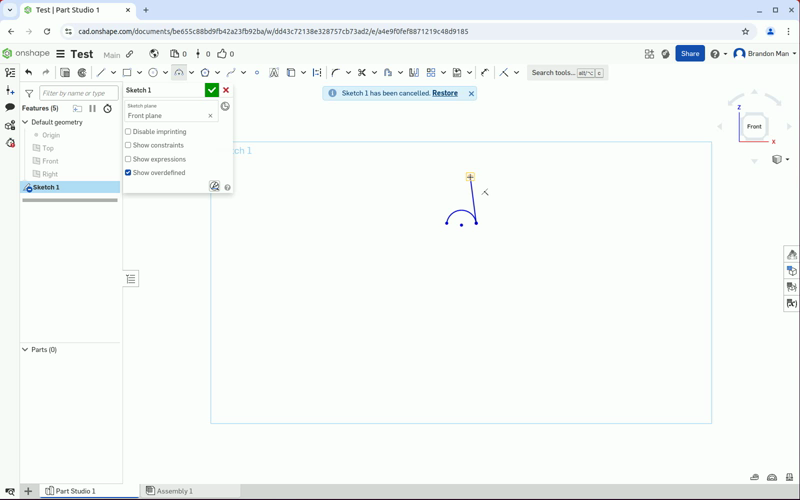
mouse_move(452, 176)
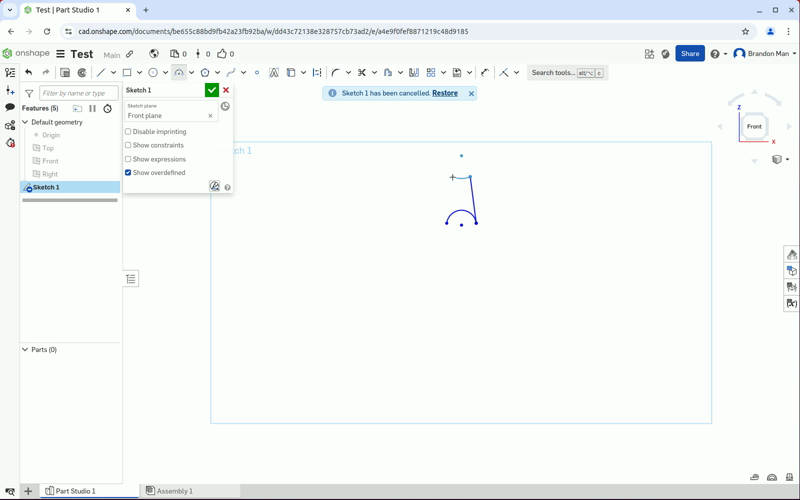
click(452, 176)
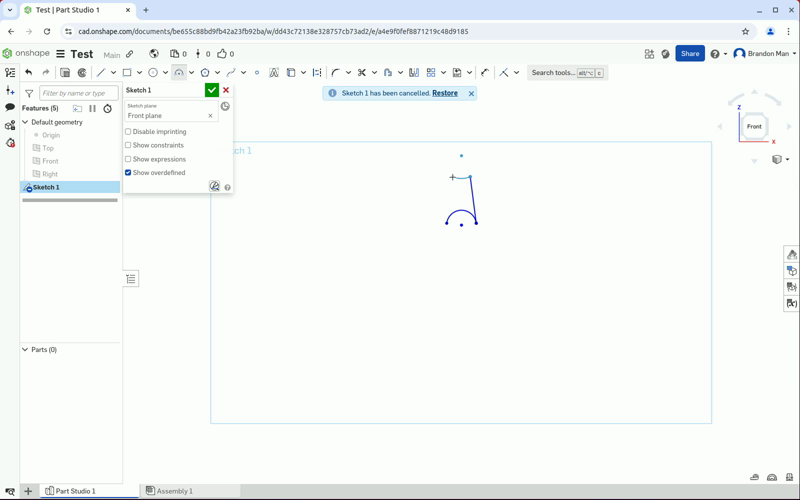
mouse_move(461, 186)
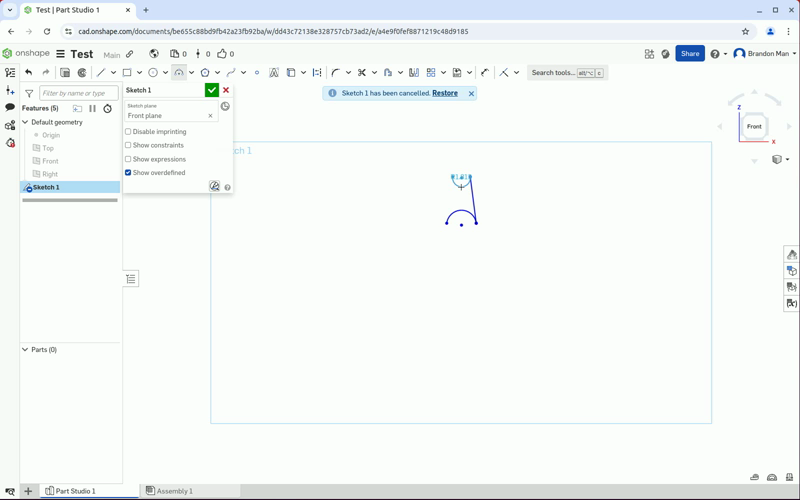
click(461, 186)
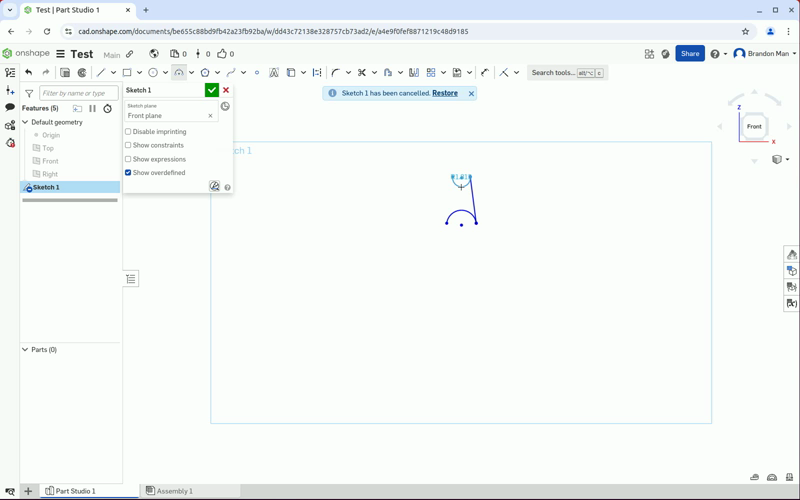
key_up(shift)
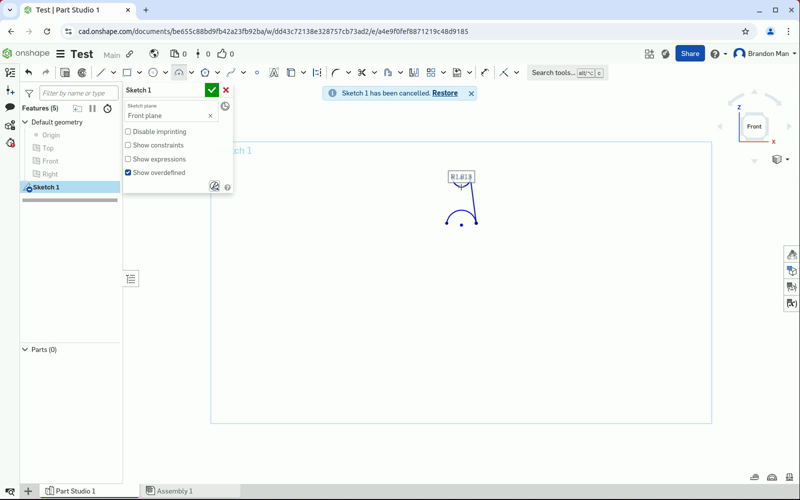
key(esc)
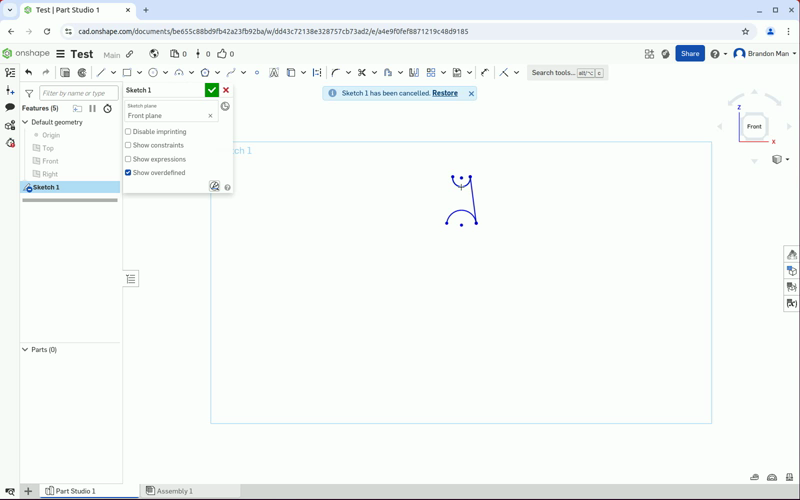
key(l)
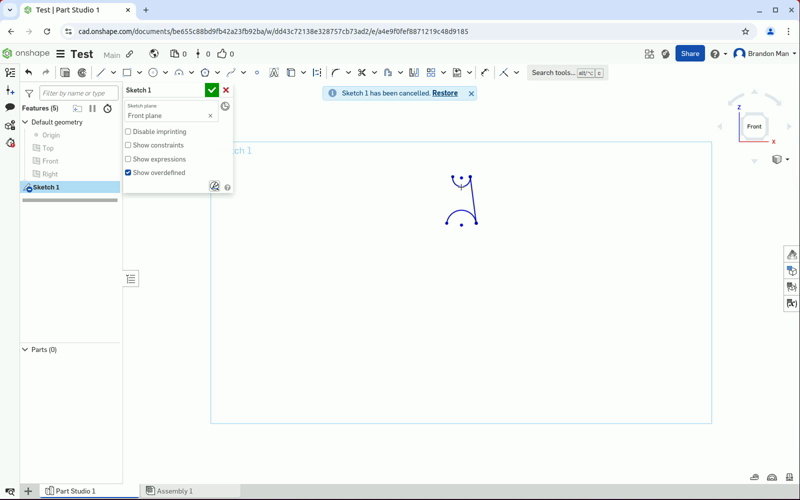
mouse_move(452, 176)
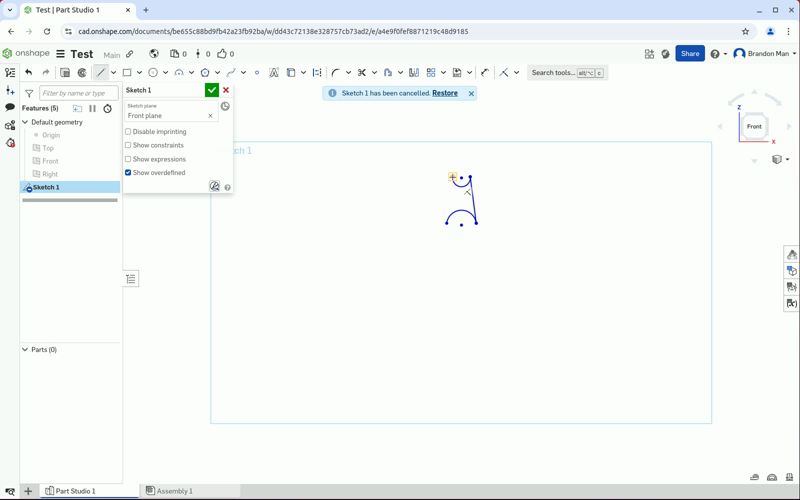
click(452, 176)
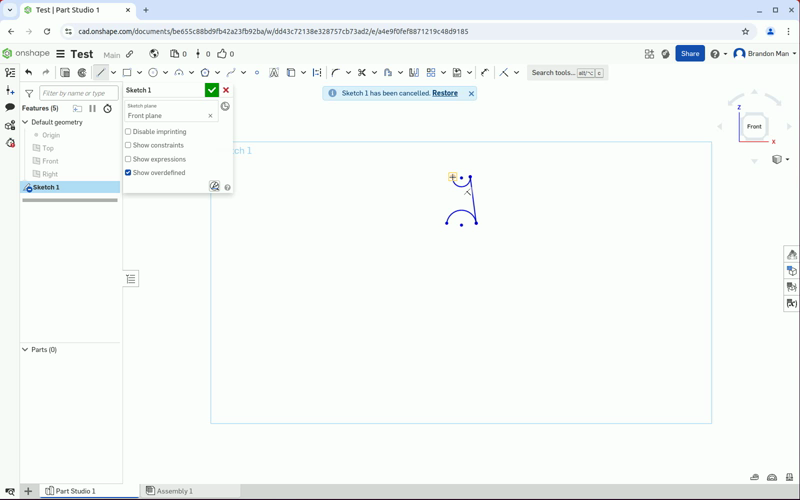
mouse_move(482, 176)
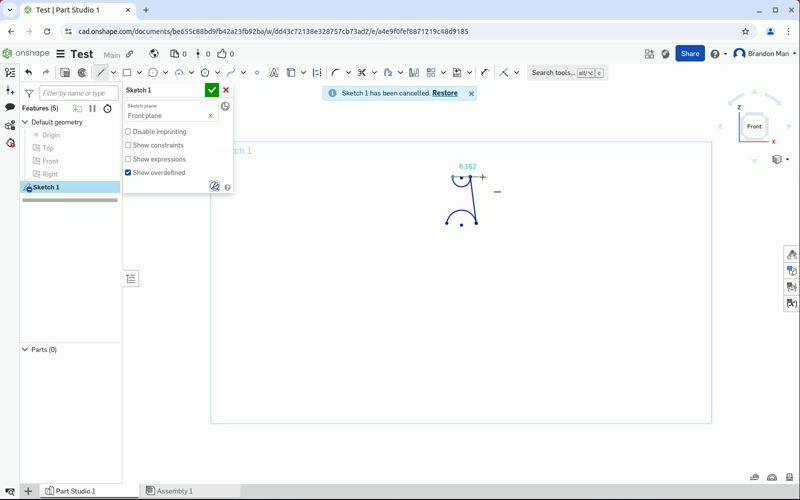
key_down(shift)
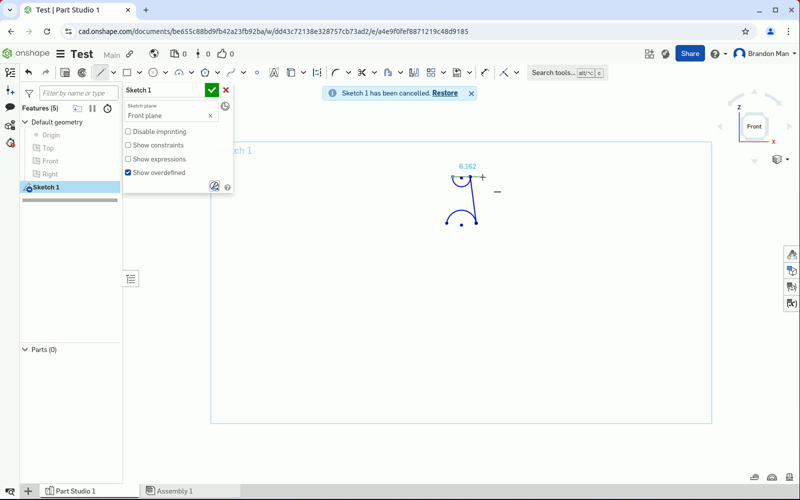
mouse_move(446, 223)
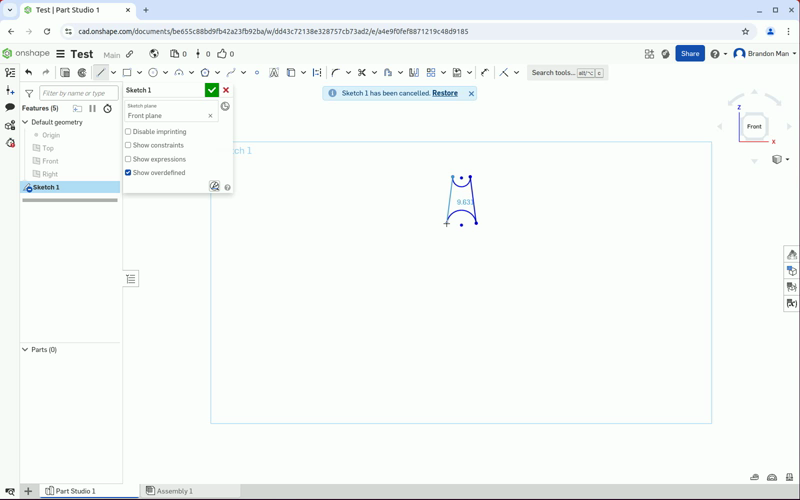
key_up(shift)
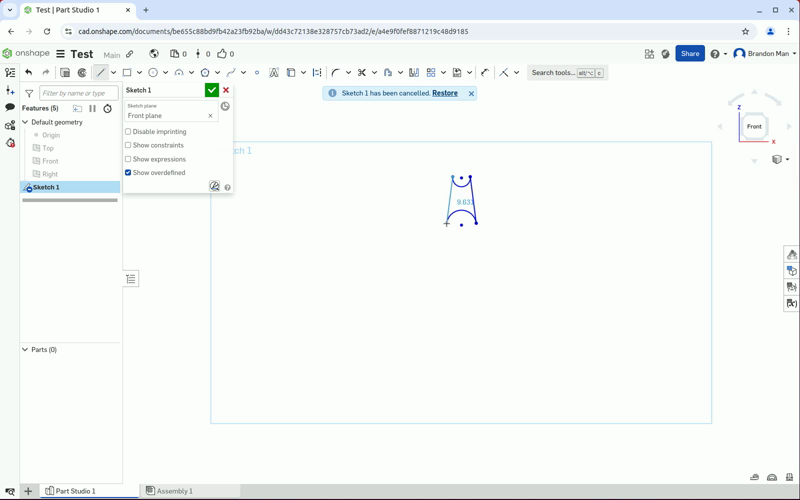
click(446, 223)
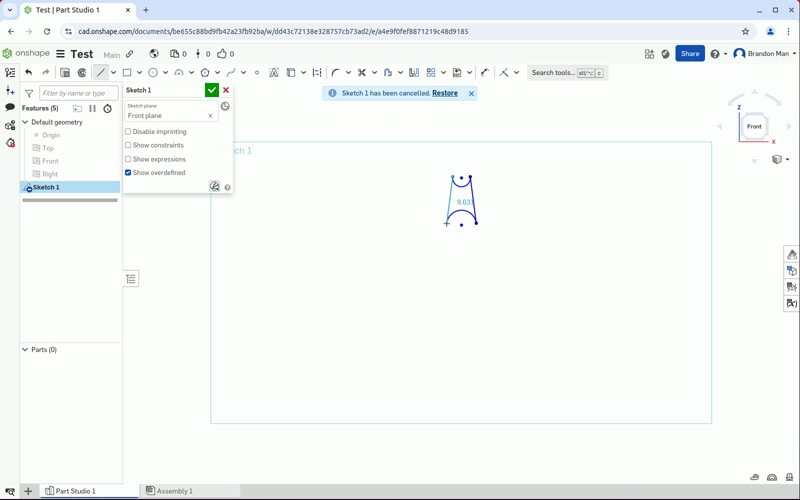
key(esc)
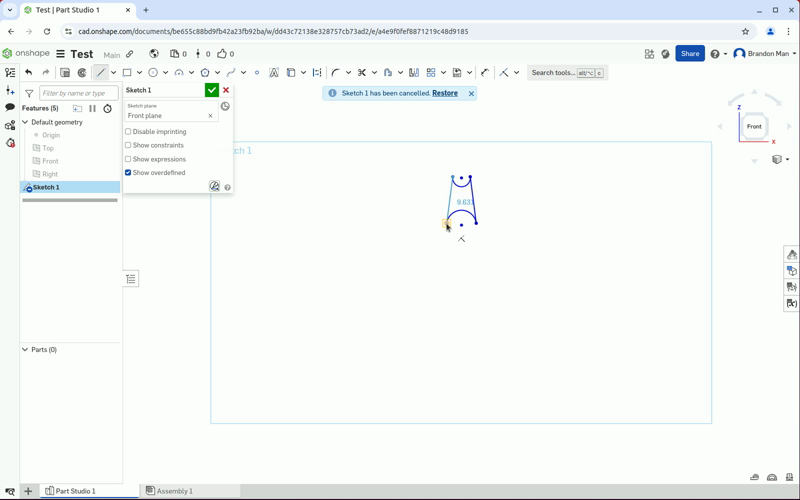
key(c)
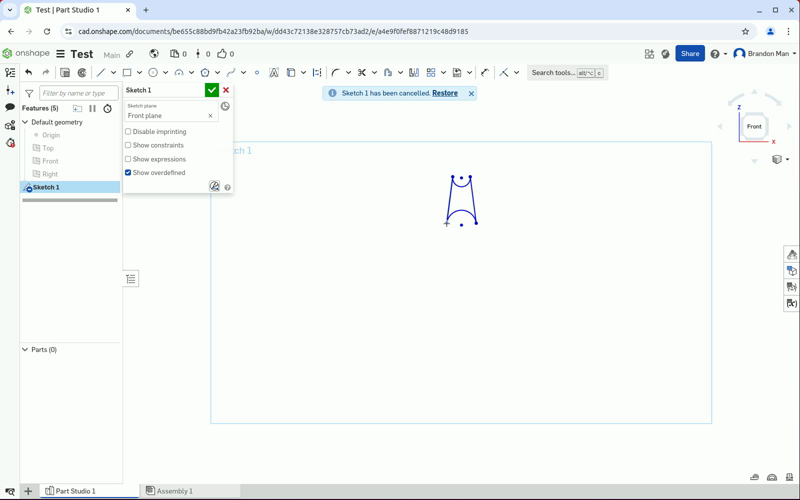
key_down(shift)
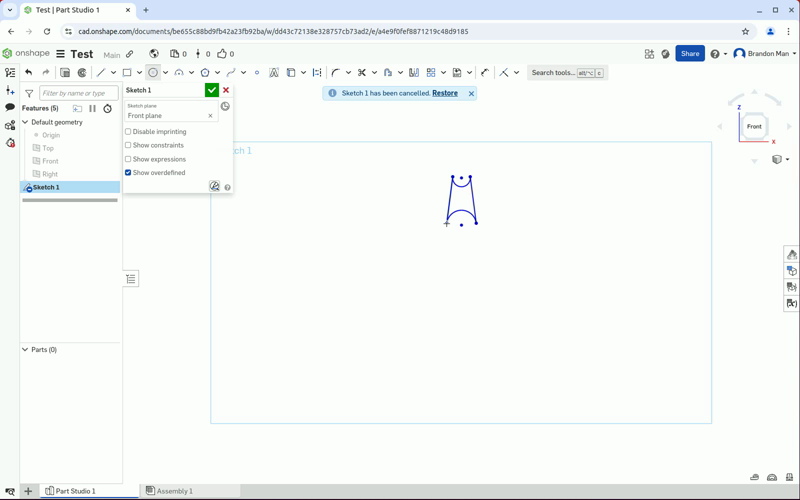
mouse_move(458, 191)
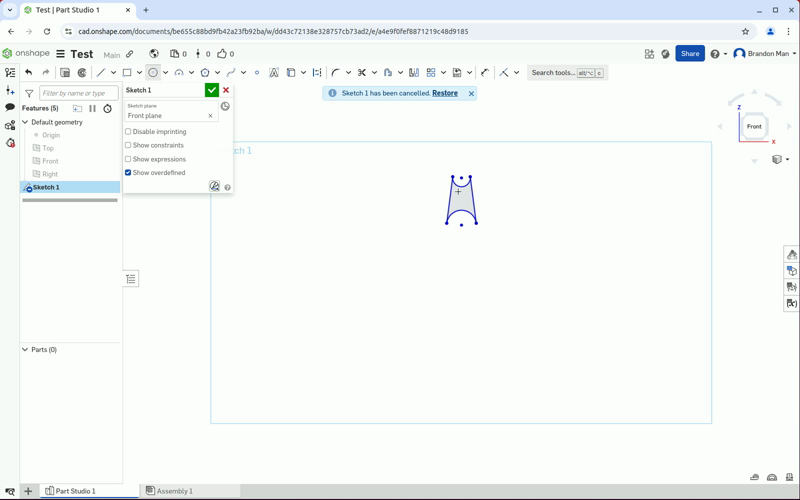
click(458, 191)
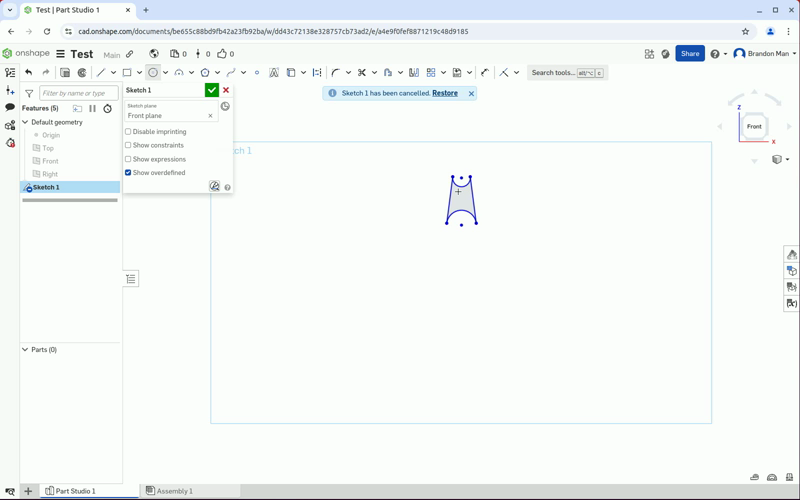
key_up(shift)
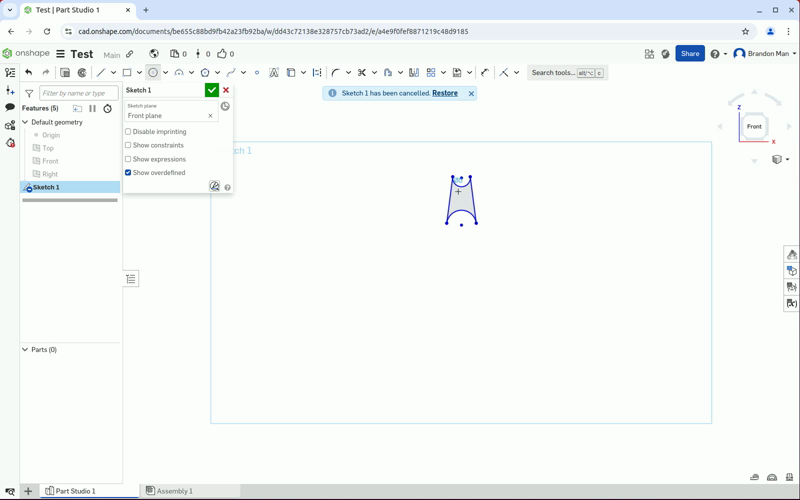
mouse_move(461, 191)
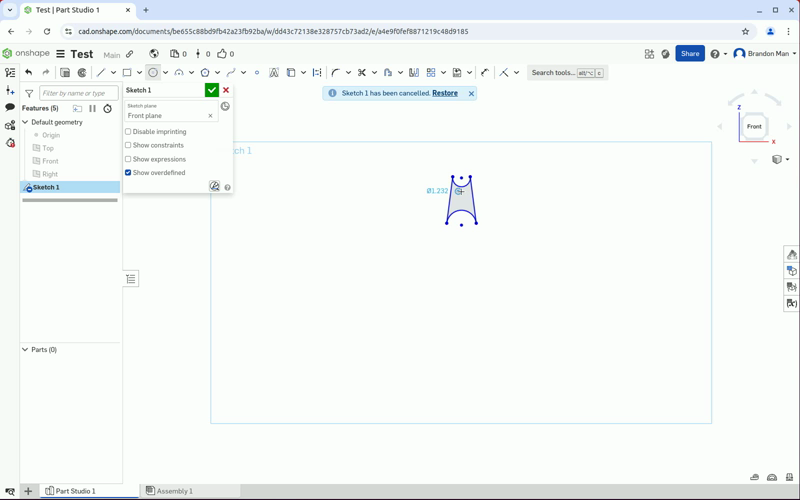
scroll(6)
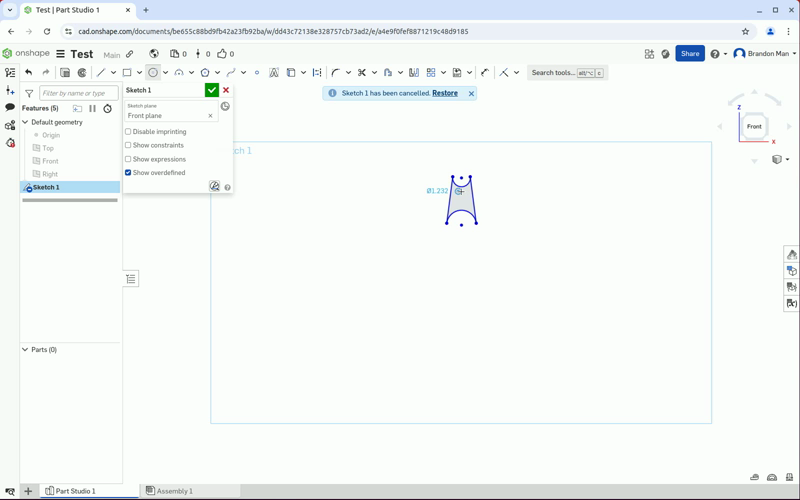
scroll(6)
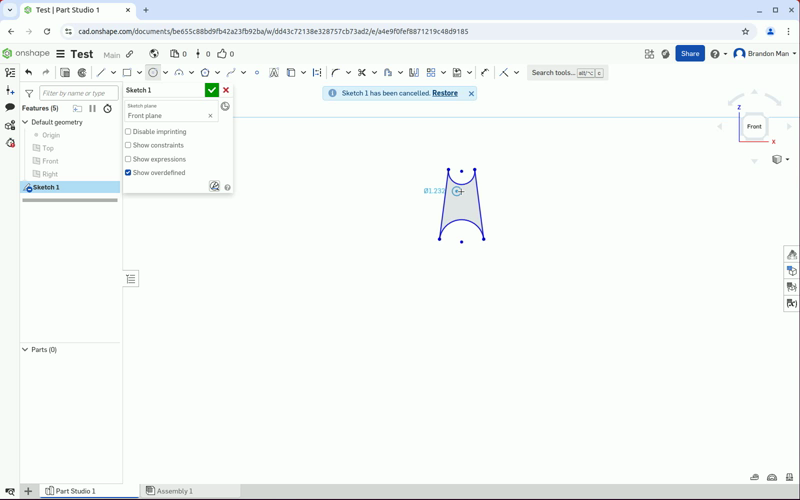
scroll(6)
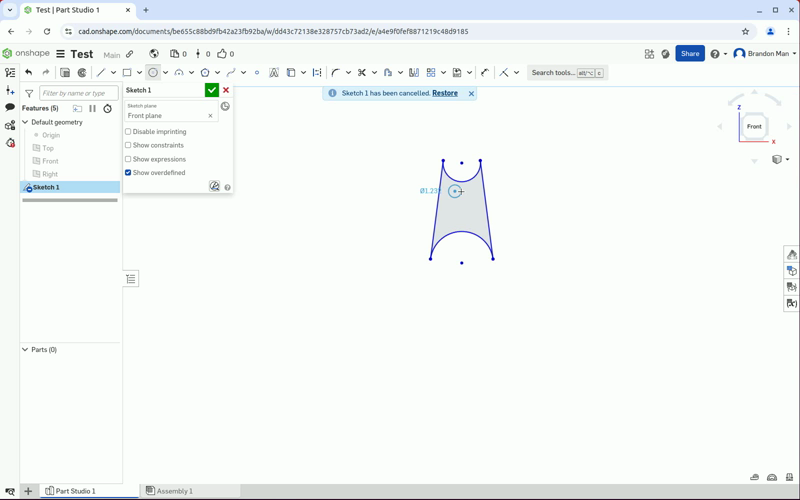
scroll(6)
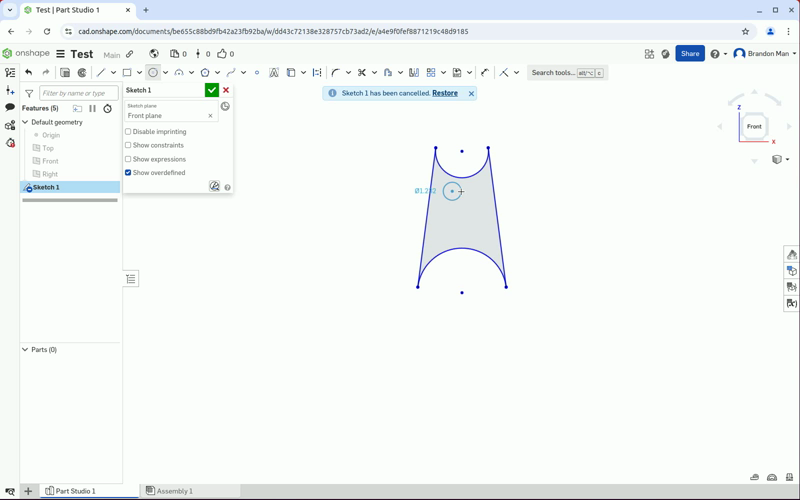
scroll(6)
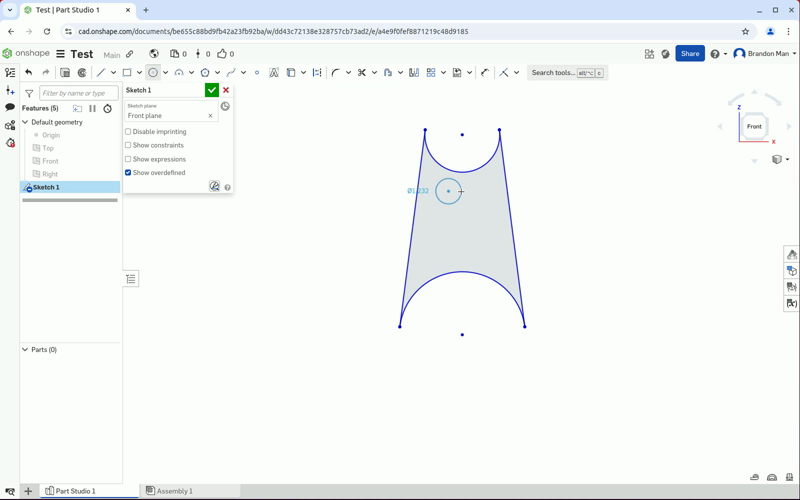
scroll(6)
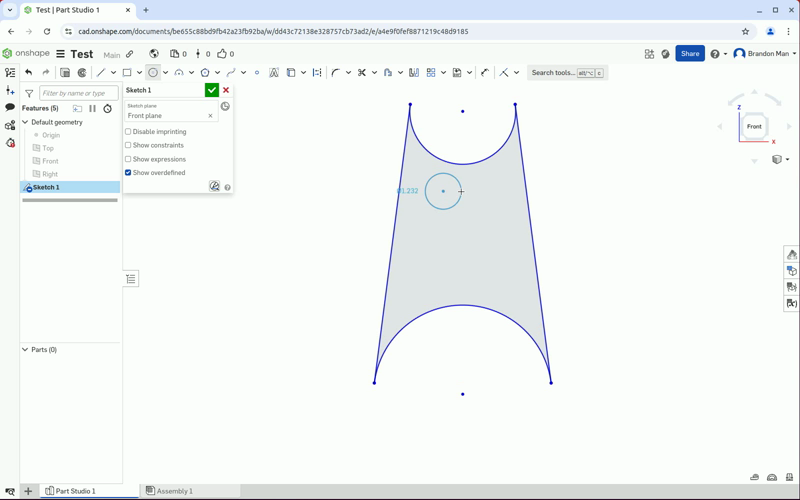
scroll(6)
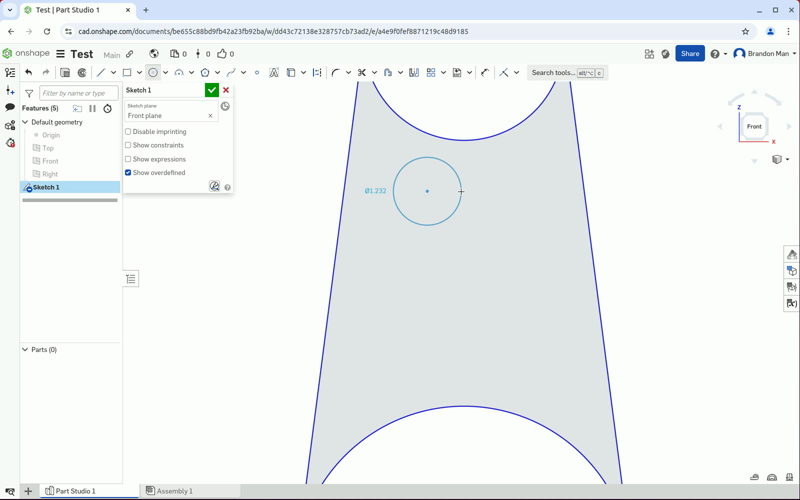
click(461, 191)
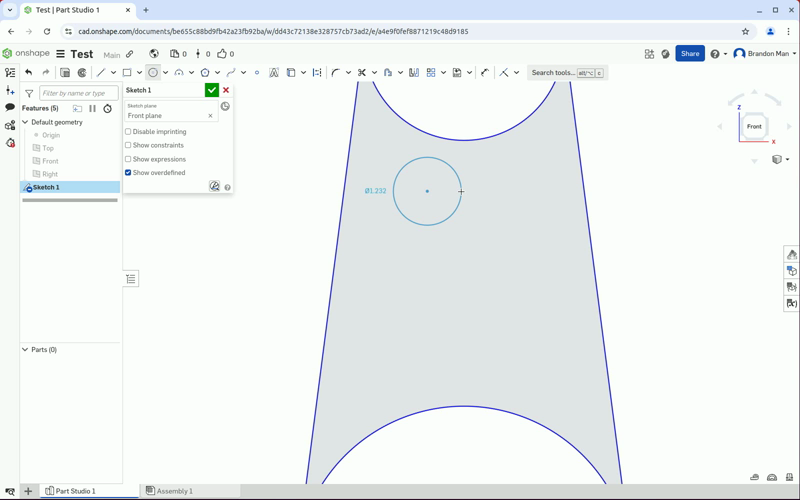
scroll(-6)
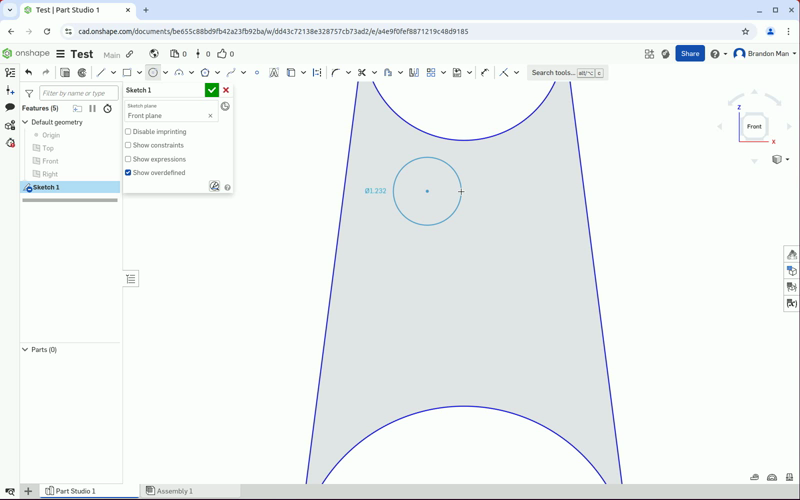
scroll(-6)
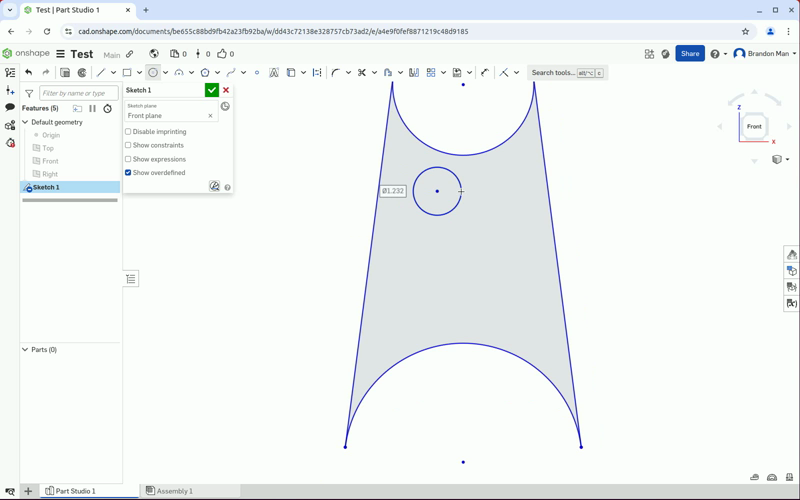
scroll(-6)
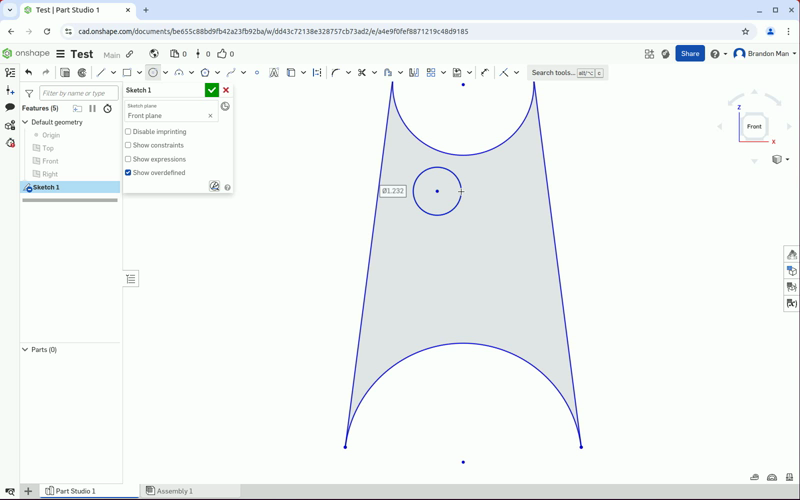
scroll(-6)
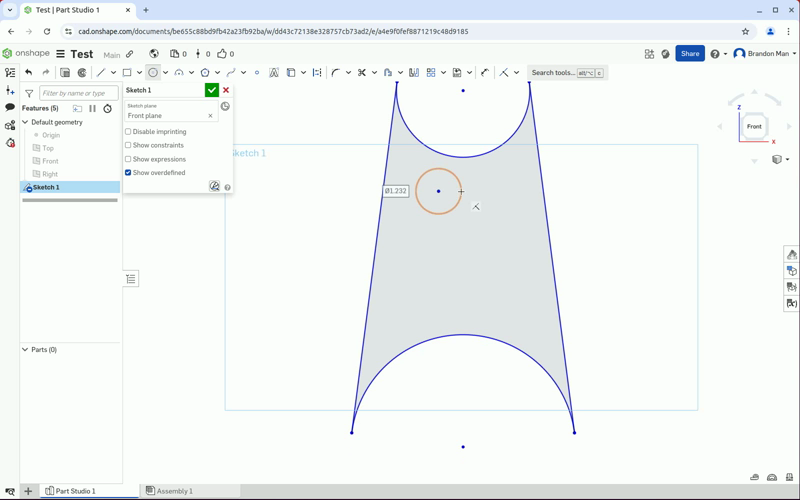
scroll(-6)
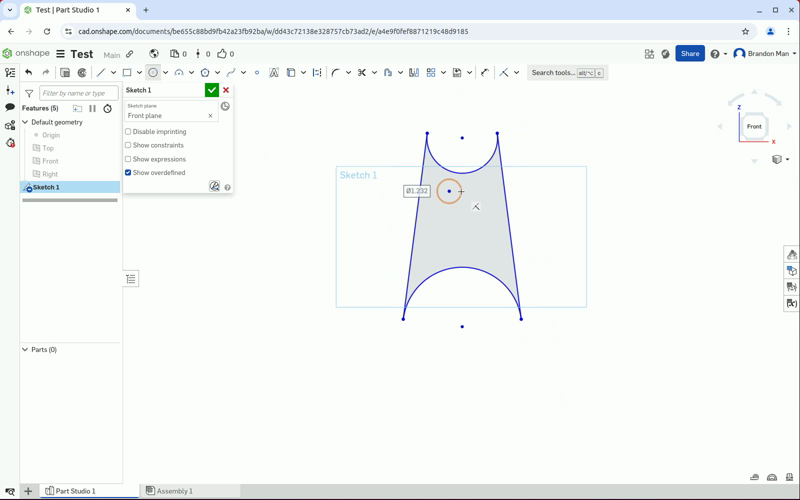
scroll(-6)
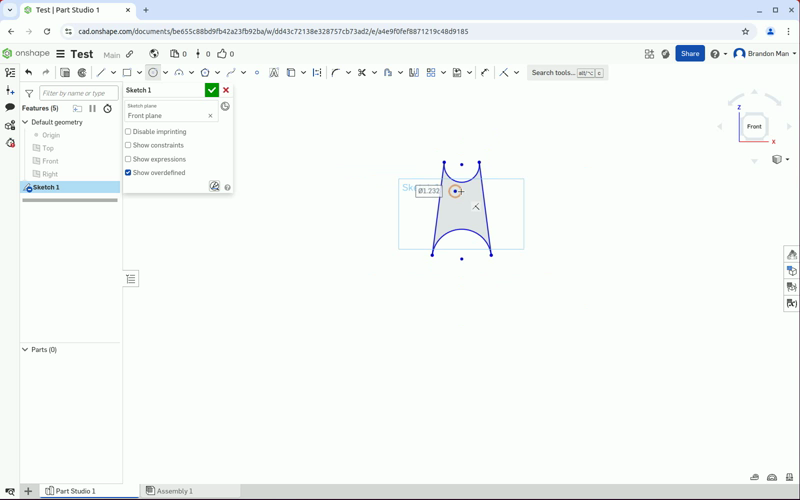
scroll(-6)
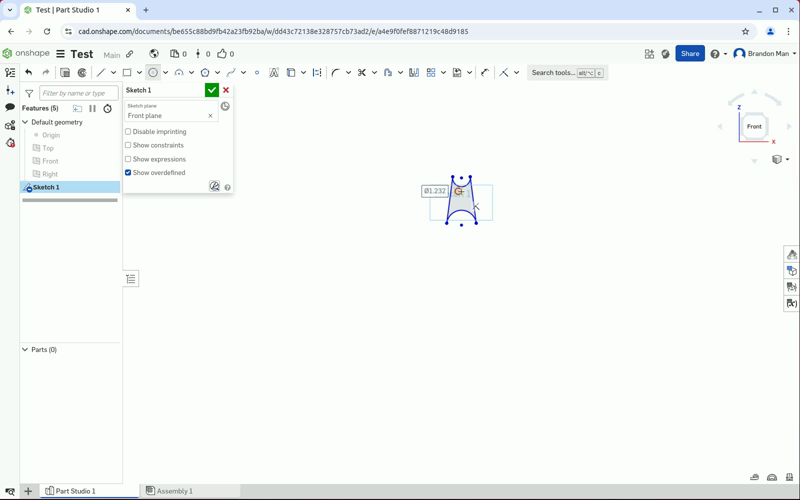
key(esc)
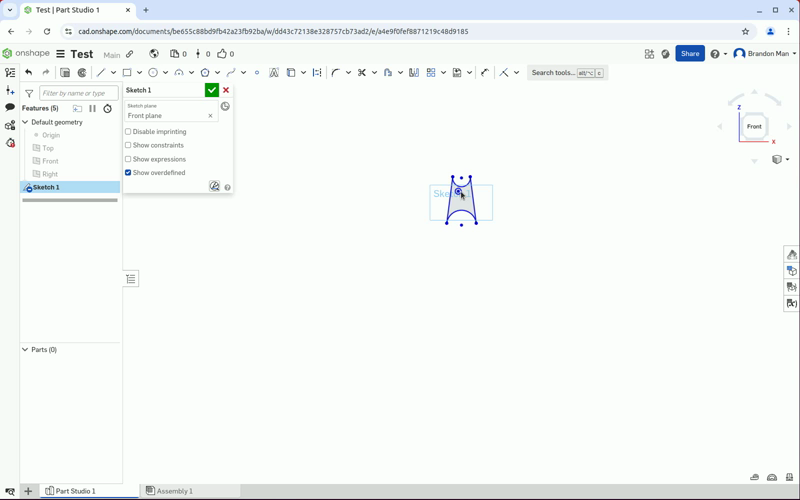
mouse_move(470, 197)
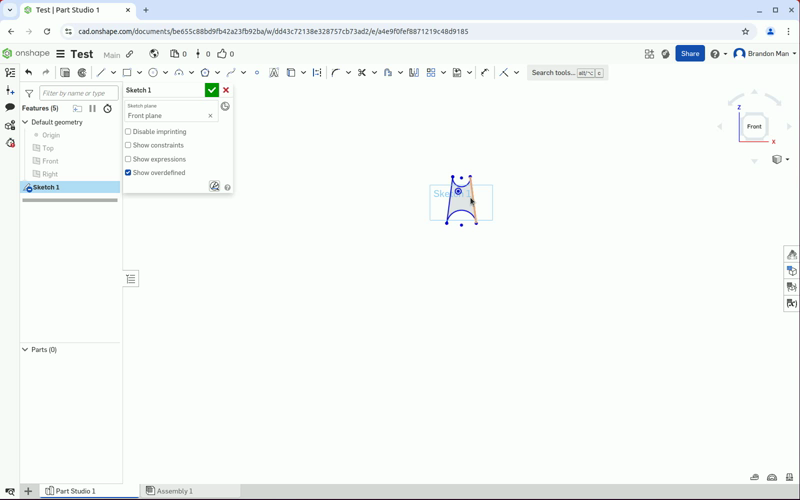
scroll(6)
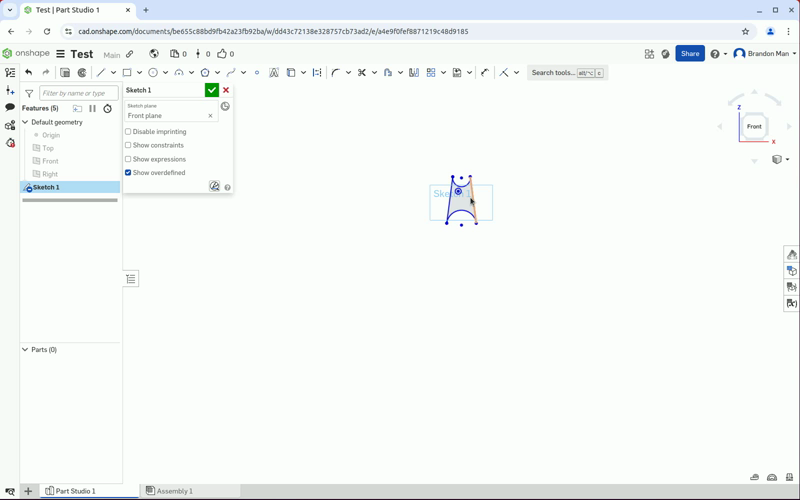
scroll(6)
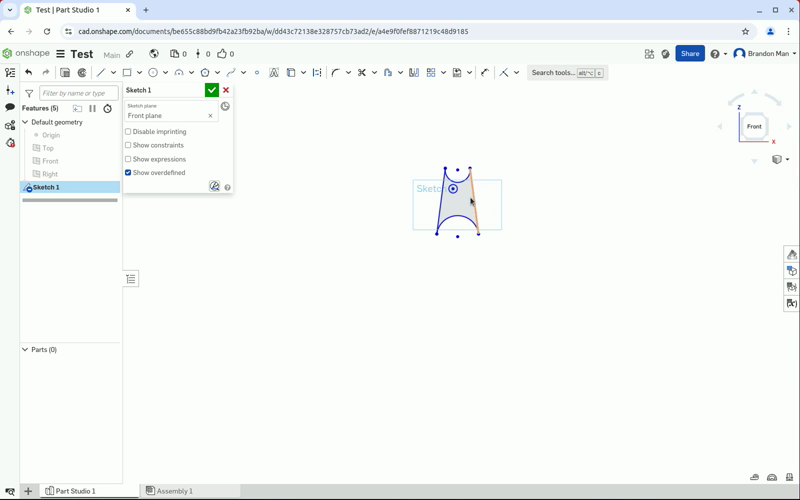
scroll(6)
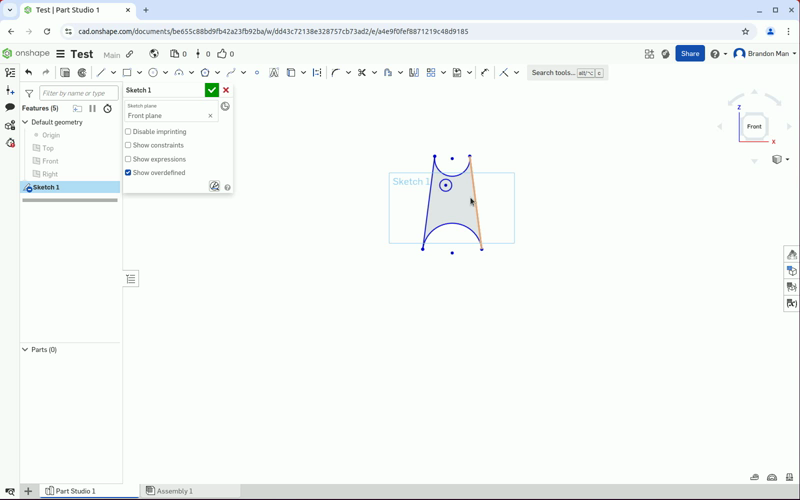
scroll(6)
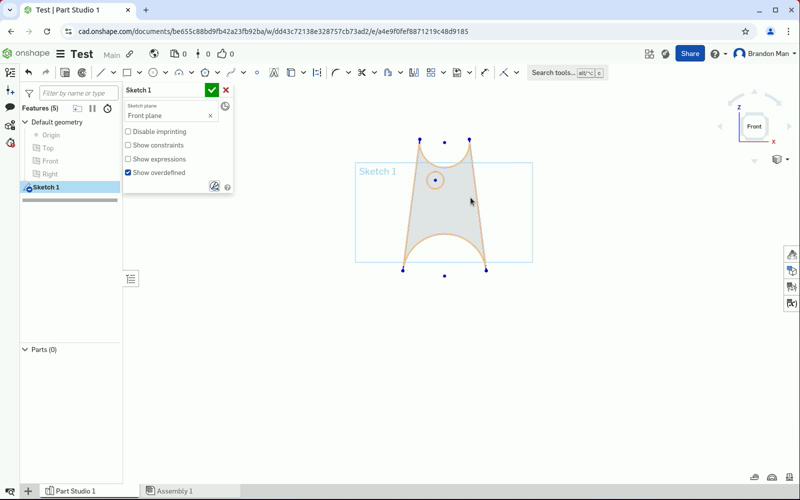
scroll(6)
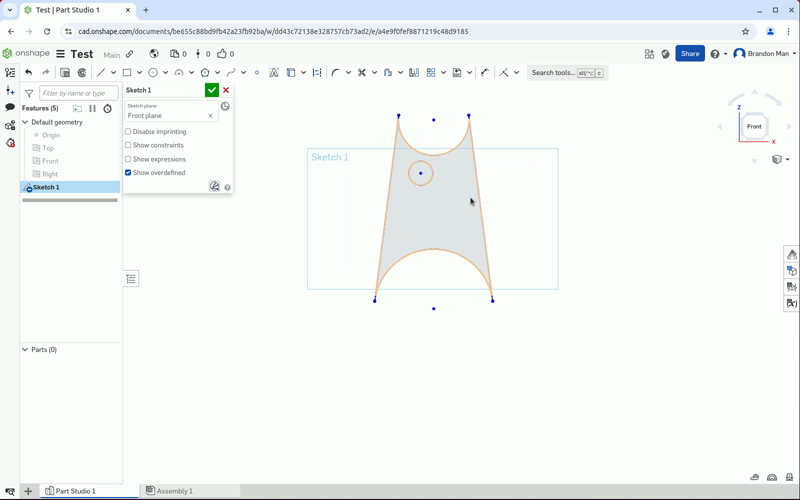
scroll(6)
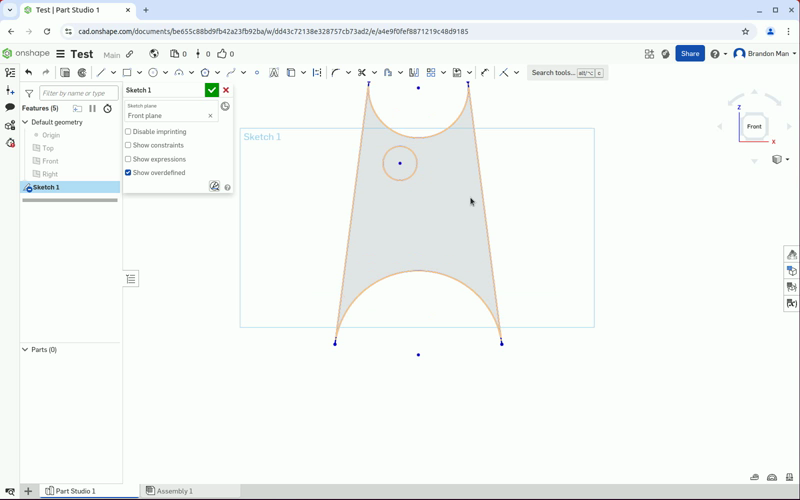
scroll(6)
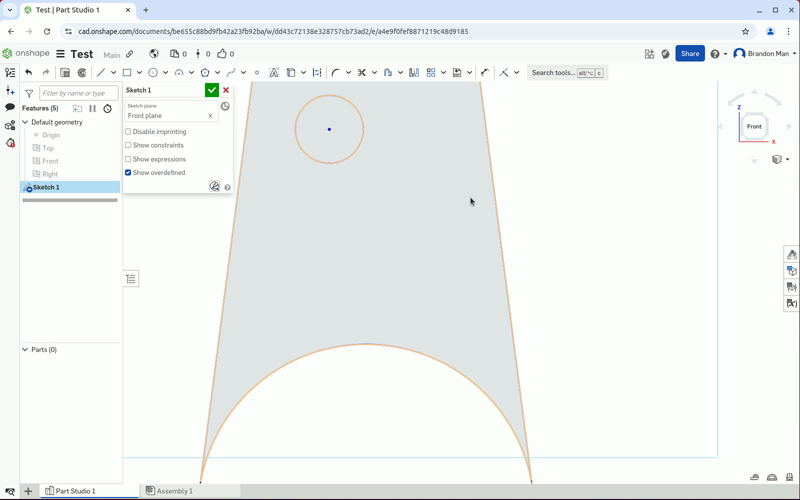
click(470, 197)
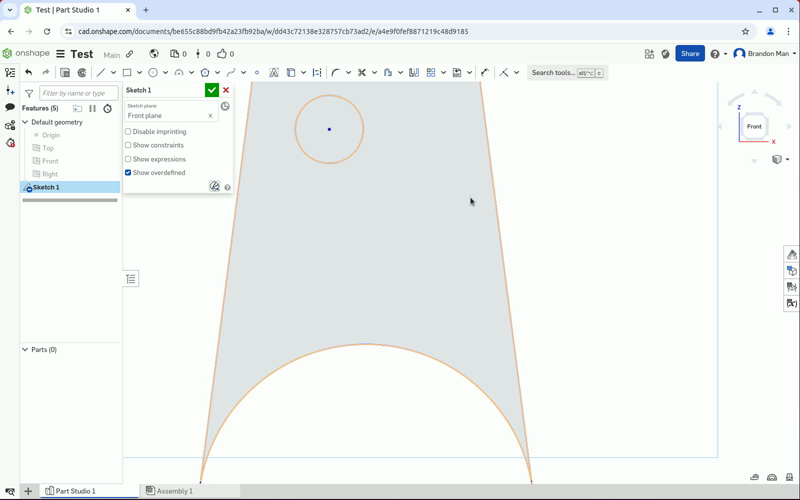
scroll(-6)
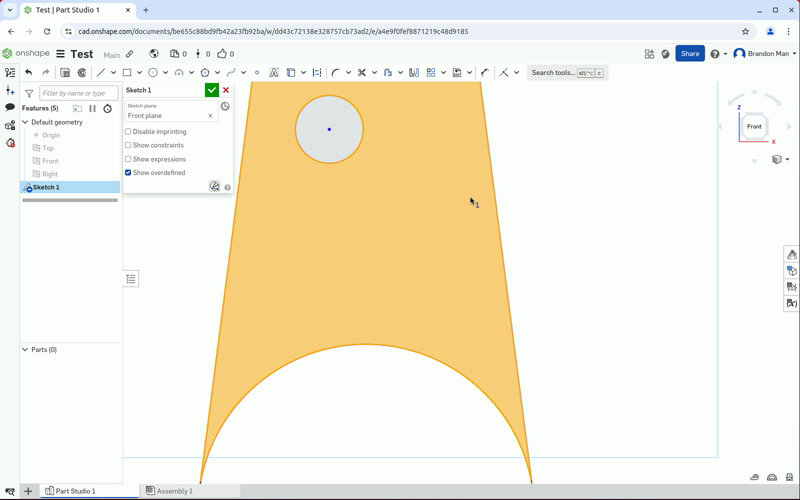
scroll(-6)
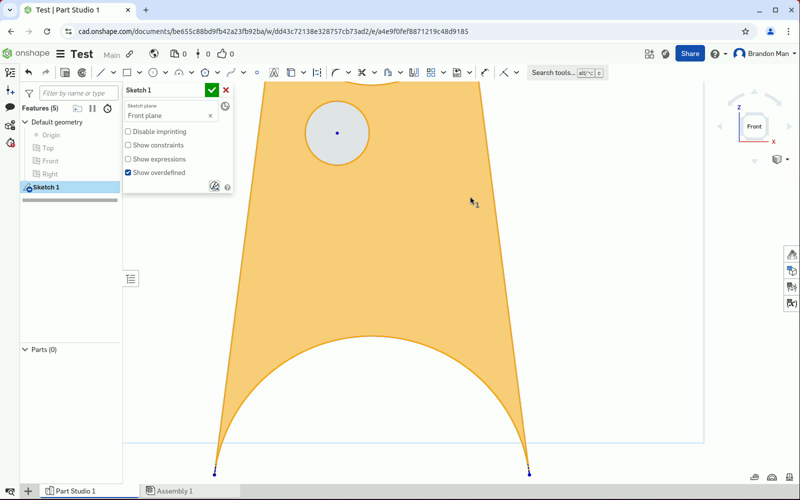
scroll(-6)
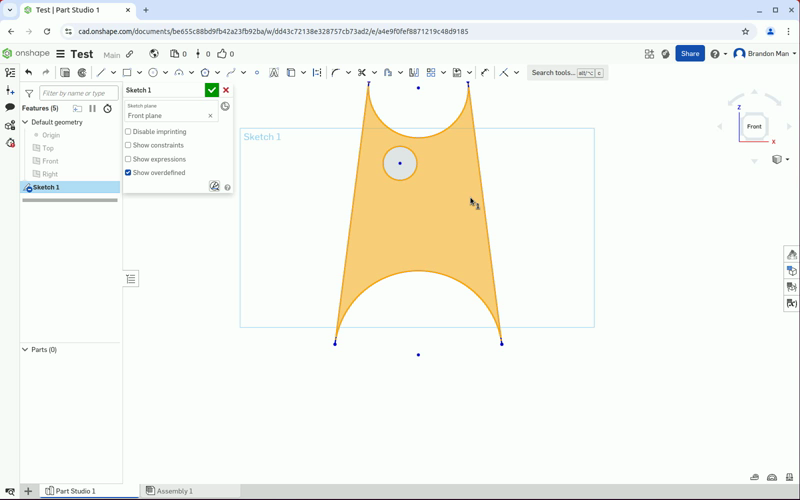
scroll(-6)
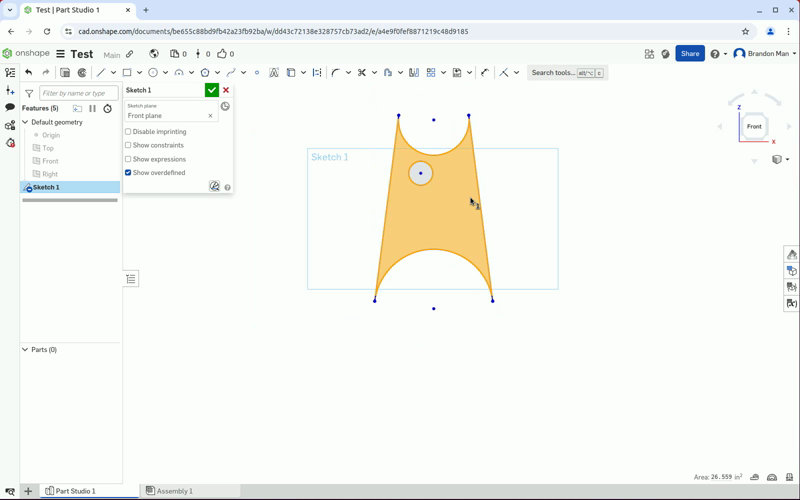
scroll(-6)
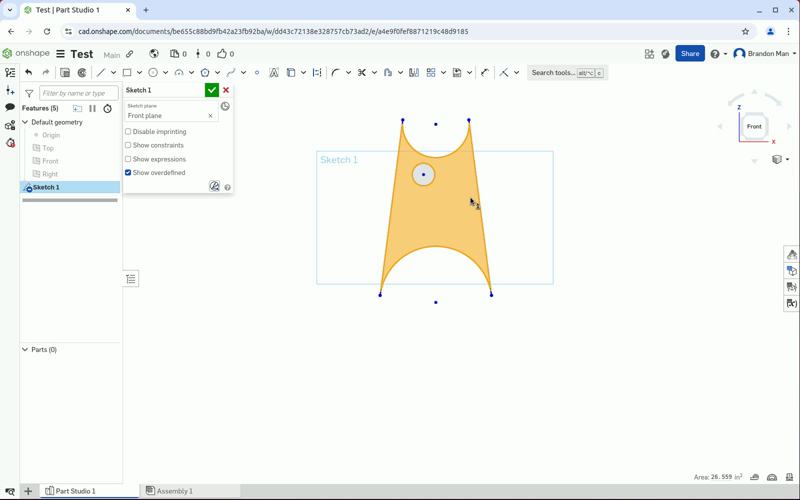
scroll(-6)
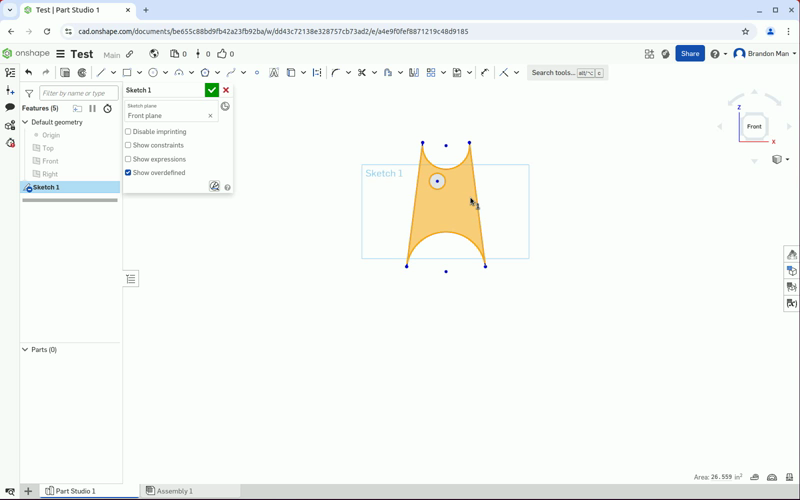
scroll(-6)
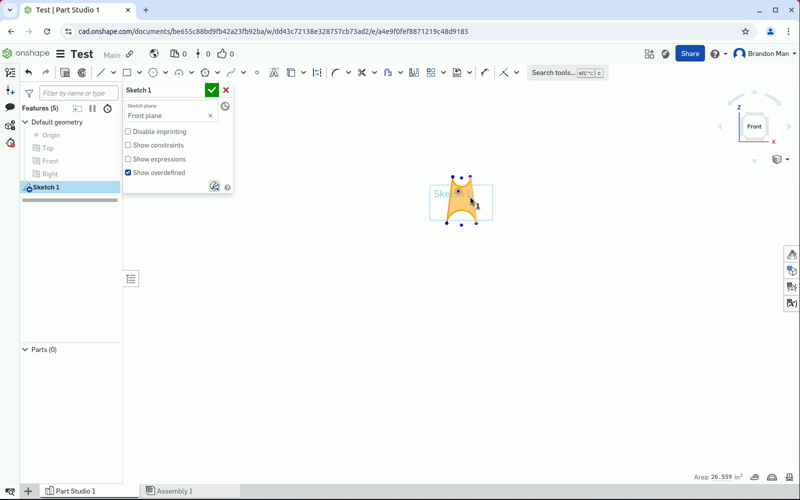
mouse_move(73, 352)
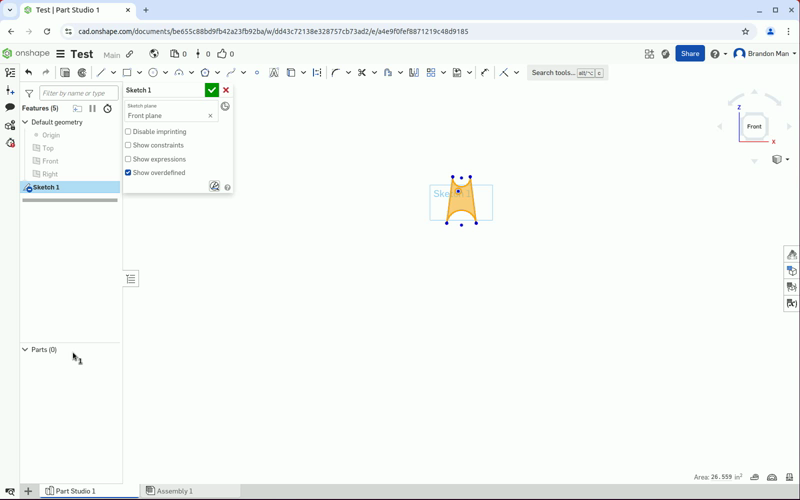
key(shift+y)
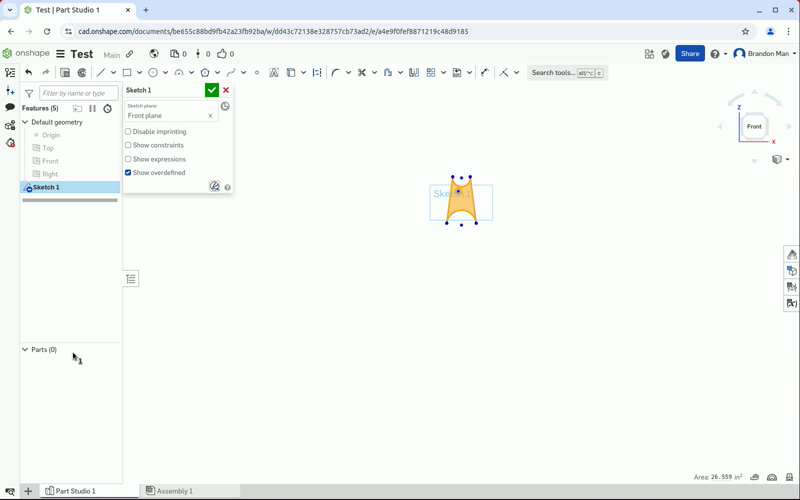
key(shift+e)
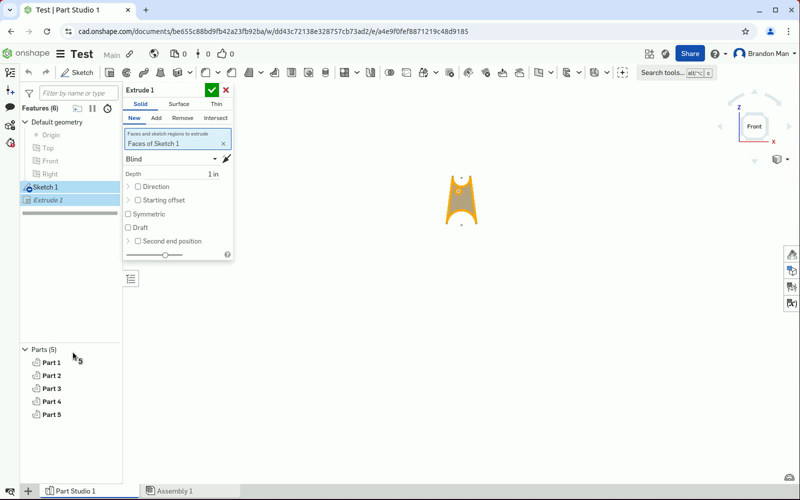
mouse_move(143, 106)
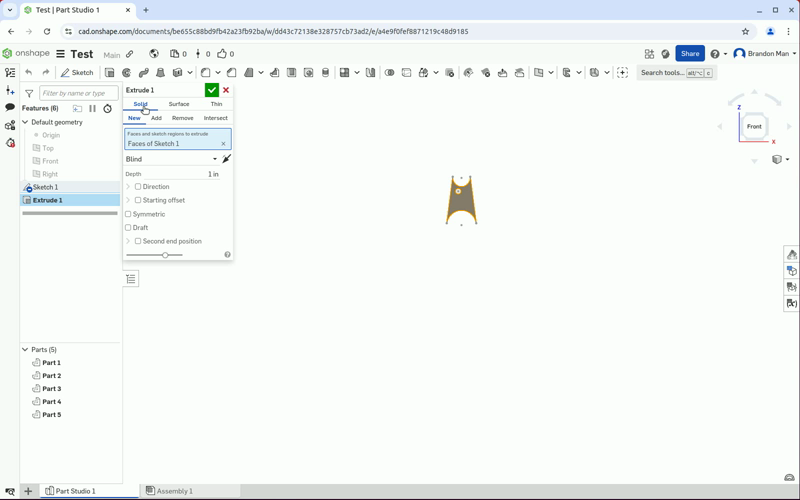
click(143, 106)
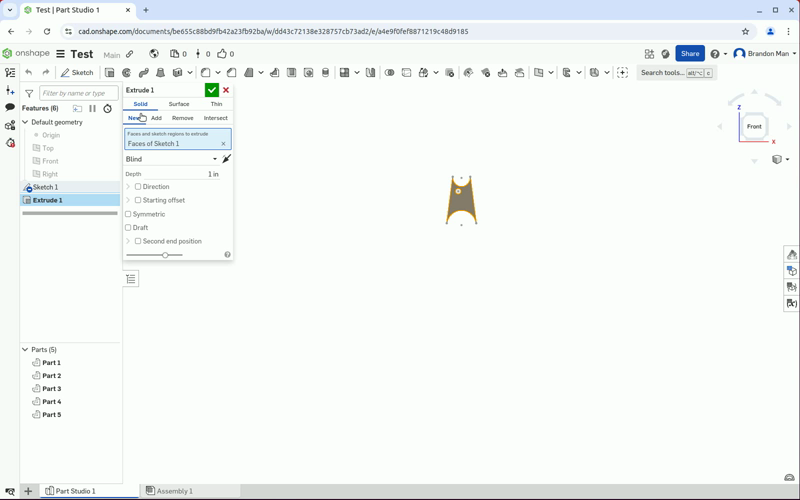
mouse_move(137, 120)
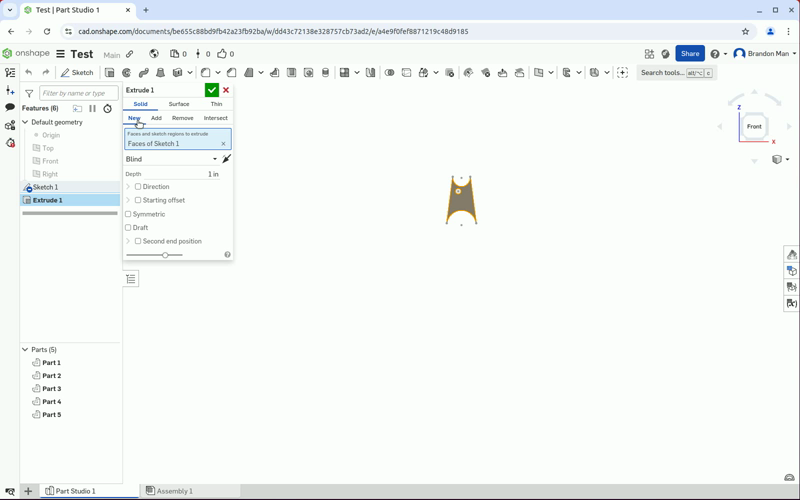
click(137, 120)
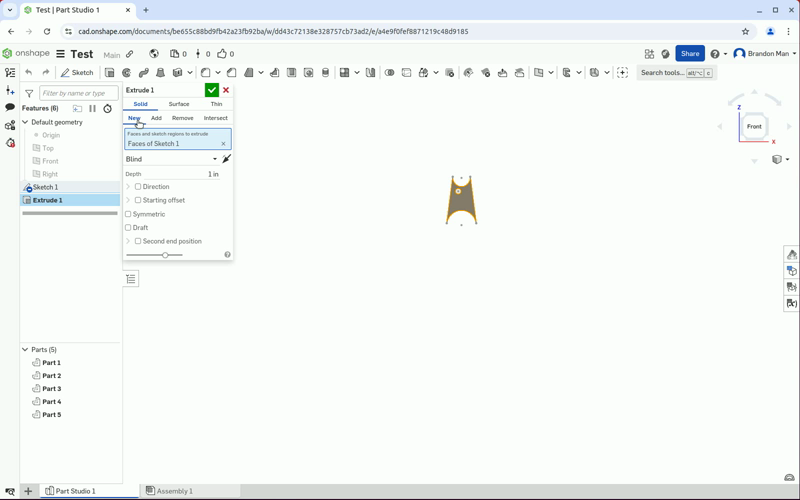
key(tab, 4)
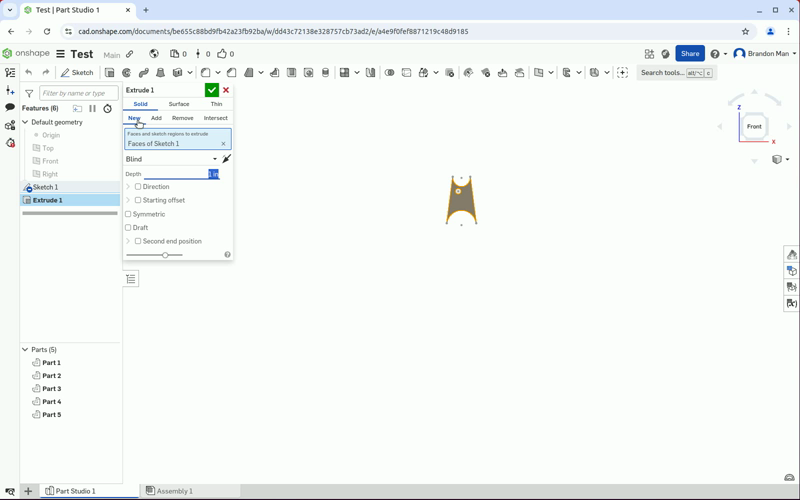
text(0.481)
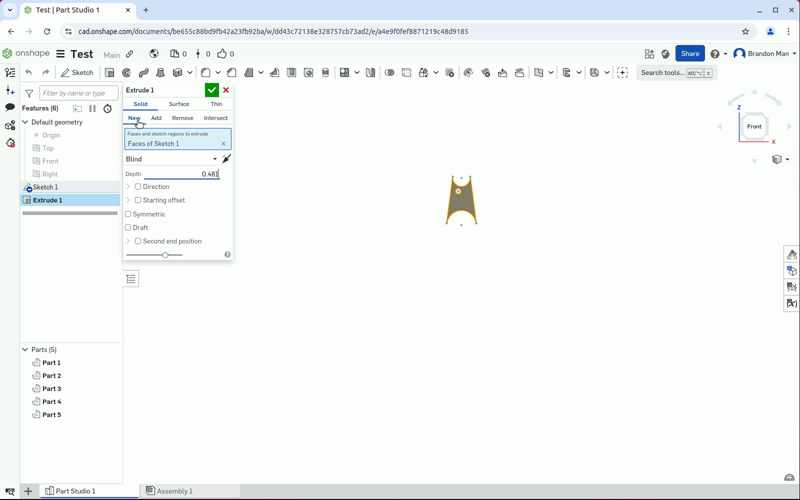
key(enter)
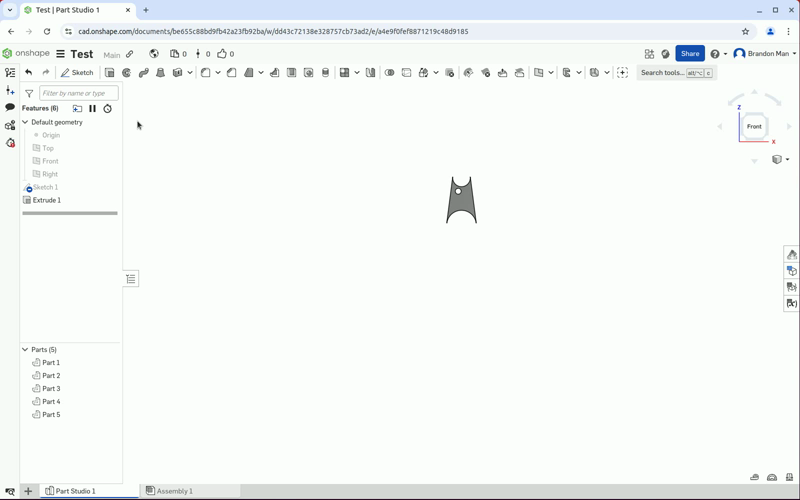
key(shift+h)
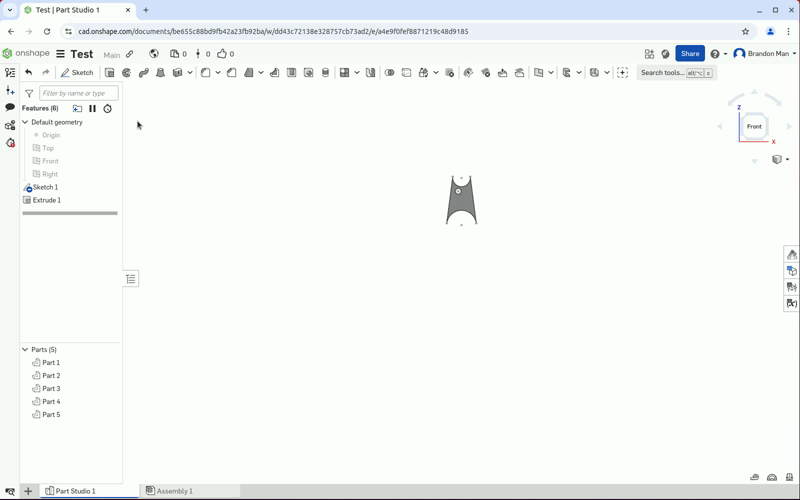
key(shift+h)
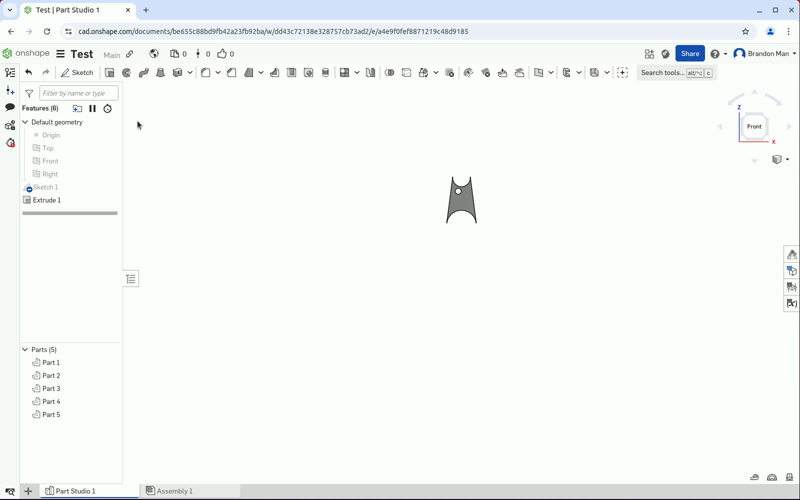
mouse_move(73, 189)
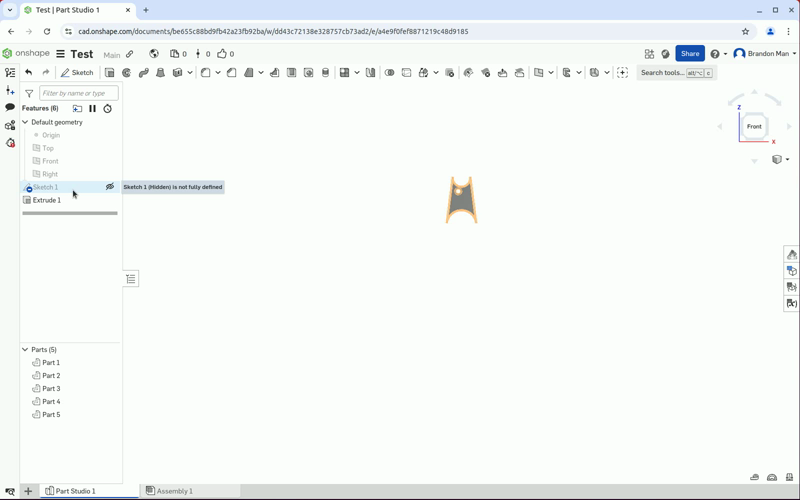
click(73, 189)
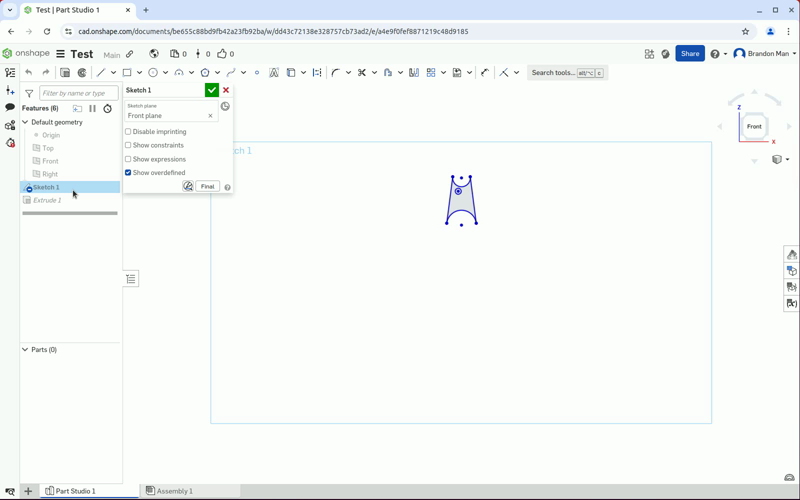
mouse_move(229, 92)
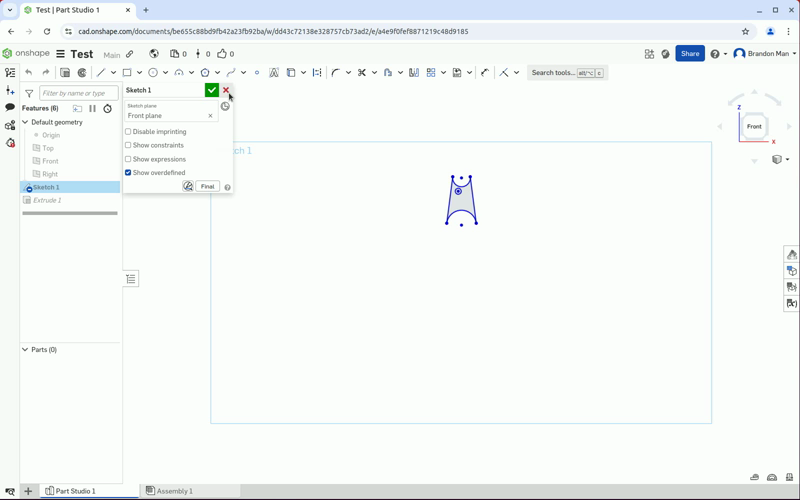
click(229, 92)
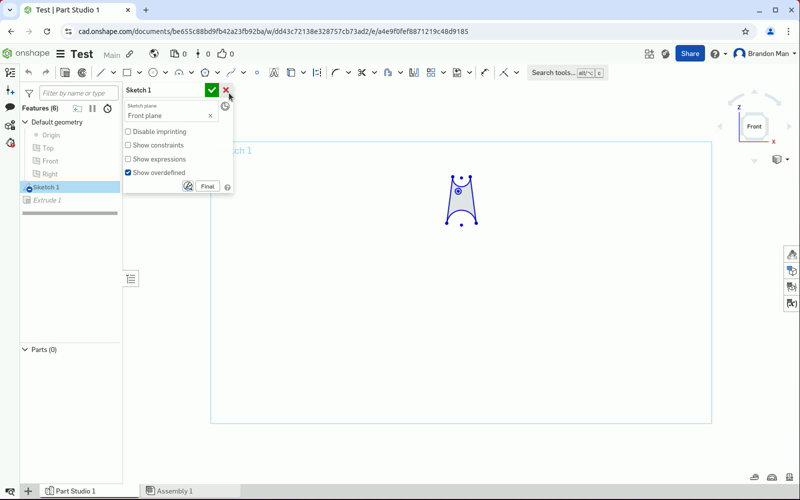
key(shift+s)
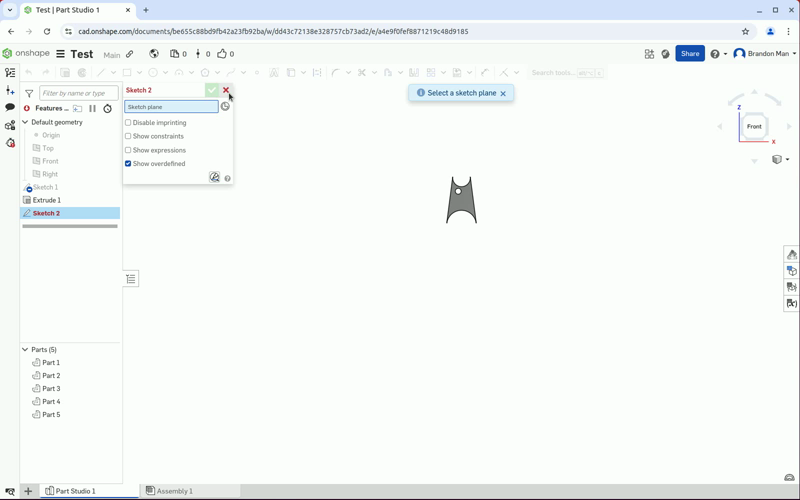
mouse_move(73, 163)
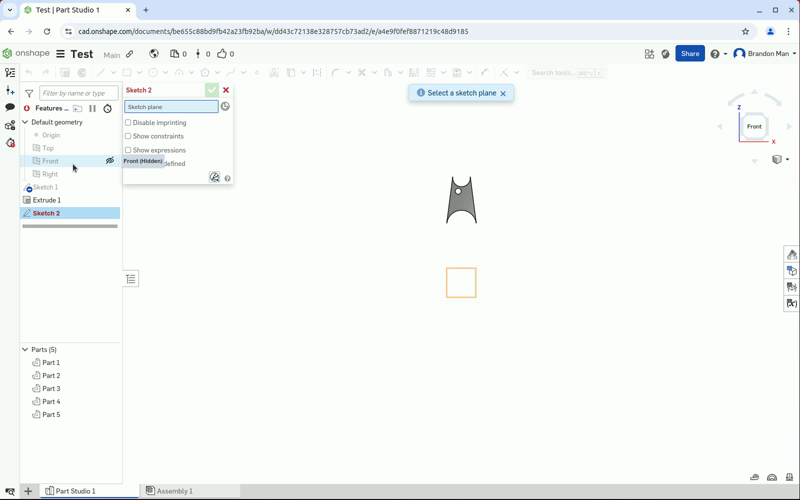
click(73, 163)
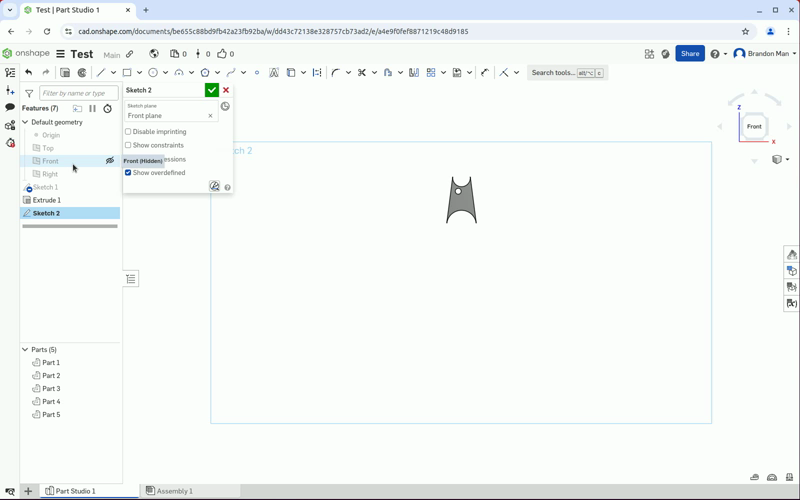
mouse_move(73, 352)
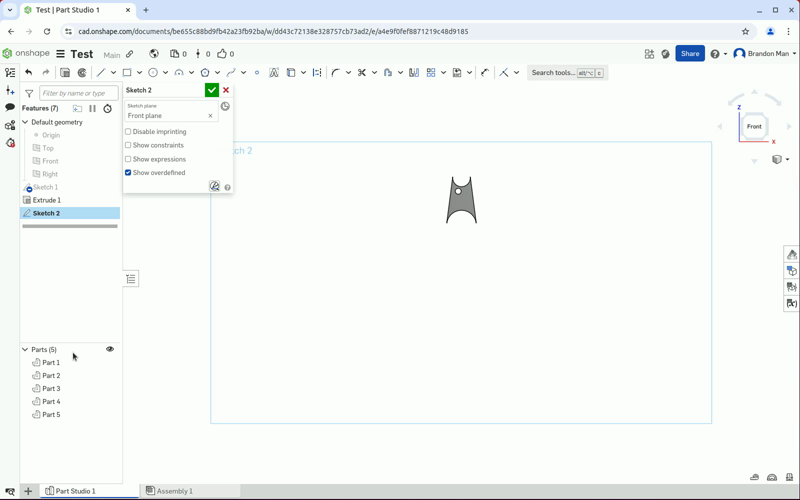
key(y)
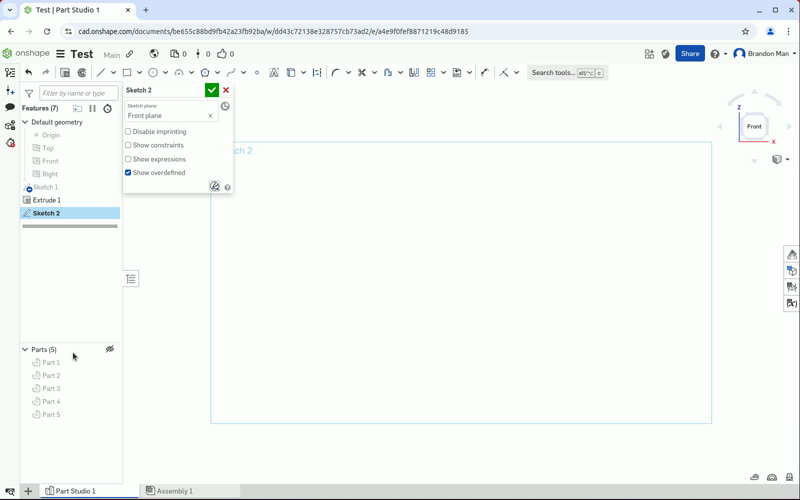
key(c)
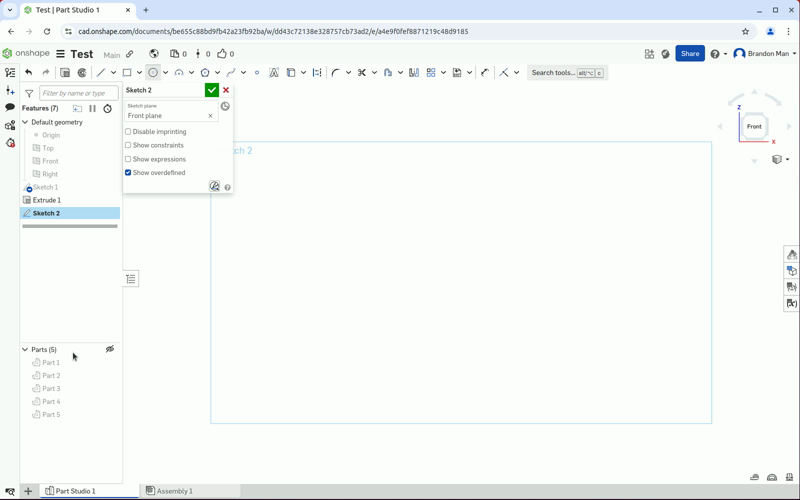
key_down(shift)
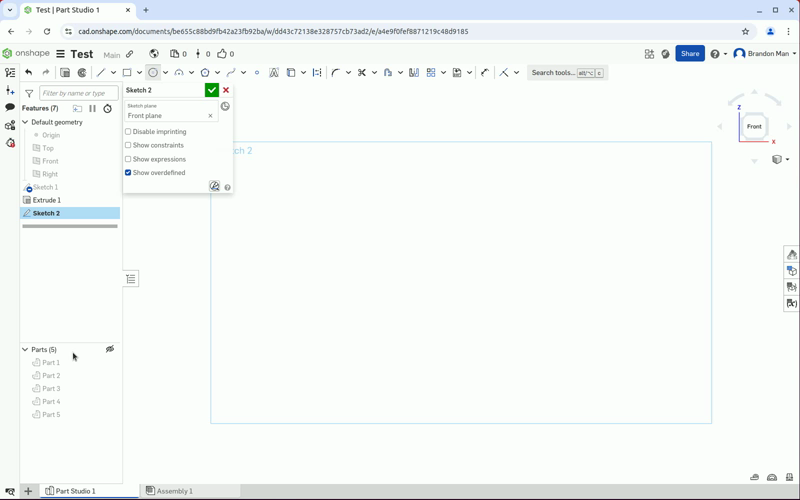
mouse_move(461, 178)
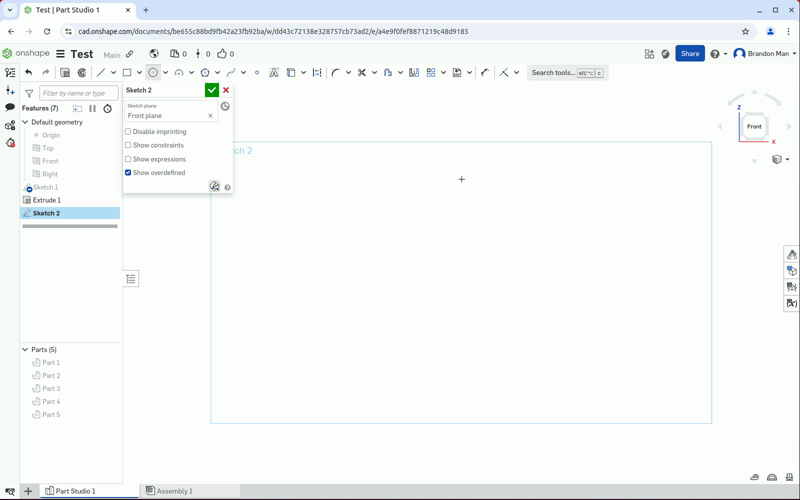
click(461, 178)
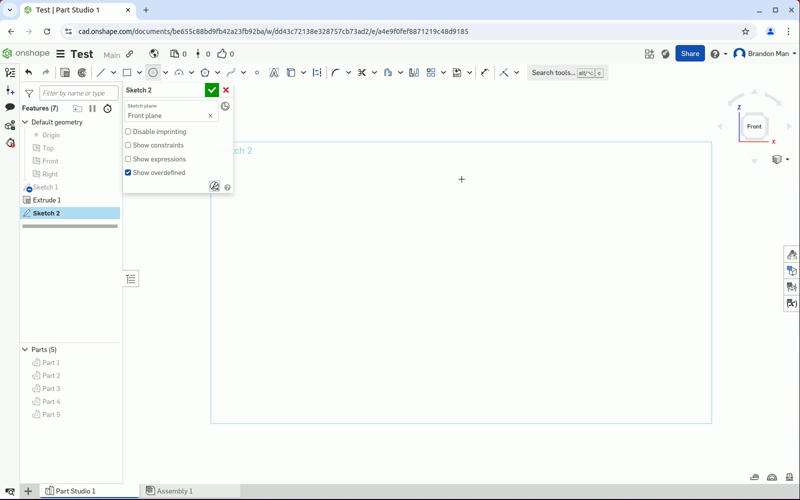
key_up(shift)
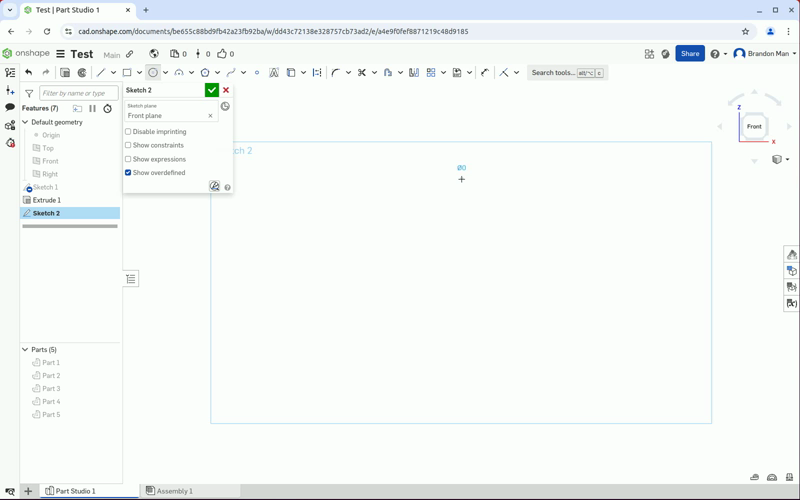
mouse_move(471, 178)
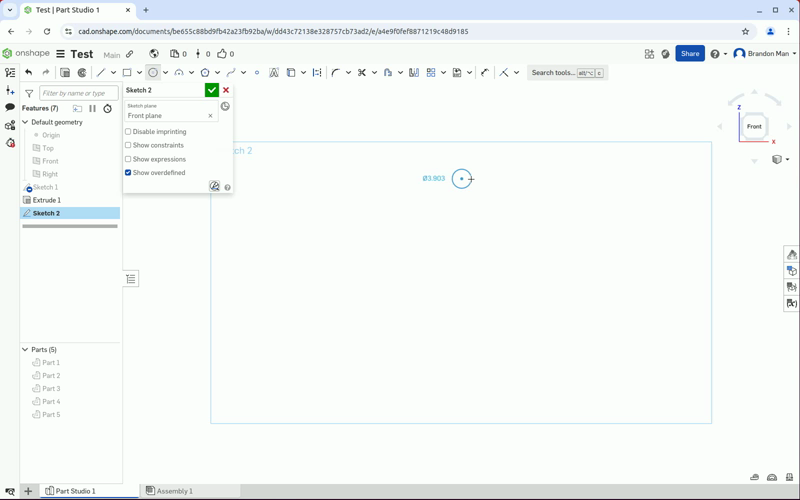
click(471, 178)
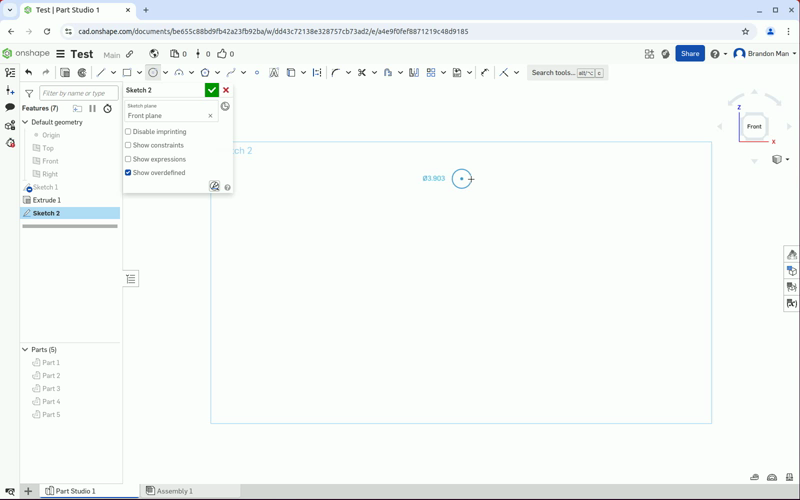
key(esc)
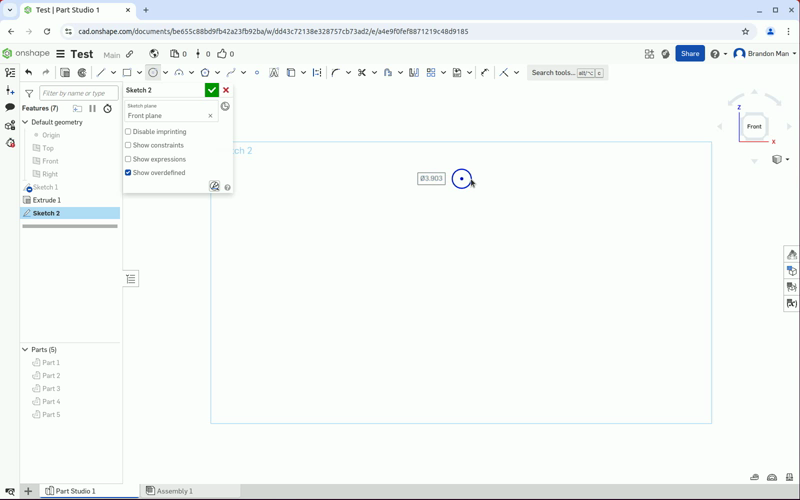
key(c)
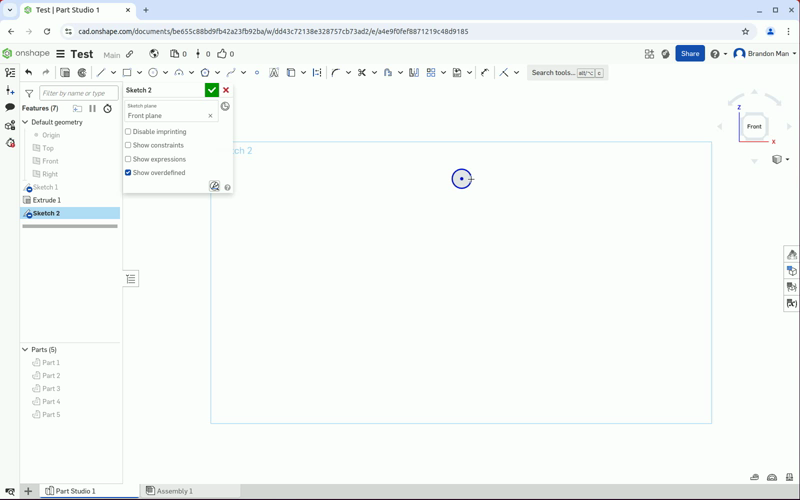
key_down(shift)
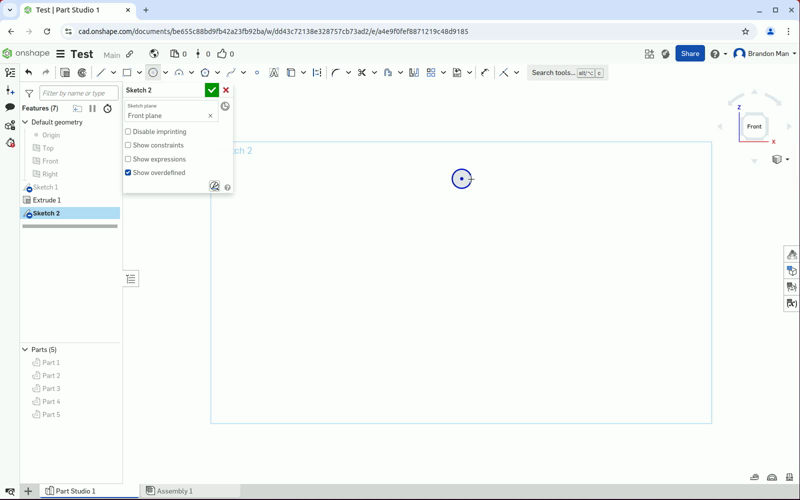
mouse_move(461, 178)
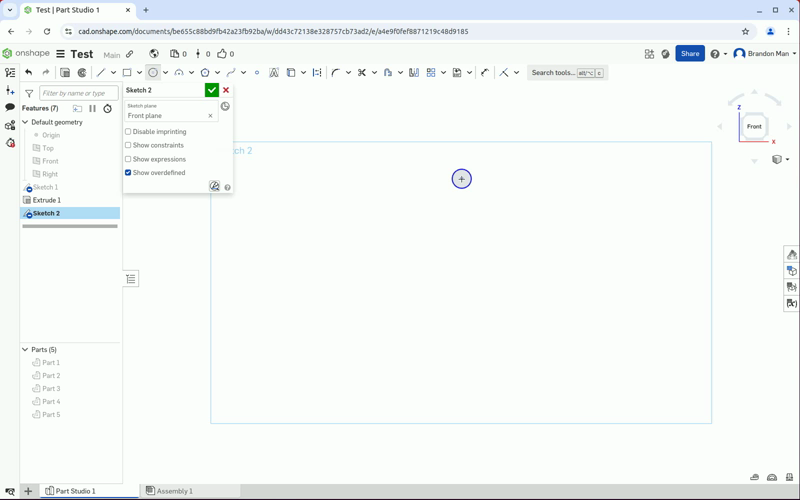
click(461, 178)
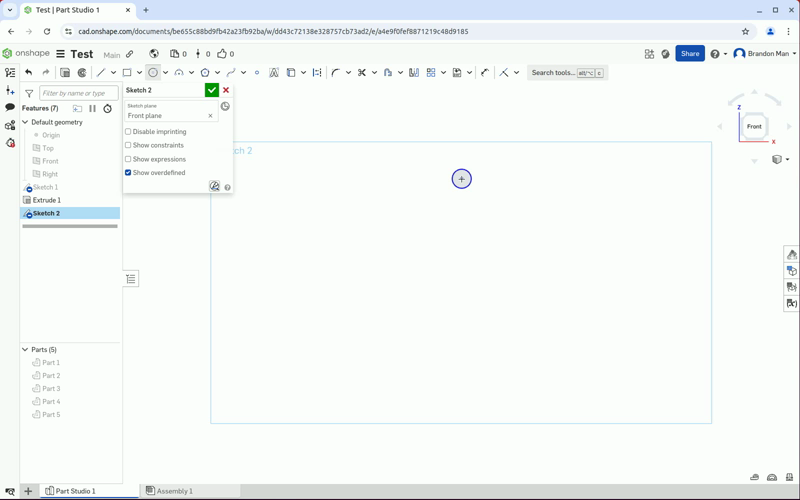
key_up(shift)
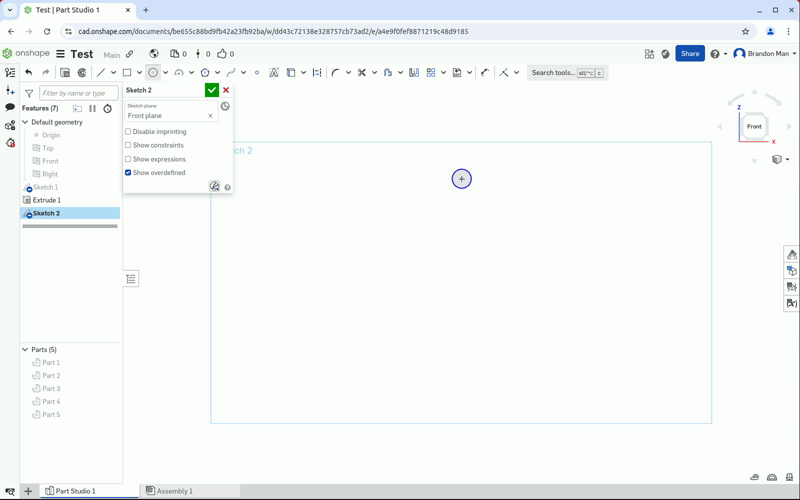
mouse_move(464, 178)
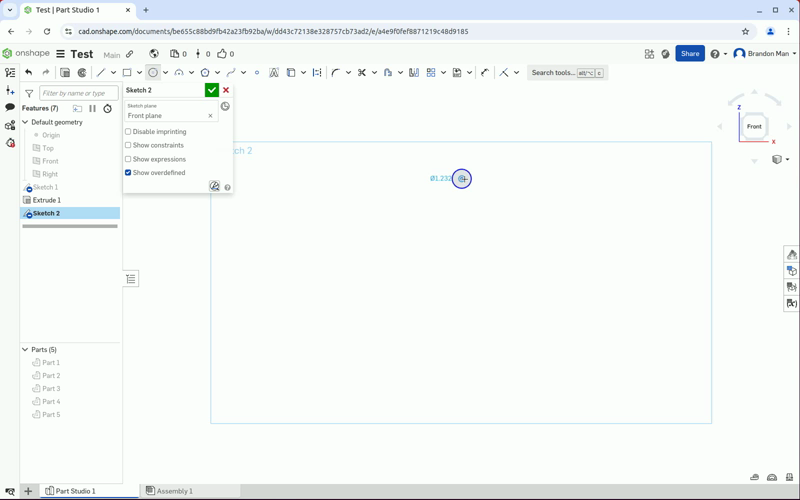
scroll(6)
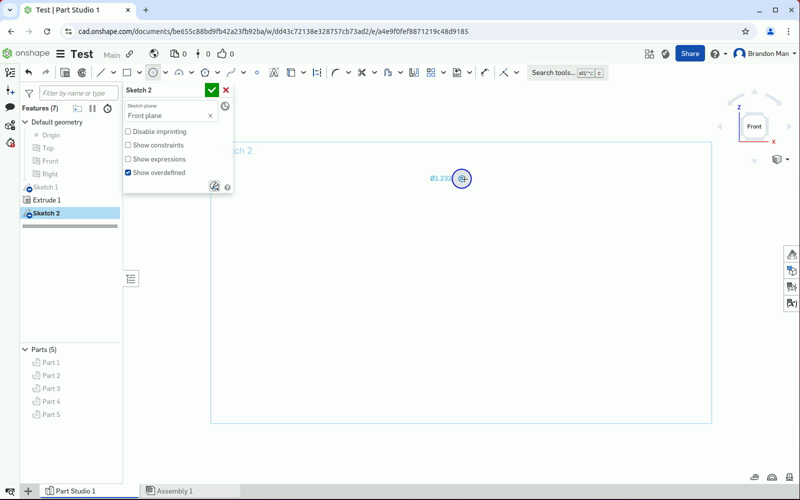
scroll(6)
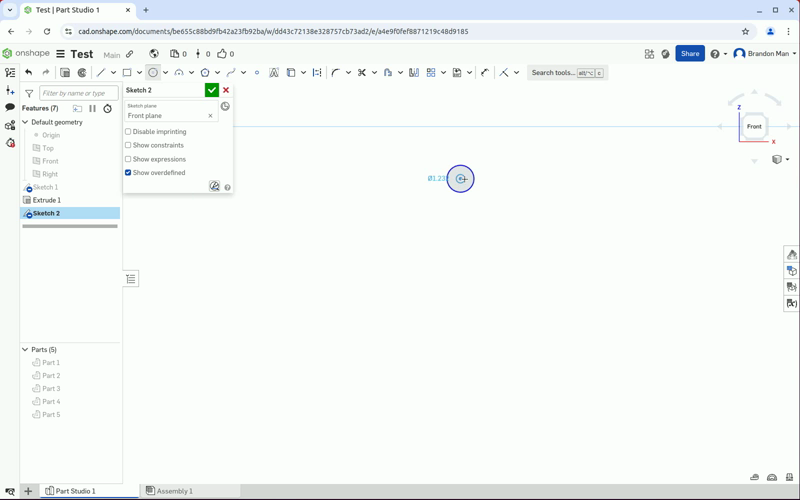
scroll(6)
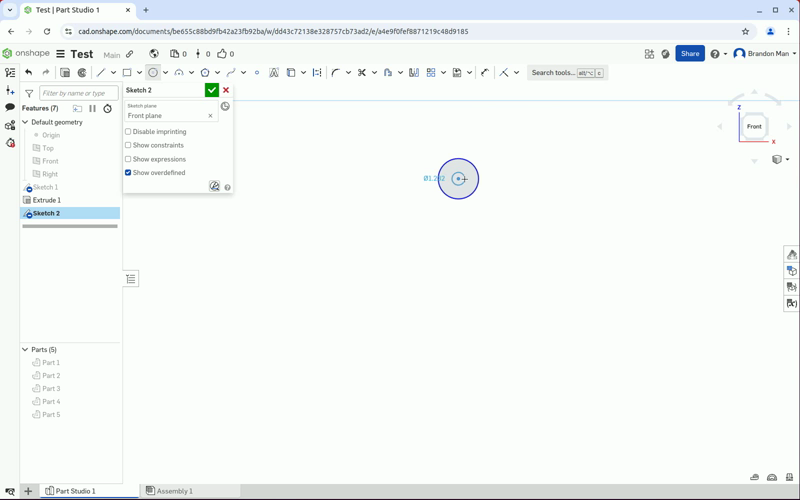
scroll(6)
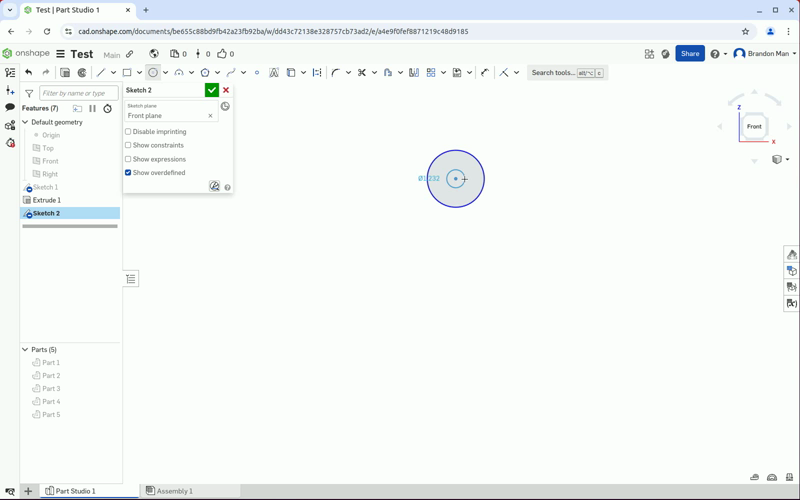
scroll(6)
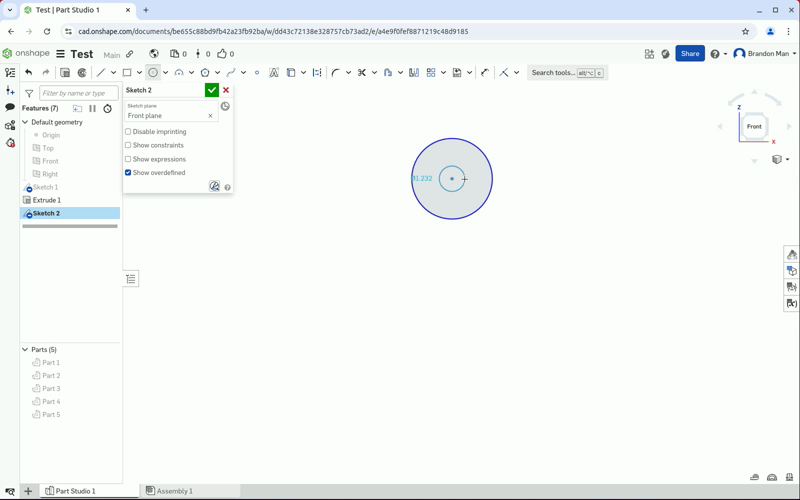
scroll(6)
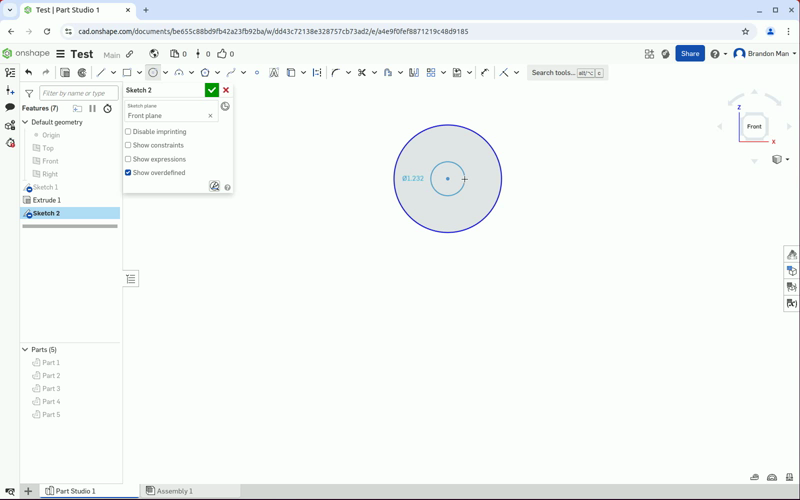
scroll(6)
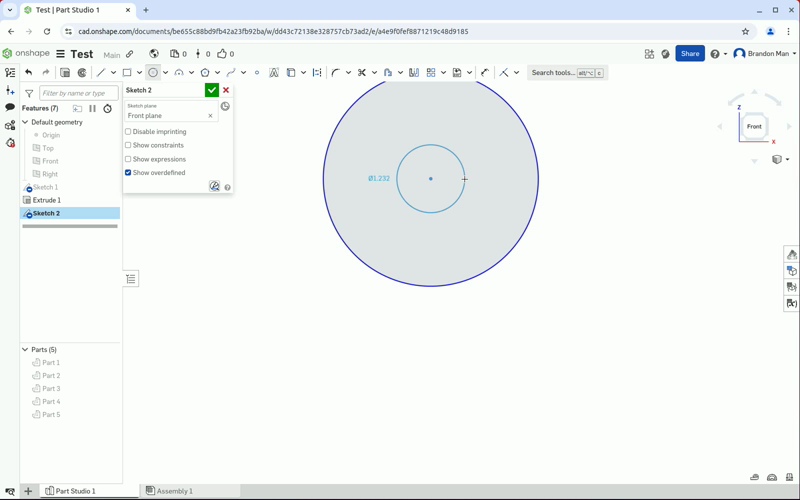
click(464, 178)
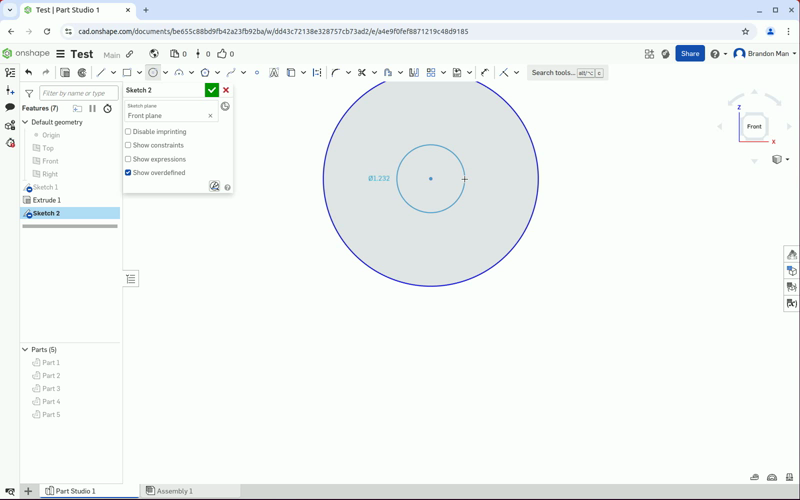
scroll(-6)
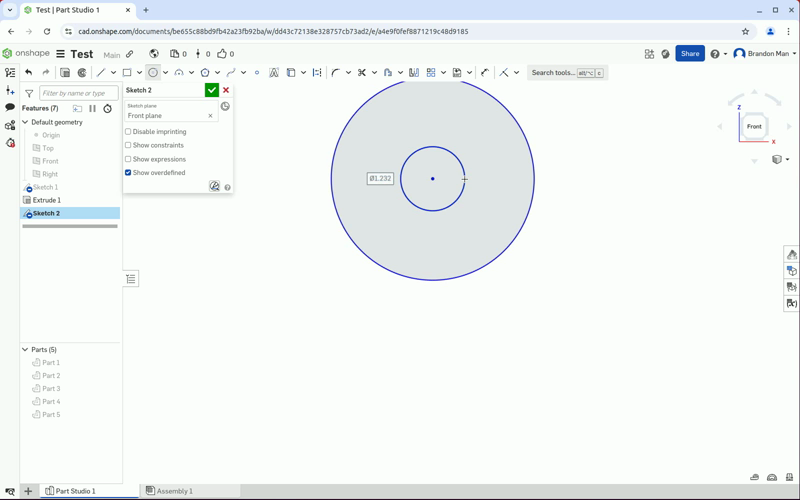
scroll(-6)
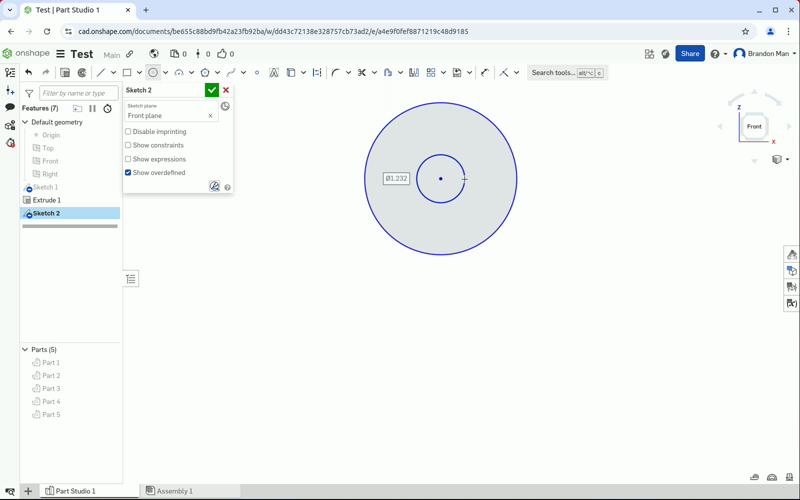
scroll(-6)
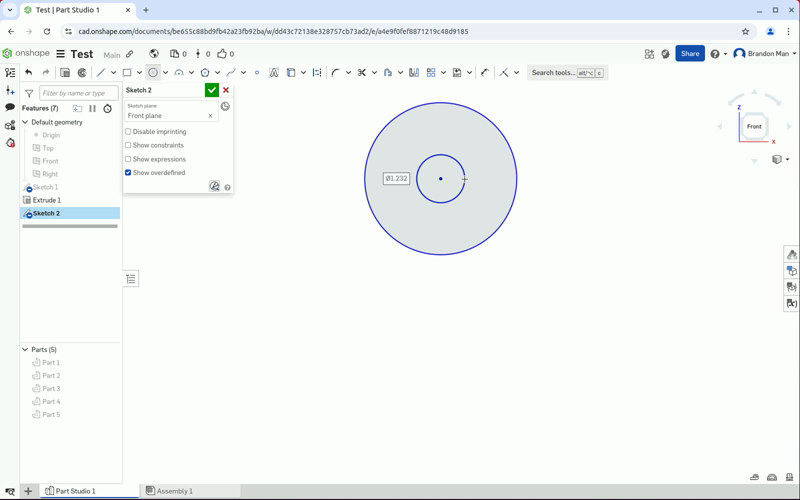
scroll(-6)
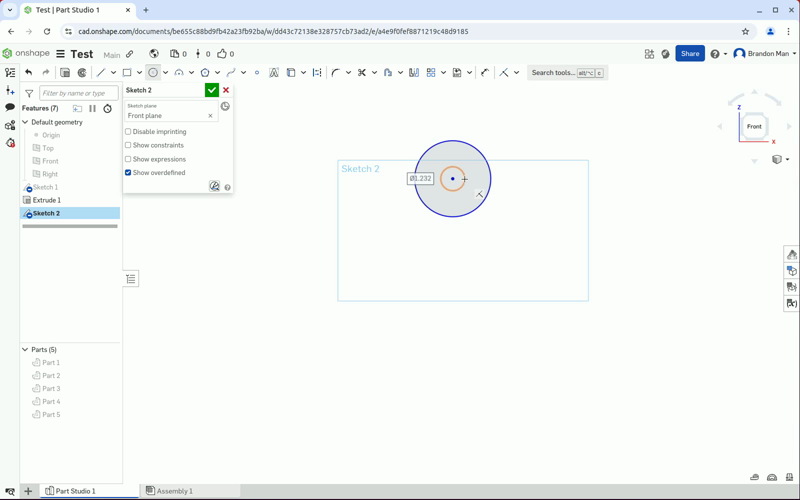
scroll(-6)
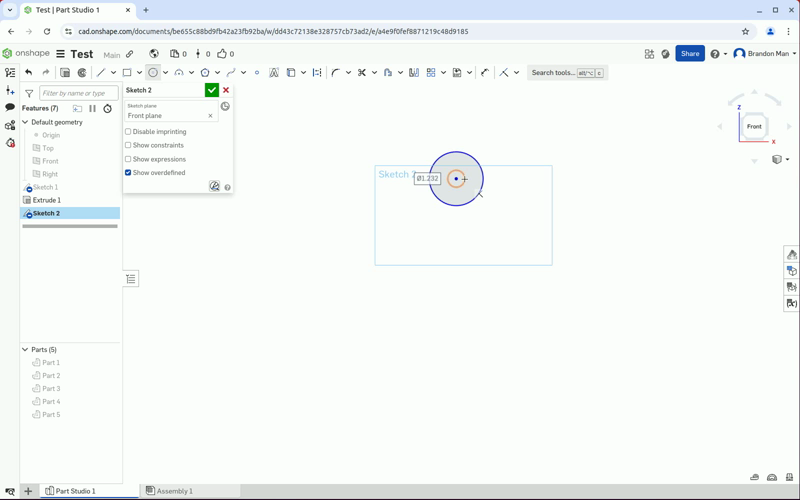
scroll(-6)
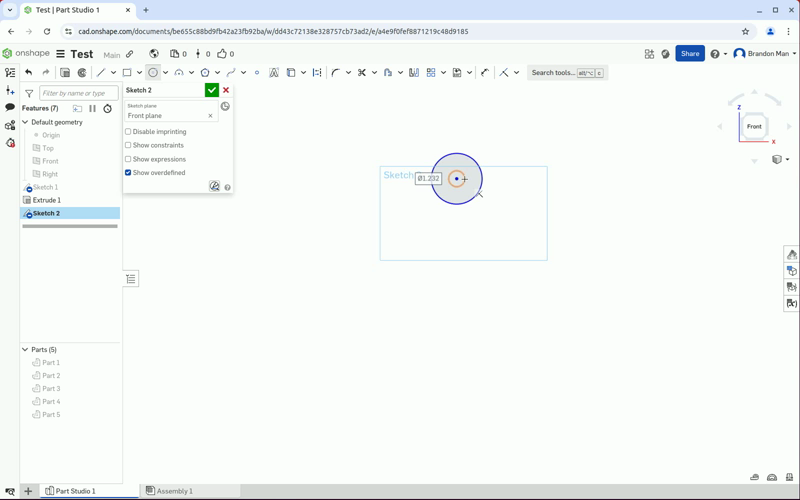
scroll(-6)
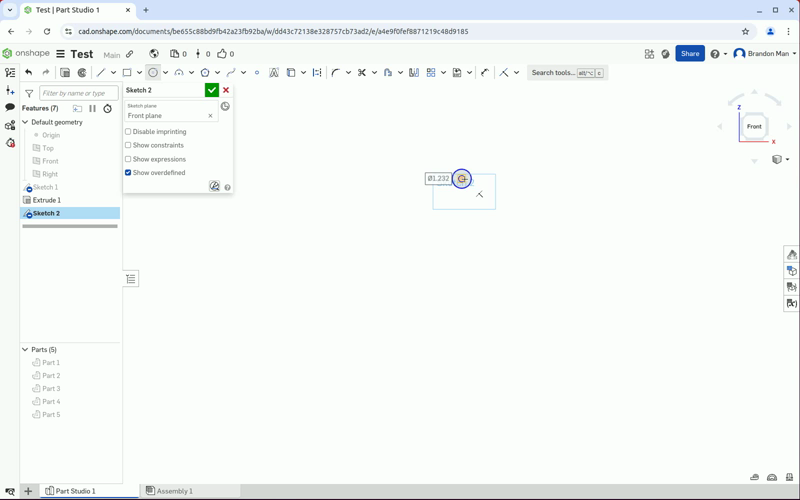
key(esc)
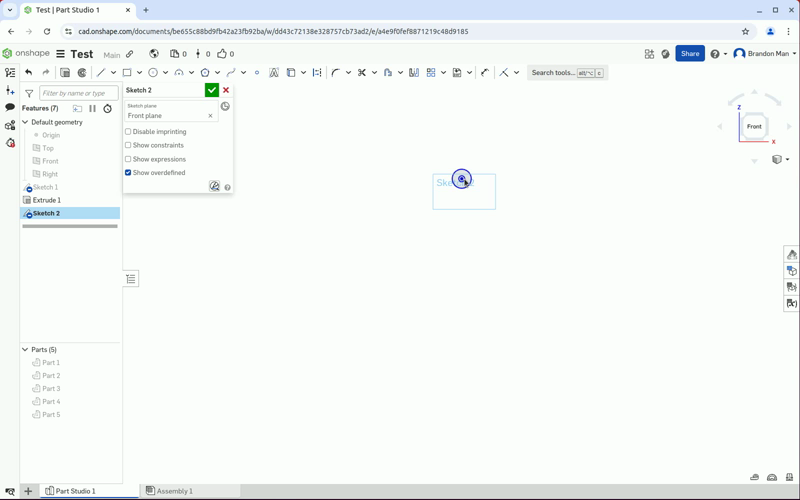
mouse_move(457, 186)
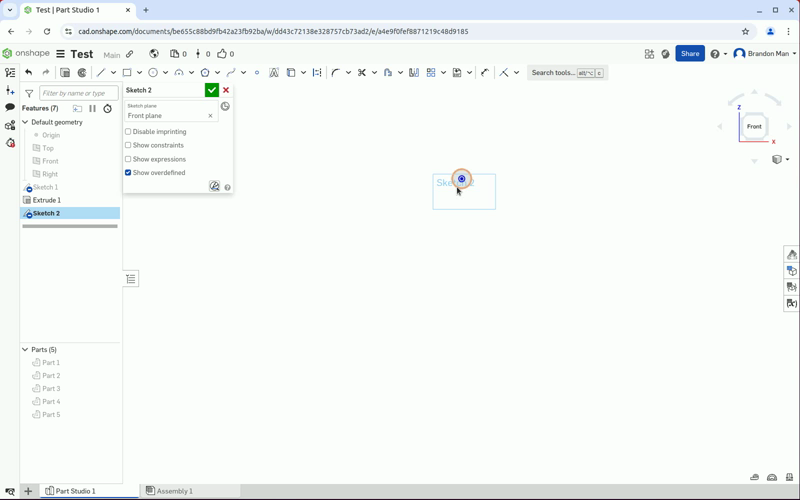
scroll(6)
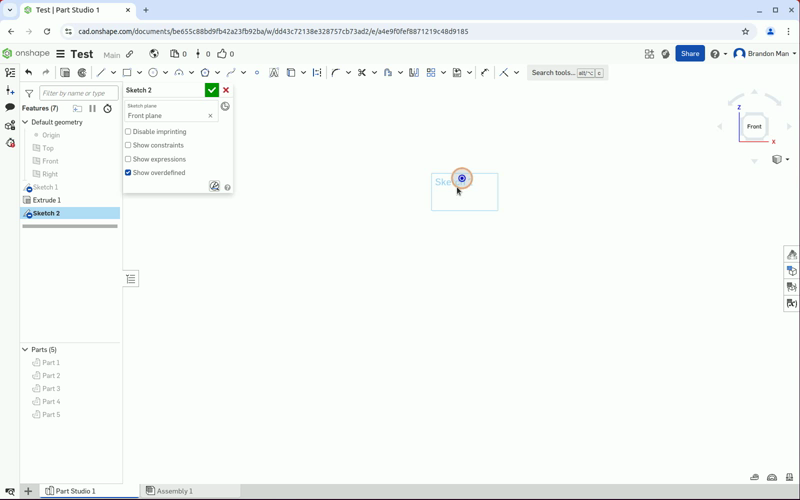
scroll(6)
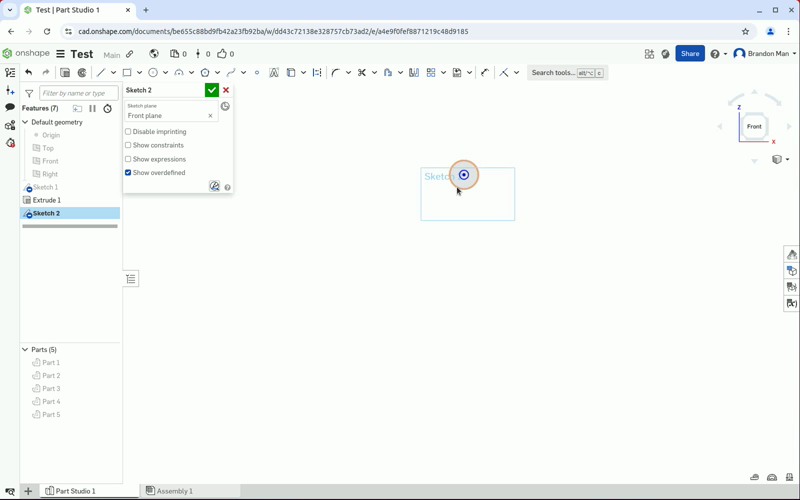
scroll(6)
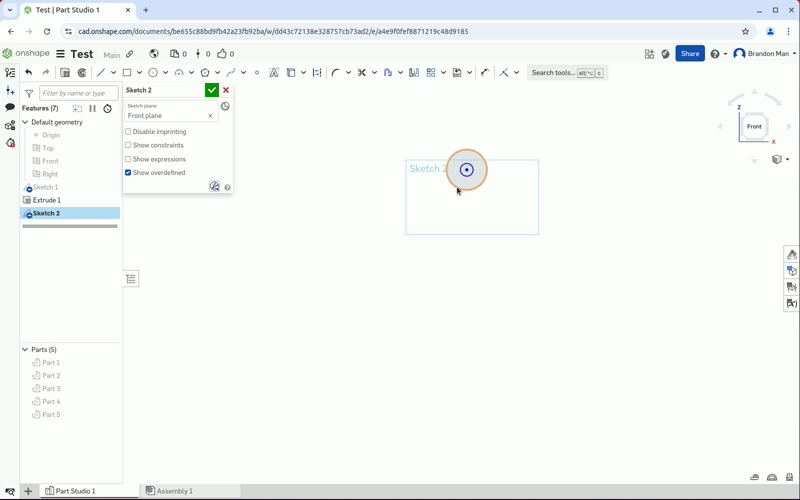
scroll(6)
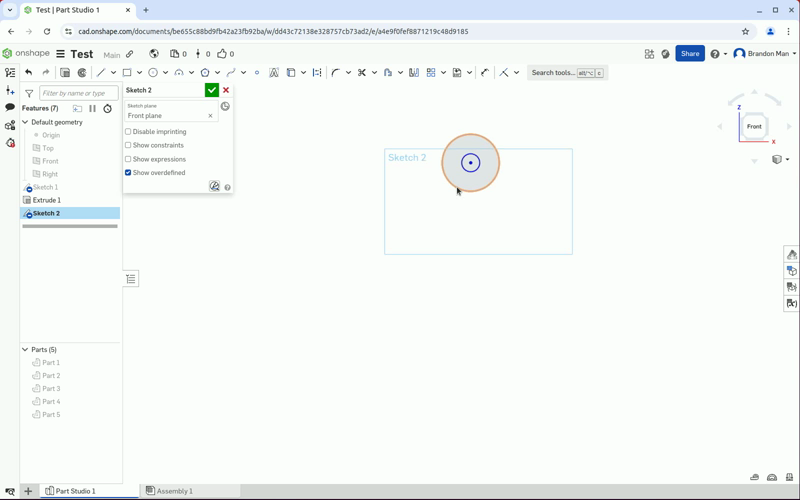
scroll(6)
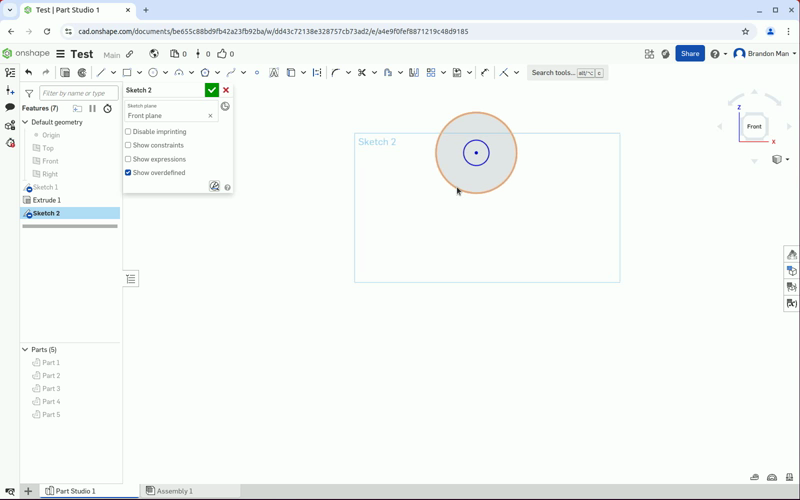
scroll(6)
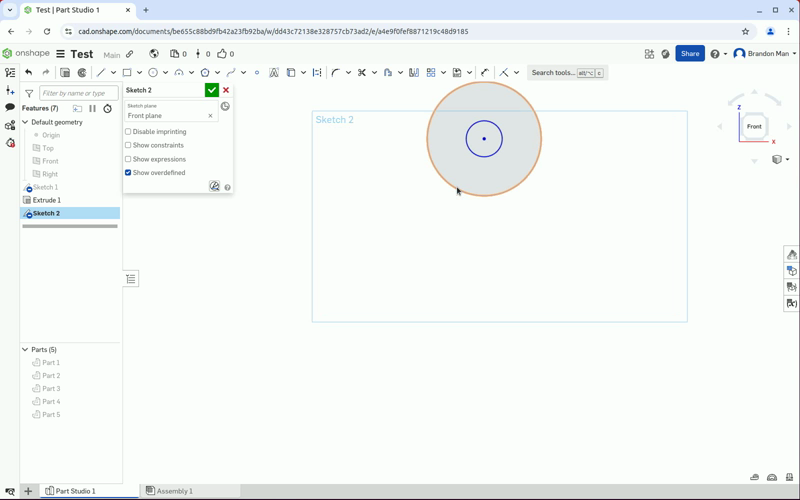
scroll(6)
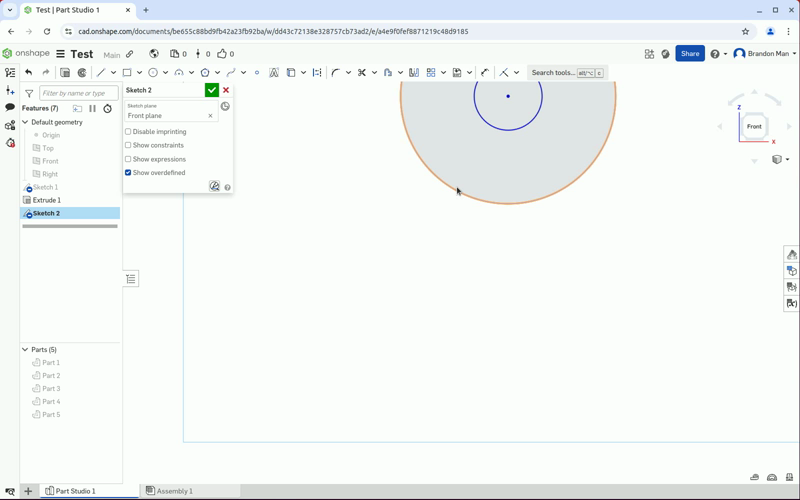
click(457, 186)
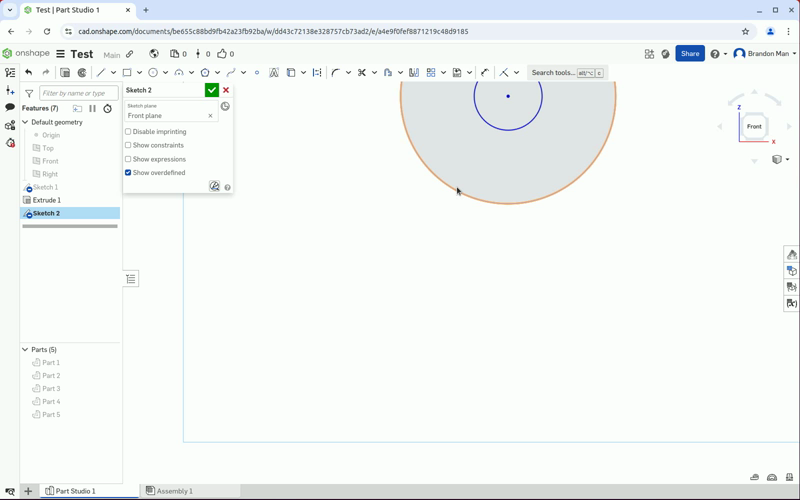
scroll(-6)
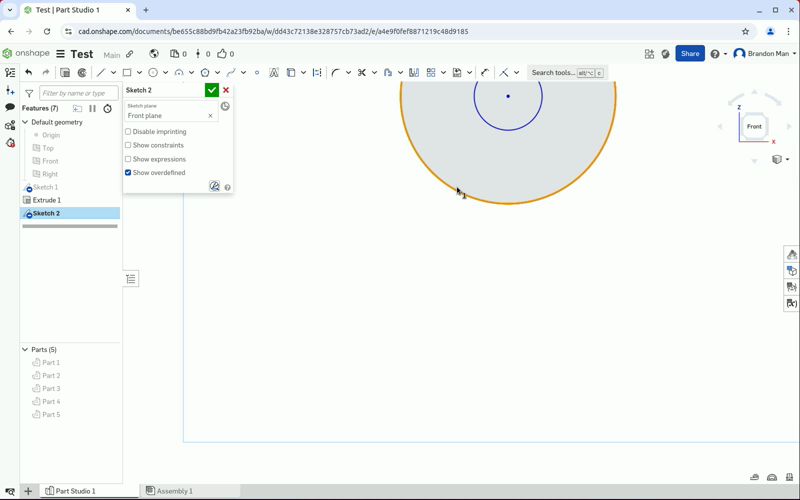
scroll(-6)
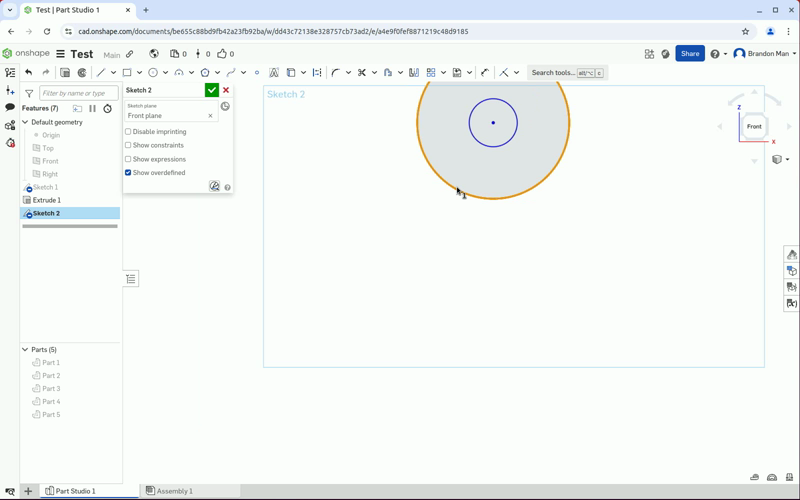
scroll(-6)
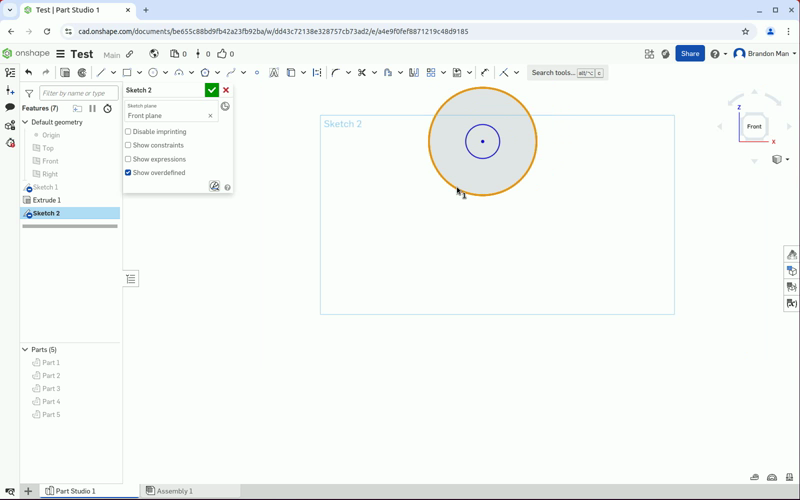
scroll(-6)
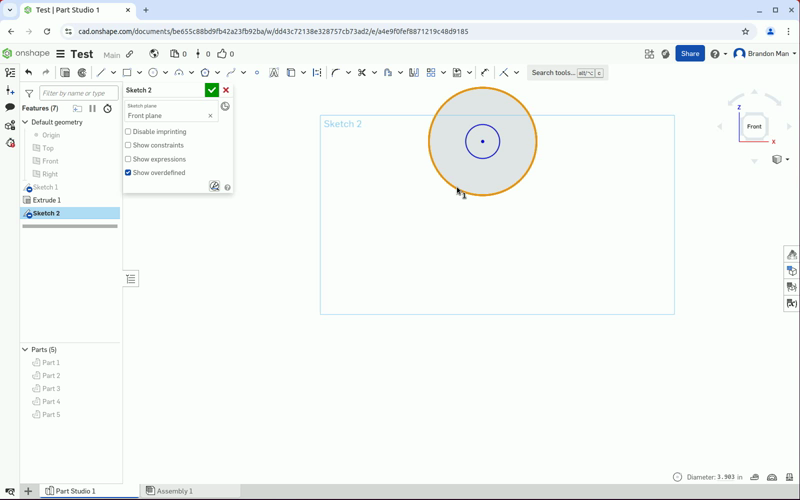
scroll(-6)
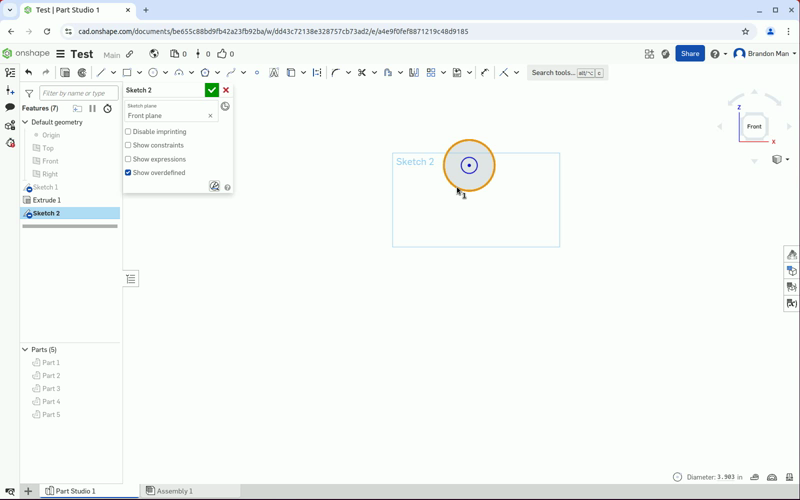
scroll(-6)
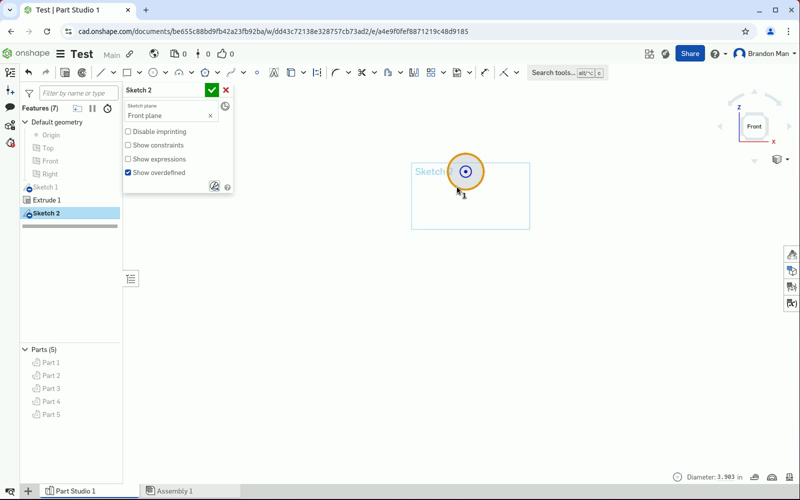
scroll(-6)
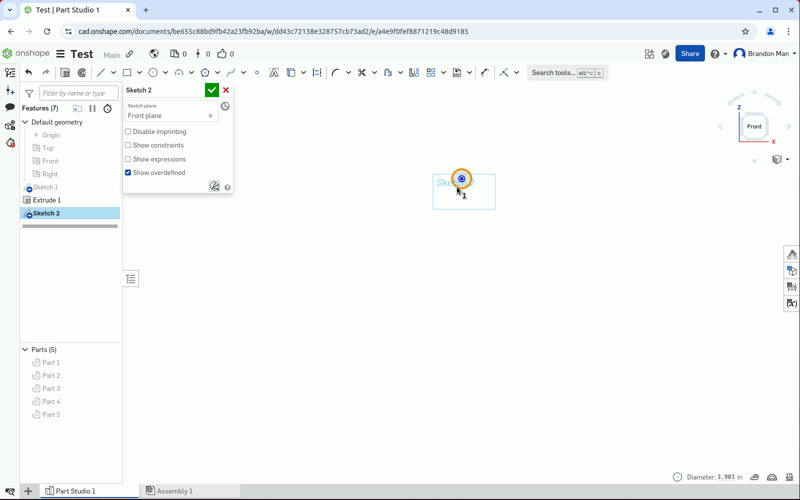
mouse_move(73, 352)
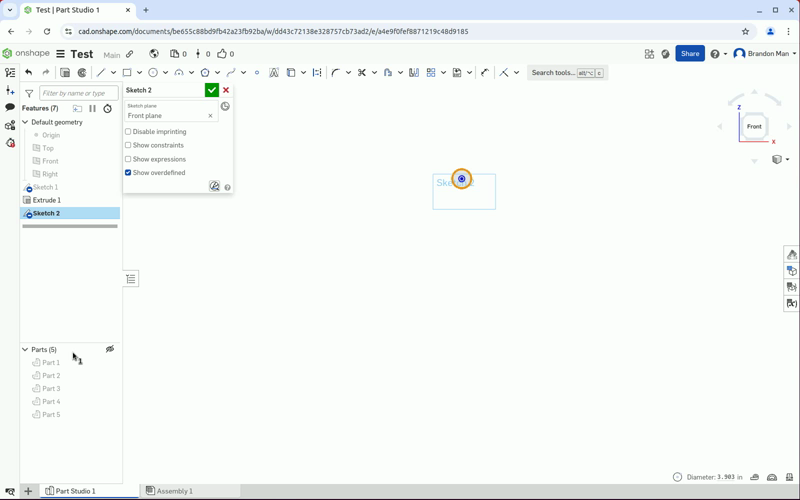
key(shift+y)
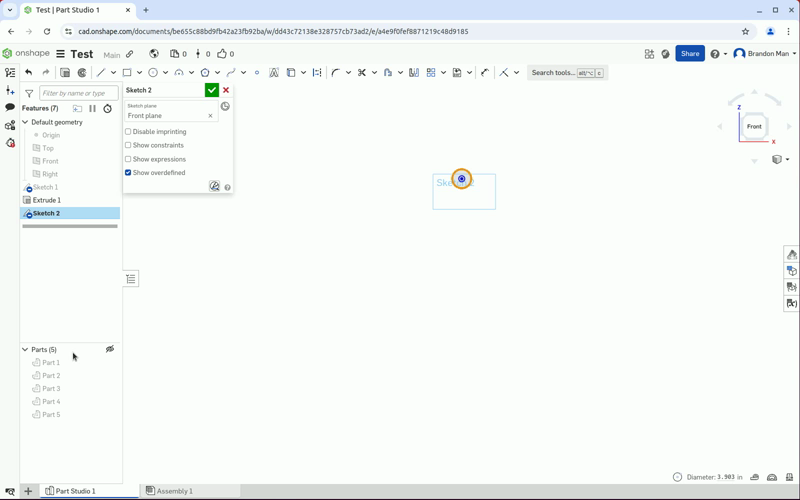
key(shift+e)
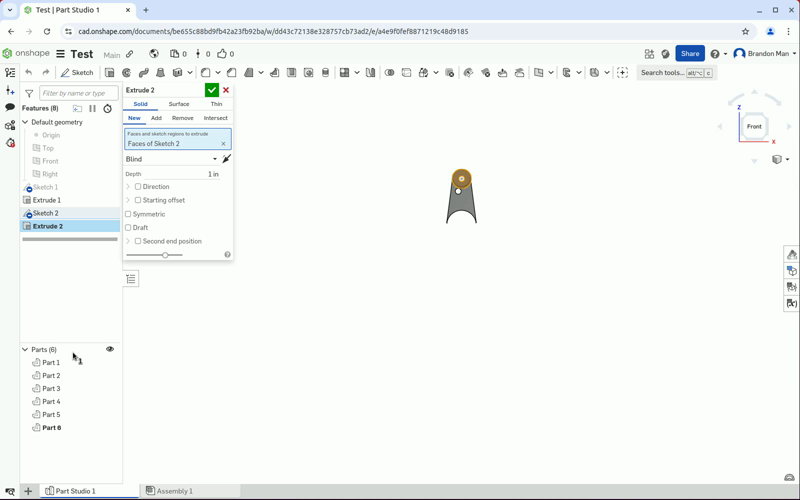
mouse_move(143, 106)
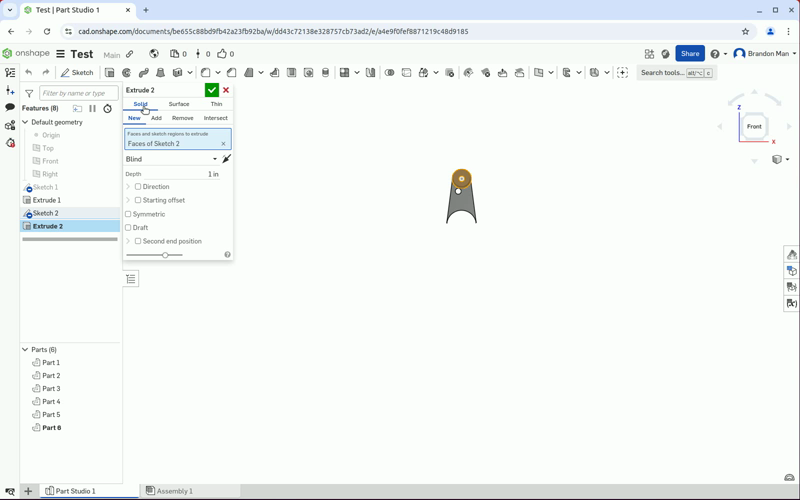
click(143, 106)
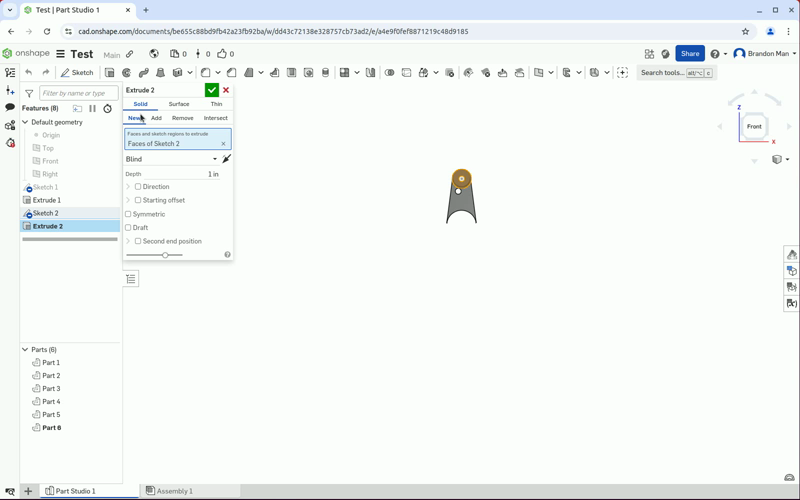
mouse_move(137, 120)
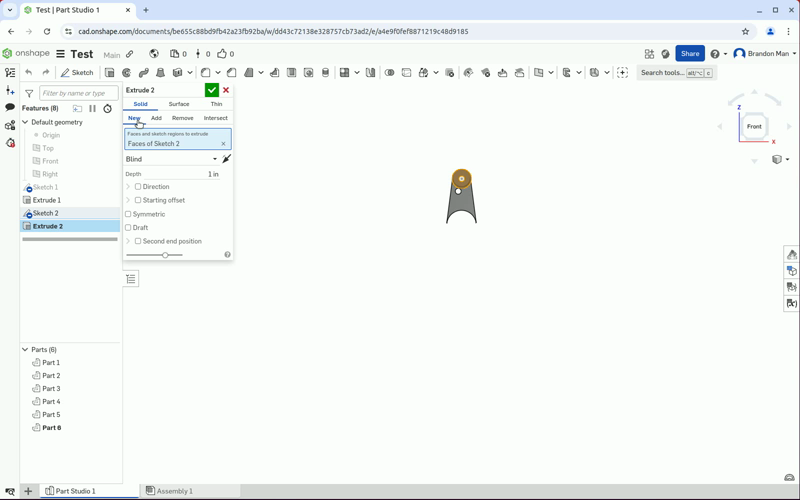
click(137, 120)
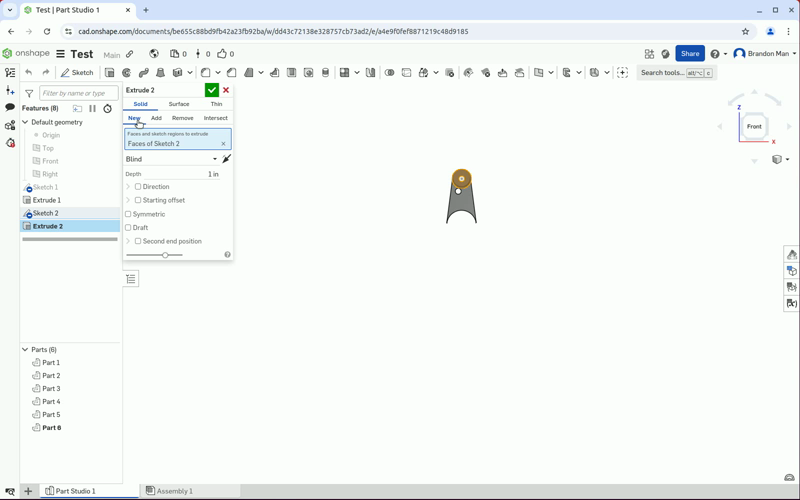
key(tab, 4)
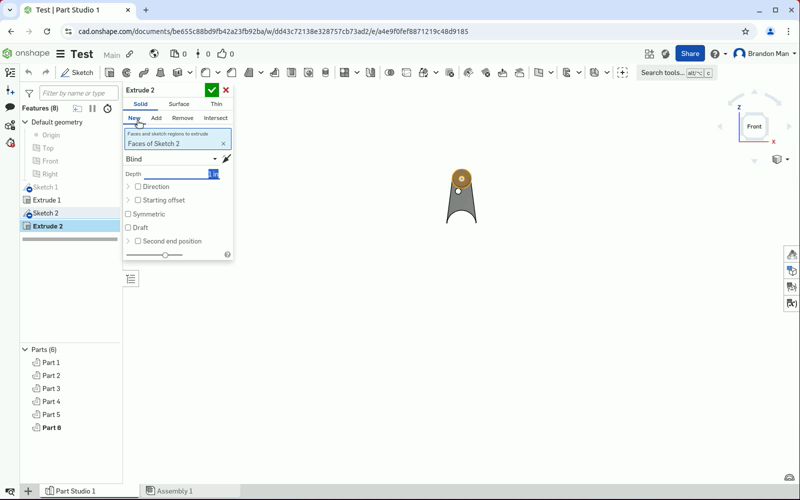
text(0.481)
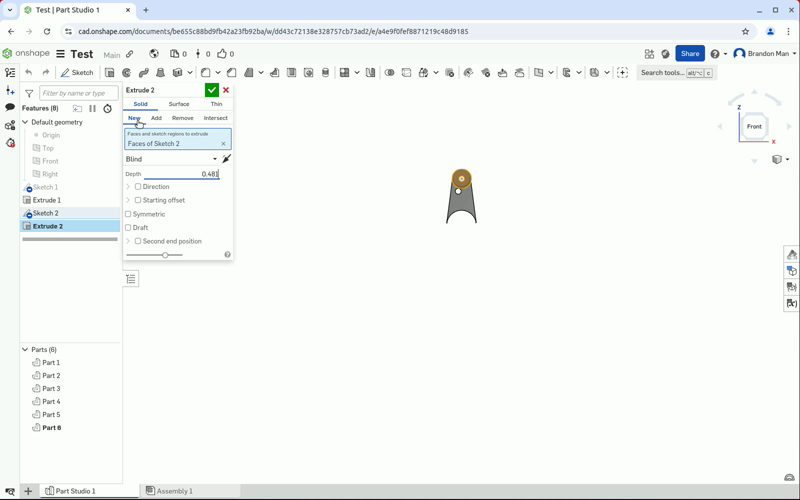
key(enter)
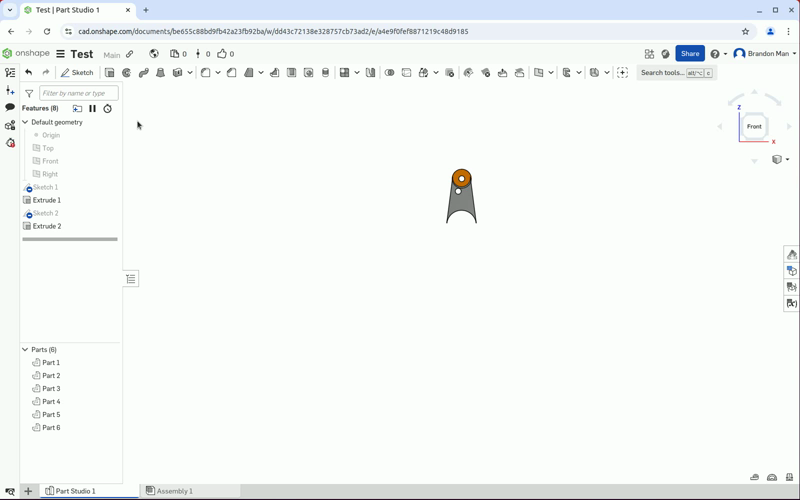
key(shift+h)
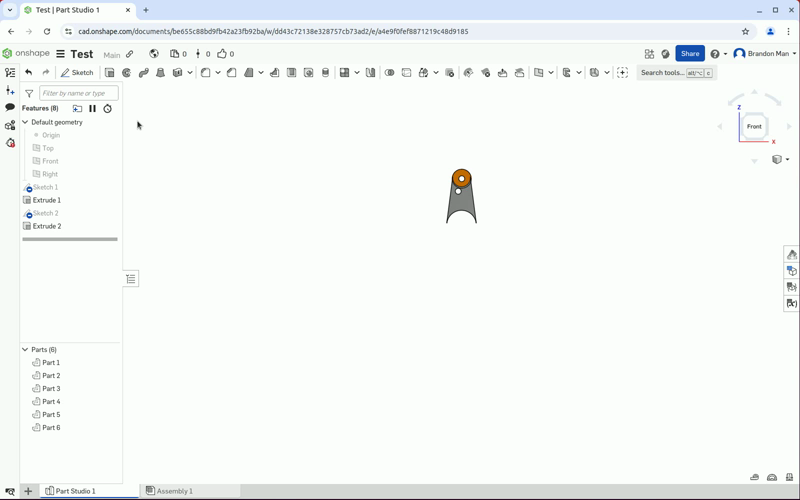
key(shift+h)
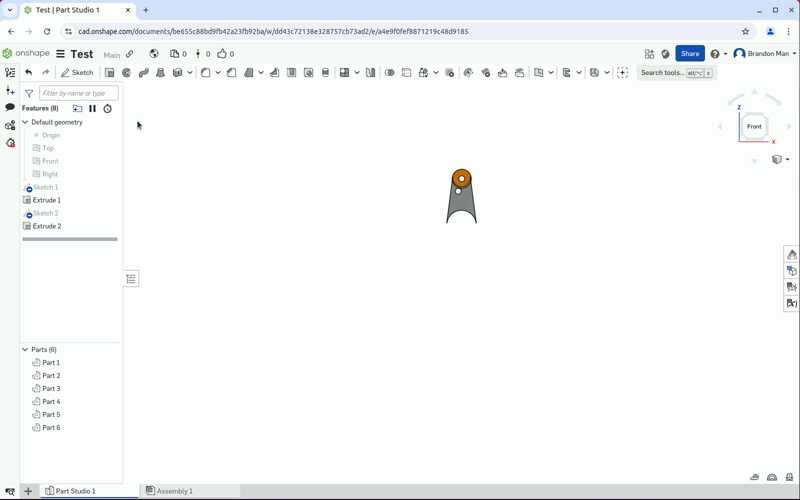
mouse_move(73, 189)
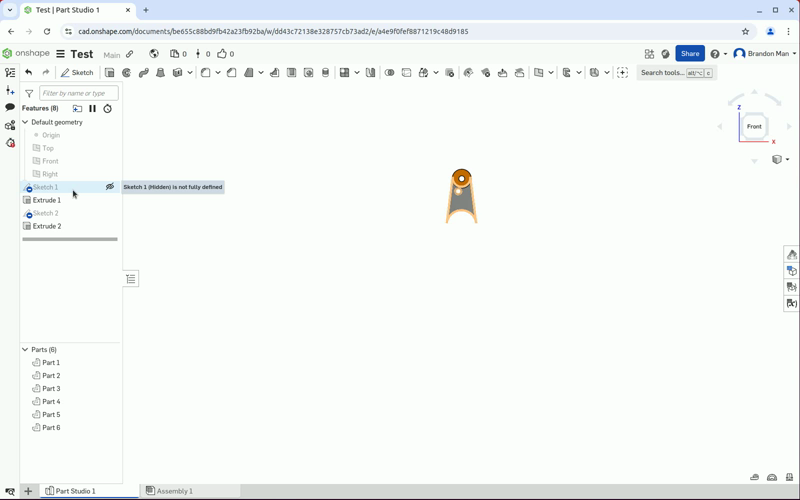
click(73, 189)
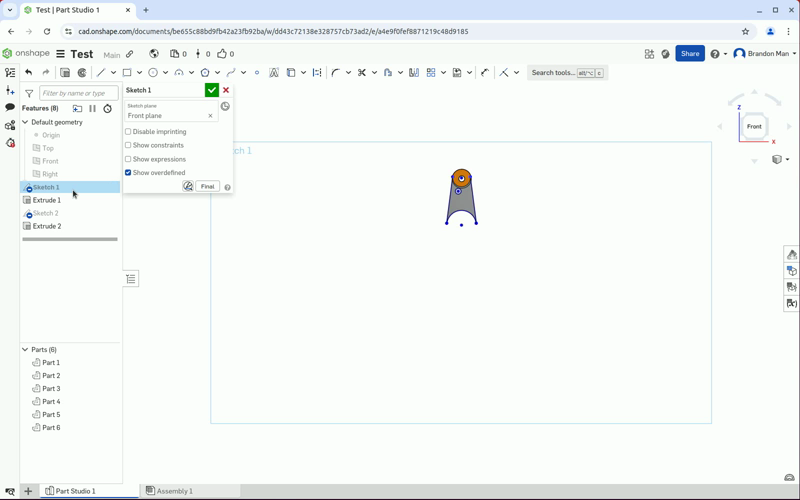
mouse_move(229, 92)
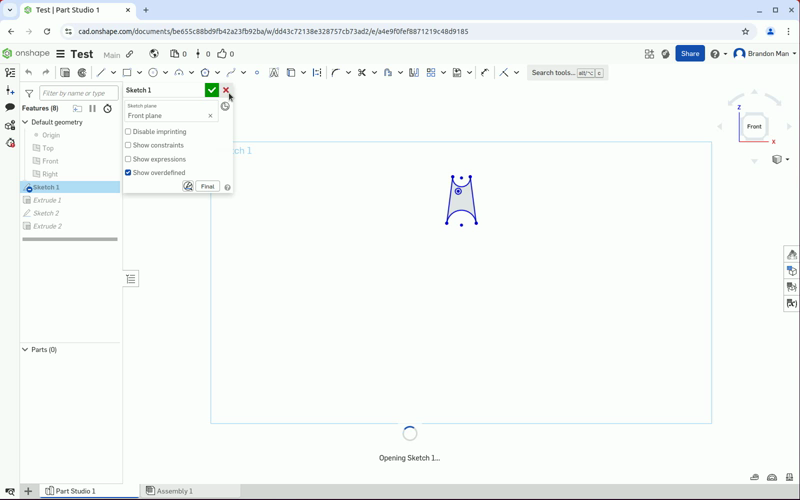
click(229, 92)
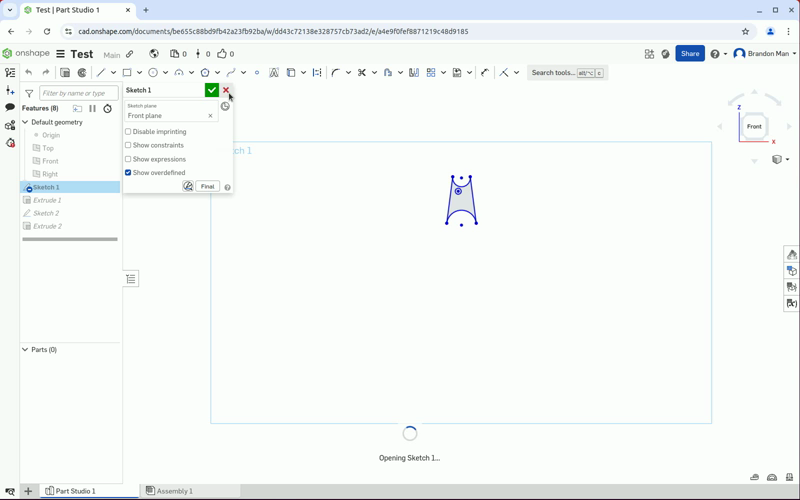
key(shift+s)
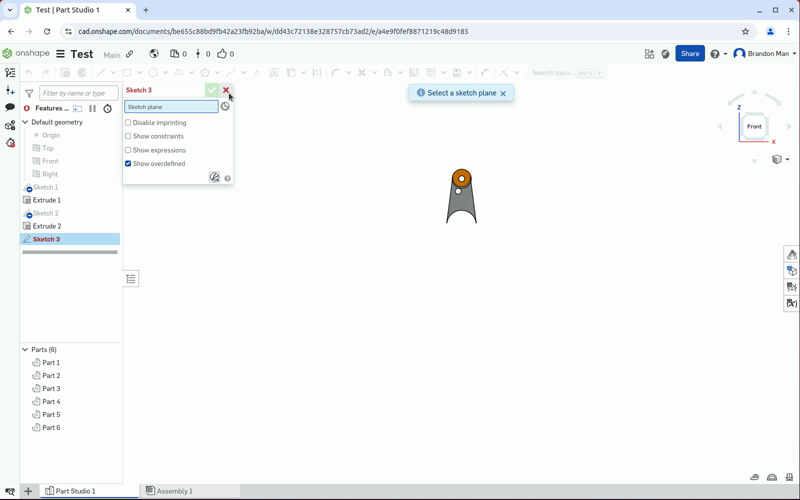
mouse_move(73, 163)
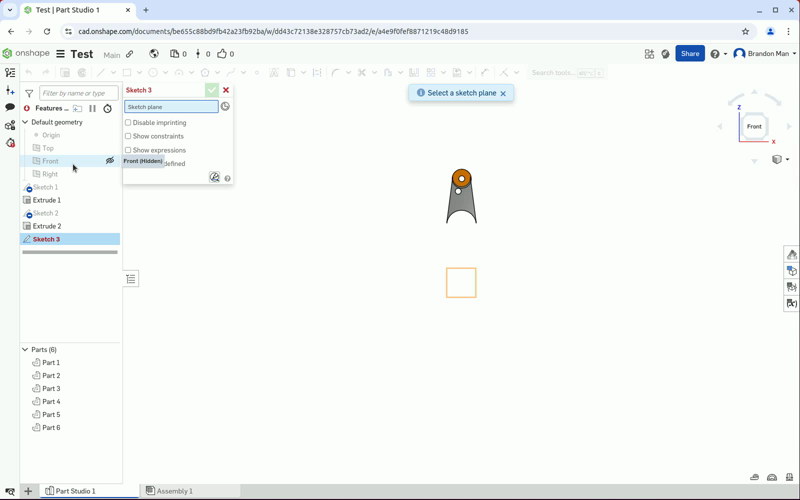
click(73, 163)
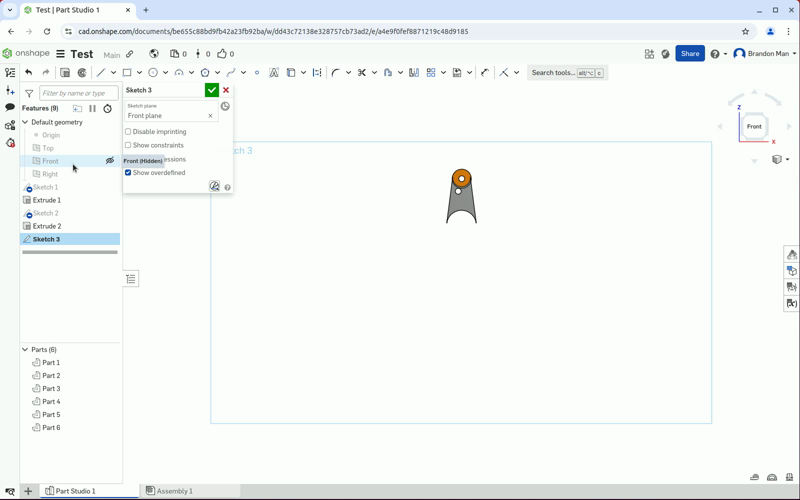
mouse_move(73, 352)
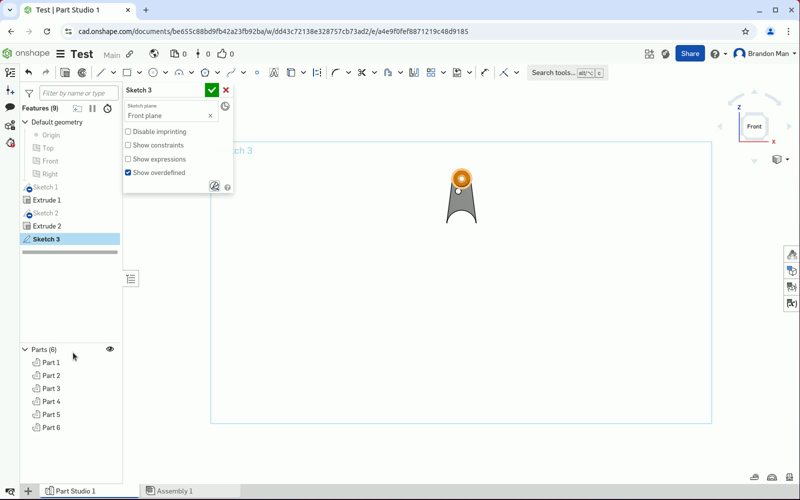
key(y)
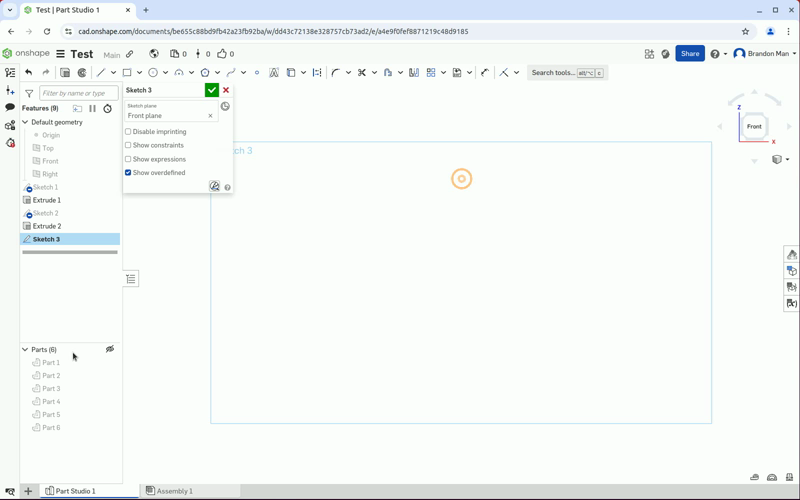
key(l)
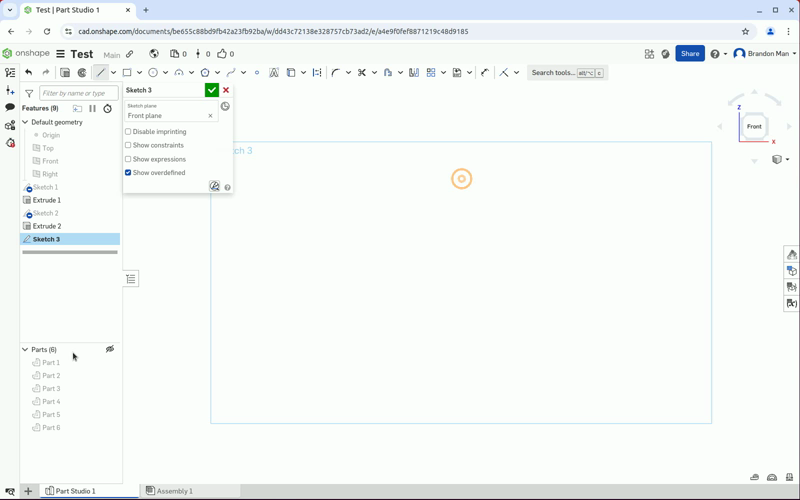
key_down(shift)
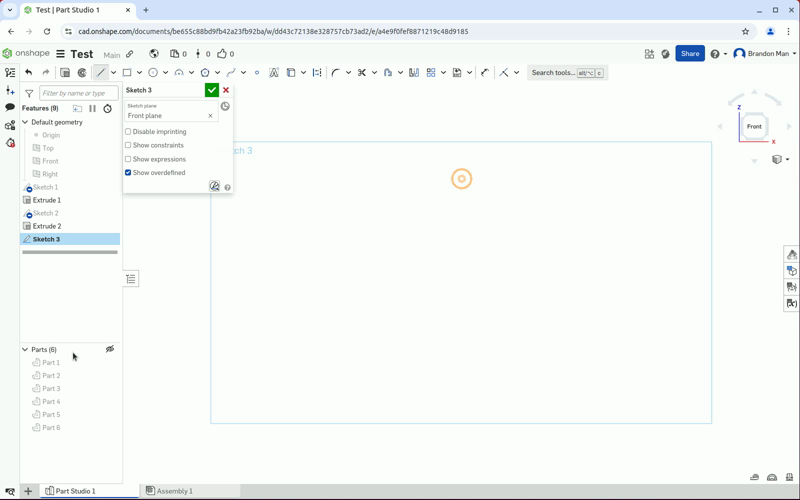
mouse_move(446, 226)
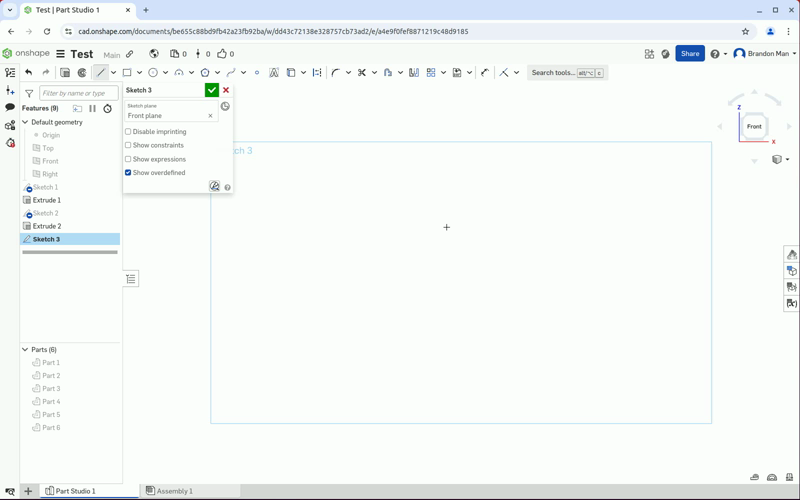
click(446, 226)
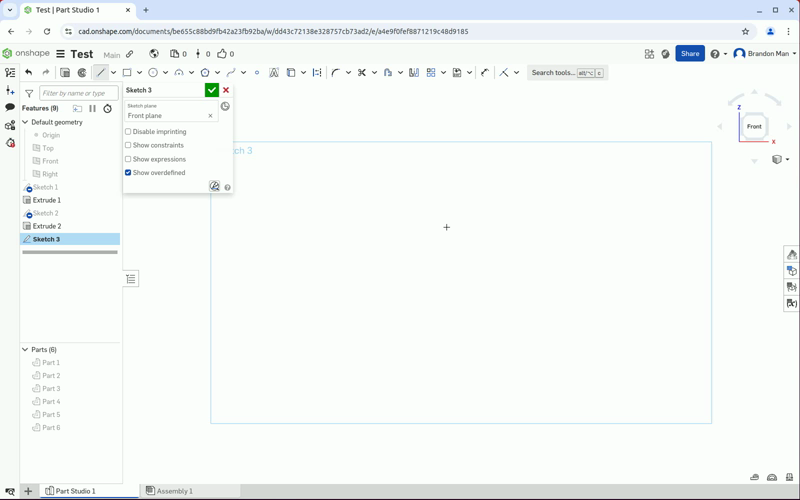
key_up(shift)
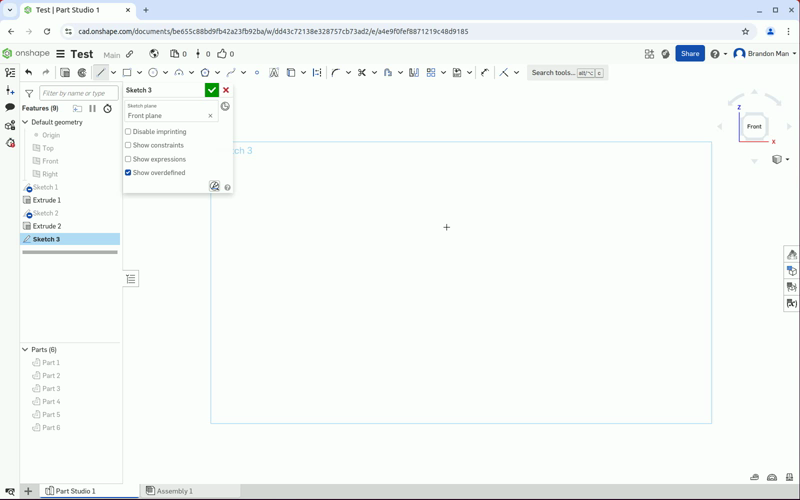
key_down(shift)
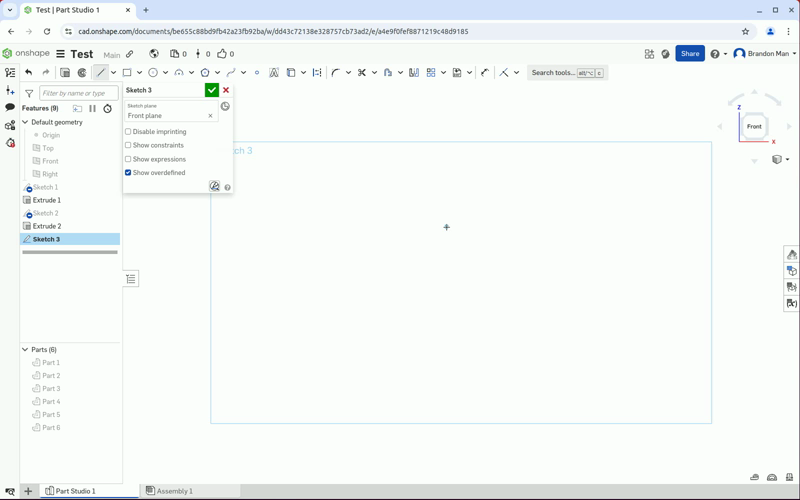
mouse_move(476, 226)
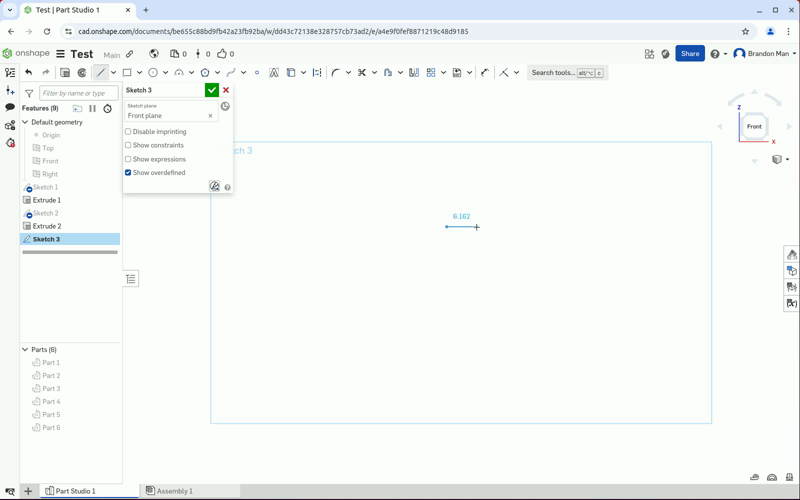
mouse_move(452, 284)
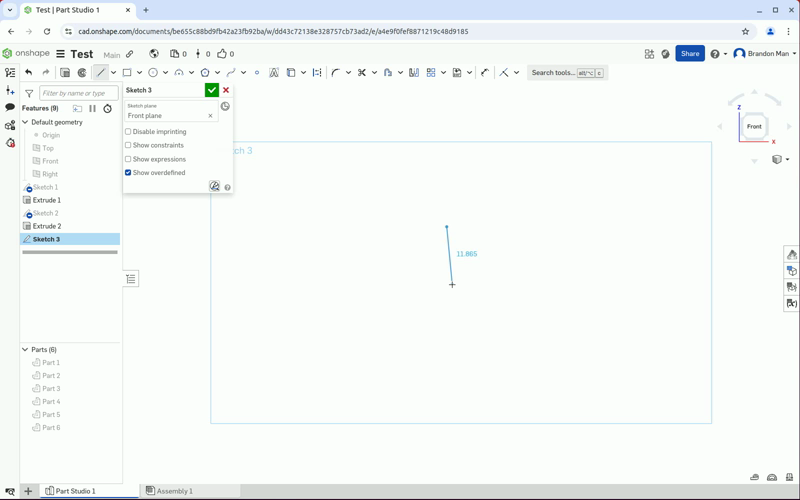
click(452, 284)
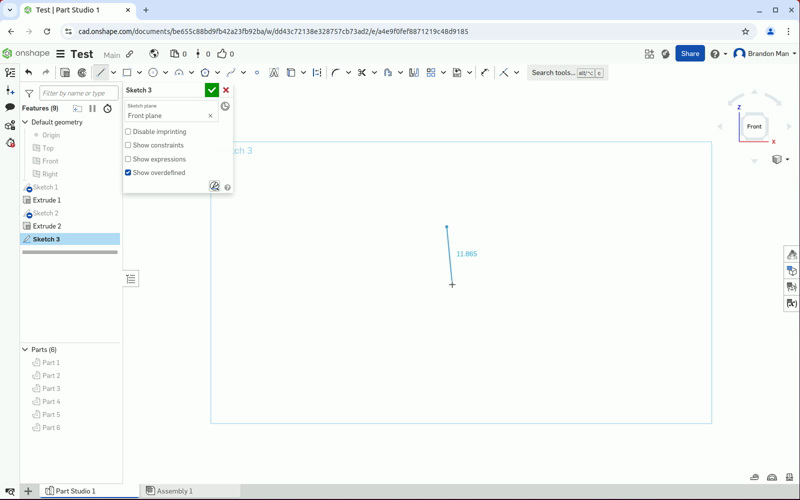
key_up(shift)
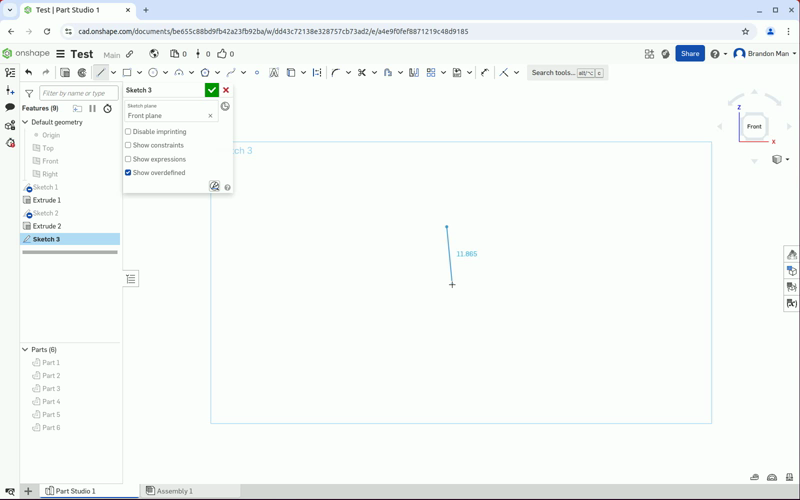
key(esc)
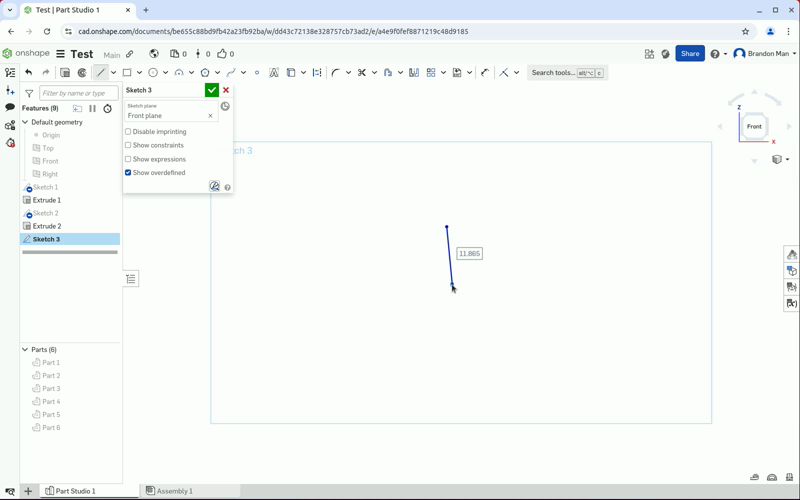
key(a)
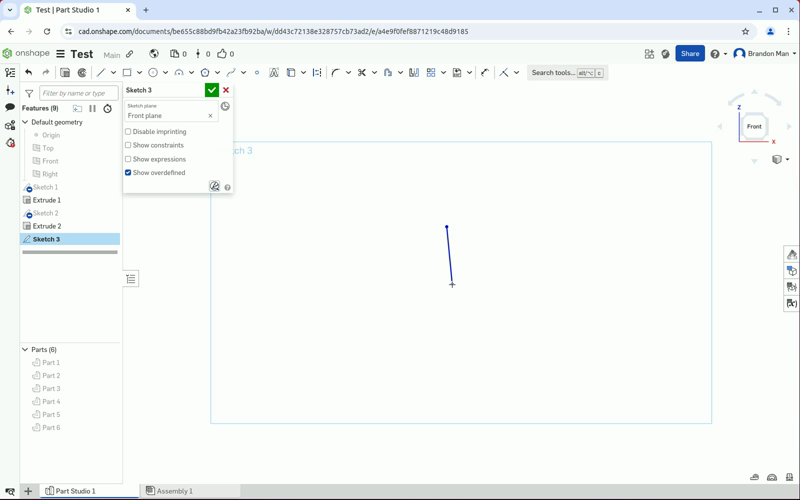
mouse_move(452, 284)
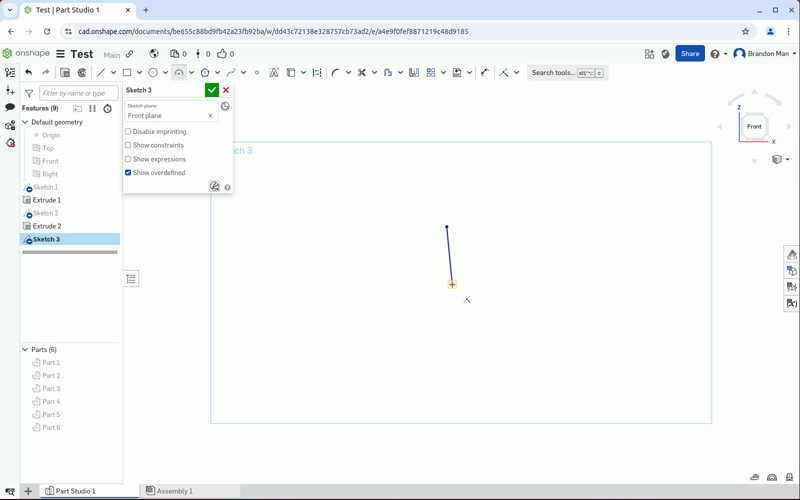
click(452, 284)
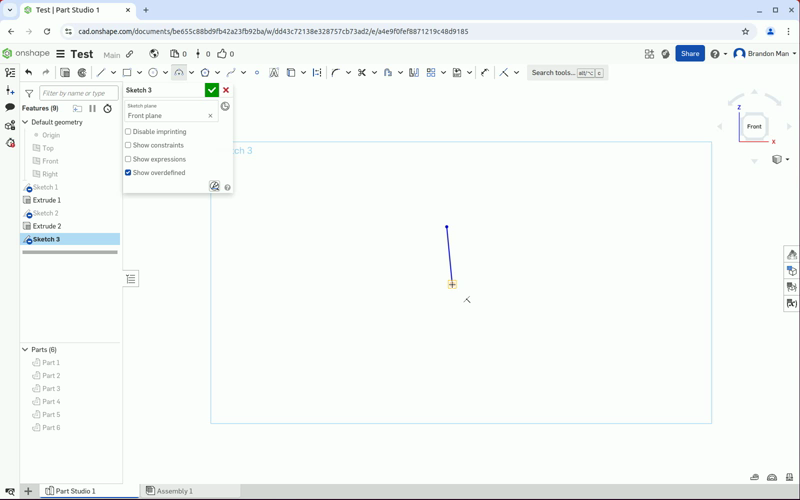
key_down(shift)
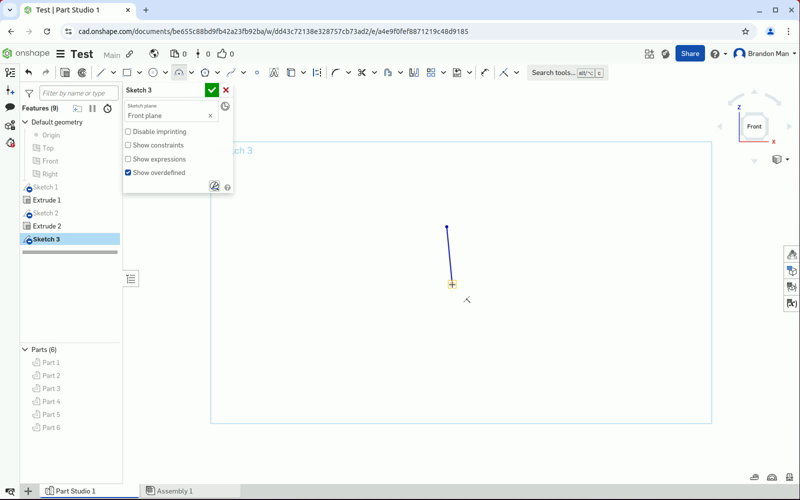
mouse_move(461, 291)
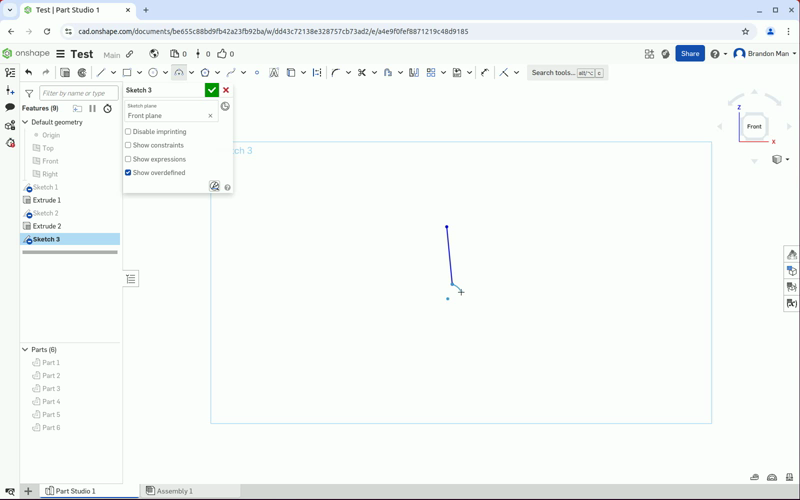
click(461, 291)
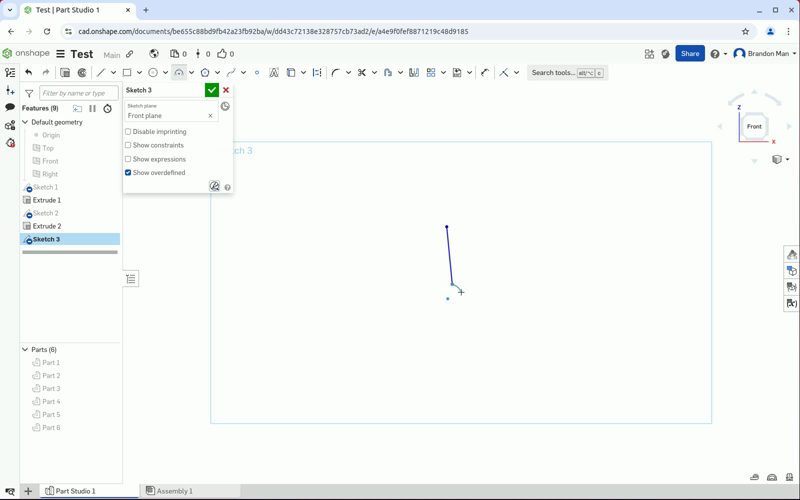
mouse_move(466, 276)
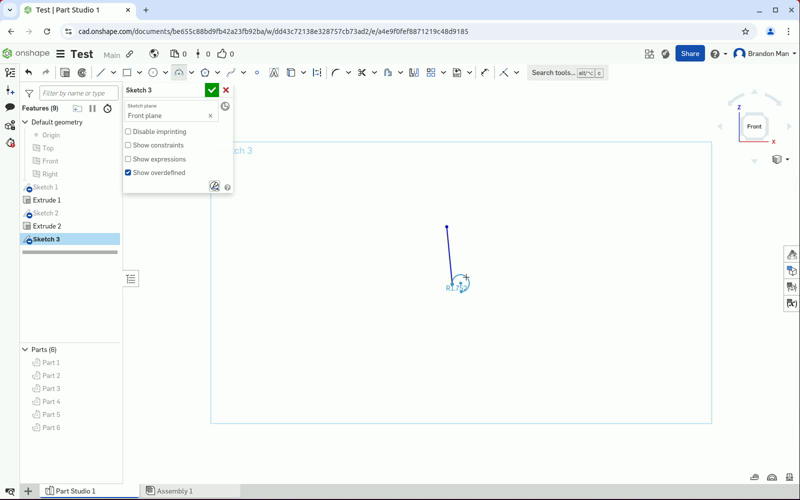
click(466, 276)
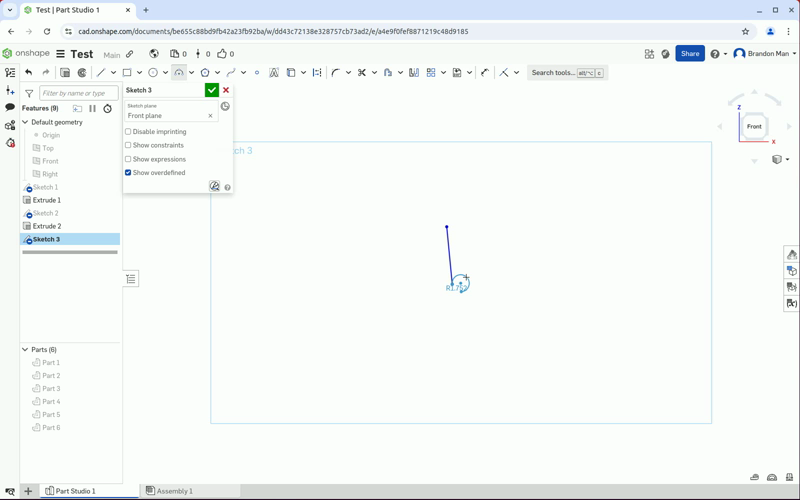
key_up(shift)
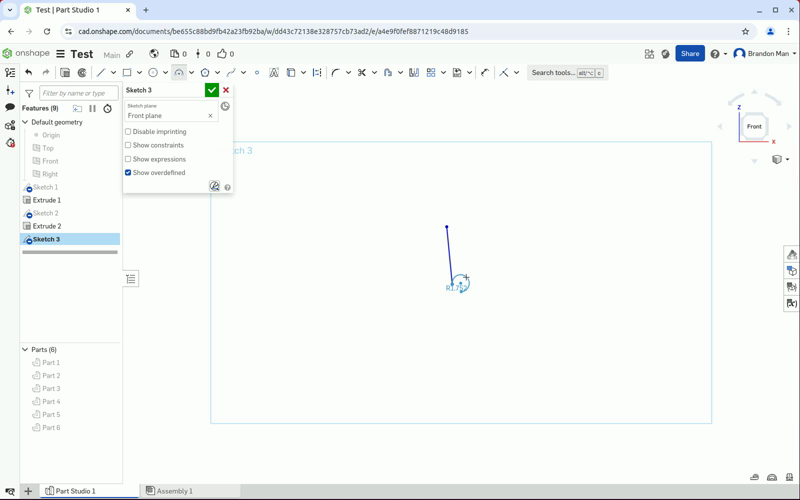
key(esc)
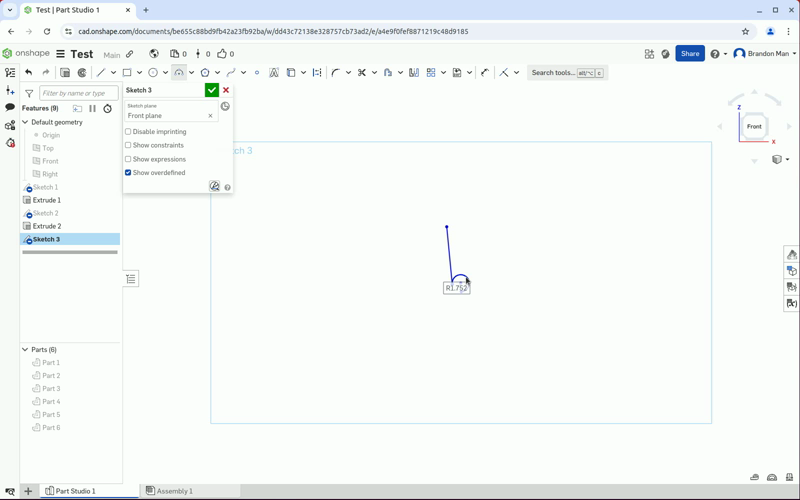
key(l)
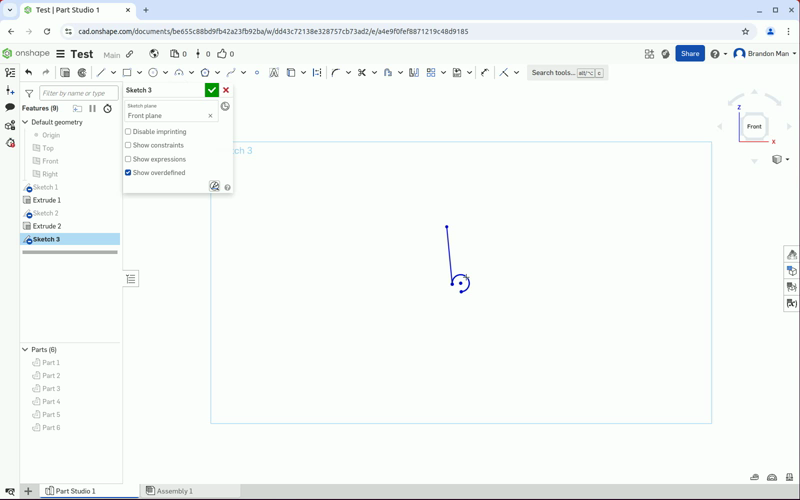
mouse_move(461, 291)
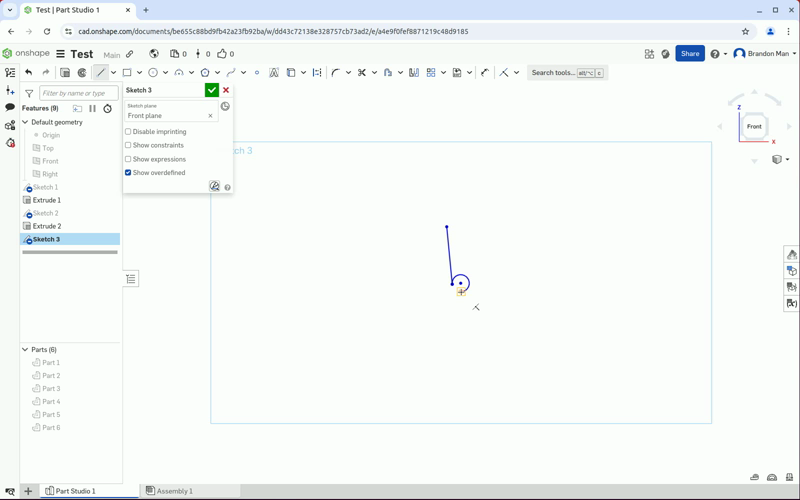
click(461, 291)
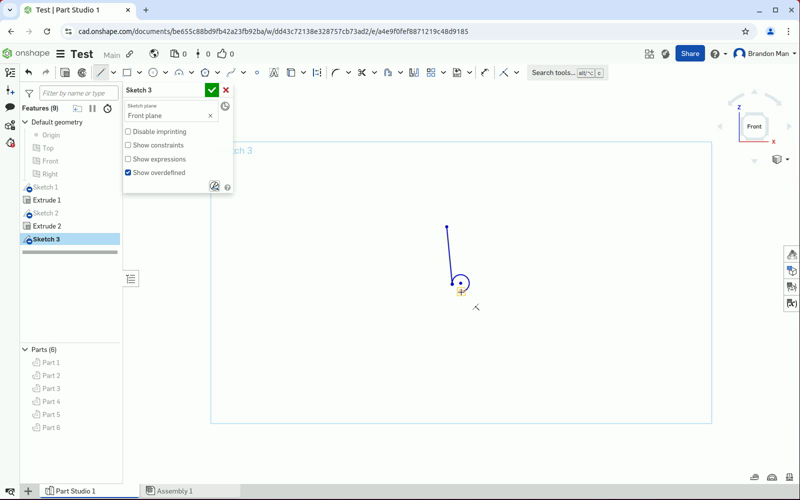
key_down(shift)
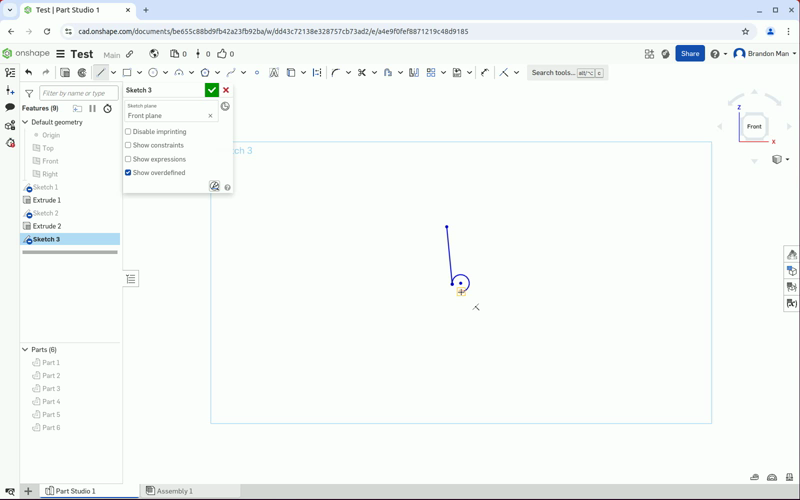
mouse_move(491, 291)
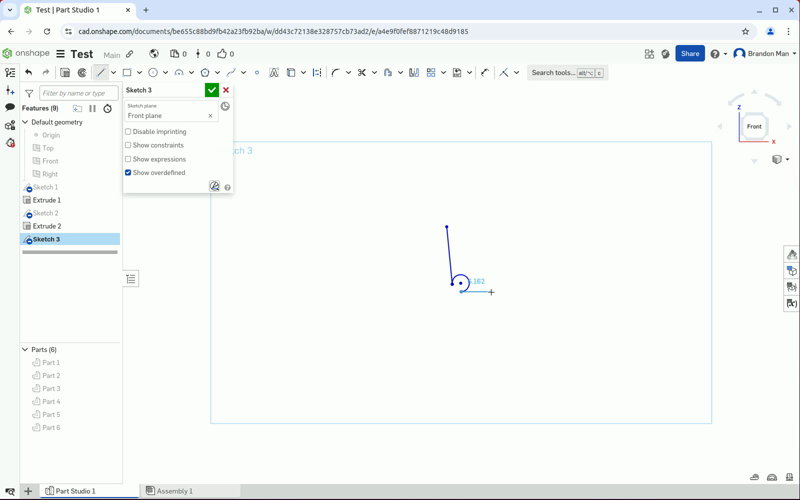
mouse_move(502, 290)
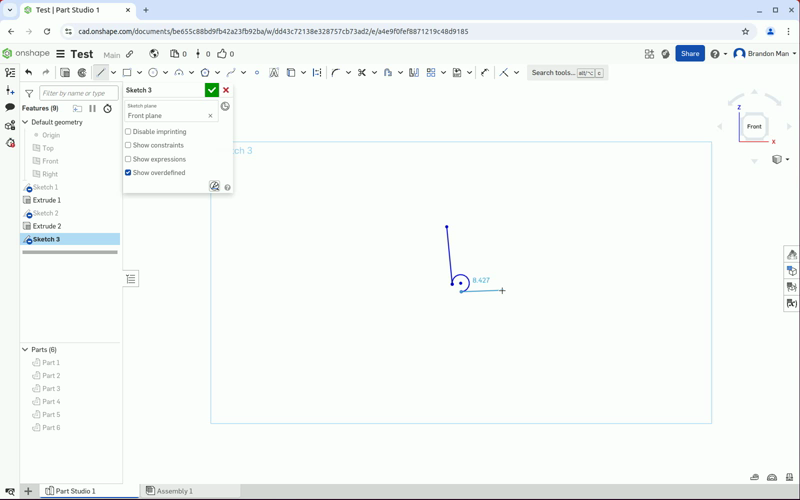
click(502, 290)
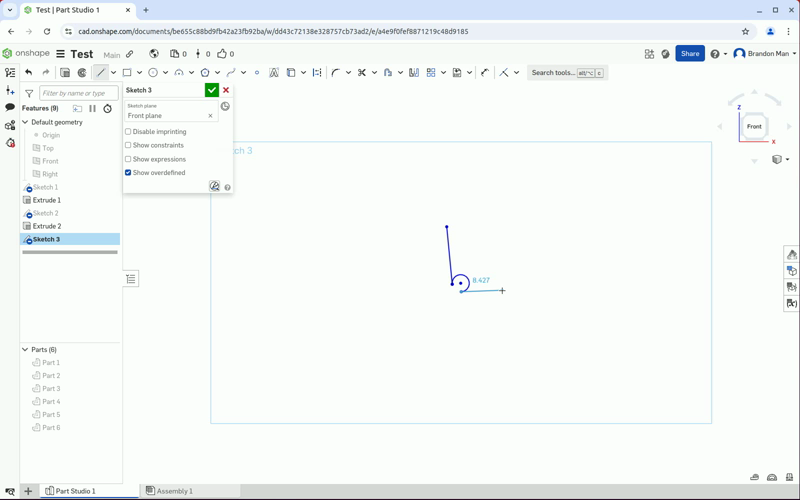
key_up(shift)
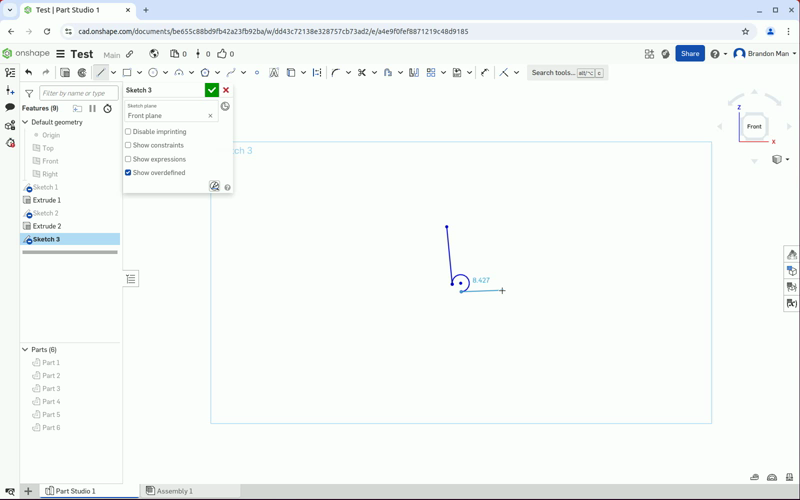
key(esc)
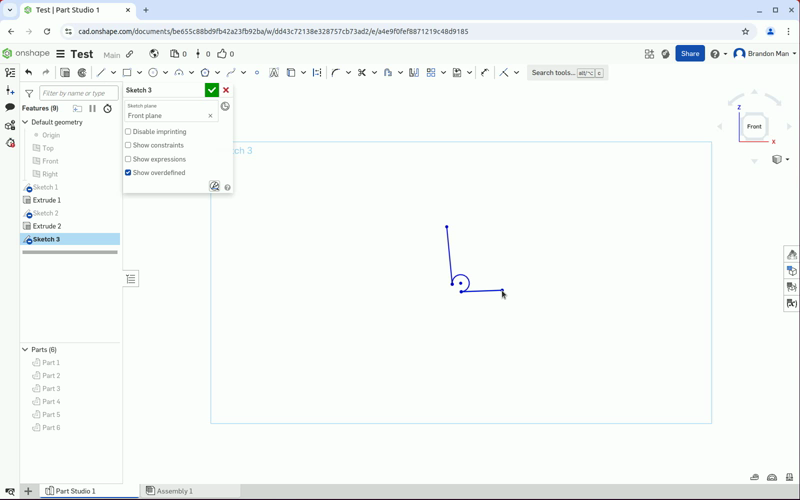
key(a)
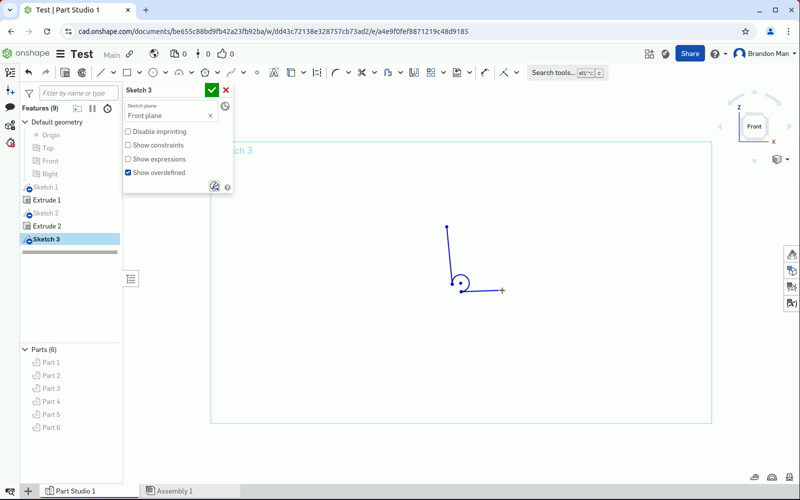
mouse_move(502, 290)
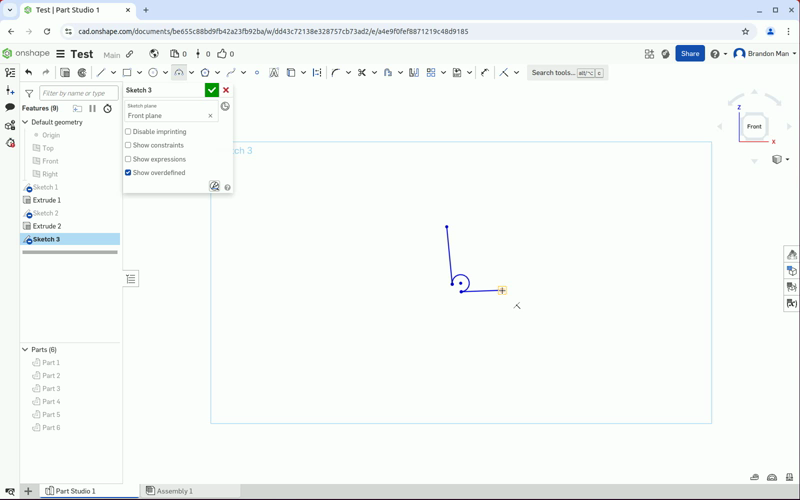
click(502, 290)
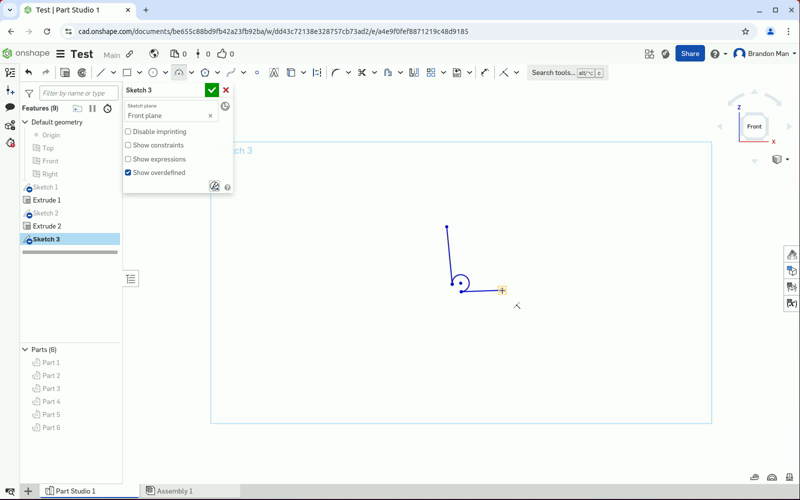
key_down(shift)
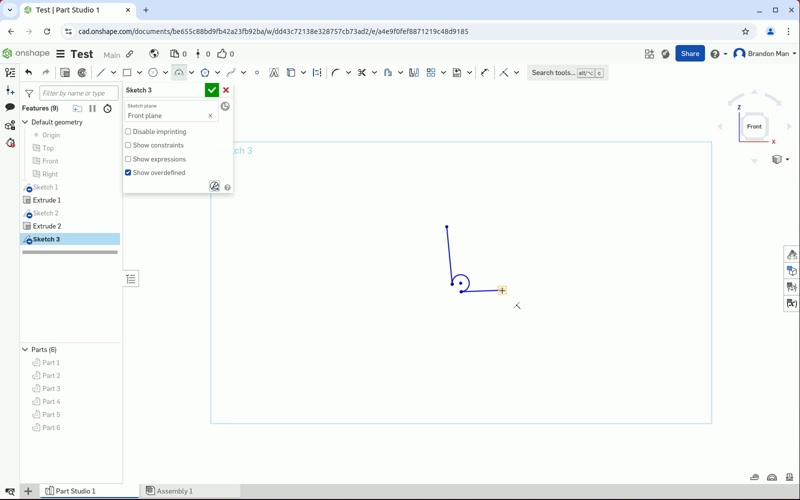
mouse_move(502, 276)
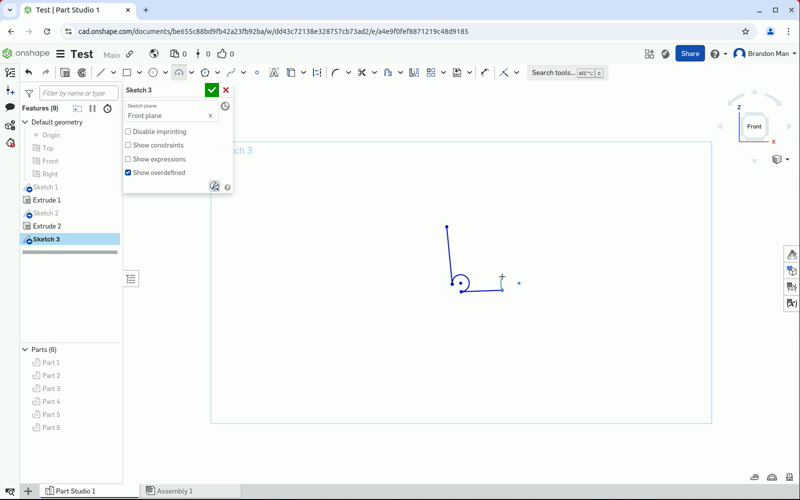
click(502, 276)
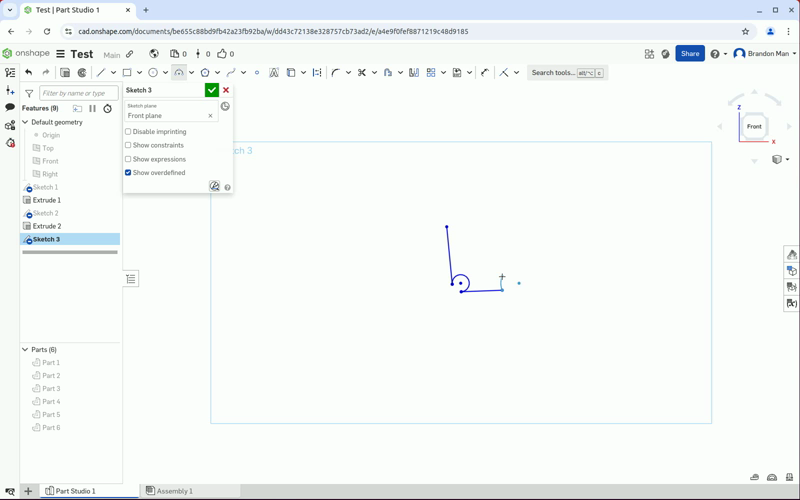
mouse_move(494, 282)
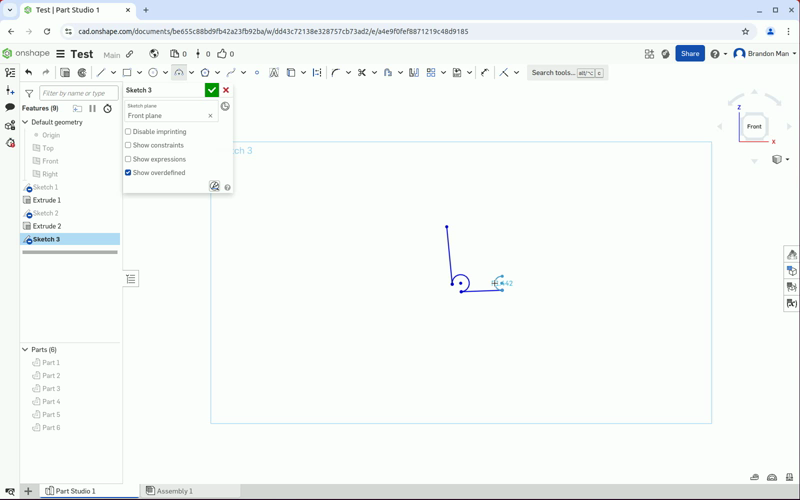
click(494, 282)
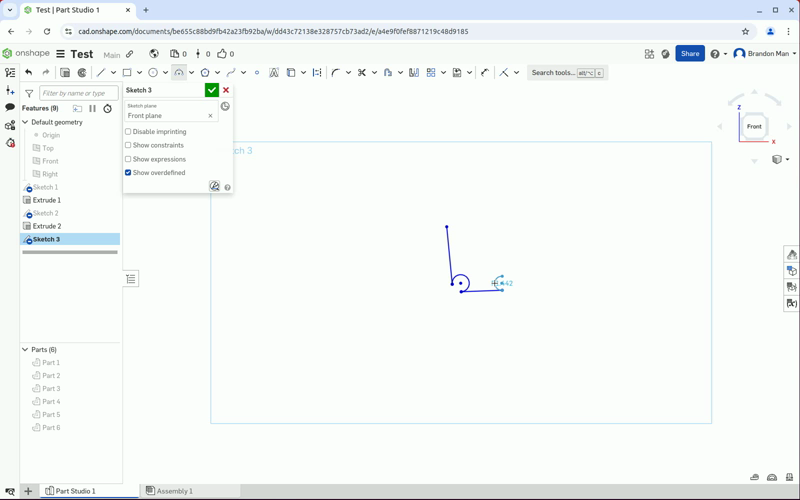
key_up(shift)
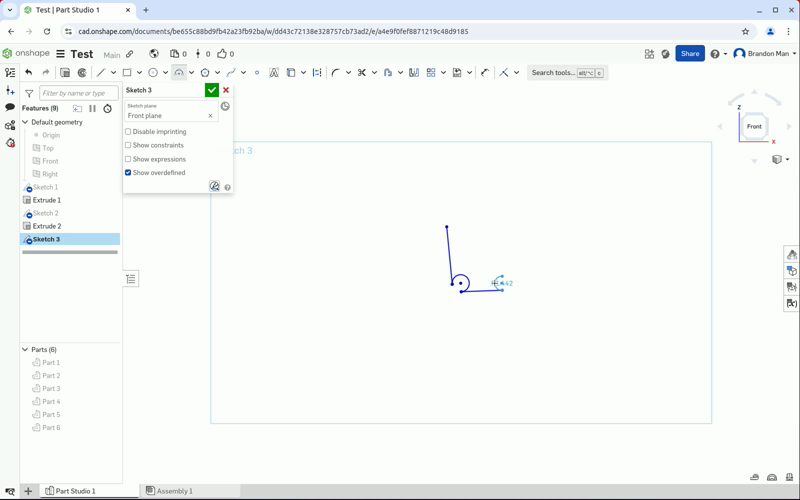
key(esc)
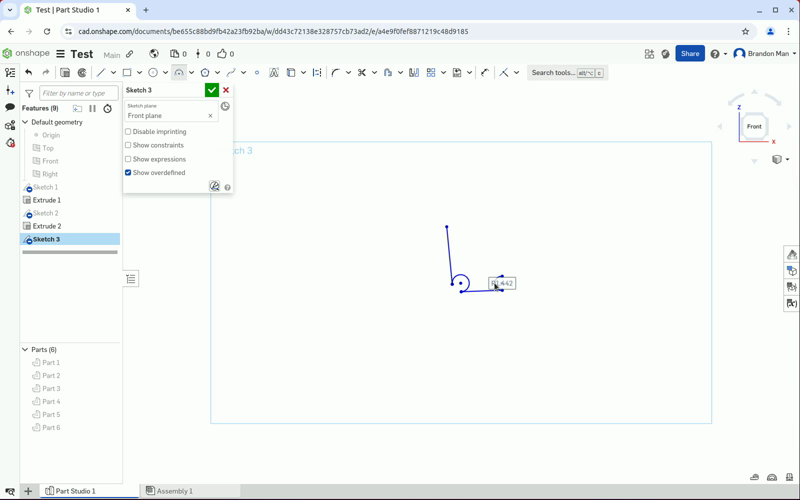
key(l)
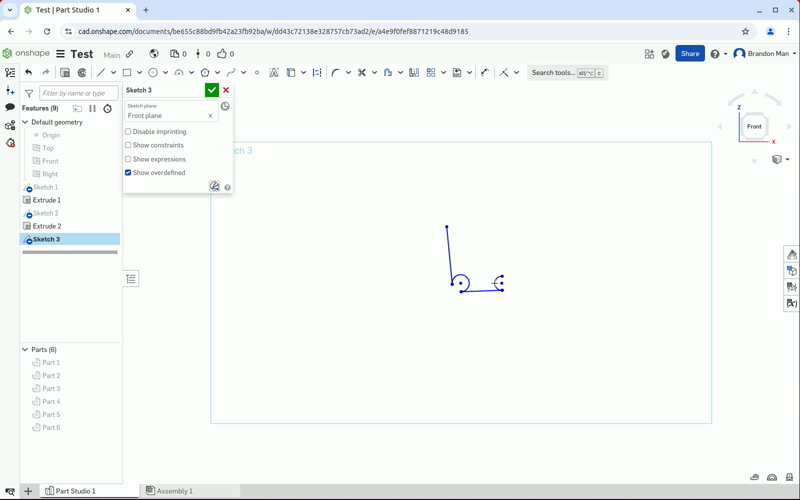
mouse_move(502, 276)
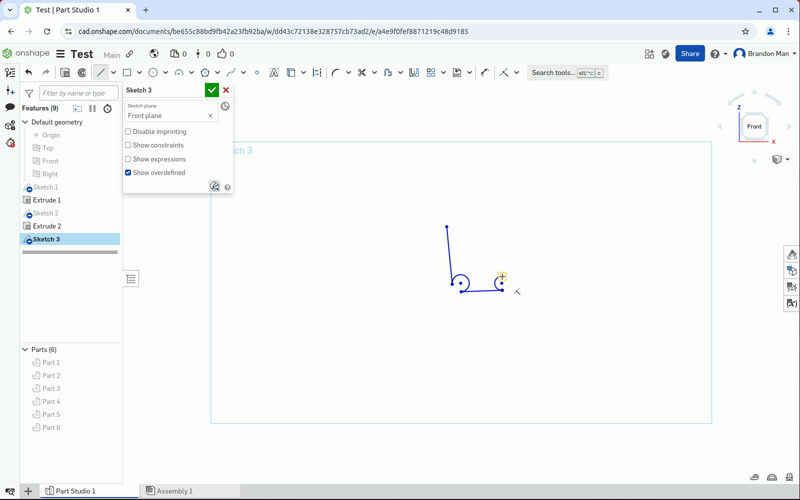
click(502, 276)
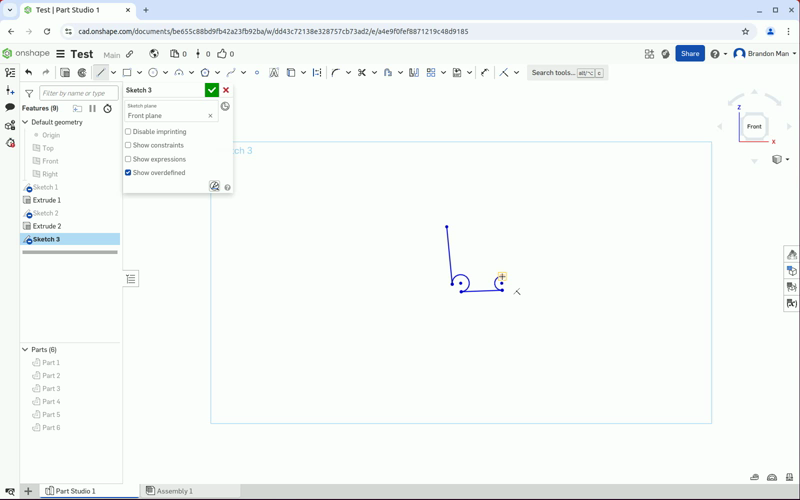
key_down(shift)
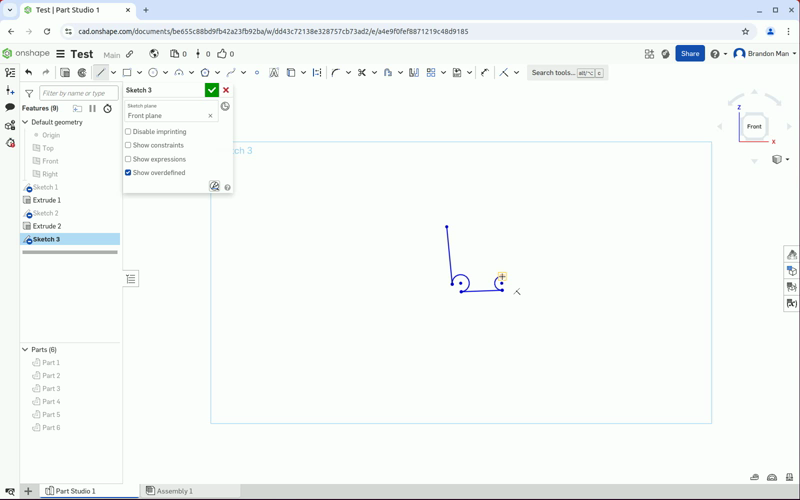
mouse_move(532, 276)
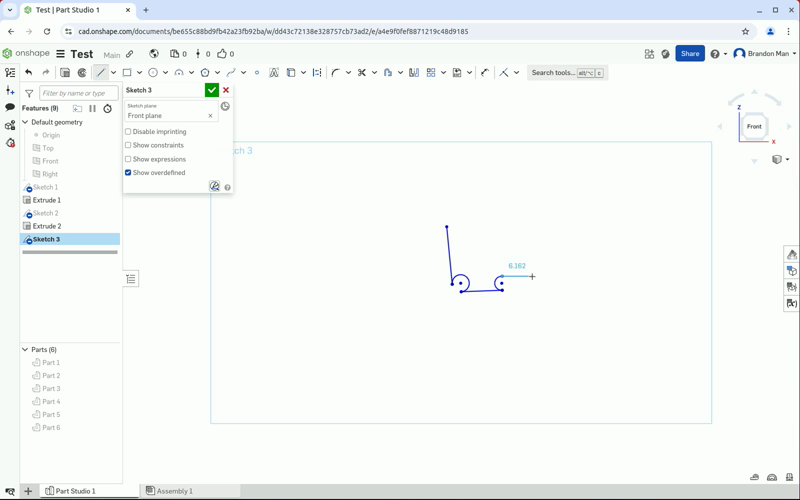
mouse_move(478, 275)
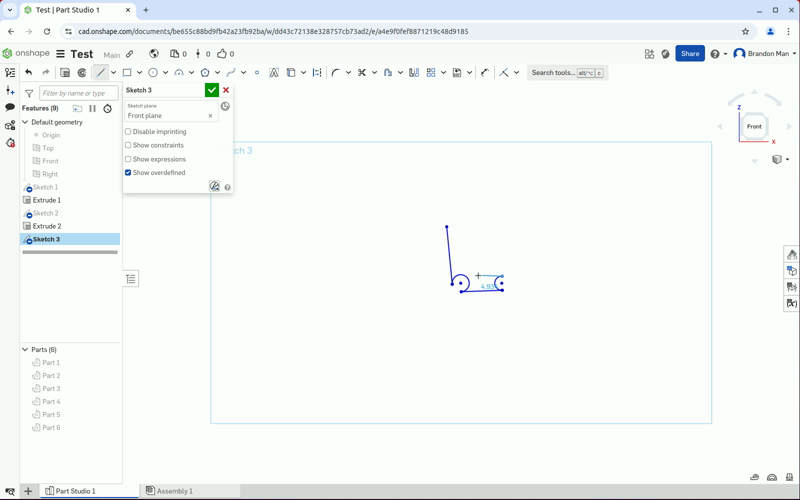
click(478, 275)
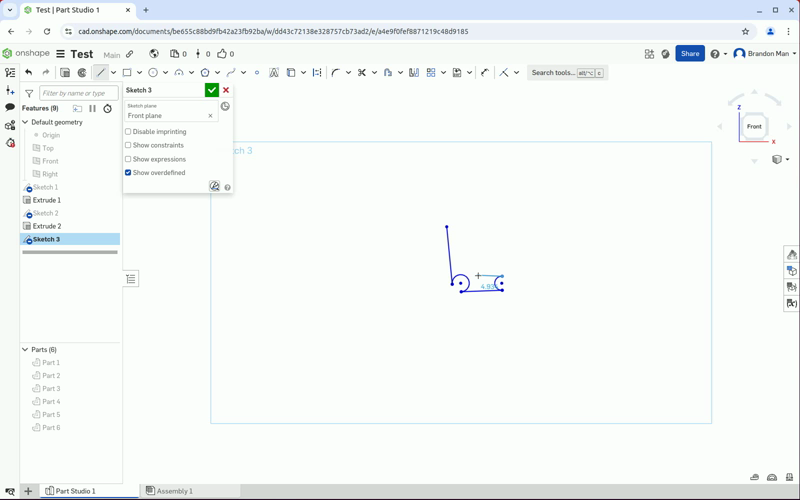
key_up(shift)
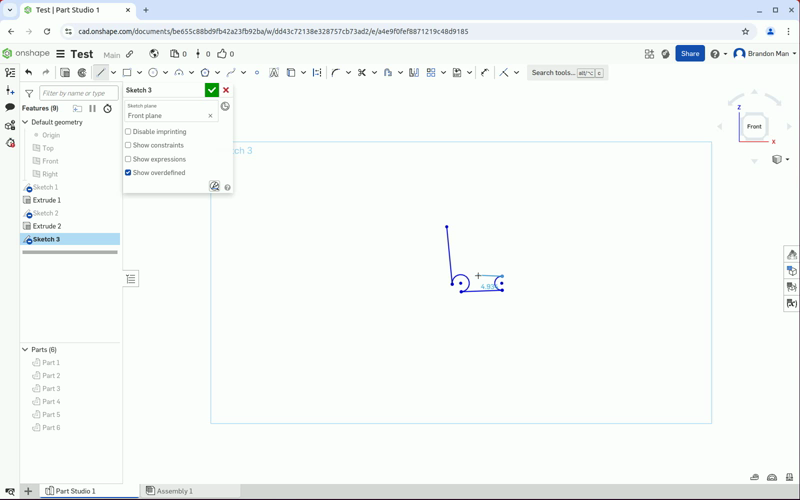
key(esc)
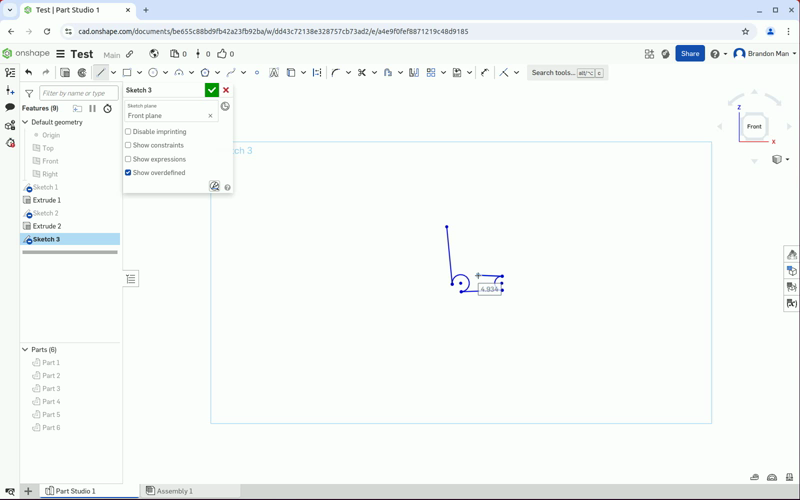
key(a)
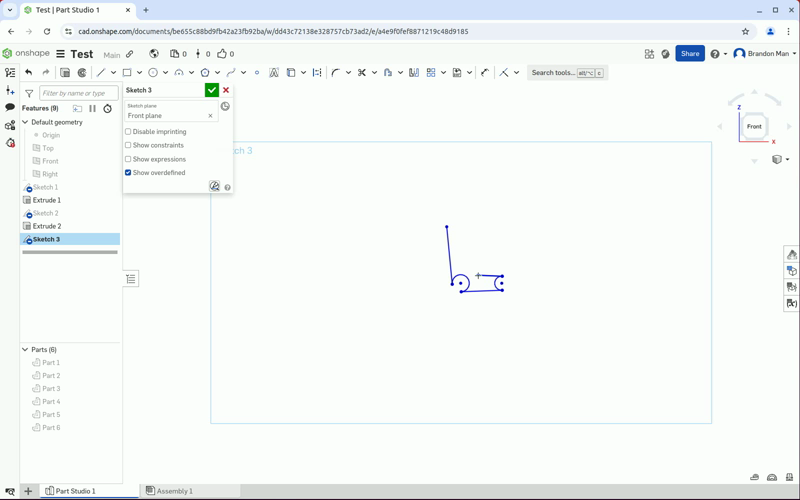
mouse_move(478, 275)
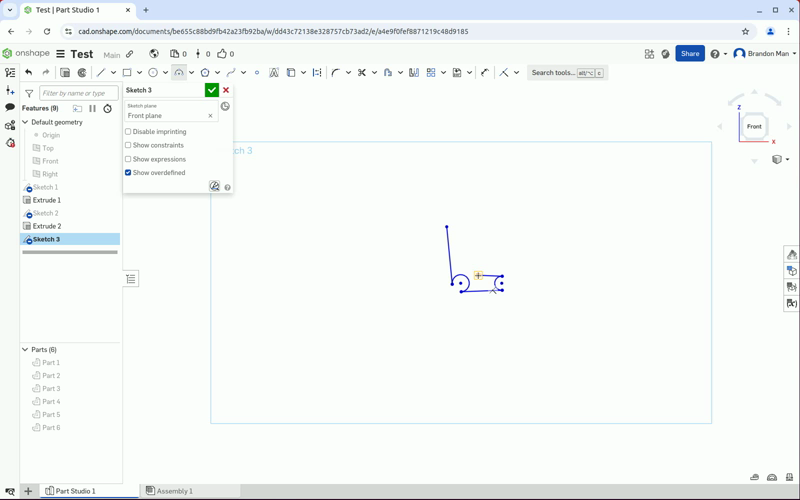
click(478, 275)
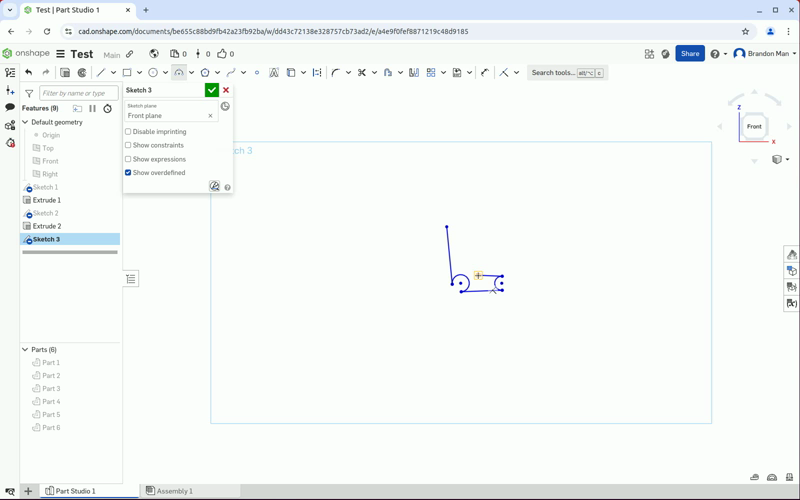
key_down(shift)
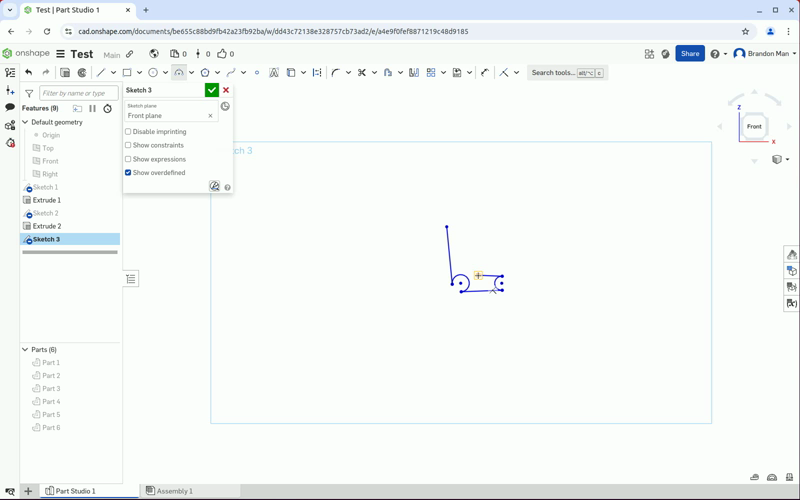
mouse_move(471, 267)
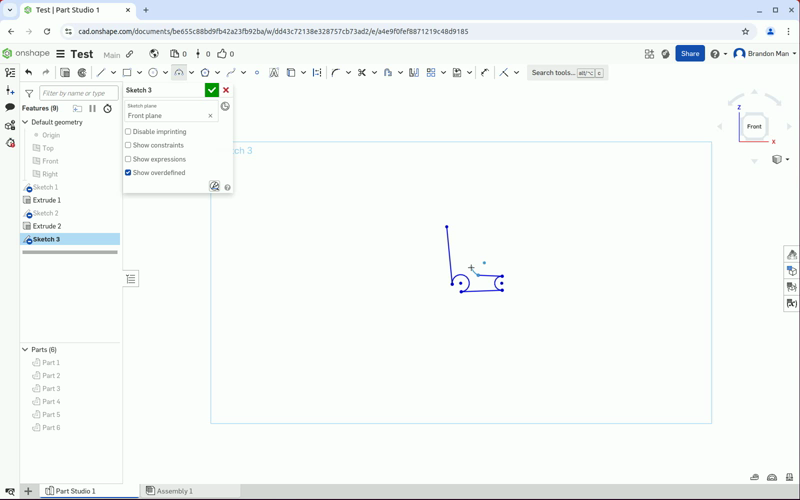
click(471, 267)
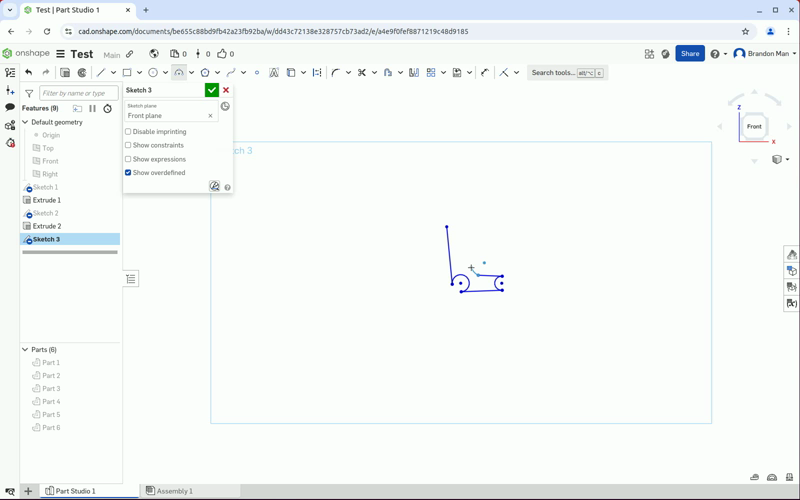
mouse_move(472, 272)
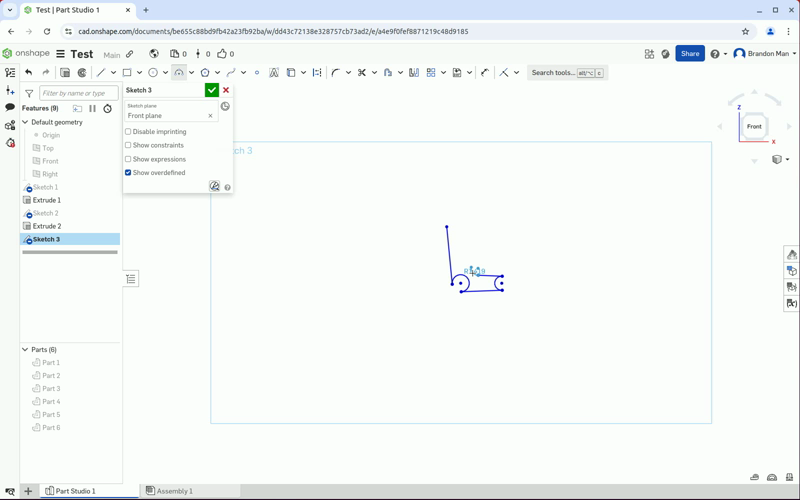
click(472, 272)
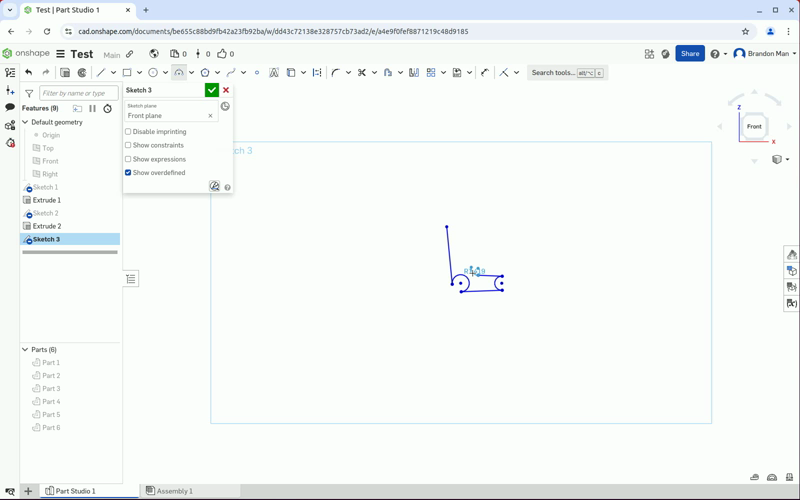
key_up(shift)
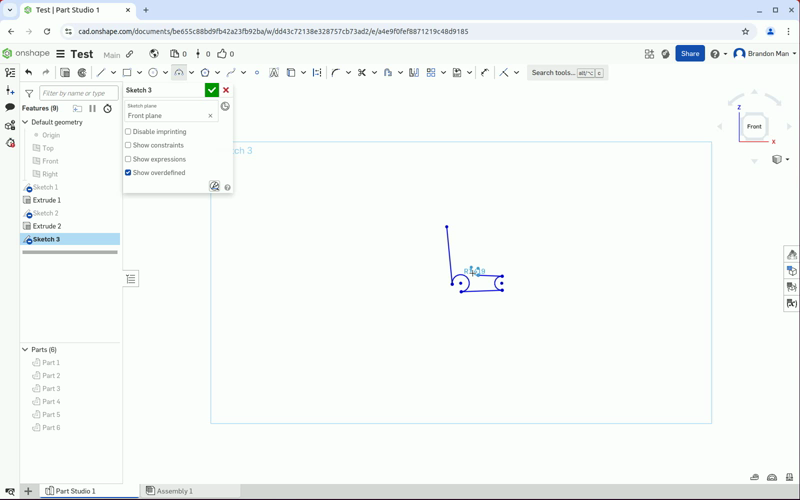
key(esc)
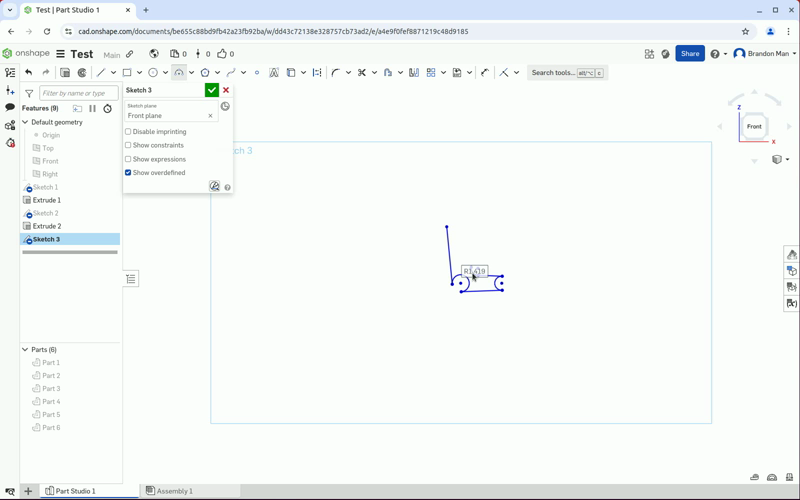
key(l)
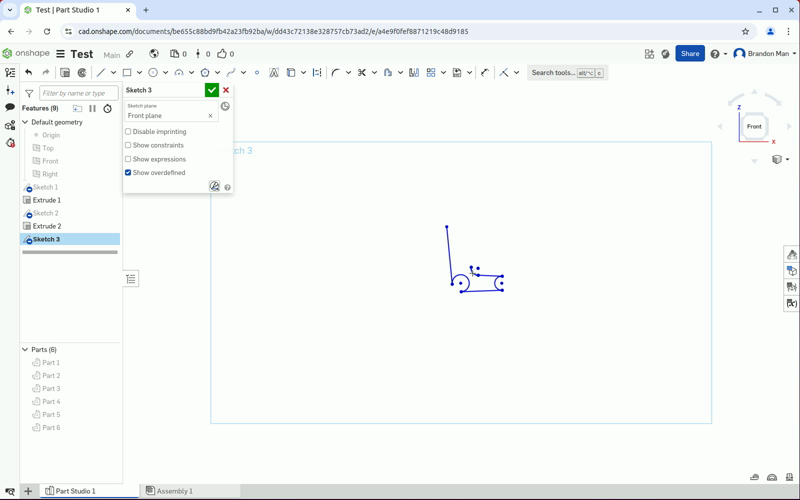
mouse_move(471, 267)
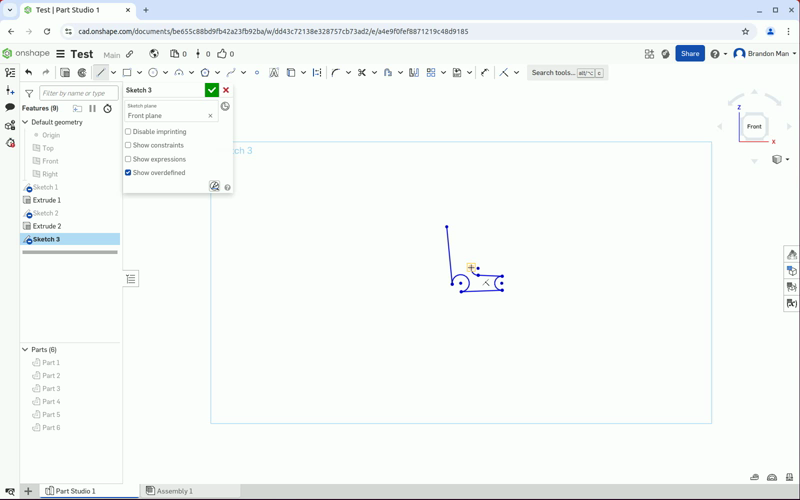
click(471, 267)
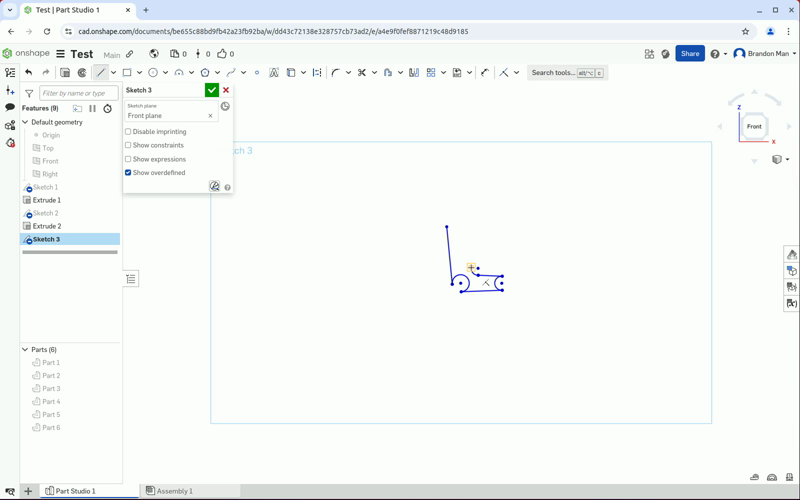
key_down(shift)
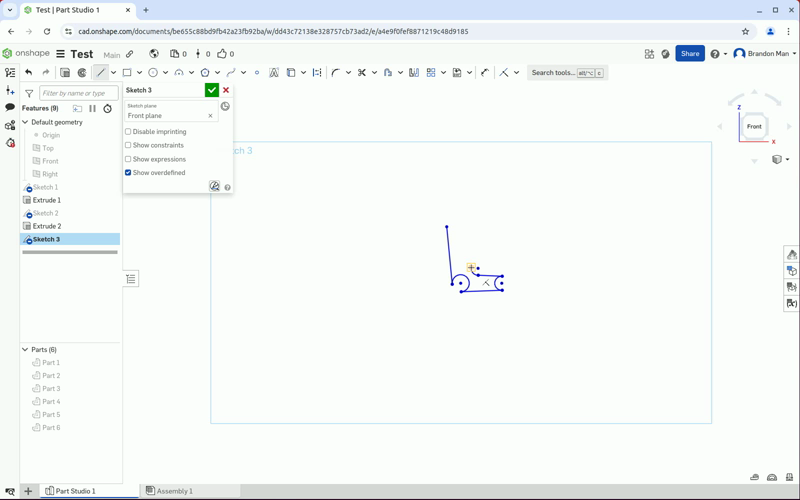
mouse_move(501, 267)
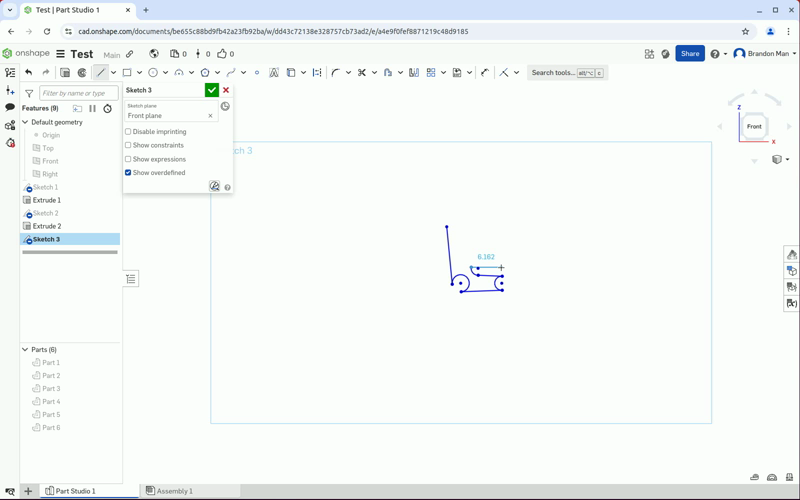
mouse_move(475, 226)
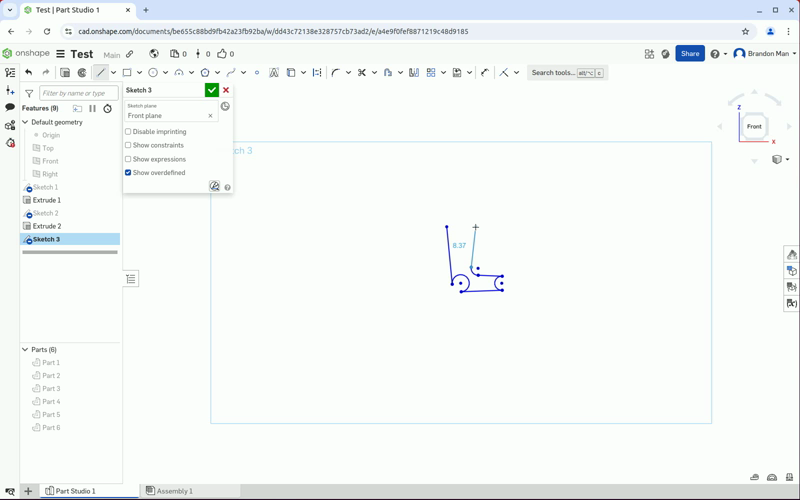
click(475, 226)
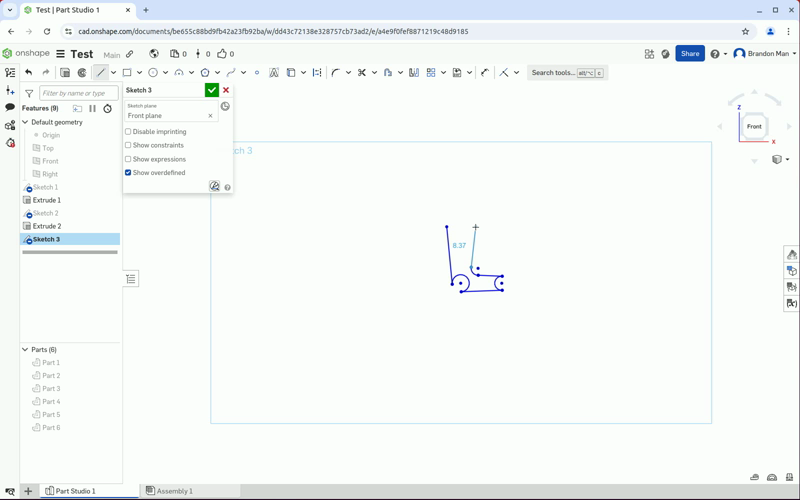
key_up(shift)
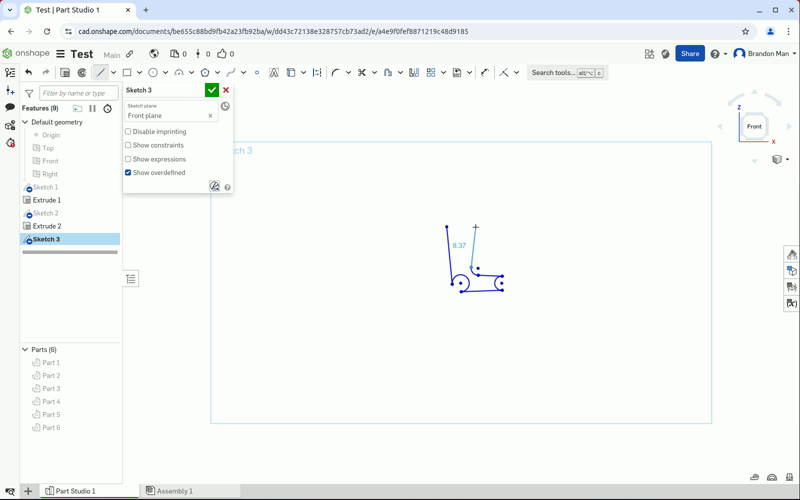
key(esc)
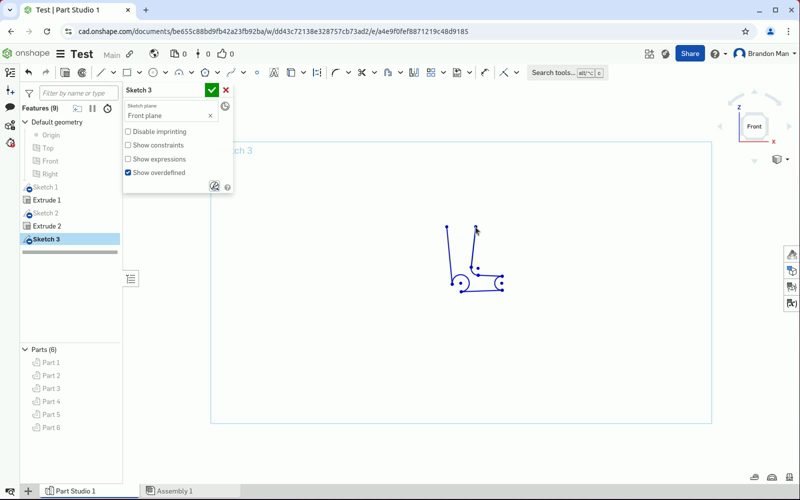
key(a)
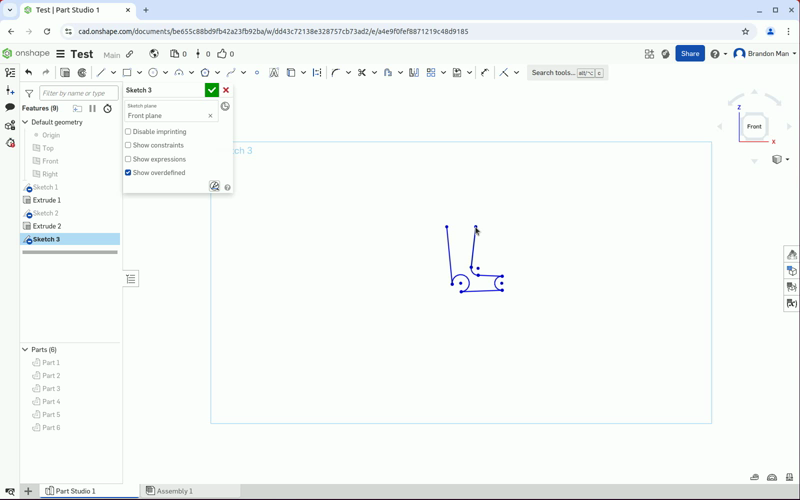
mouse_move(475, 226)
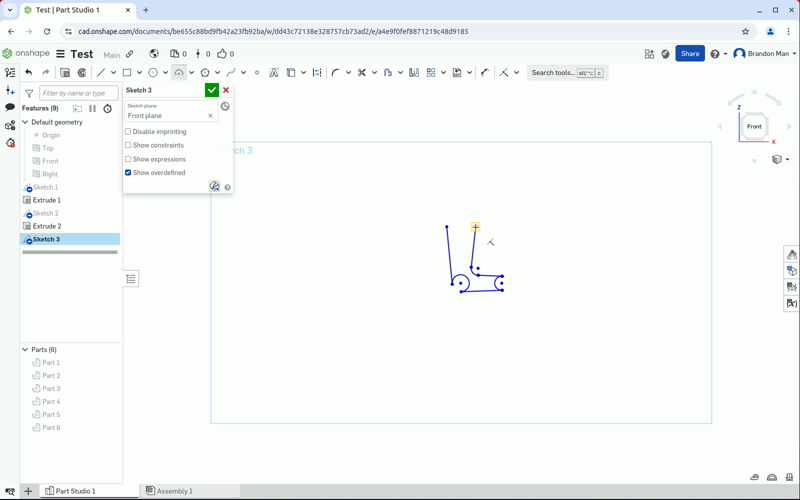
click(475, 226)
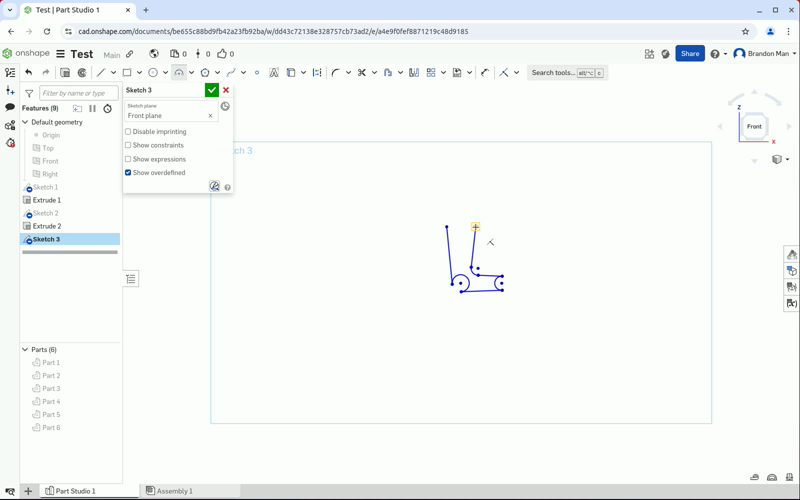
mouse_move(446, 226)
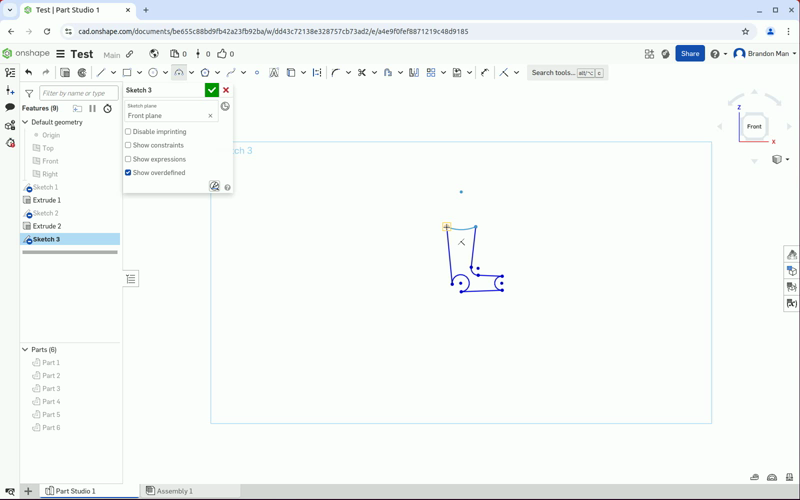
click(446, 226)
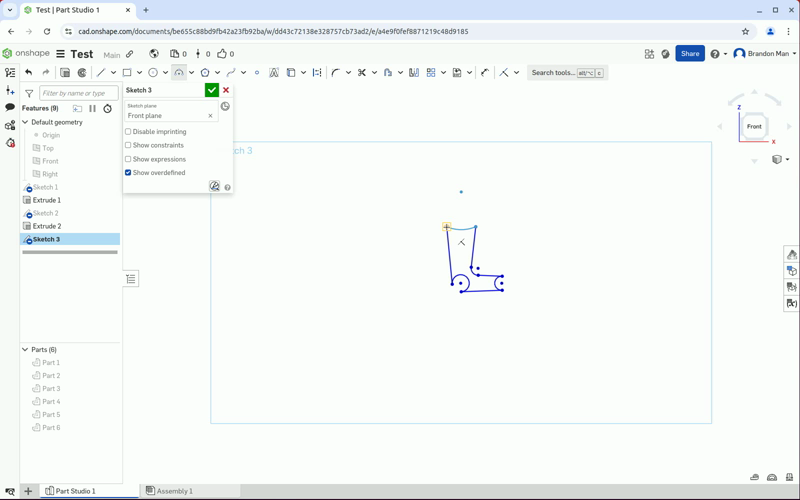
key_down(shift)
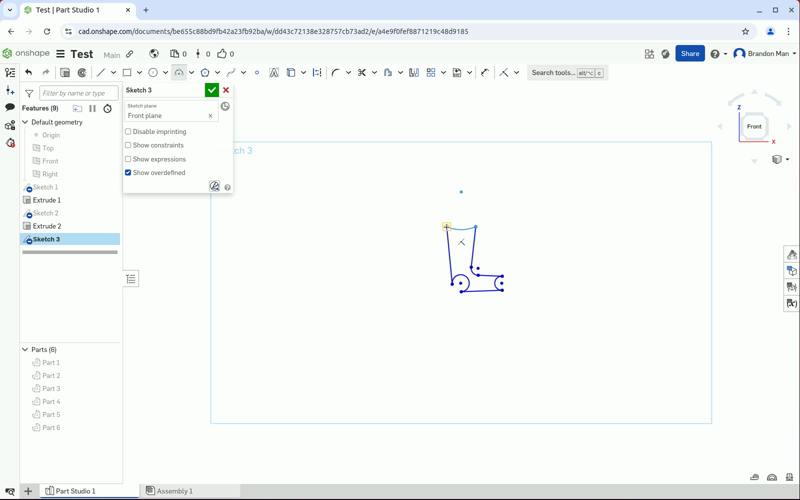
mouse_move(461, 239)
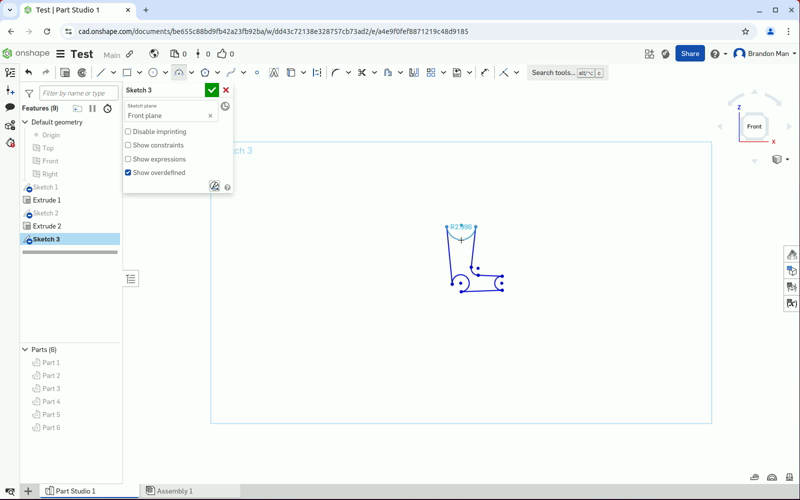
click(461, 239)
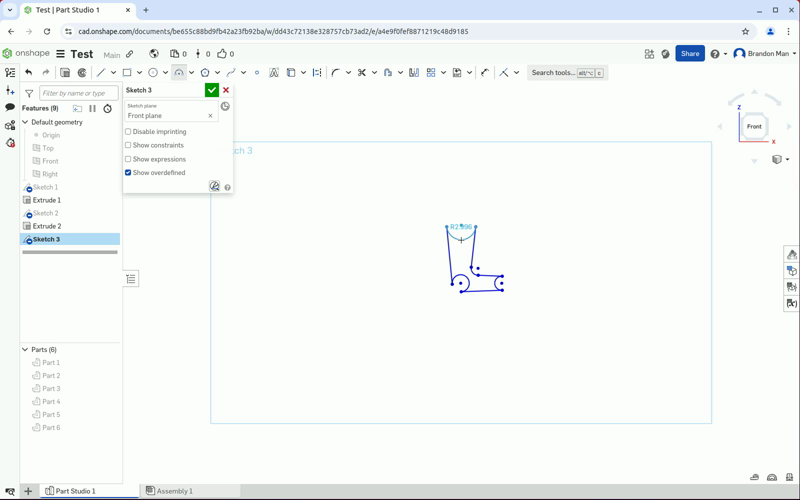
key_up(shift)
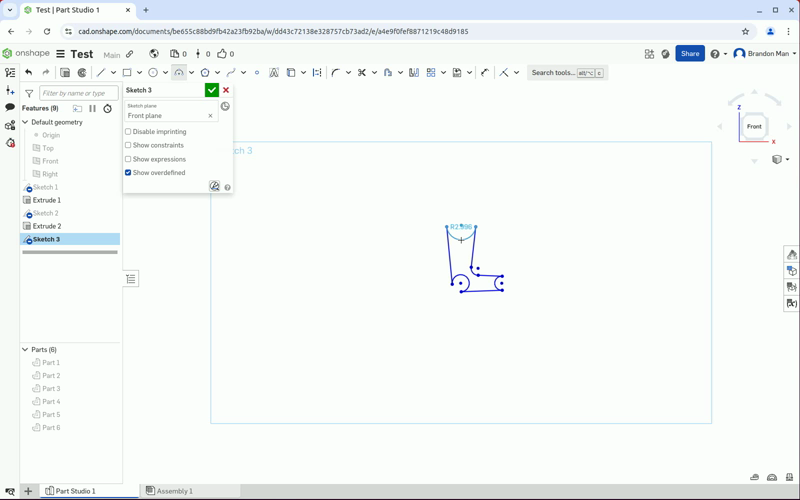
key(esc)
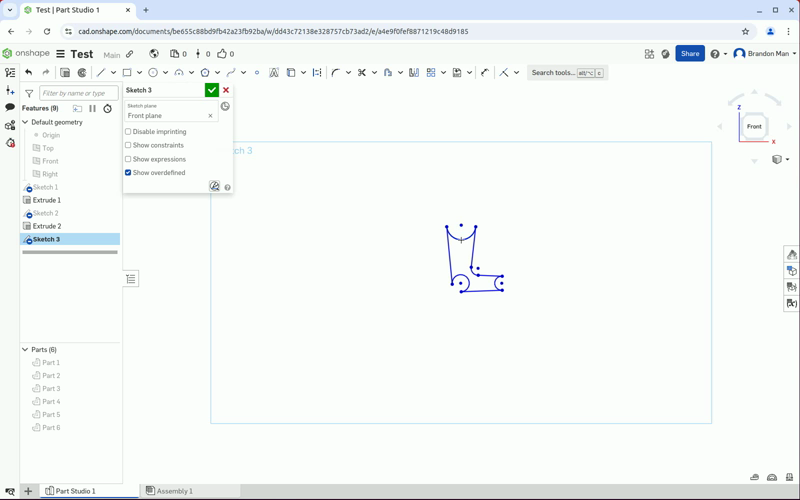
mouse_move(467, 252)
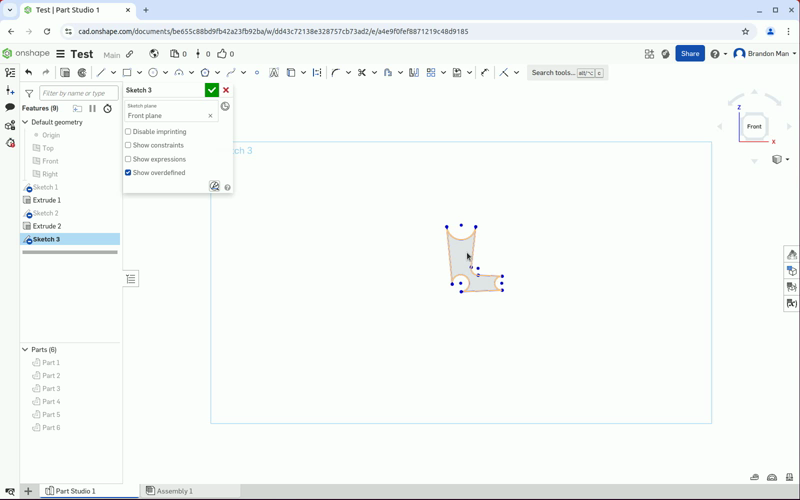
scroll(6)
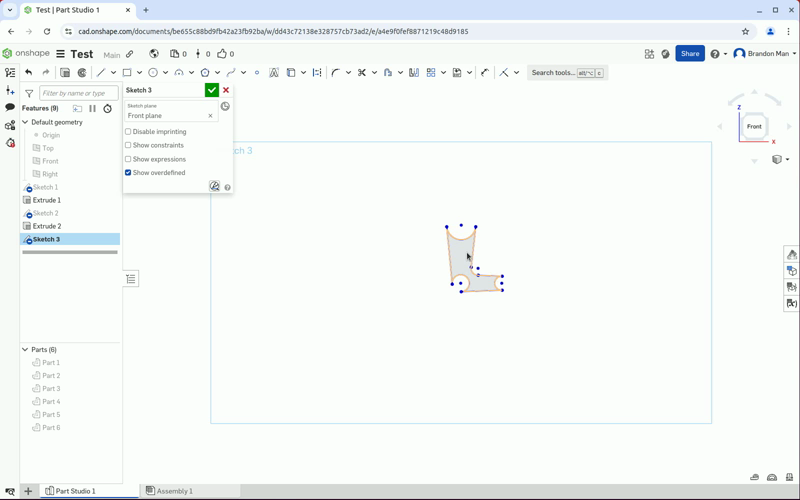
scroll(6)
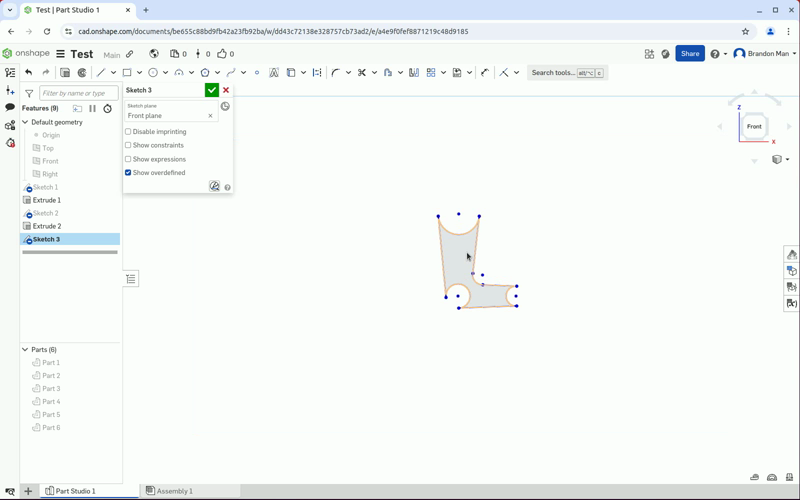
scroll(6)
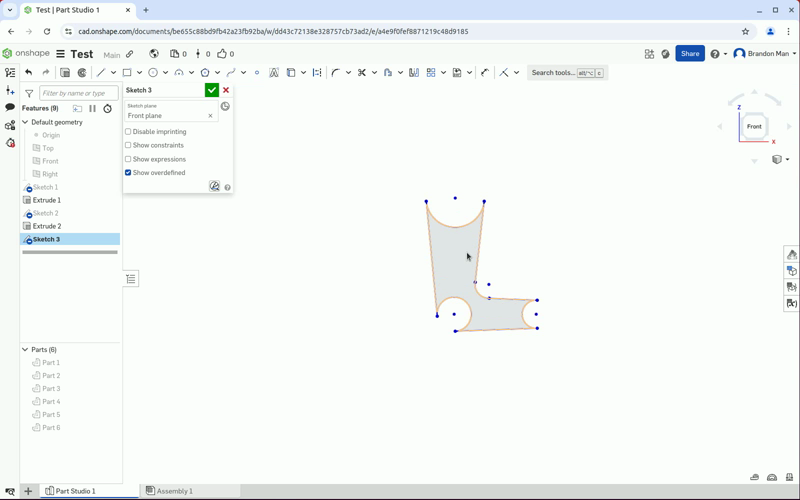
scroll(6)
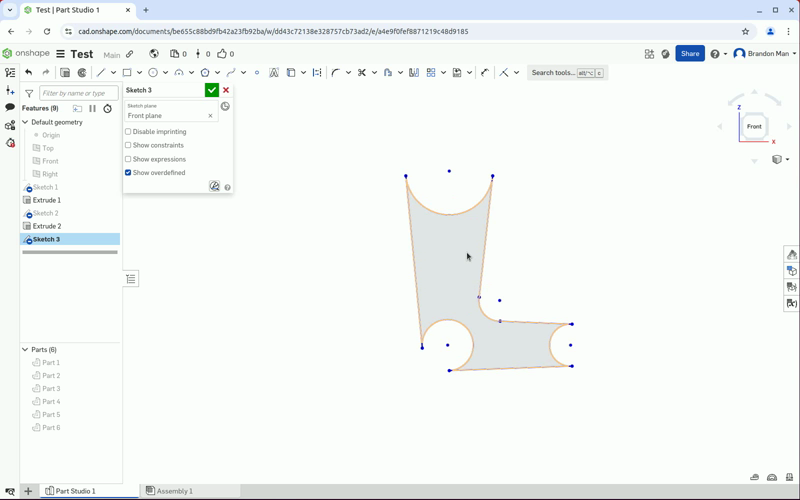
scroll(6)
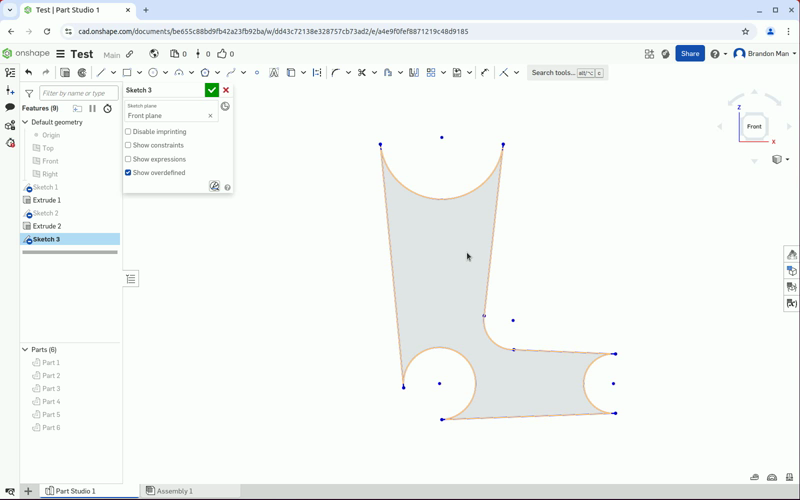
scroll(6)
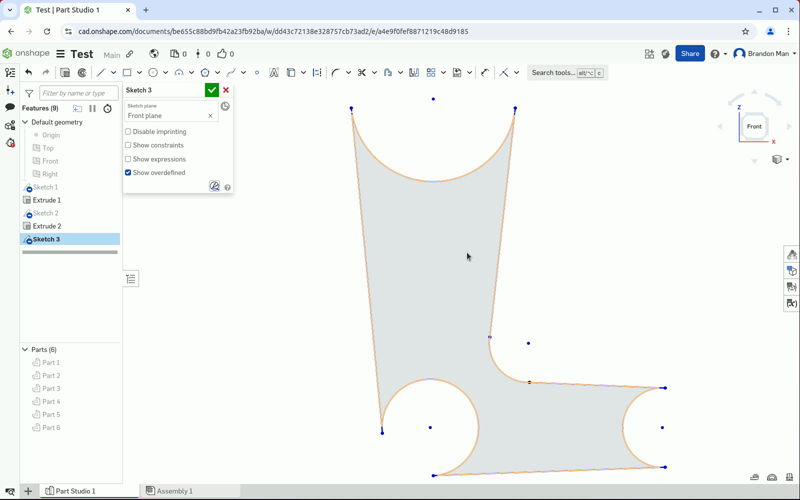
scroll(6)
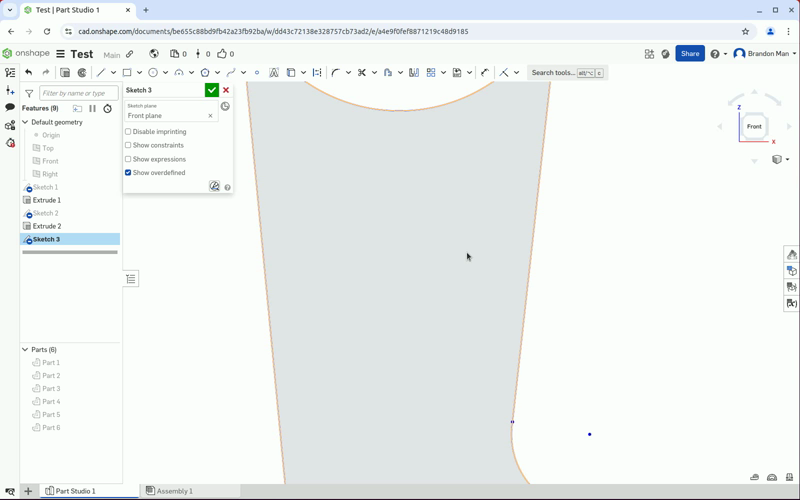
click(467, 252)
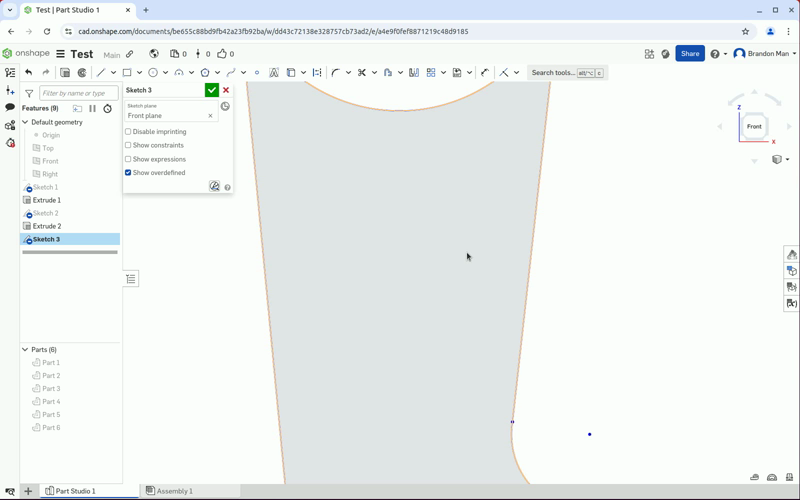
scroll(-6)
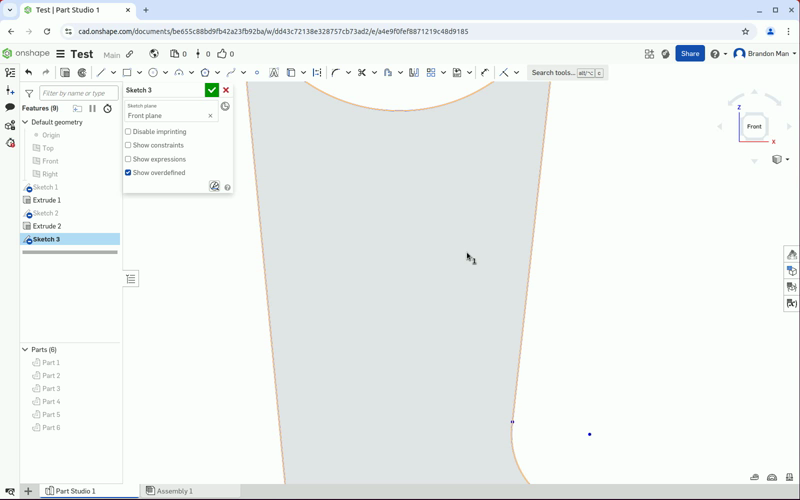
scroll(-6)
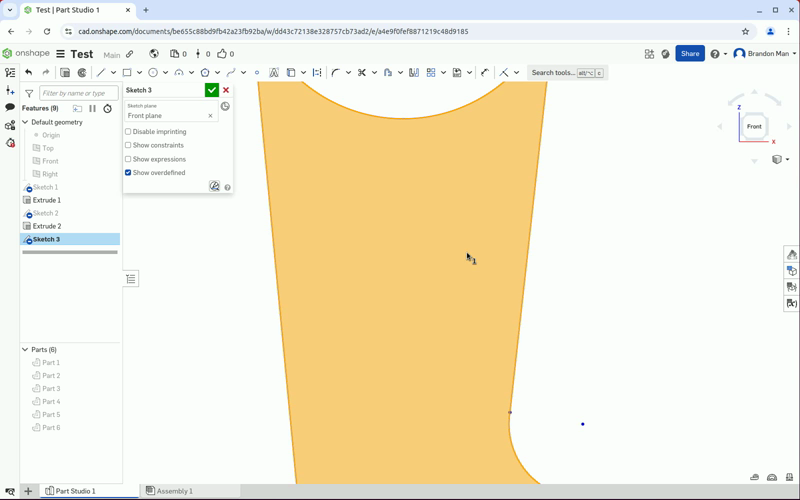
scroll(-6)
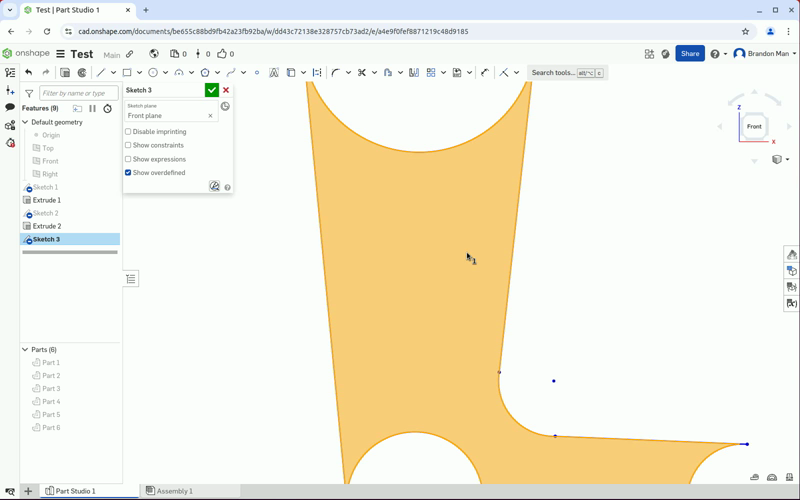
scroll(-6)
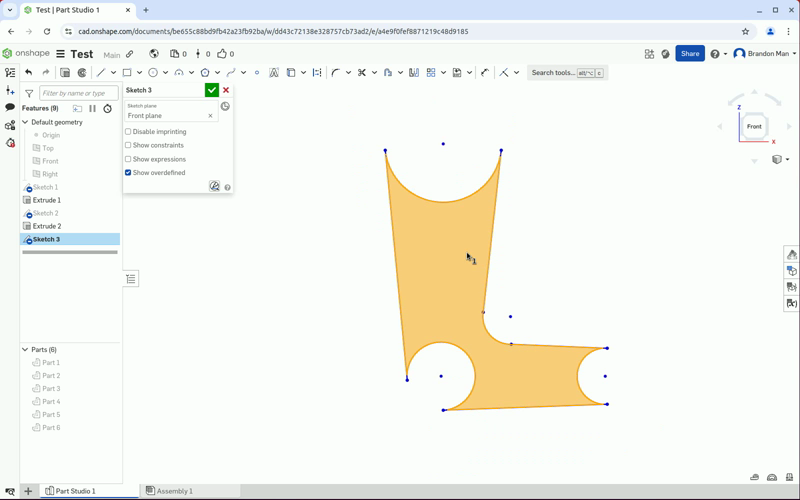
scroll(-6)
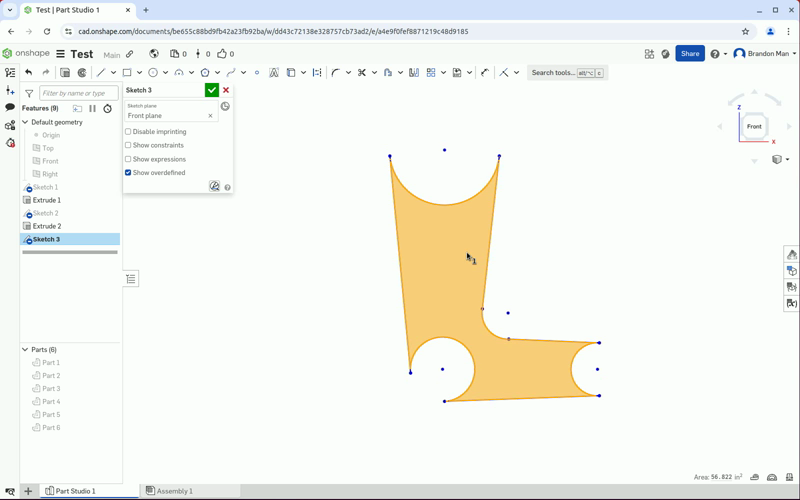
scroll(-6)
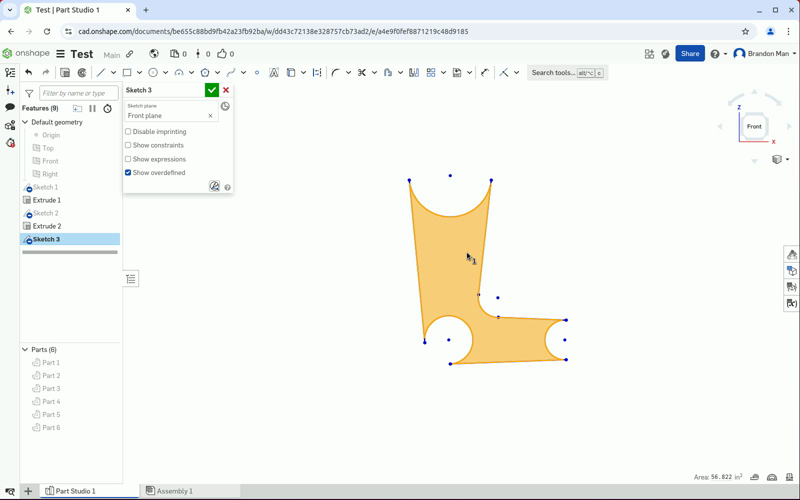
scroll(-6)
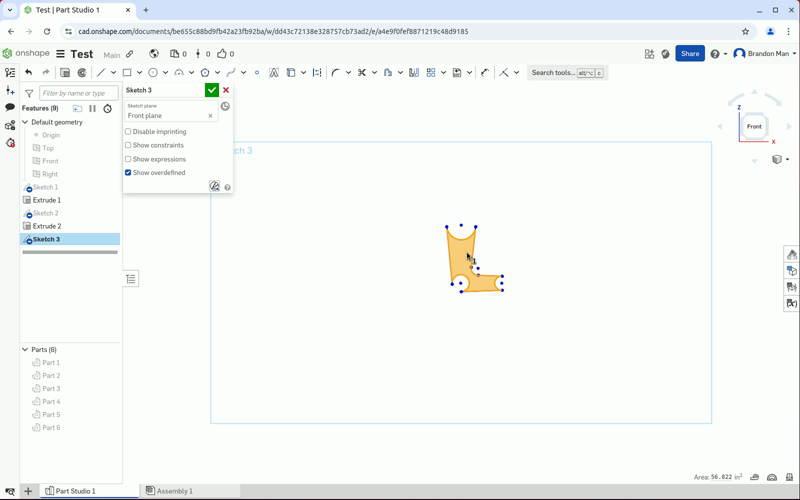
mouse_move(73, 352)
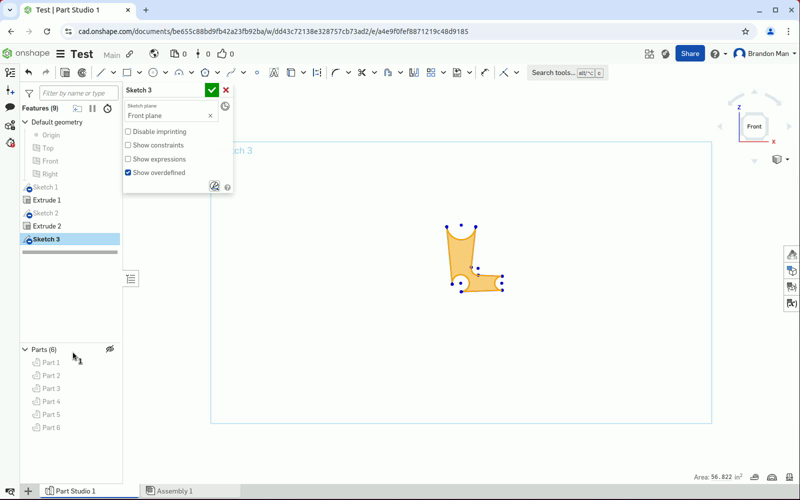
key(shift+y)
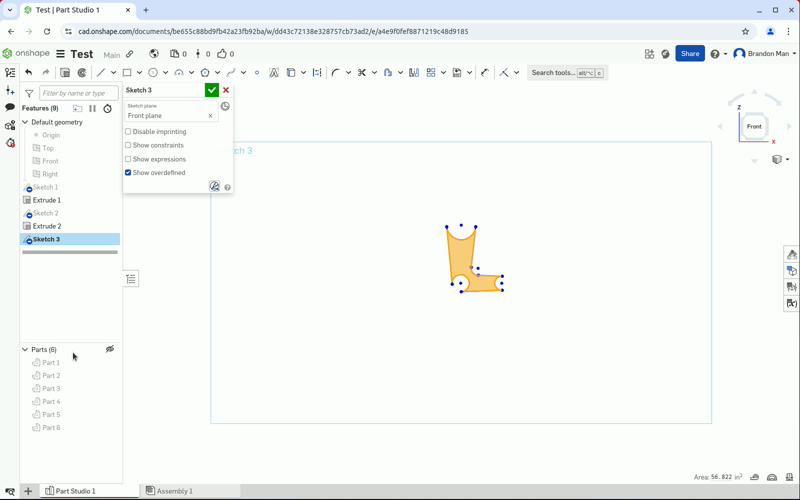
key(shift+e)
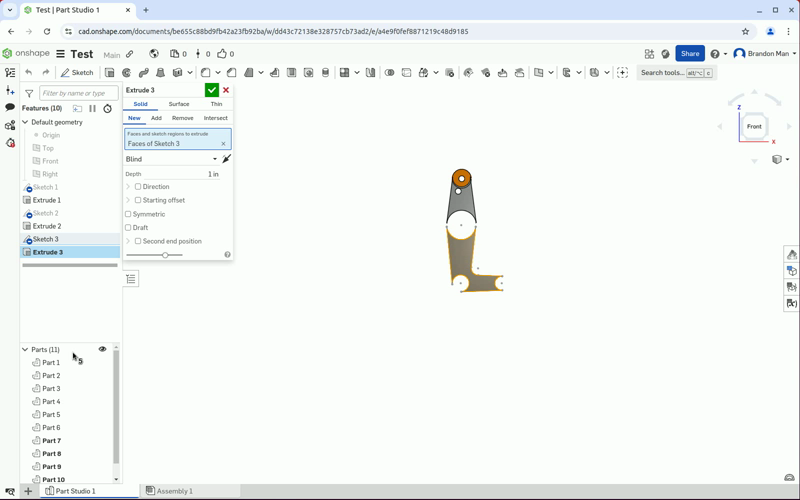
mouse_move(143, 106)
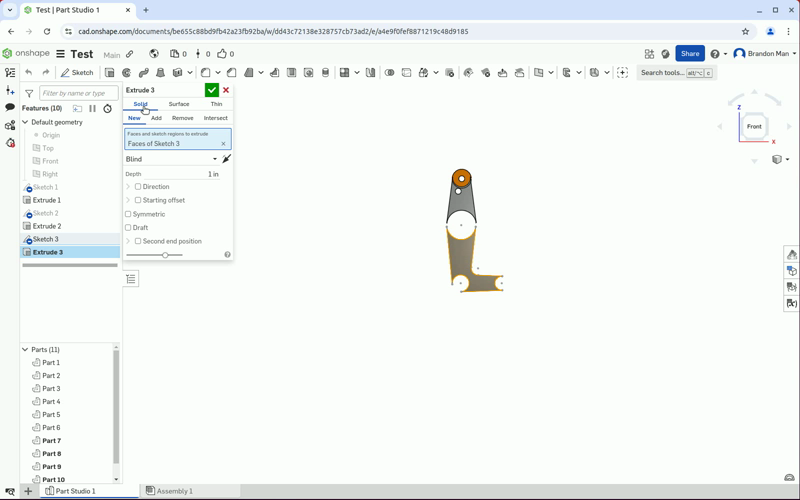
click(143, 106)
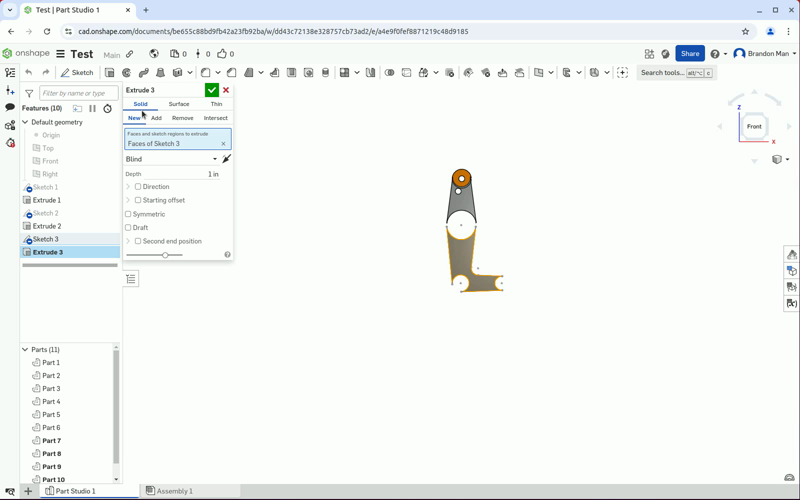
mouse_move(137, 120)
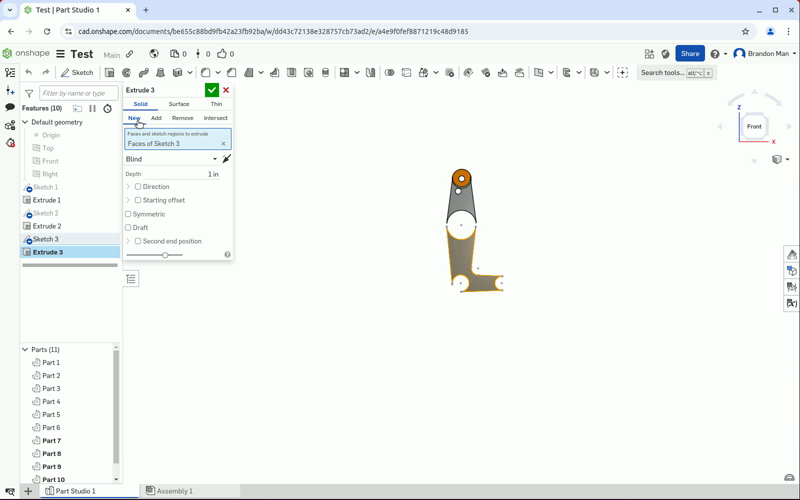
click(137, 120)
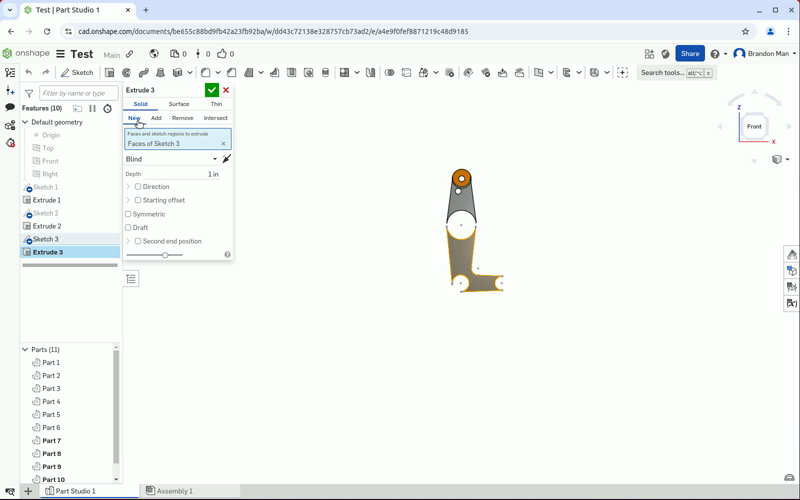
key(tab, 4)
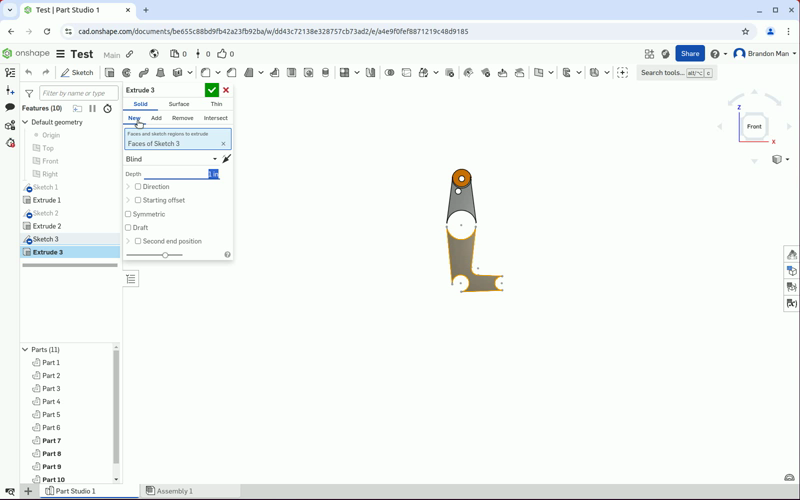
text(0.481)
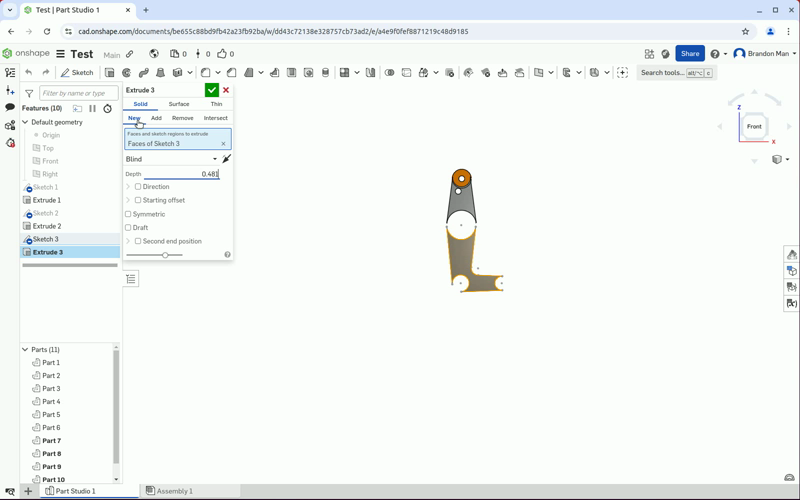
key(enter)
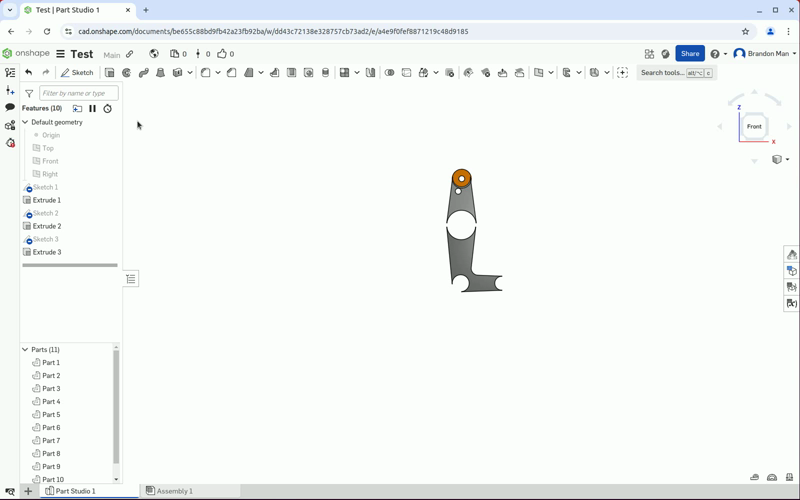
key(shift+h)
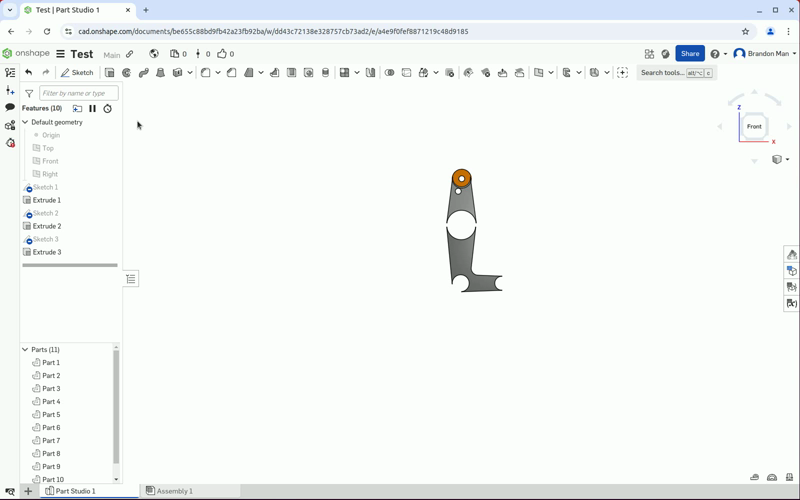
key(shift+h)
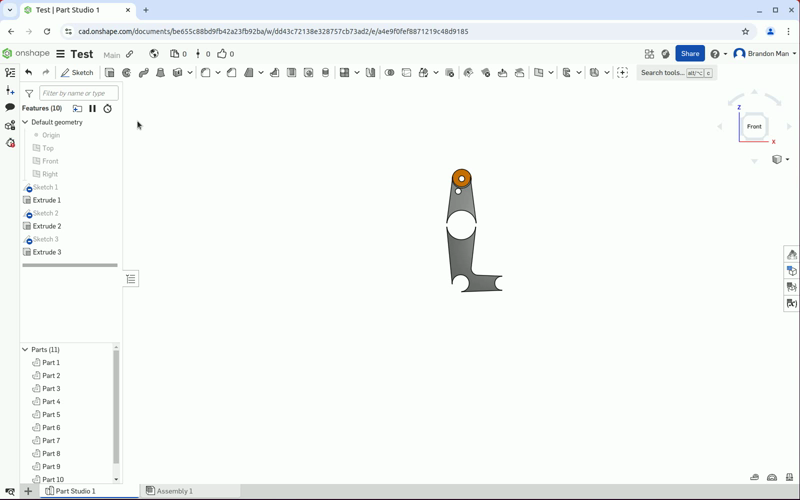
mouse_move(73, 189)
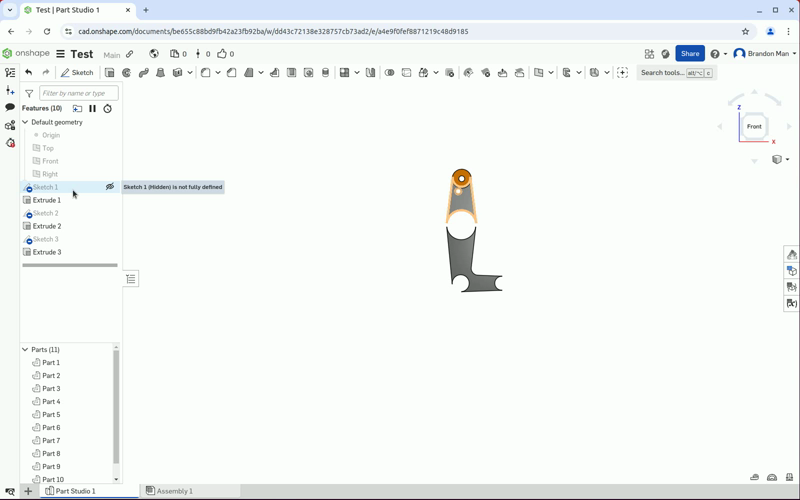
click(73, 189)
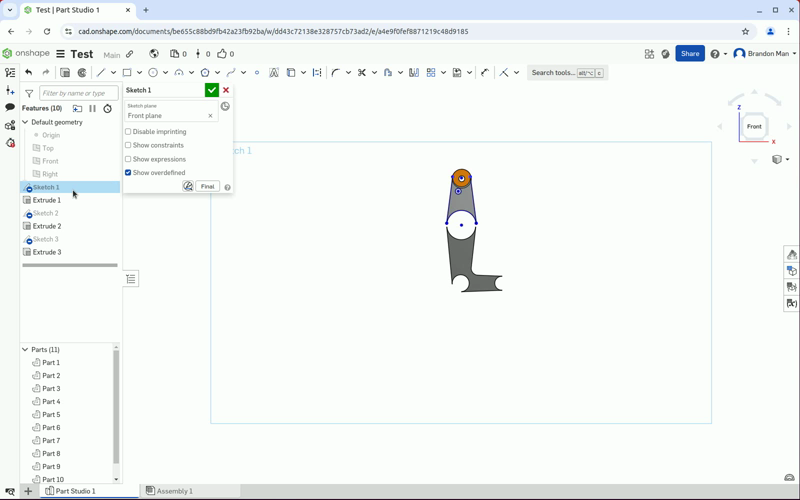
mouse_move(229, 92)
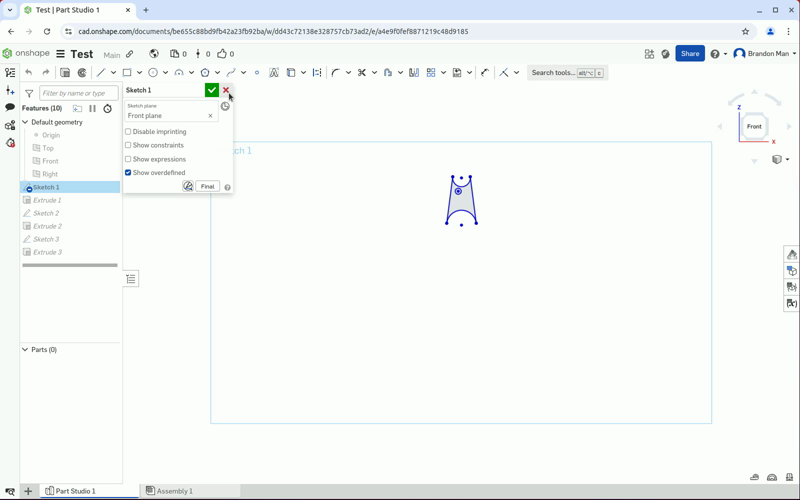
click(229, 92)
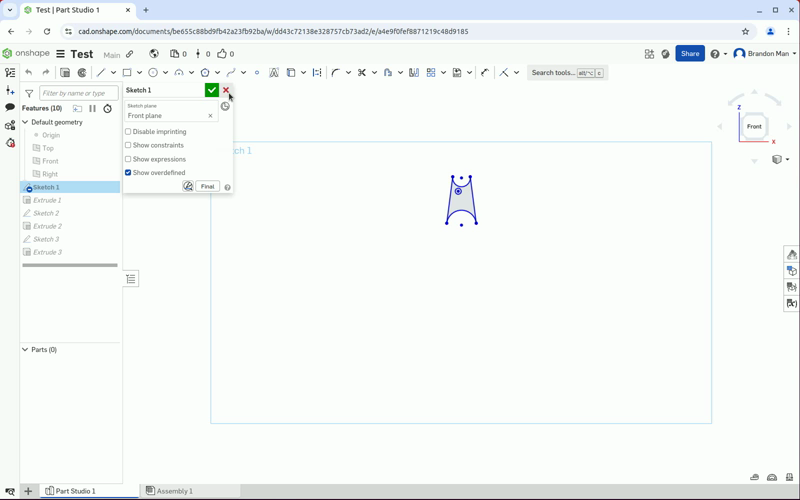
key(shift+s)
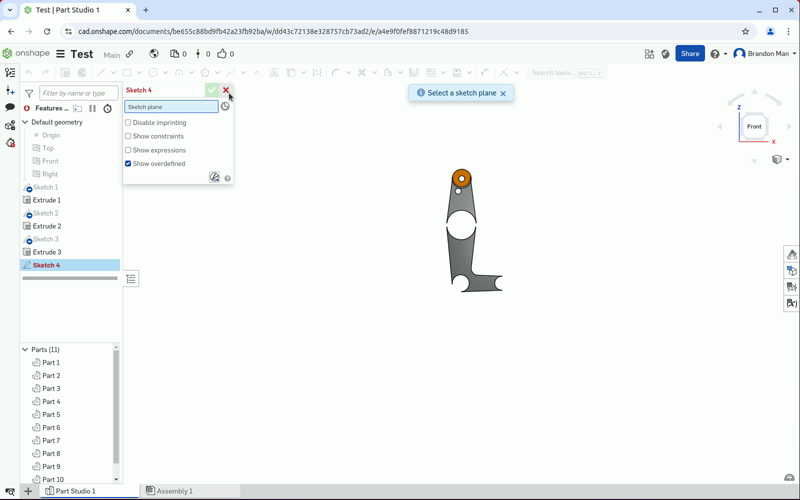
mouse_move(73, 163)
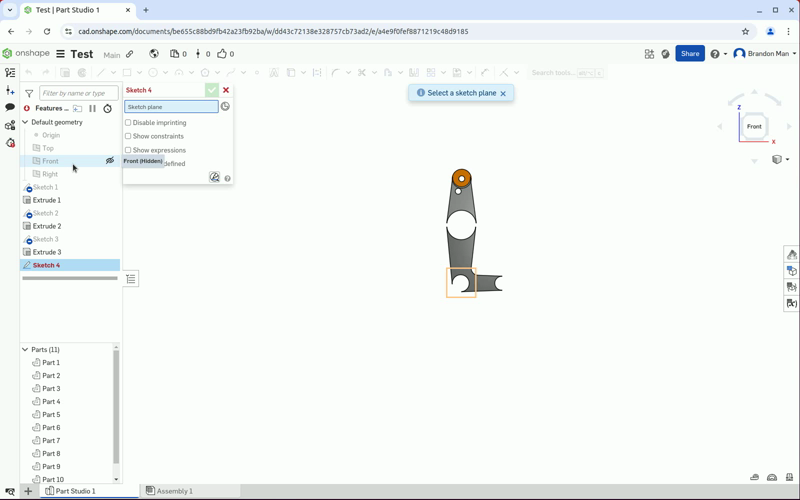
click(73, 163)
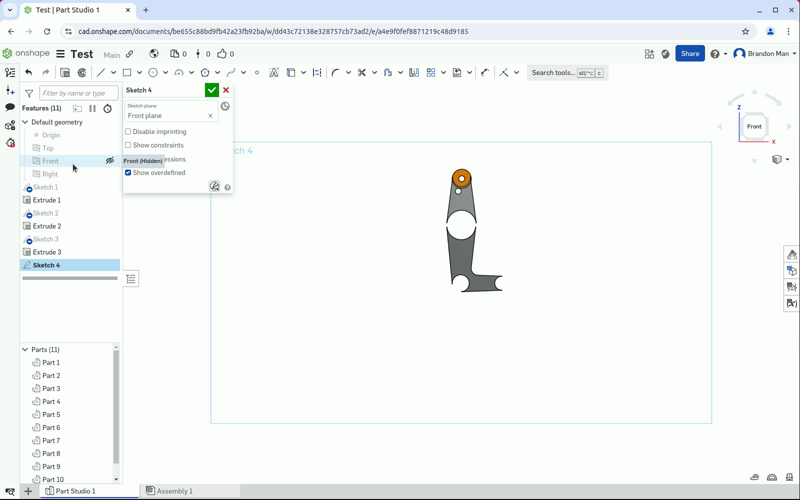
mouse_move(69, 352)
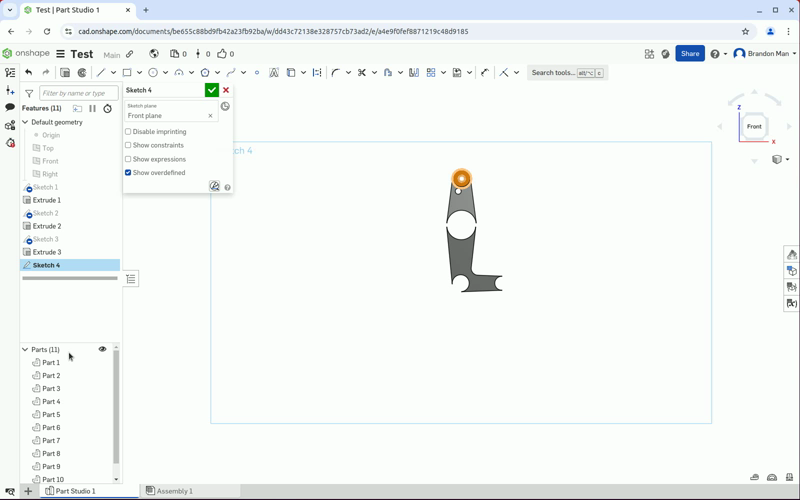
key(y)
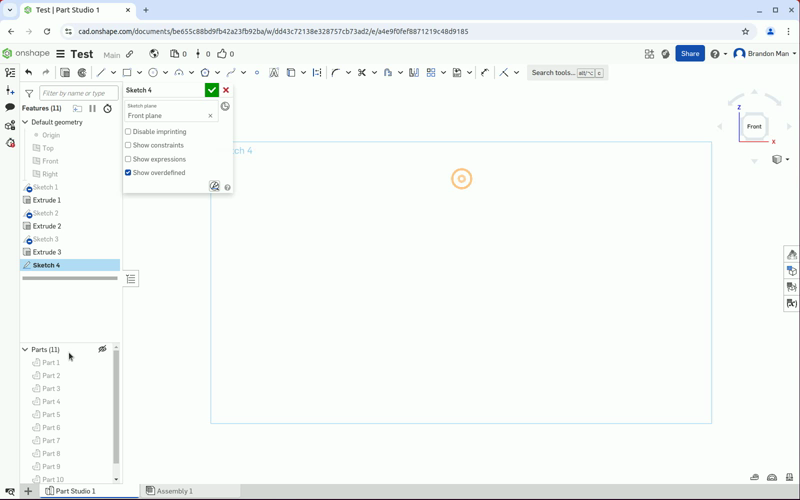
key(c)
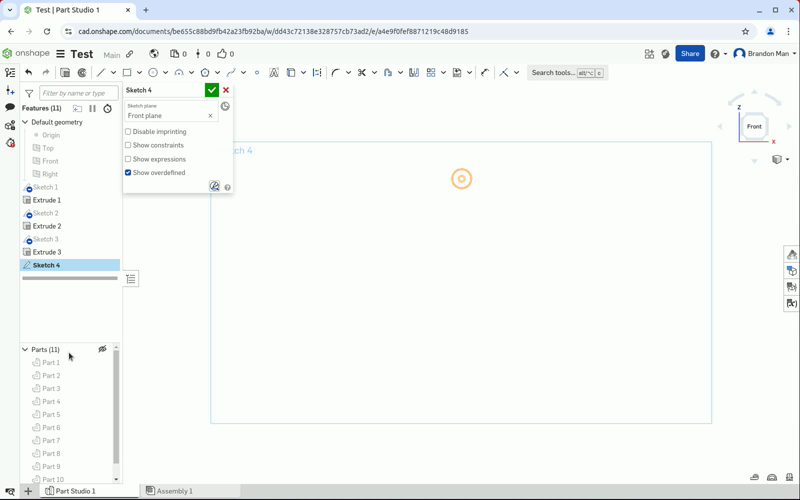
key_down(shift)
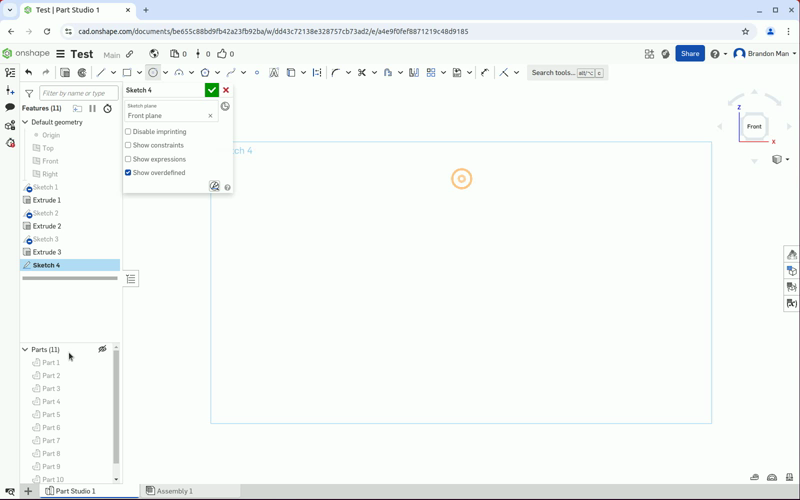
mouse_move(461, 225)
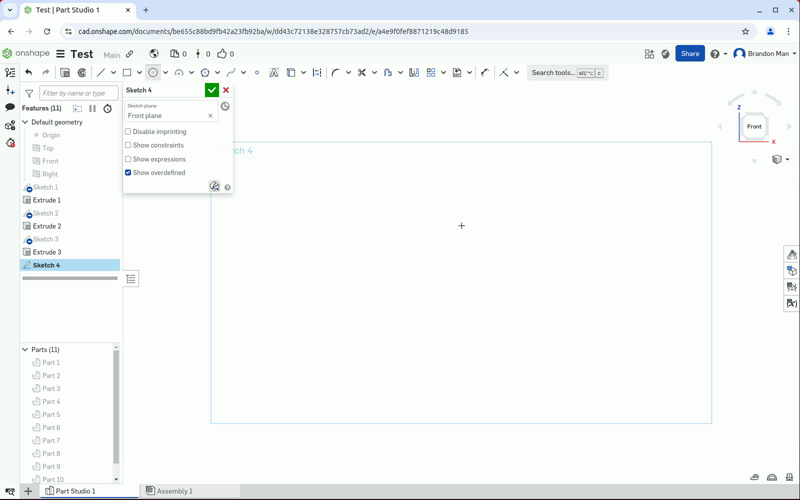
click(461, 225)
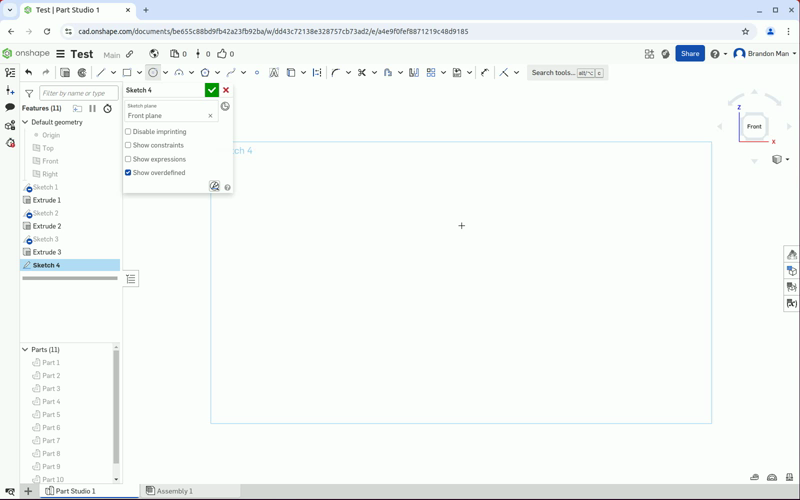
key_up(shift)
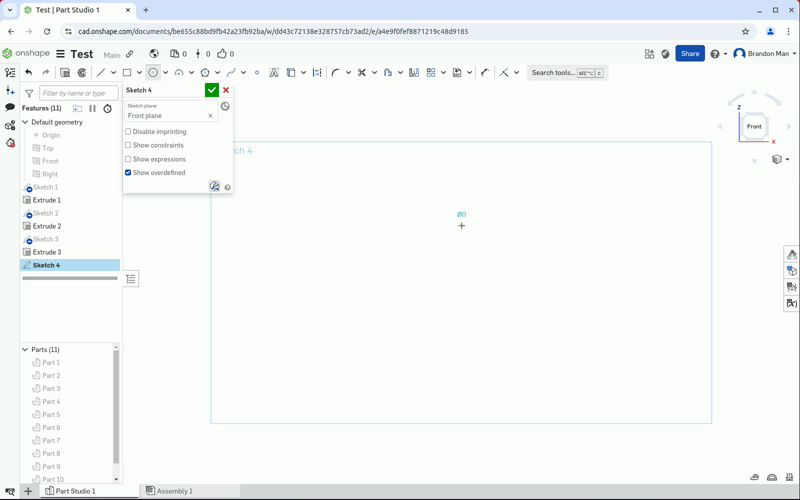
mouse_move(477, 225)
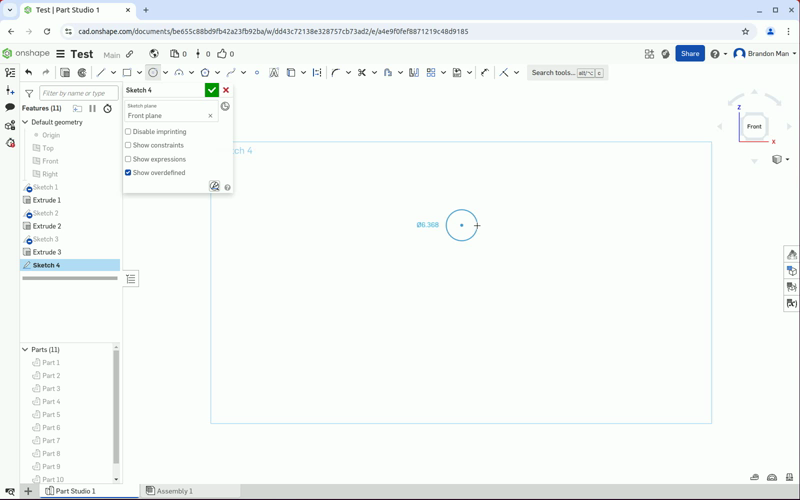
click(477, 225)
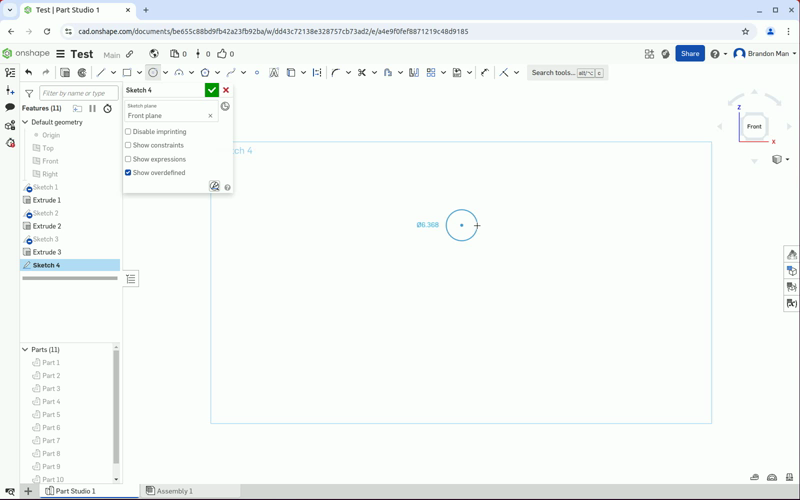
key(esc)
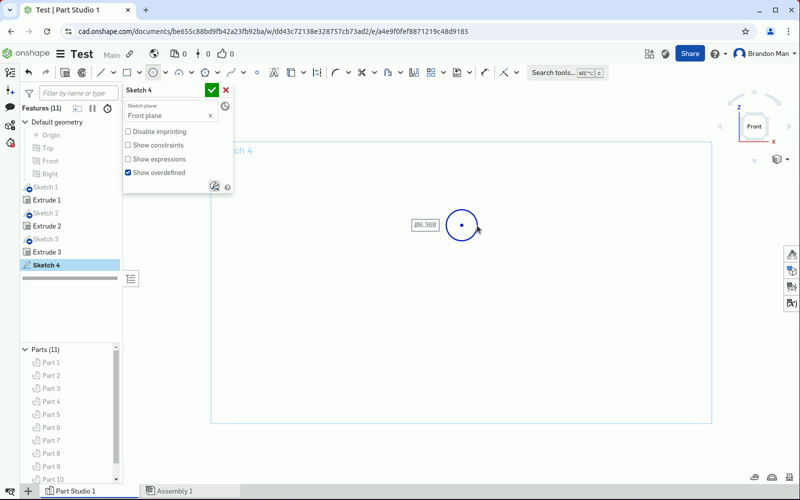
key(c)
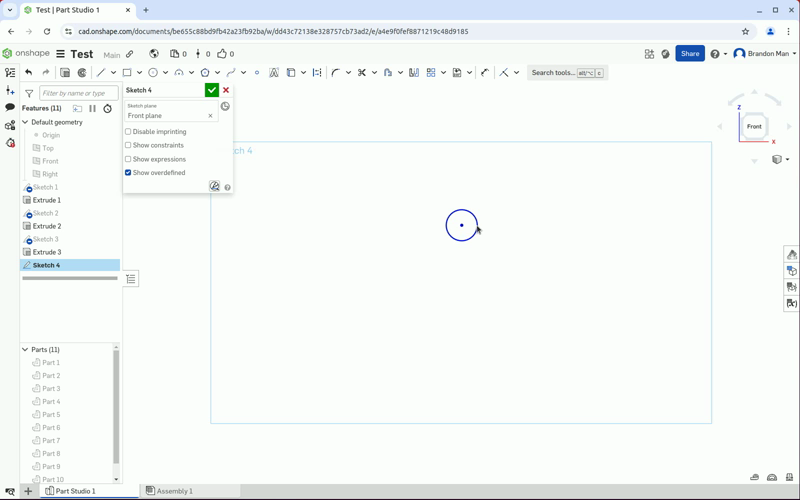
key_down(shift)
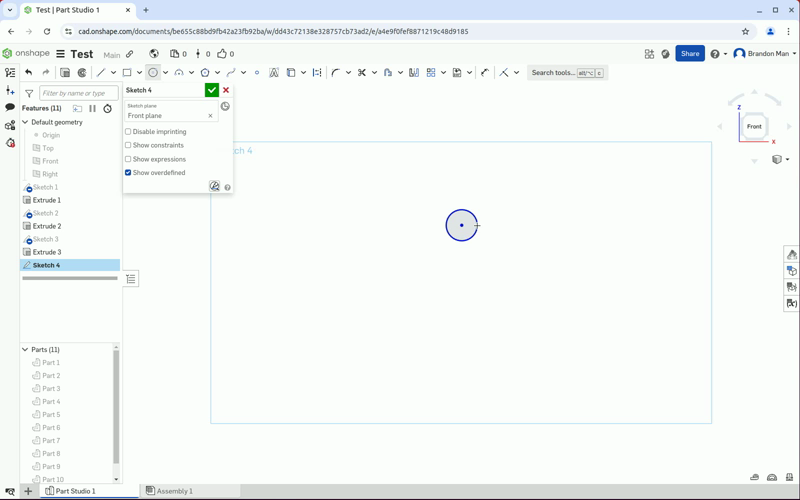
mouse_move(461, 225)
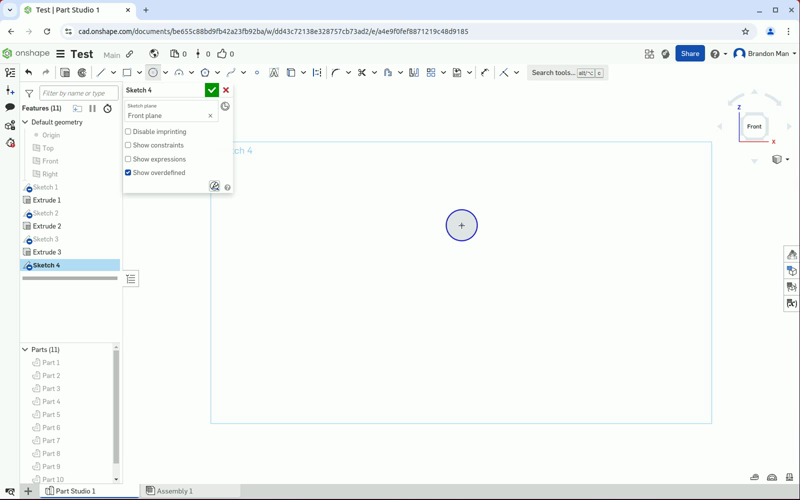
click(461, 225)
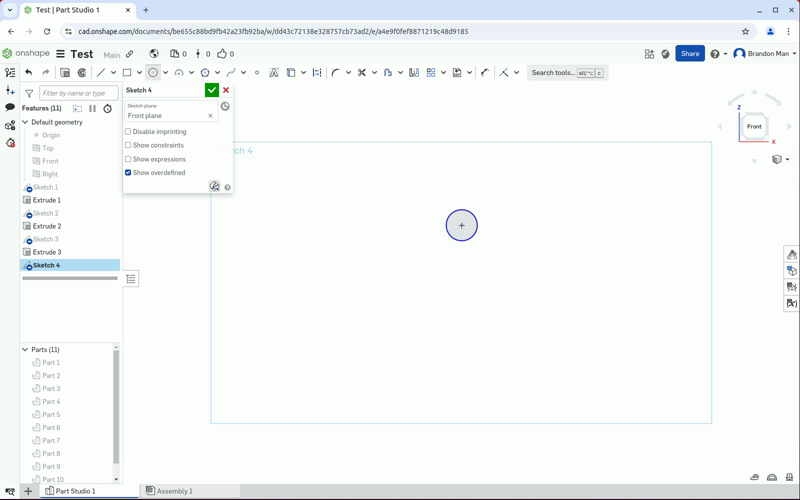
key_up(shift)
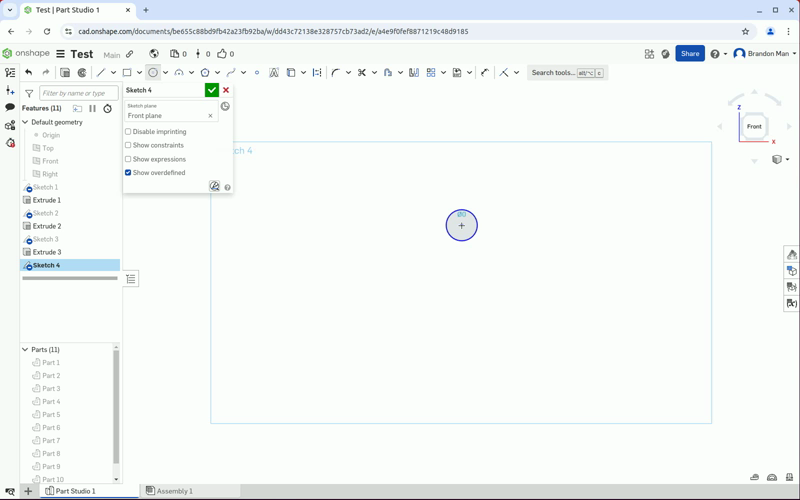
mouse_move(465, 225)
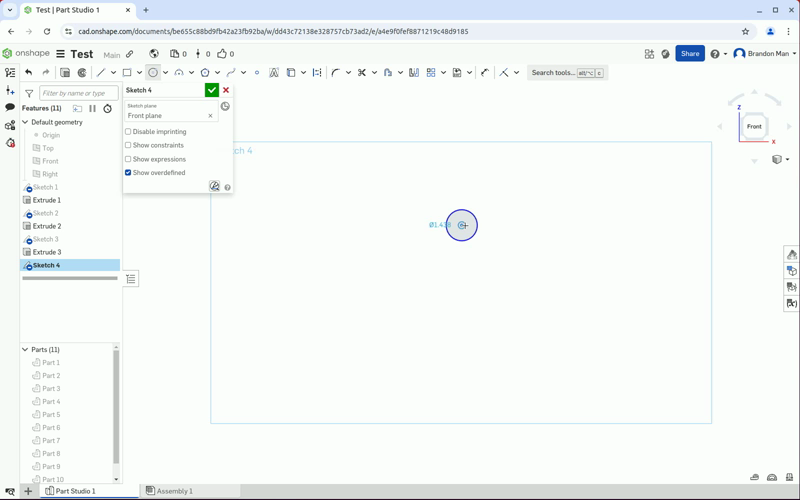
scroll(6)
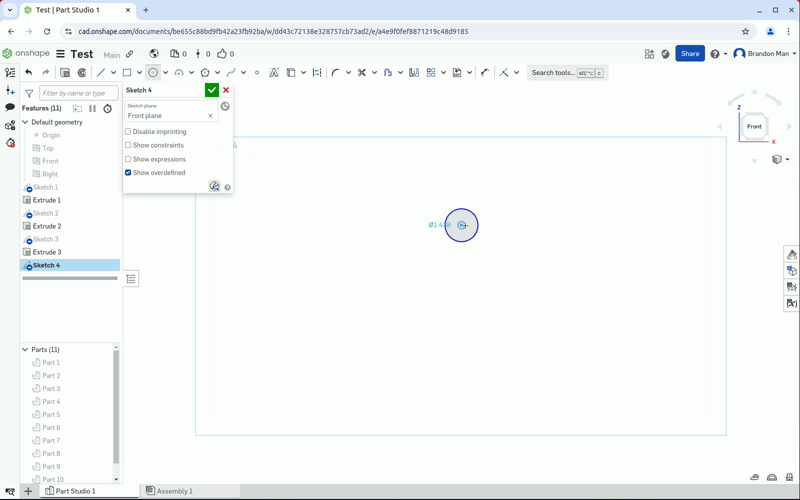
scroll(6)
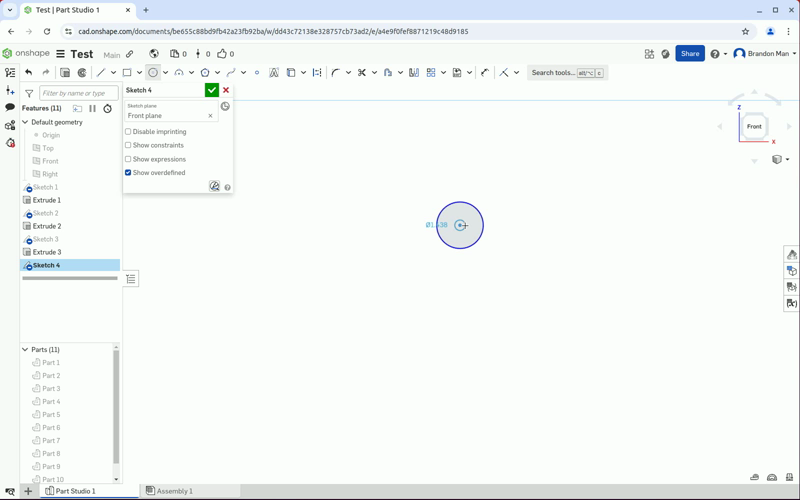
scroll(6)
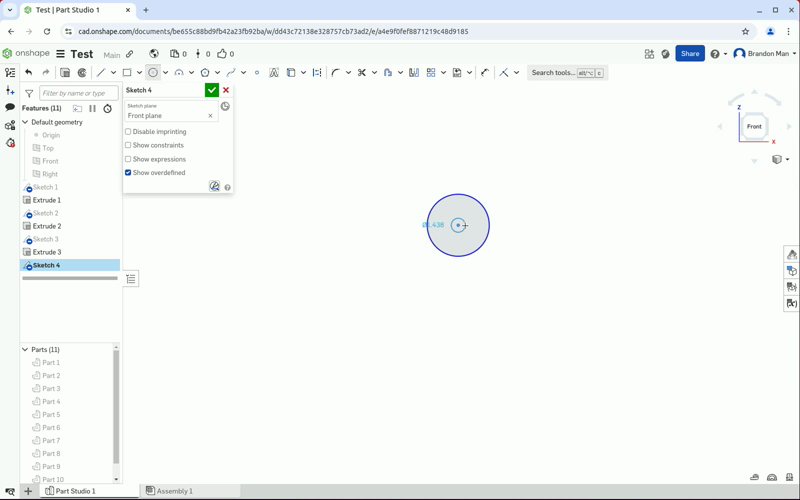
scroll(6)
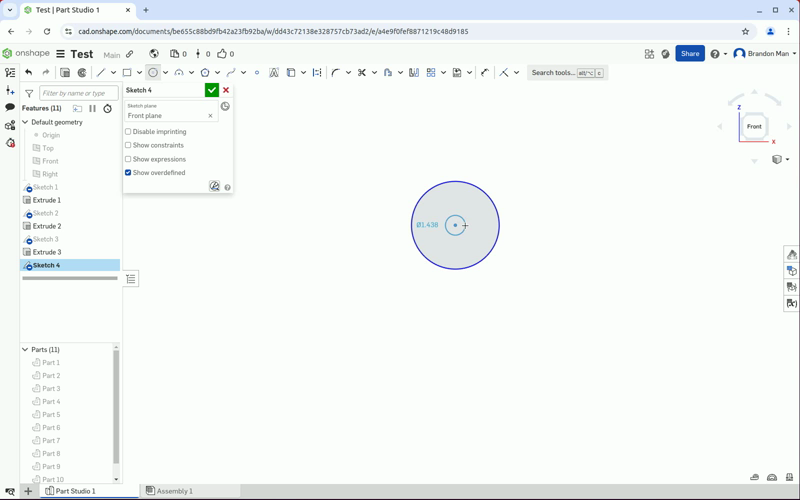
scroll(6)
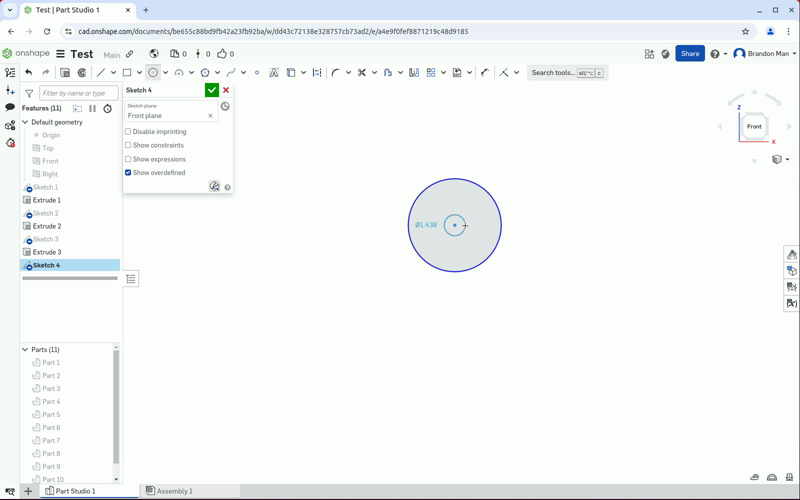
scroll(6)
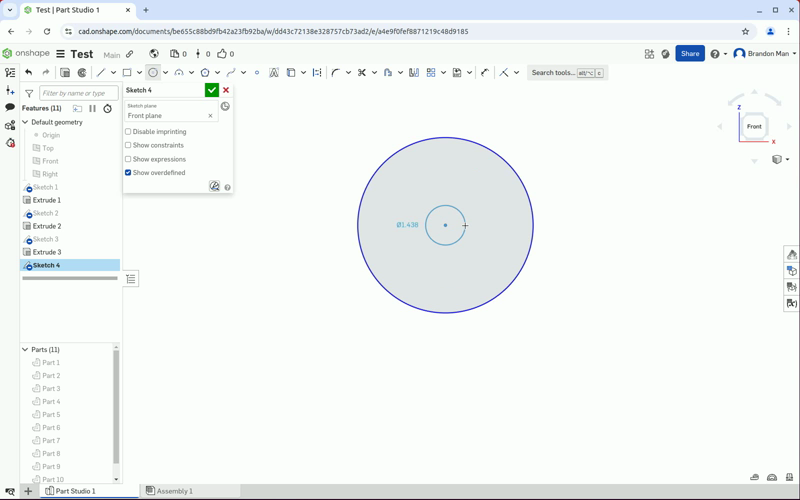
scroll(6)
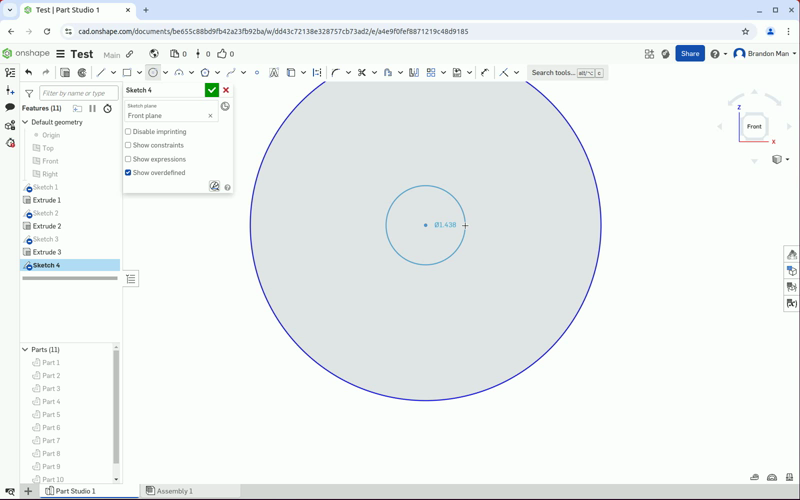
click(465, 225)
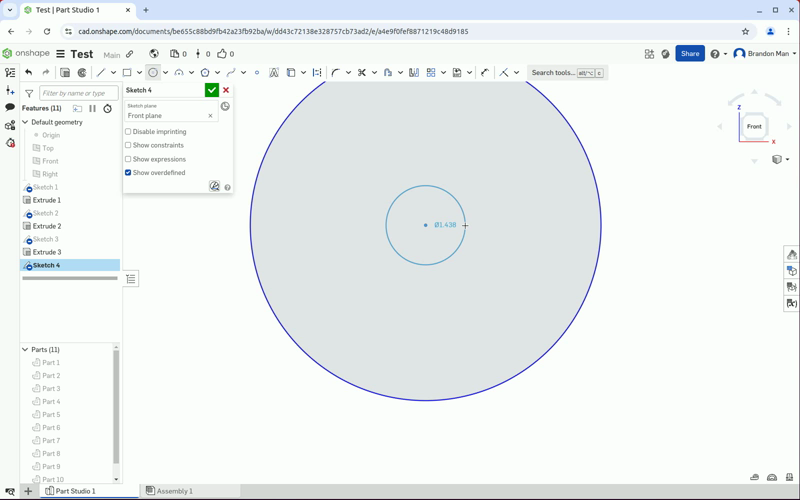
scroll(-6)
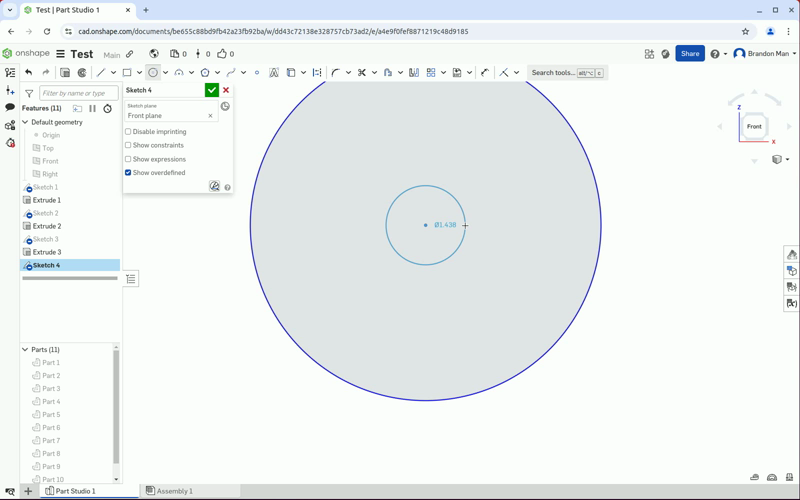
scroll(-6)
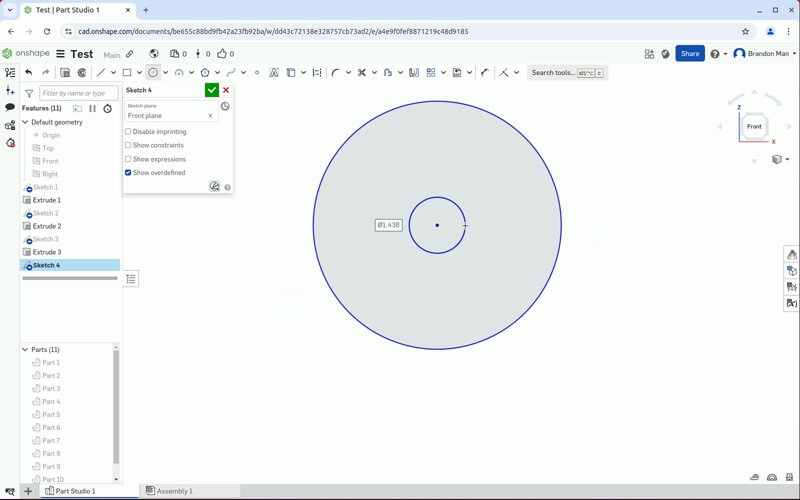
scroll(-6)
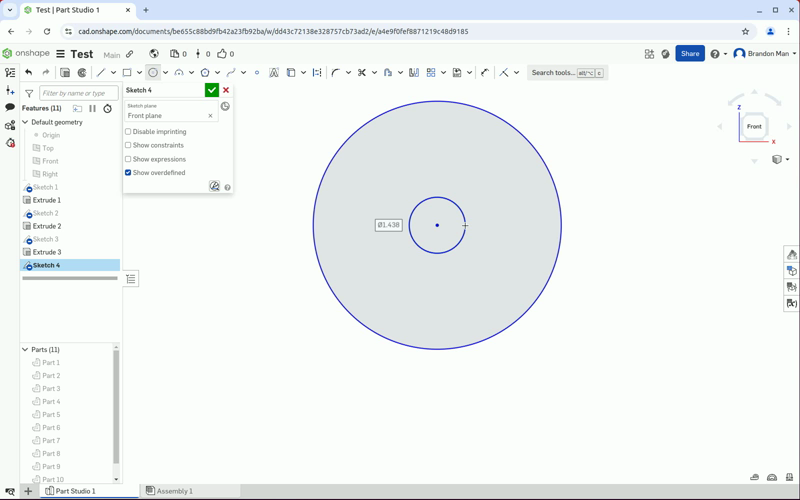
scroll(-6)
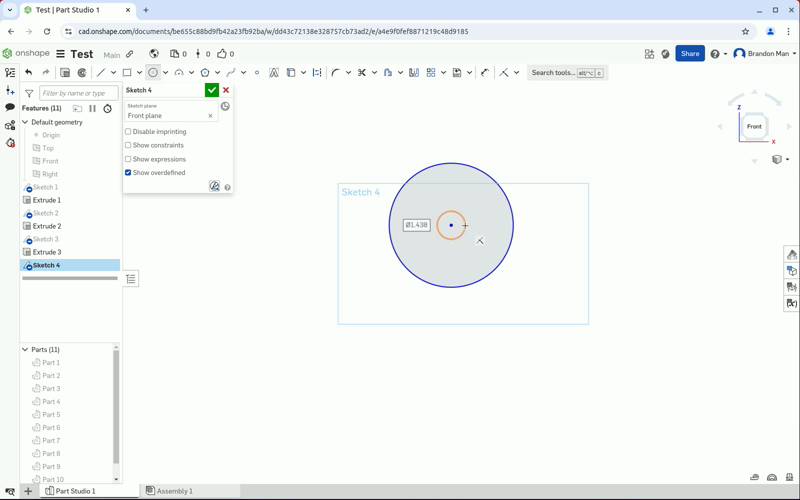
scroll(-6)
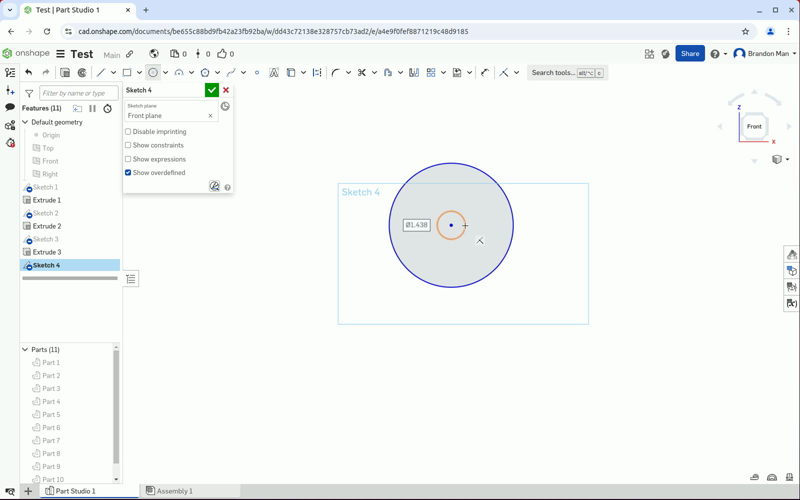
scroll(-6)
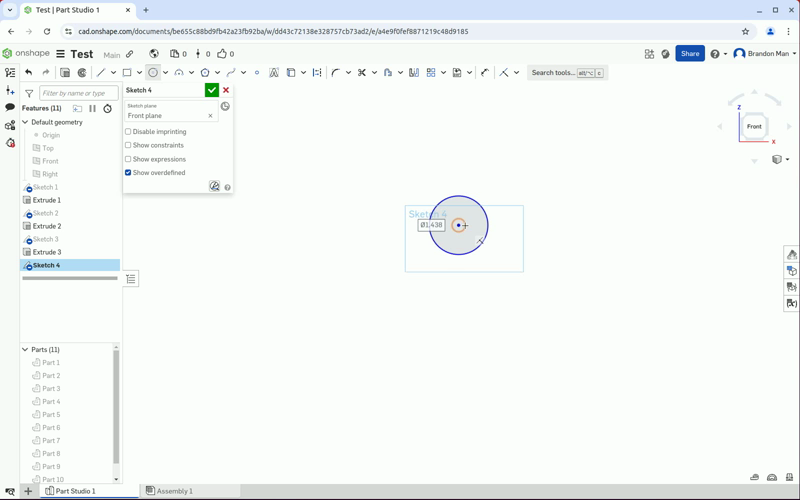
scroll(-6)
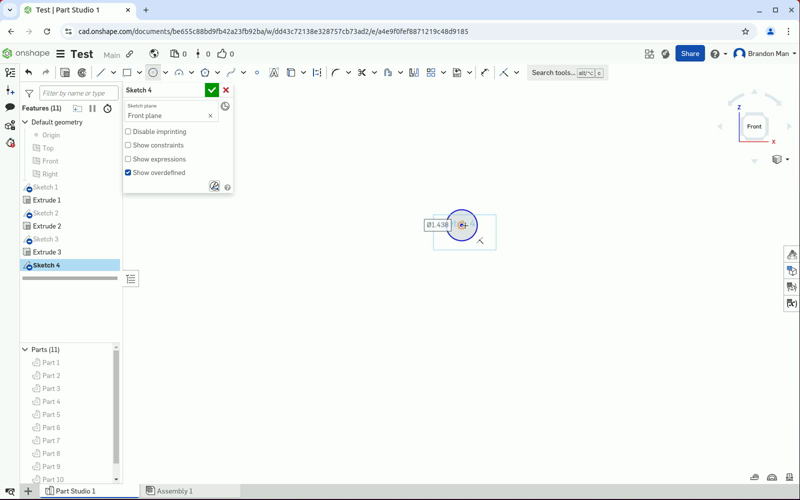
key(esc)
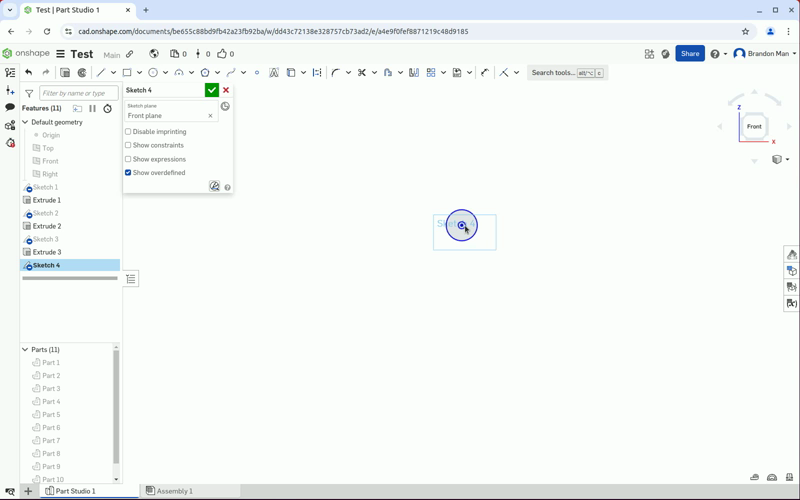
mouse_move(461, 211)
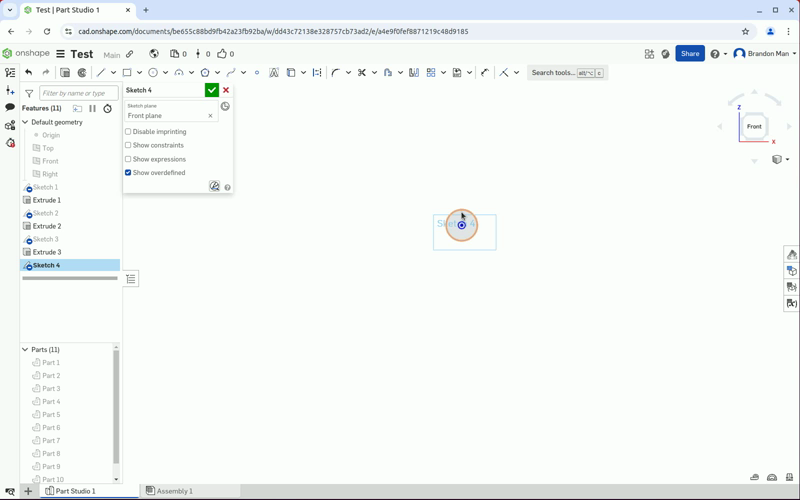
scroll(6)
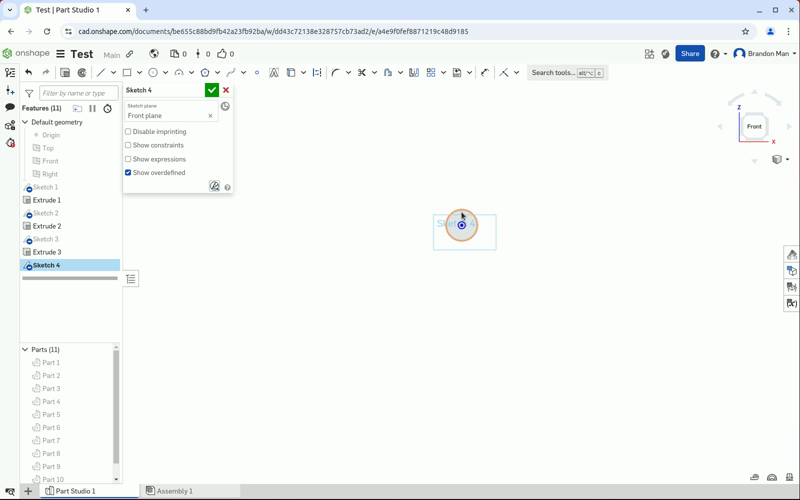
scroll(6)
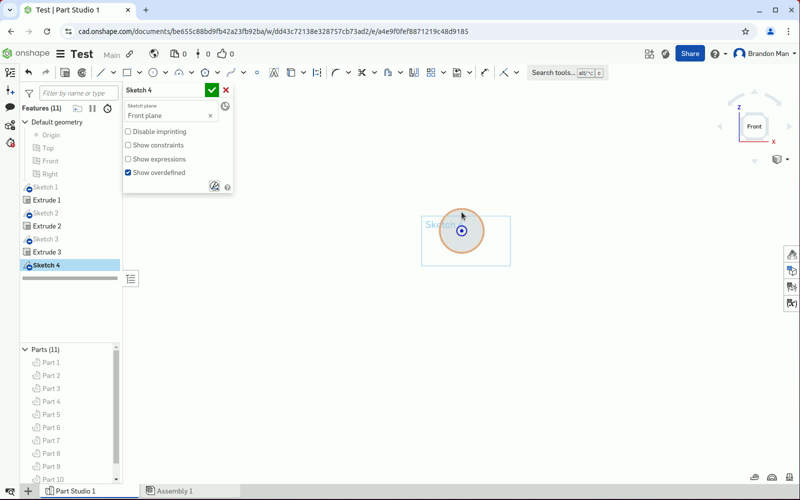
scroll(6)
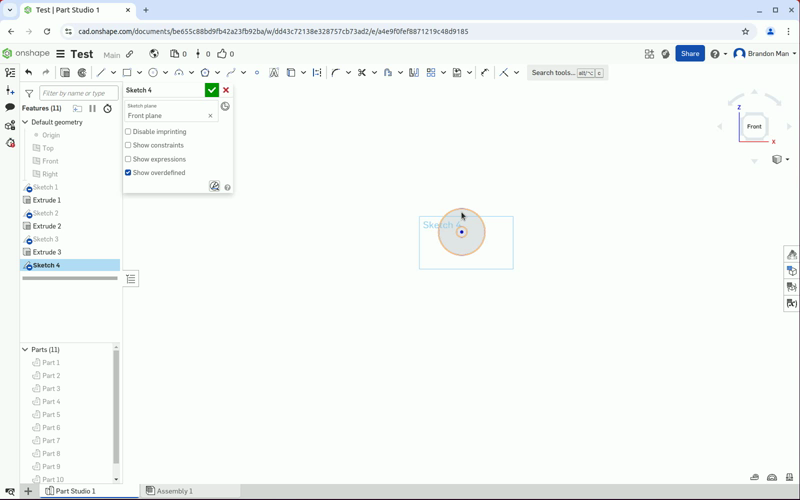
scroll(6)
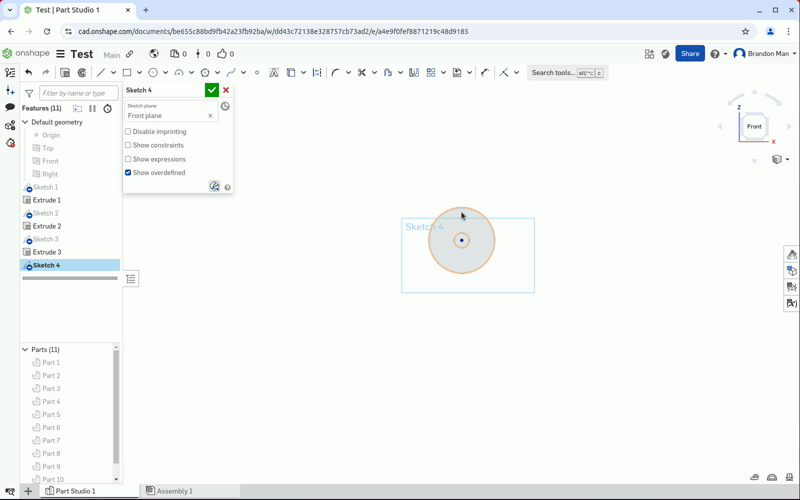
scroll(6)
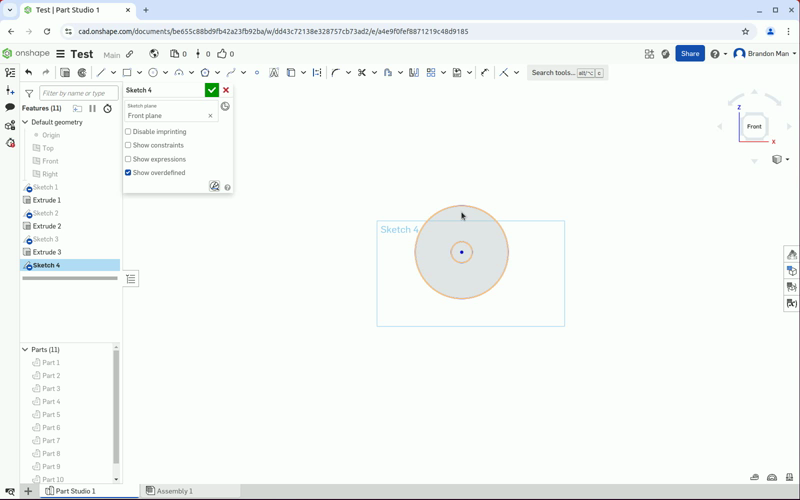
scroll(6)
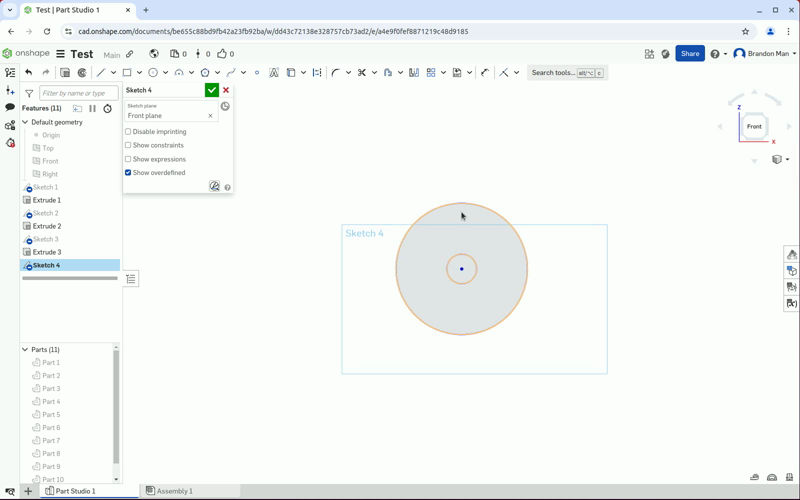
scroll(6)
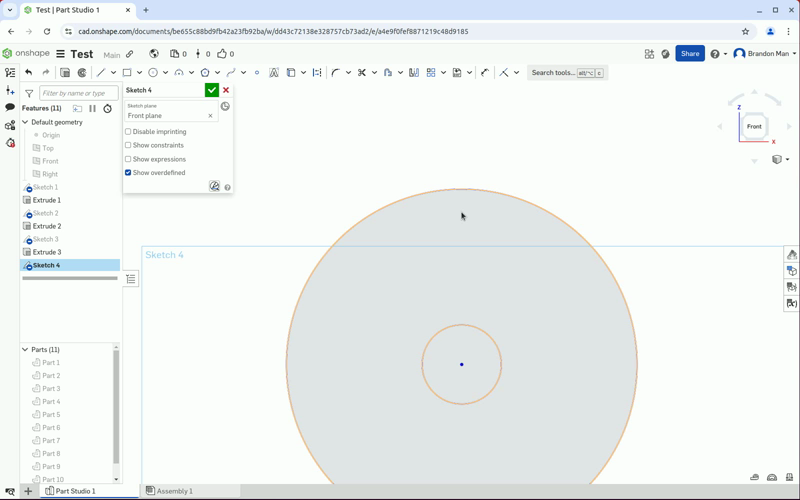
click(461, 211)
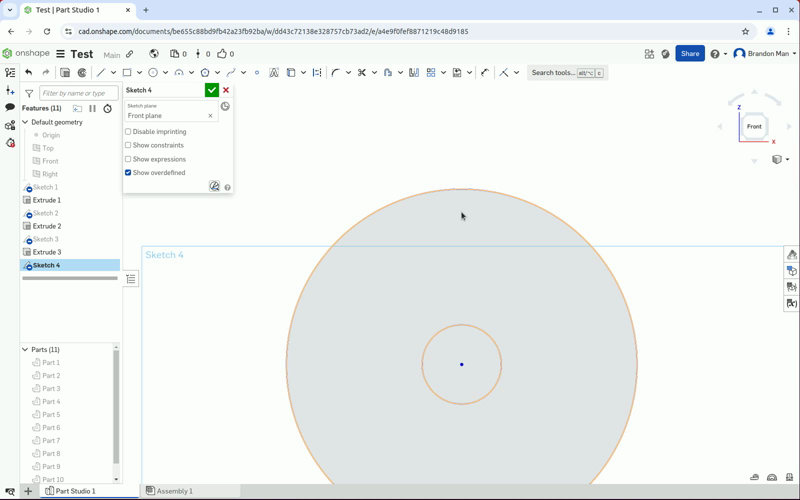
scroll(-6)
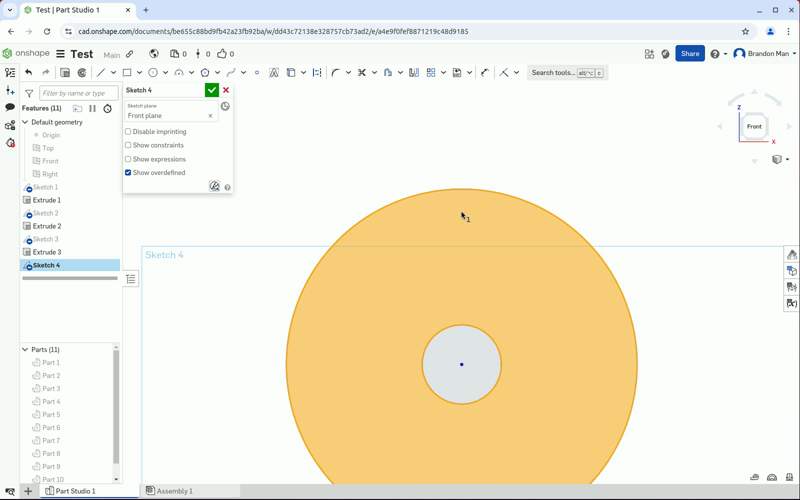
scroll(-6)
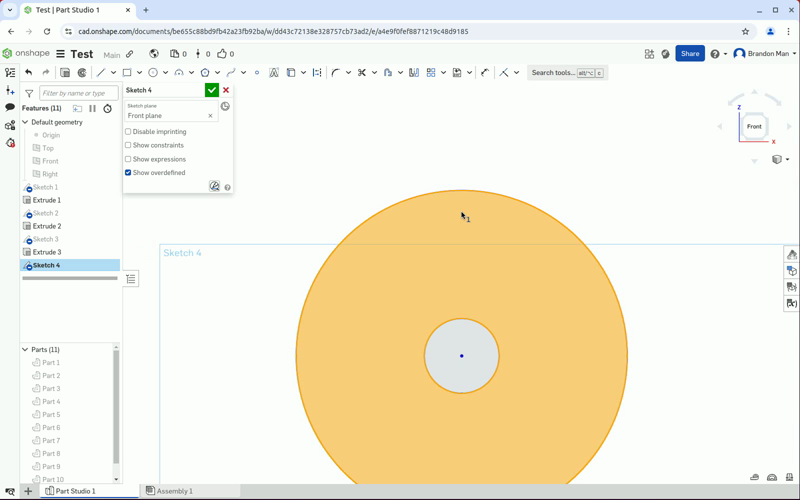
scroll(-6)
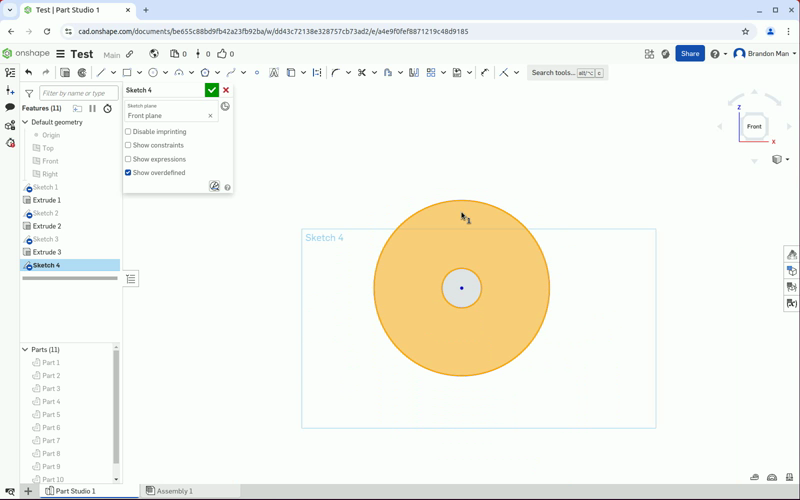
scroll(-6)
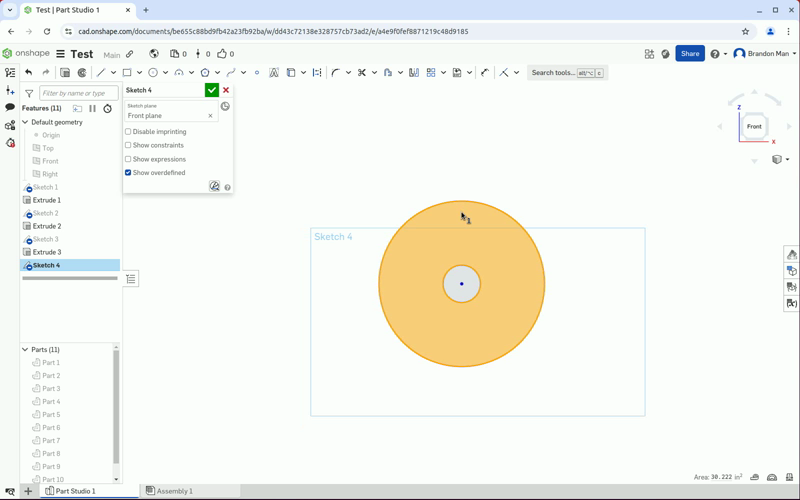
scroll(-6)
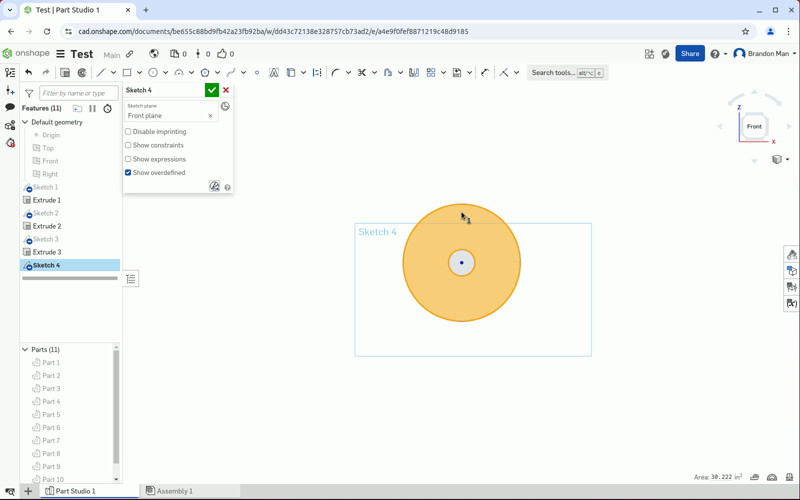
scroll(-6)
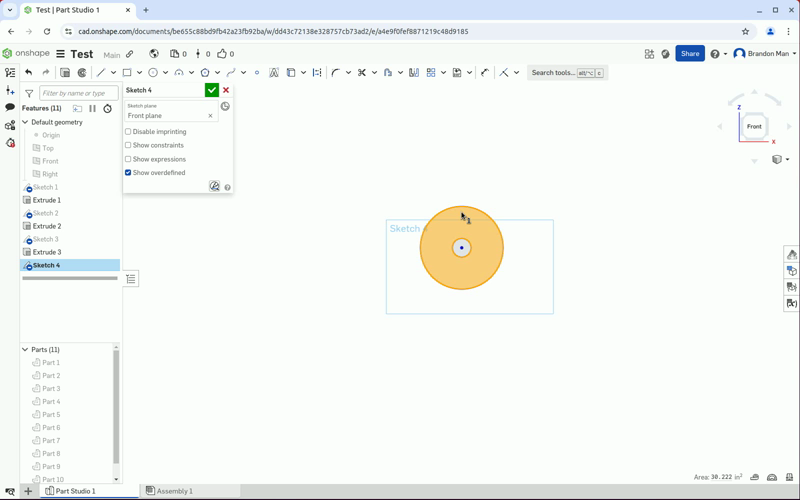
scroll(-6)
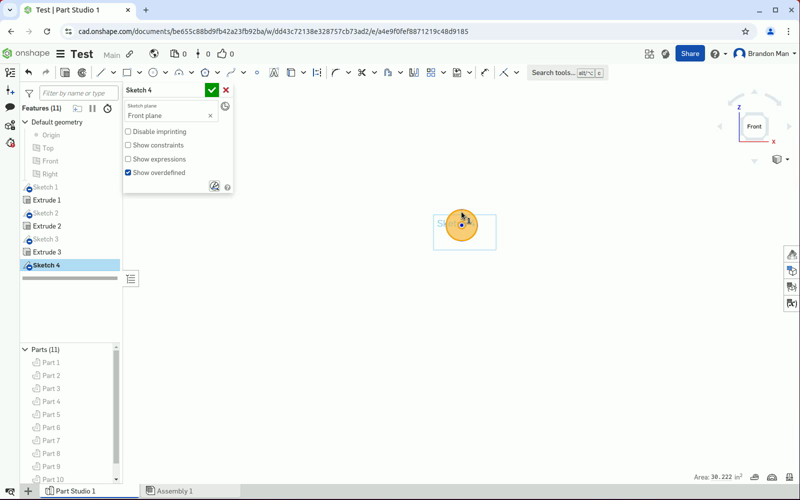
mouse_move(69, 352)
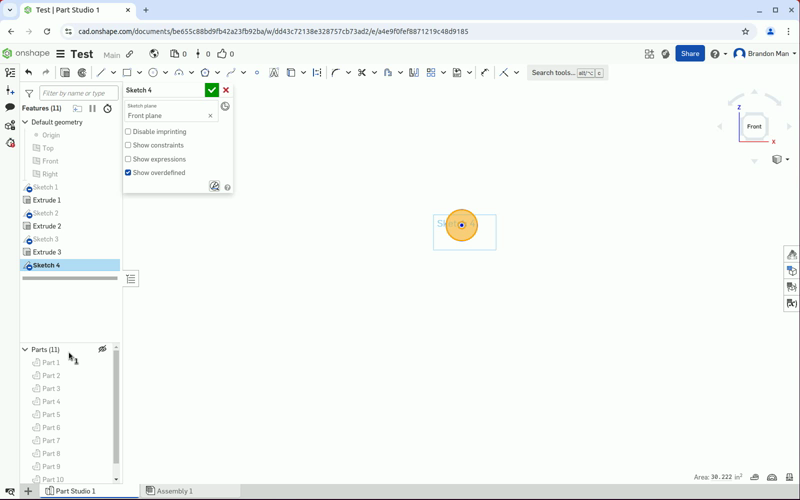
key(shift+y)
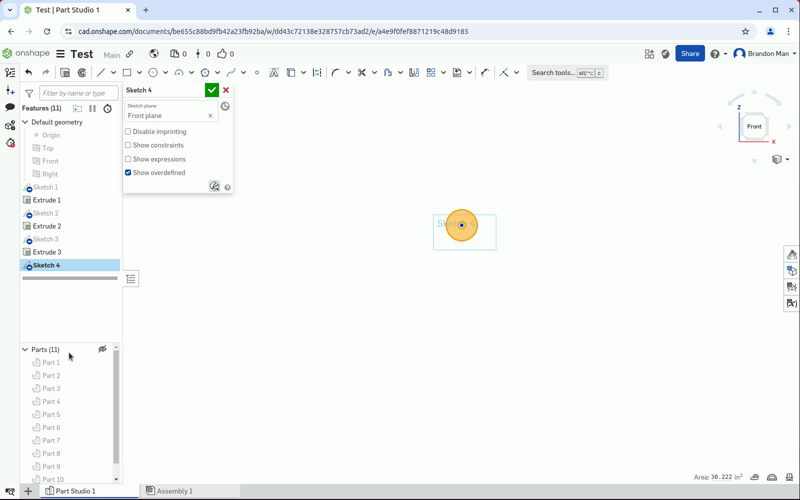
key(shift+e)
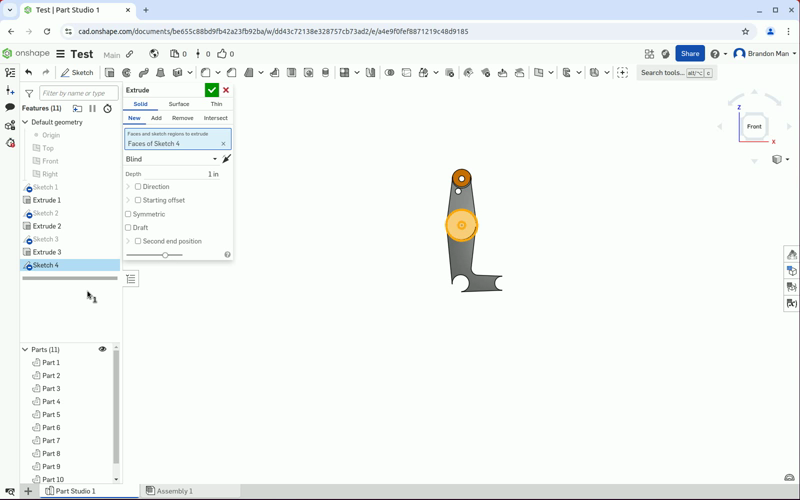
mouse_move(143, 106)
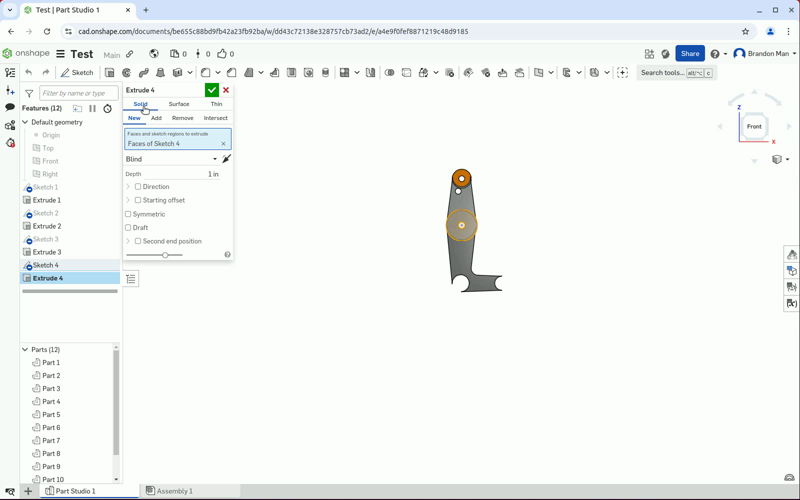
click(143, 106)
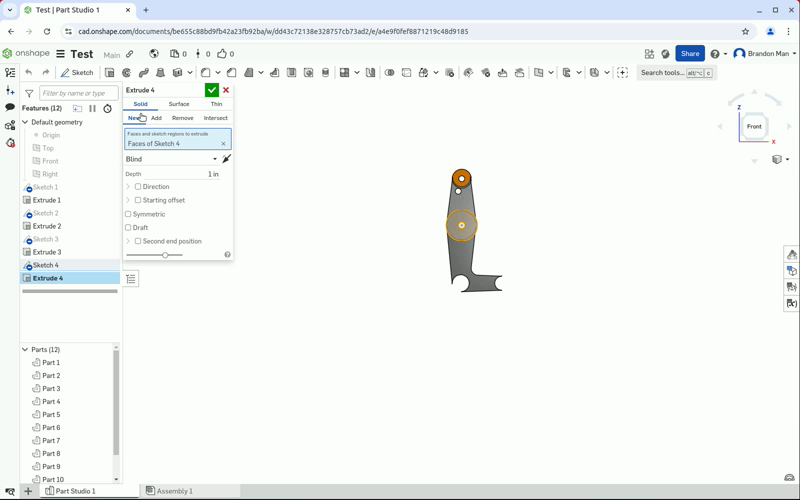
mouse_move(137, 120)
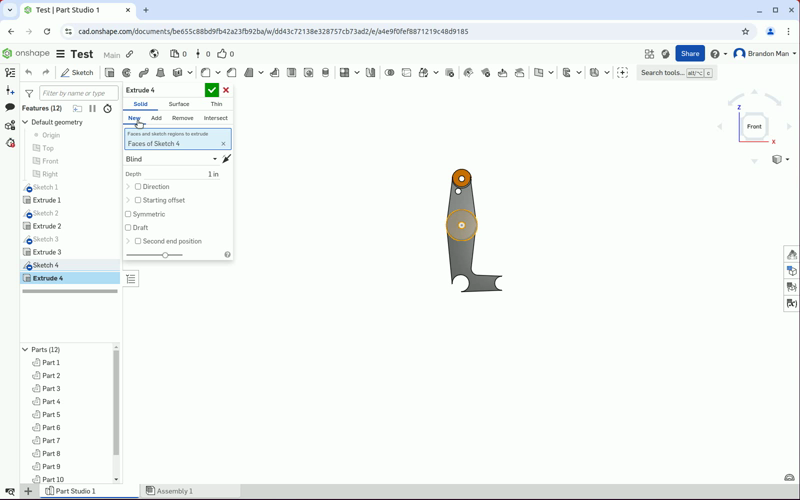
click(137, 120)
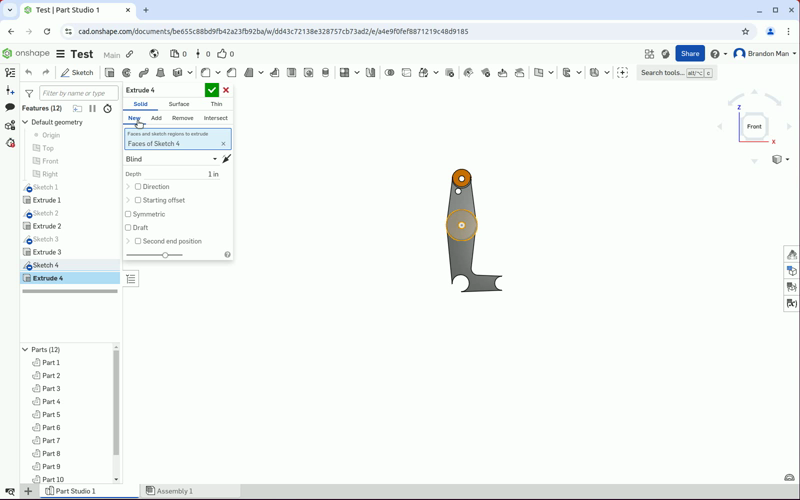
key(tab, 4)
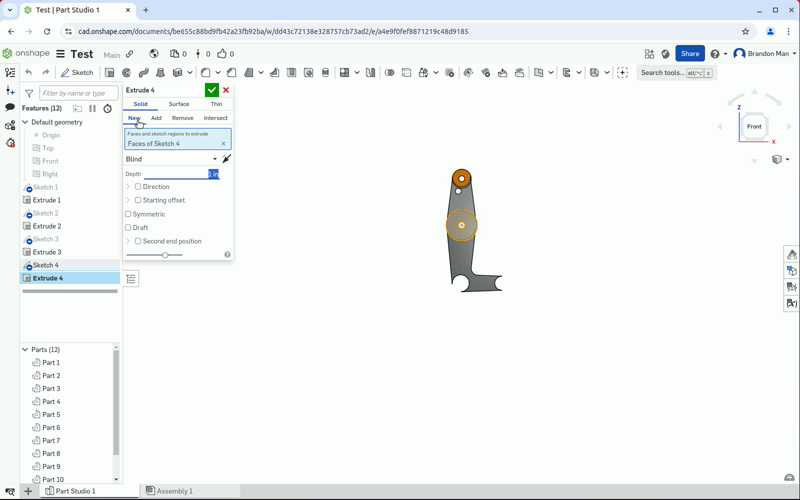
text(0.481)
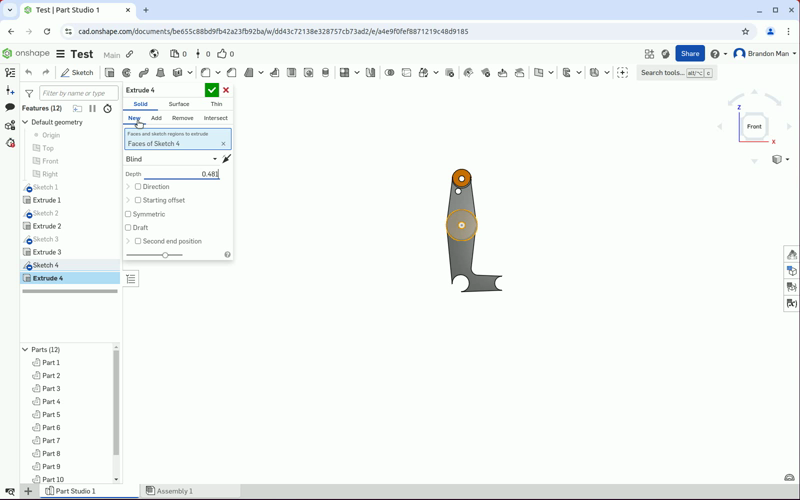
key(enter)
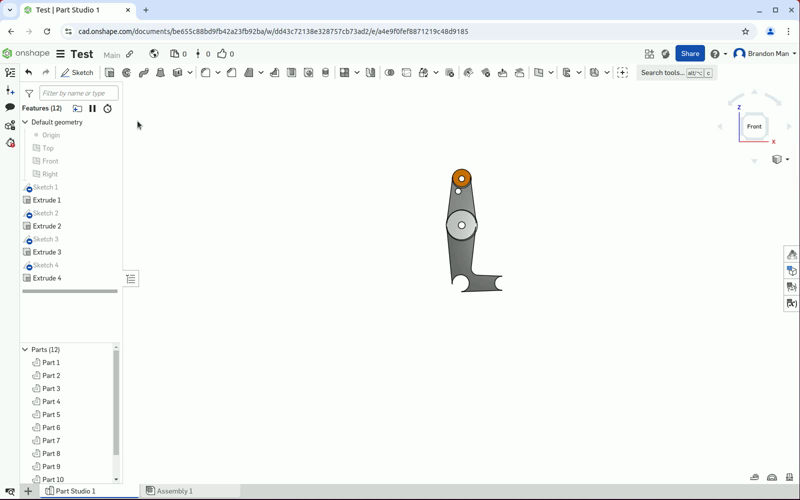
key(shift+h)
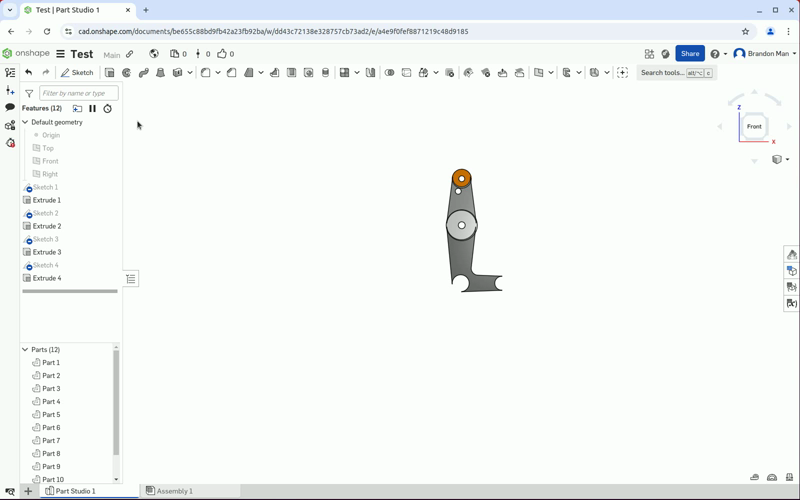
key(shift+h)
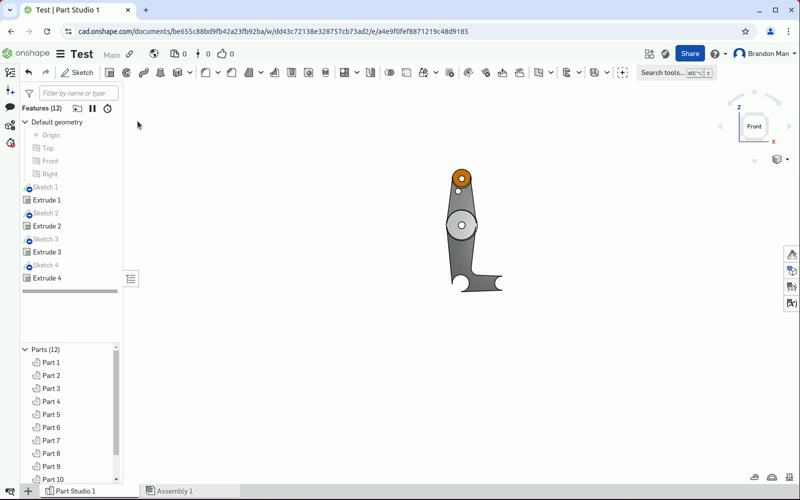
mouse_move(73, 189)
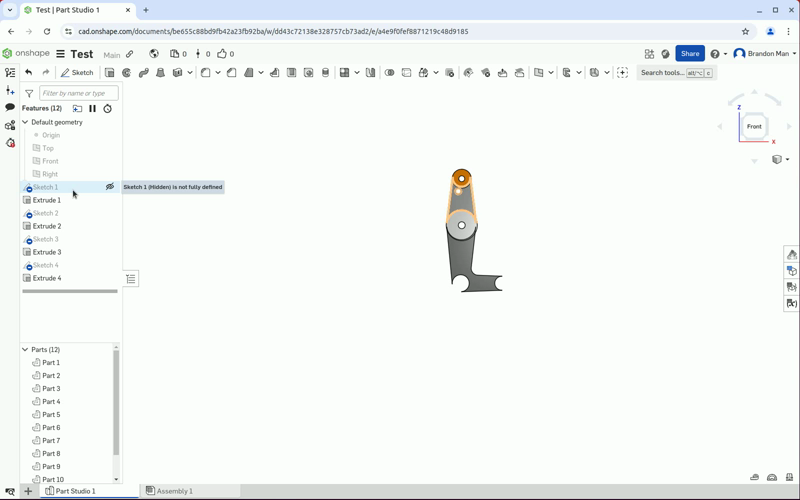
click(73, 189)
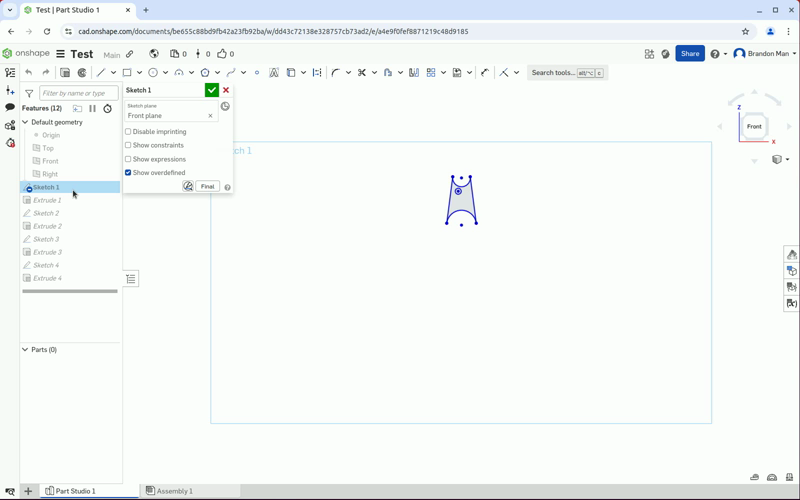
mouse_move(229, 92)
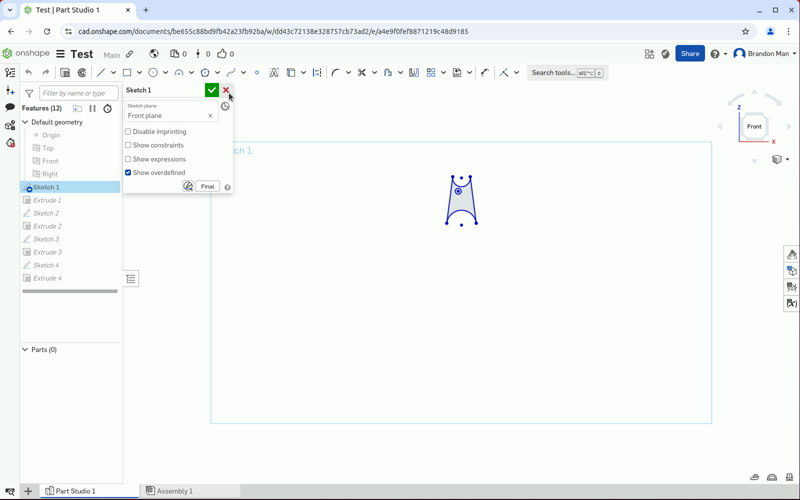
click(229, 92)
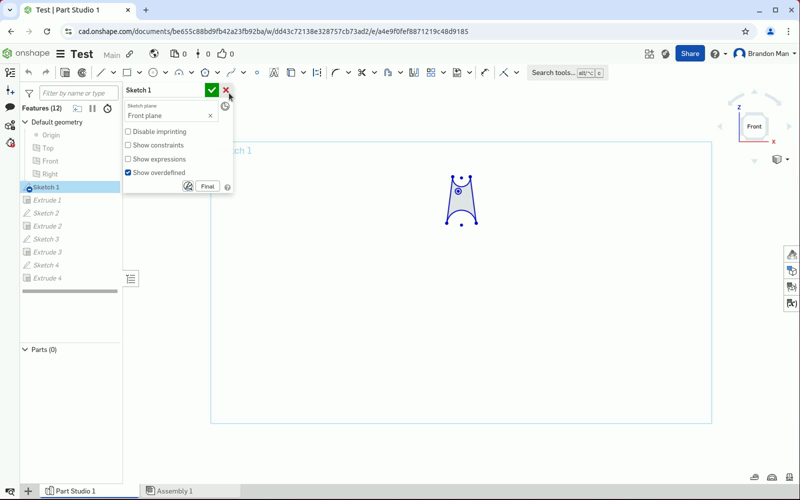
key(shift+s)
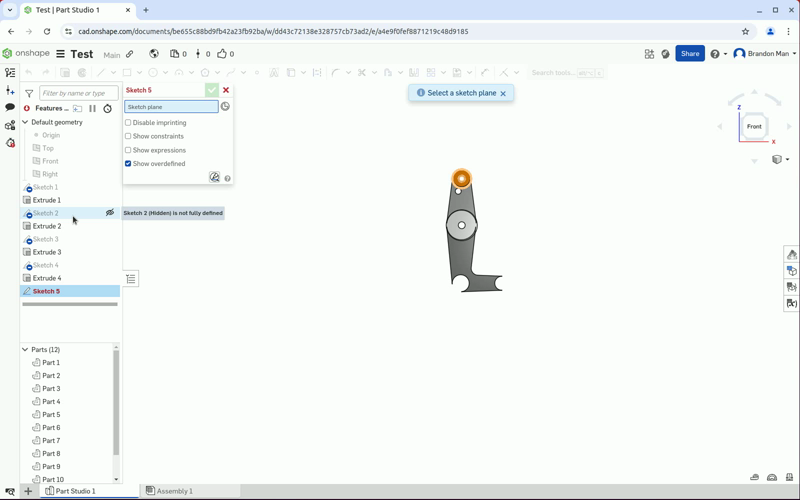
scroll(3)
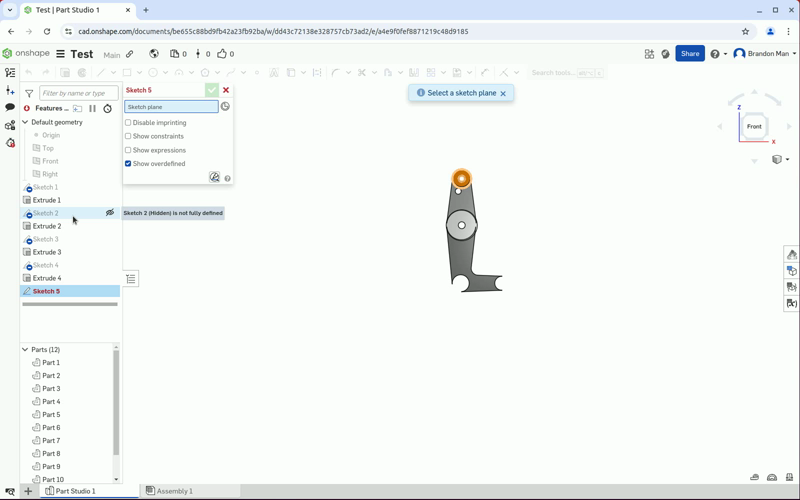
mouse_move(73, 163)
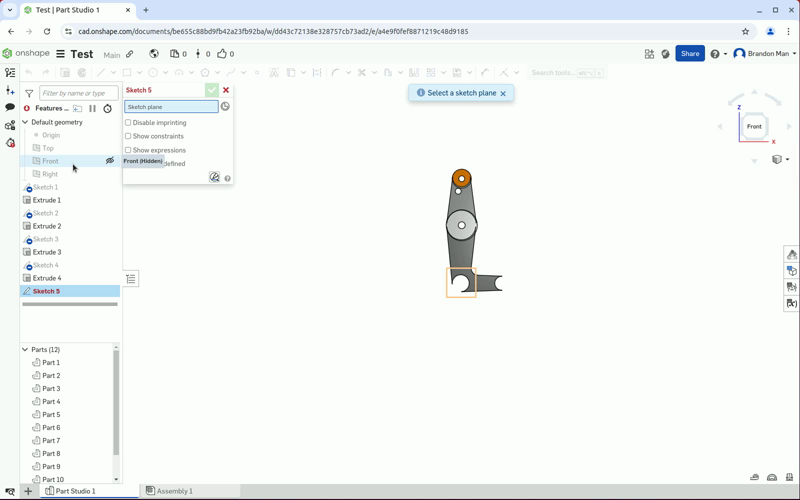
click(73, 163)
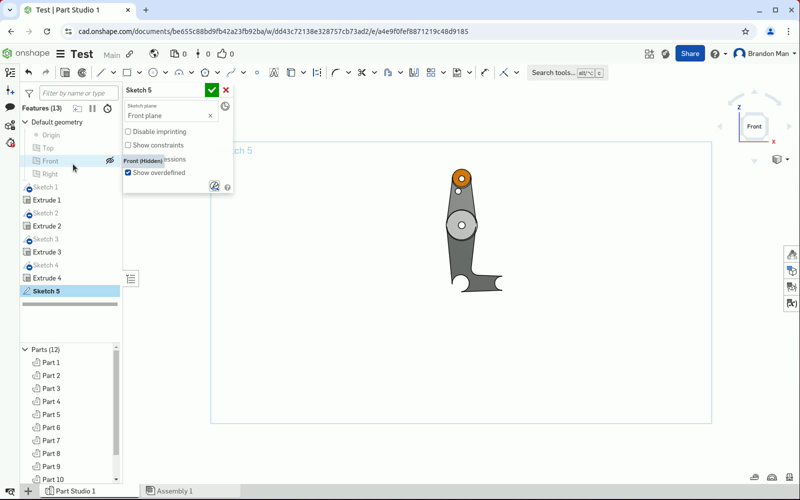
mouse_move(69, 352)
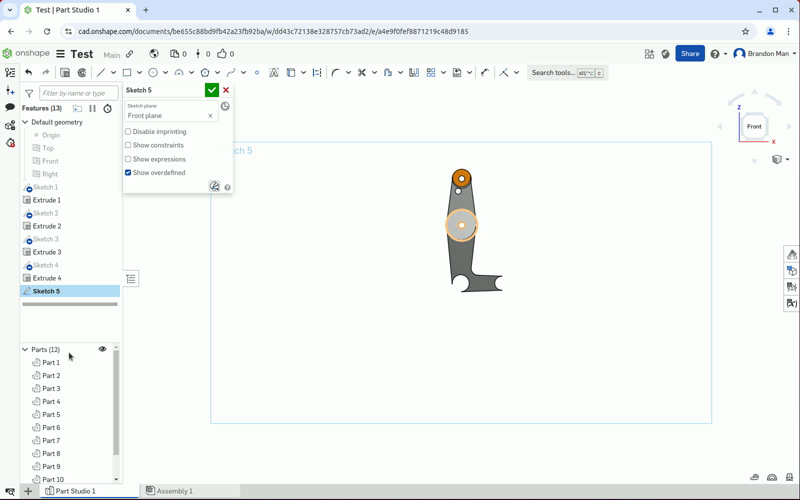
key(y)
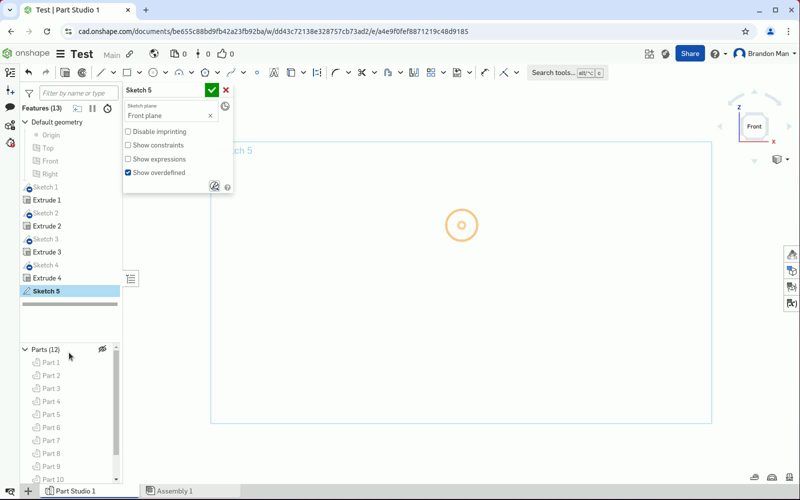
key(c)
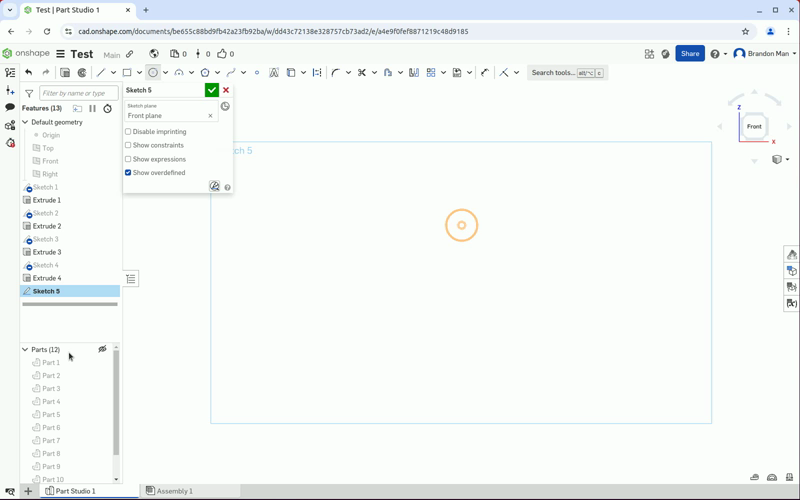
key_down(shift)
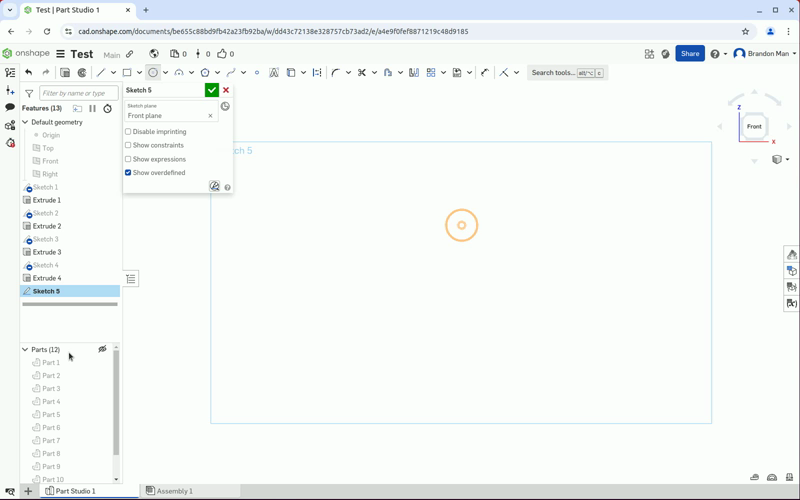
mouse_move(461, 282)
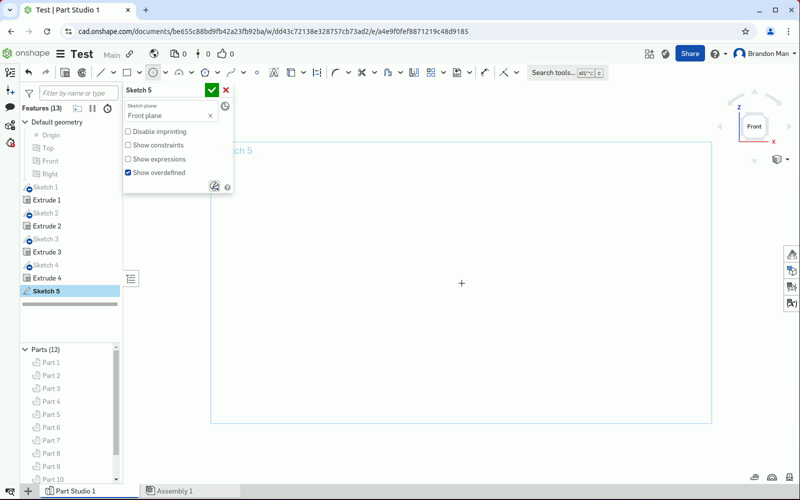
click(461, 282)
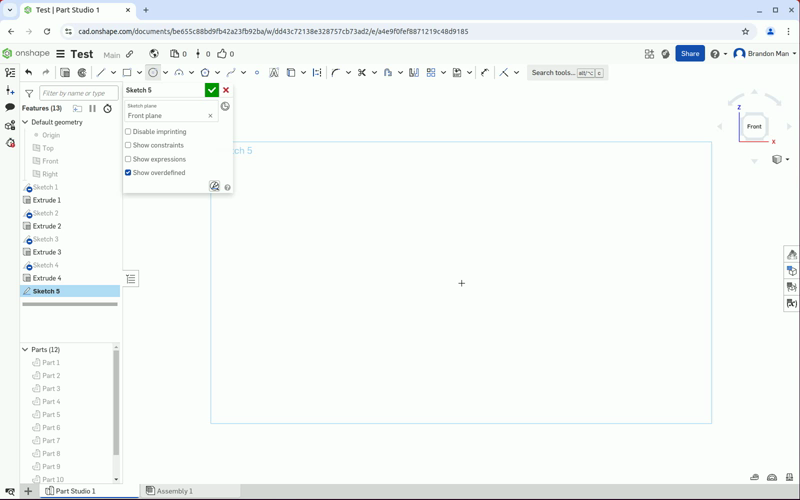
key_up(shift)
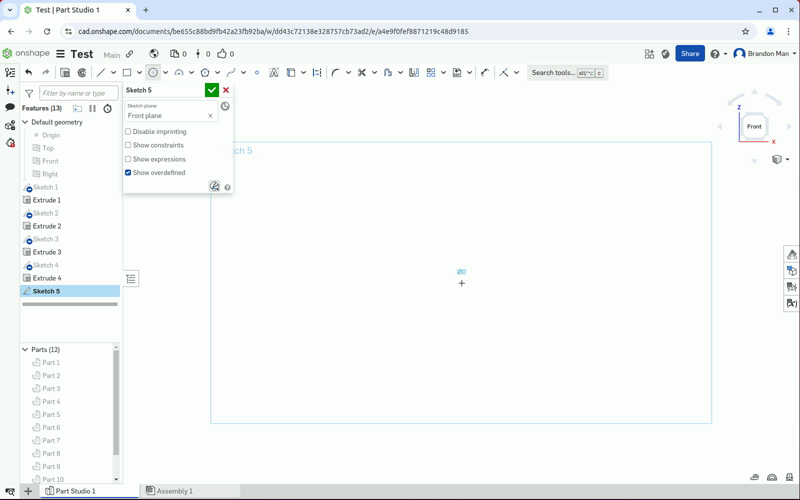
mouse_move(471, 282)
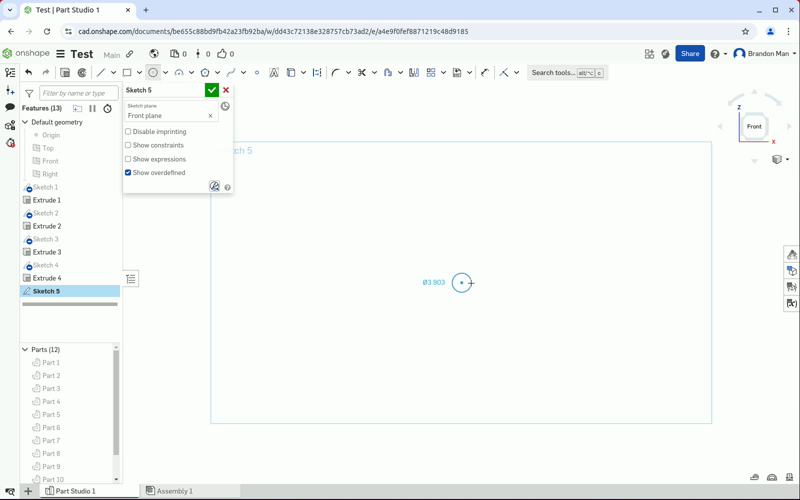
click(471, 282)
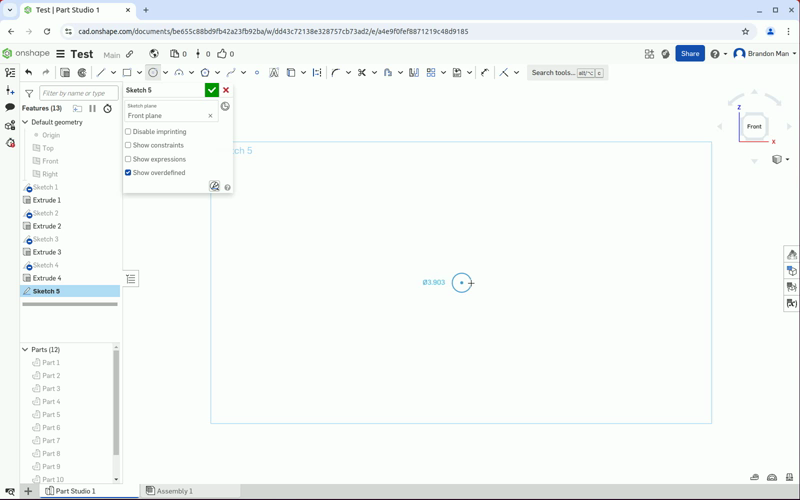
key(esc)
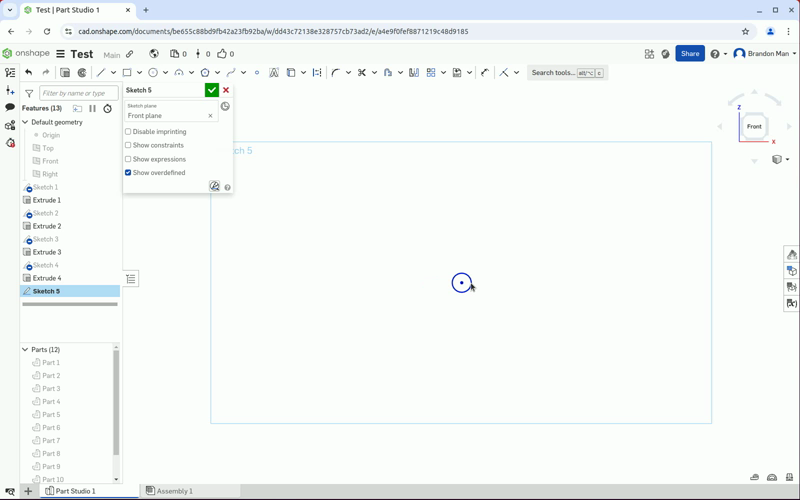
key(c)
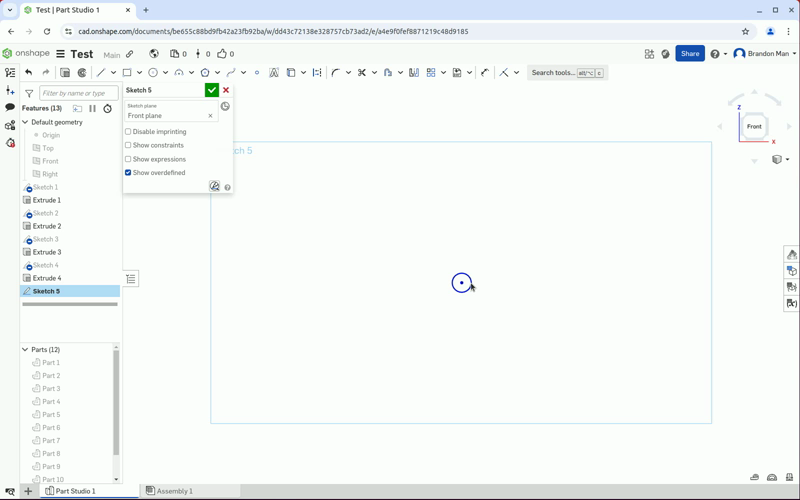
key_down(shift)
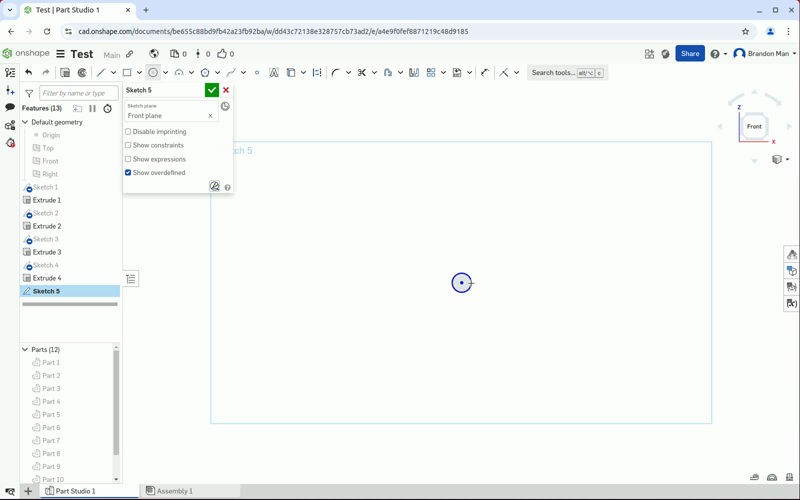
mouse_move(461, 282)
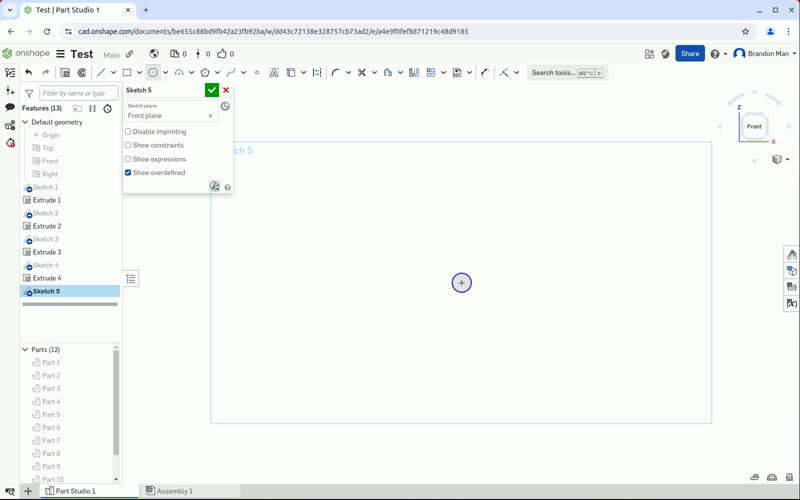
click(461, 282)
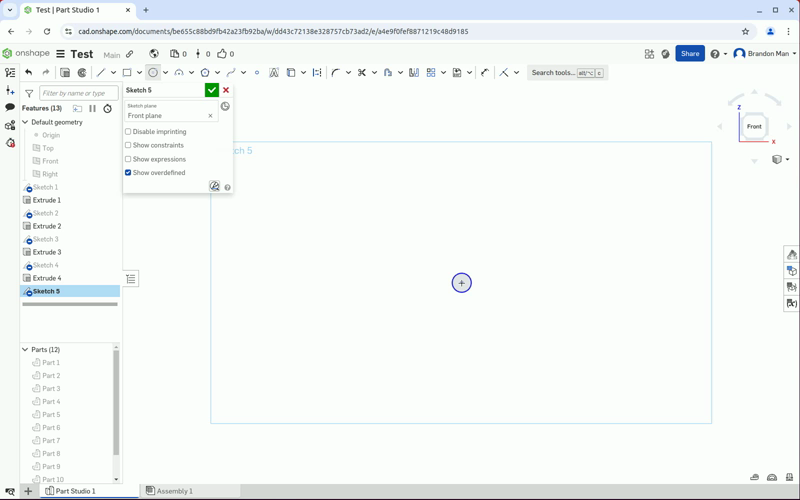
key_up(shift)
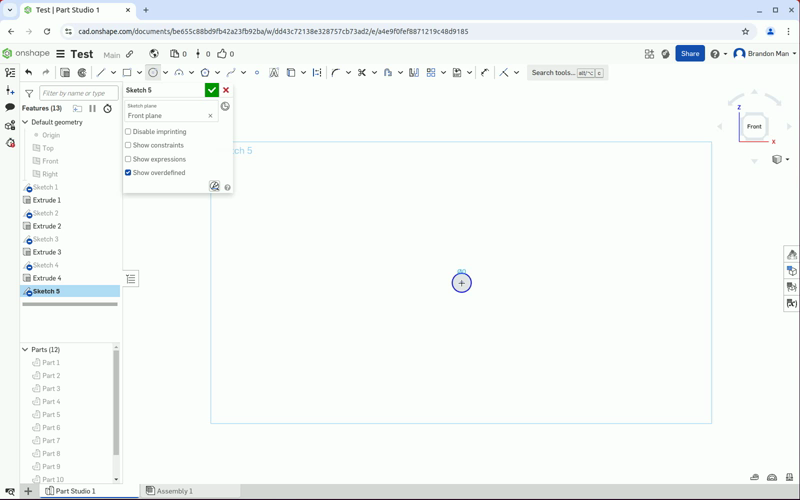
mouse_move(464, 282)
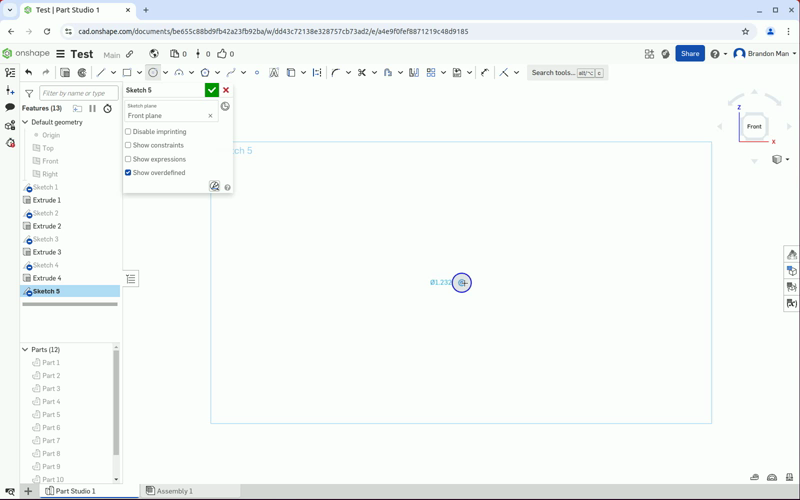
scroll(6)
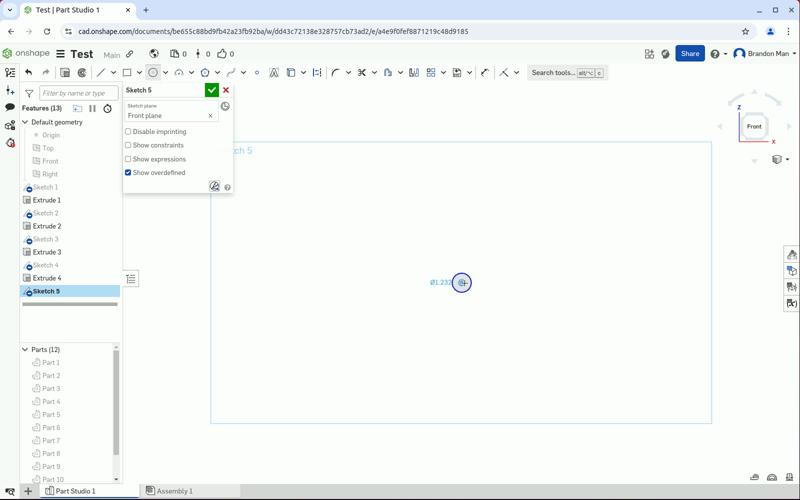
scroll(6)
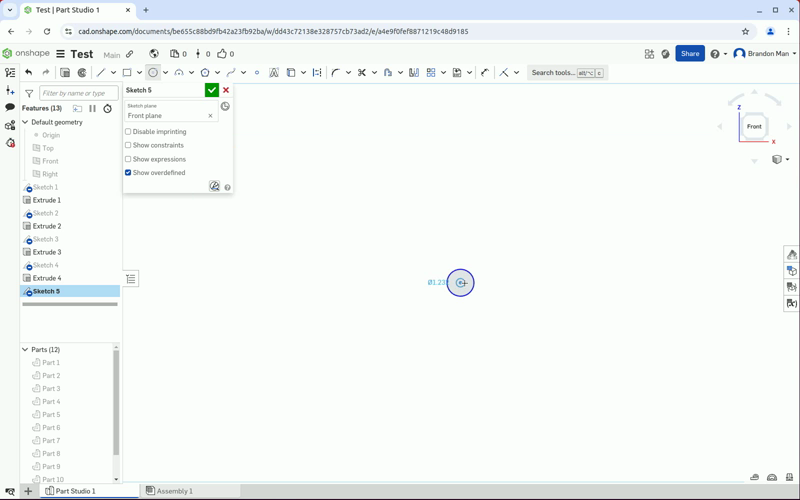
scroll(6)
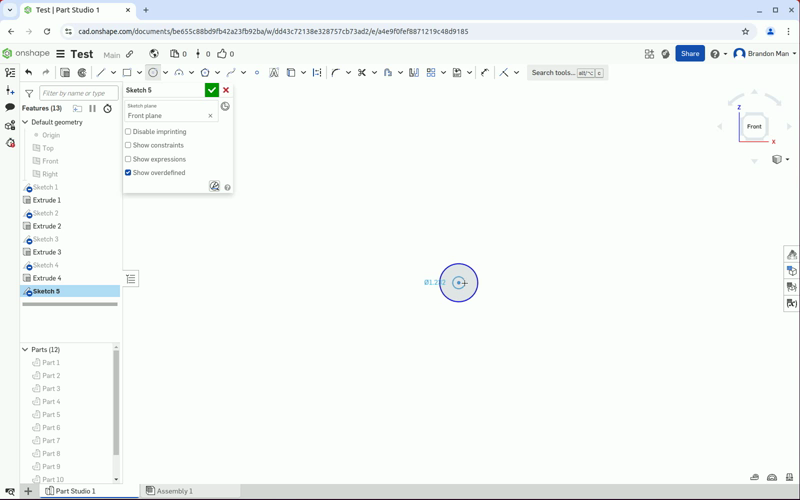
scroll(6)
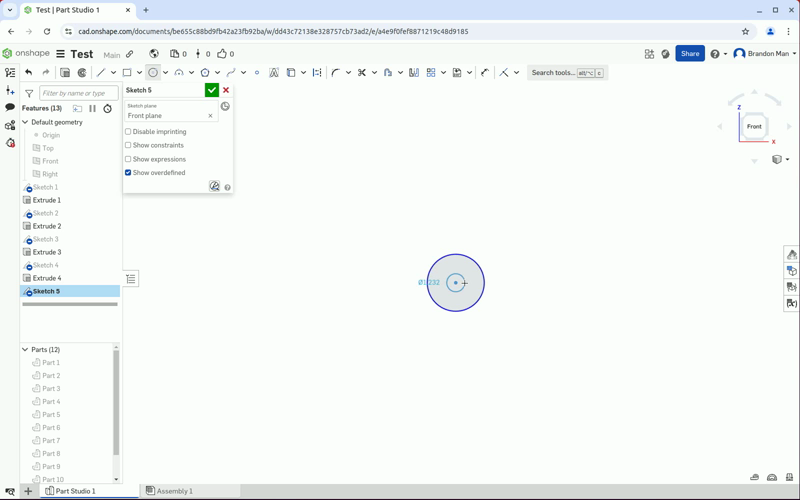
scroll(6)
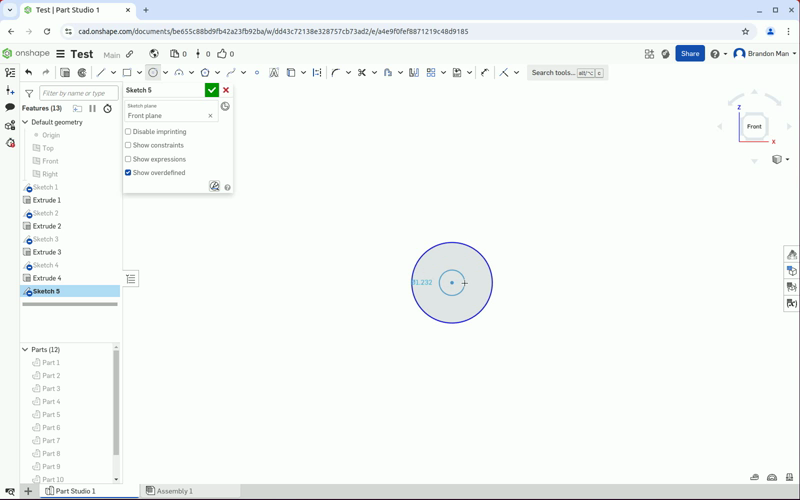
scroll(6)
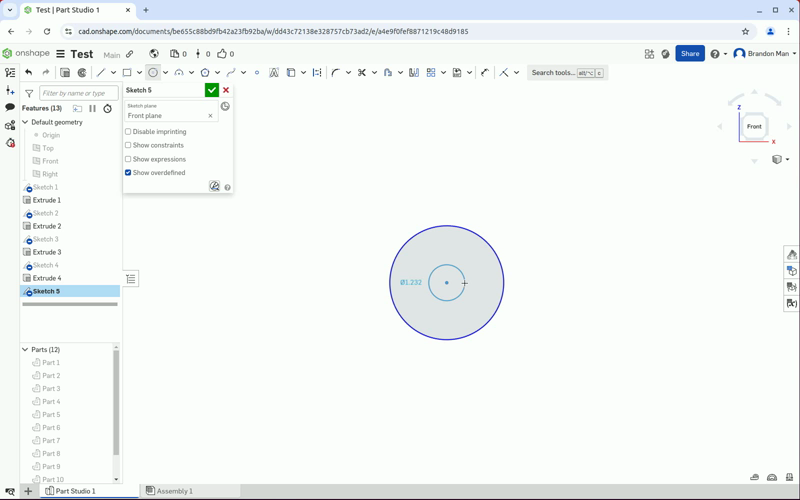
scroll(6)
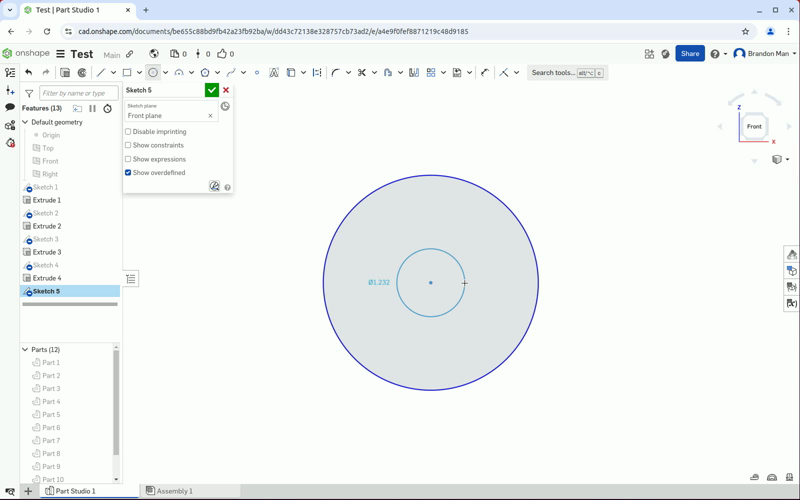
click(464, 282)
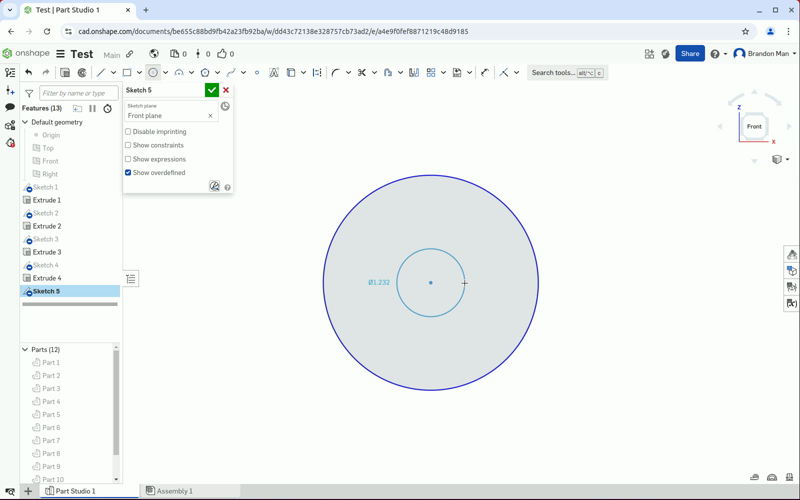
scroll(-6)
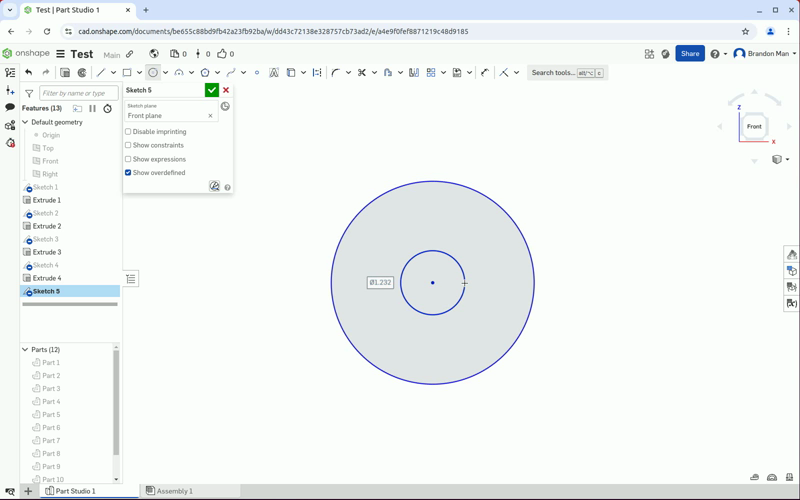
scroll(-6)
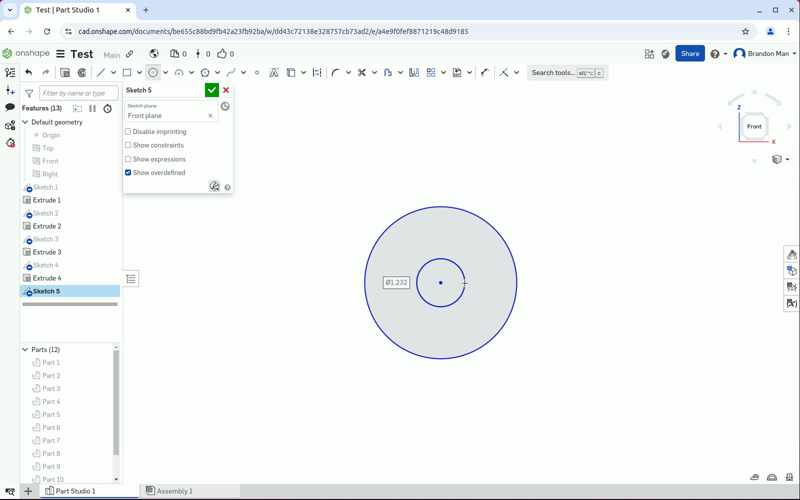
scroll(-6)
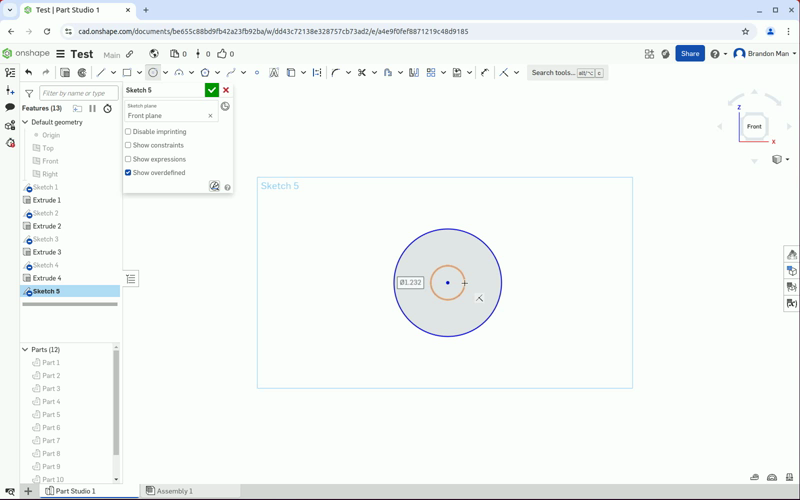
scroll(-6)
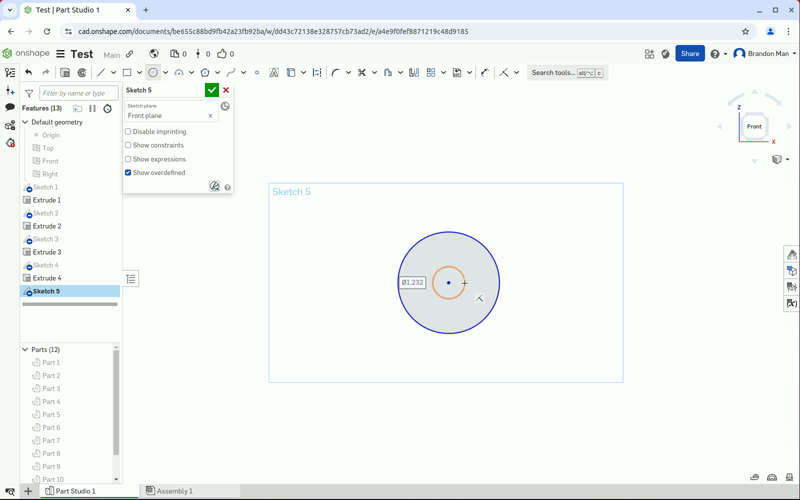
scroll(-6)
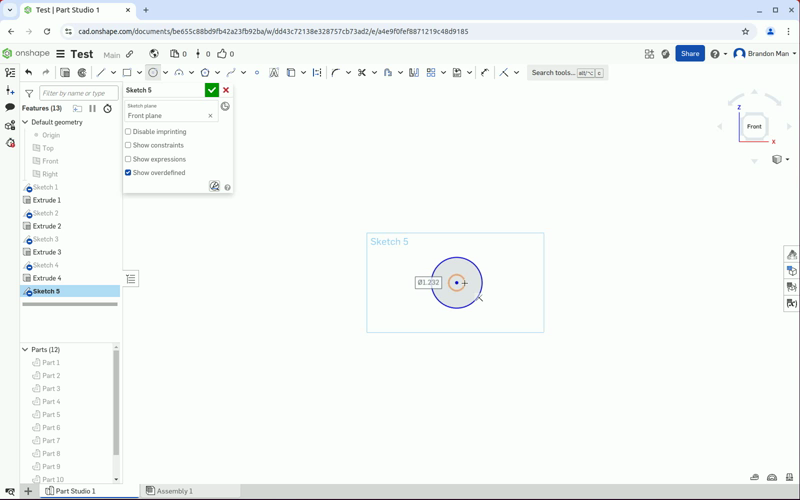
scroll(-6)
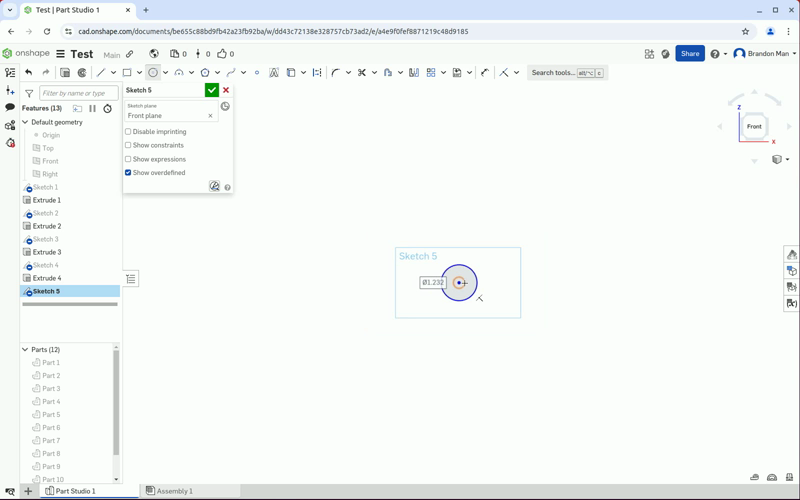
scroll(-6)
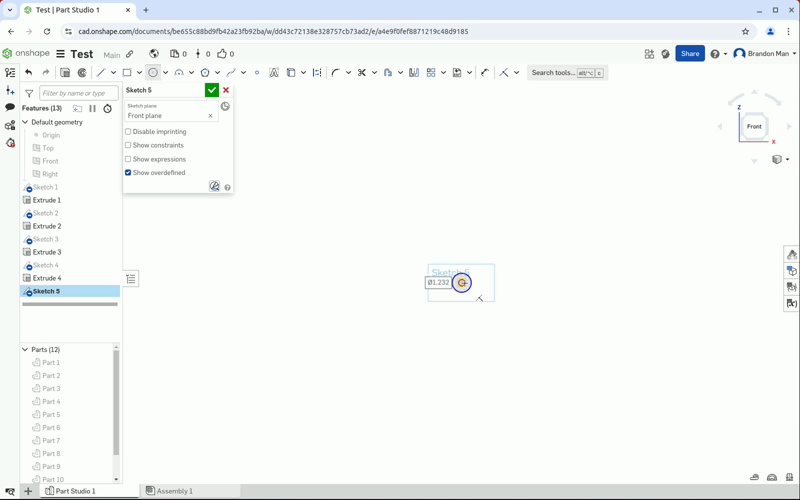
key(esc)
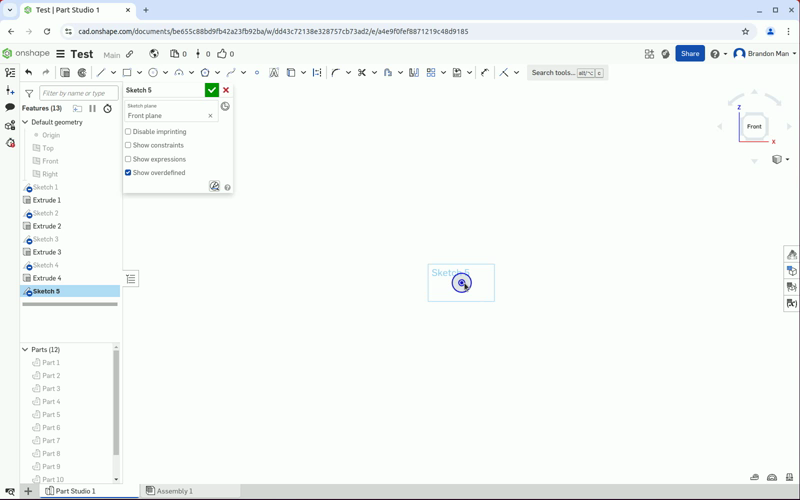
mouse_move(461, 279)
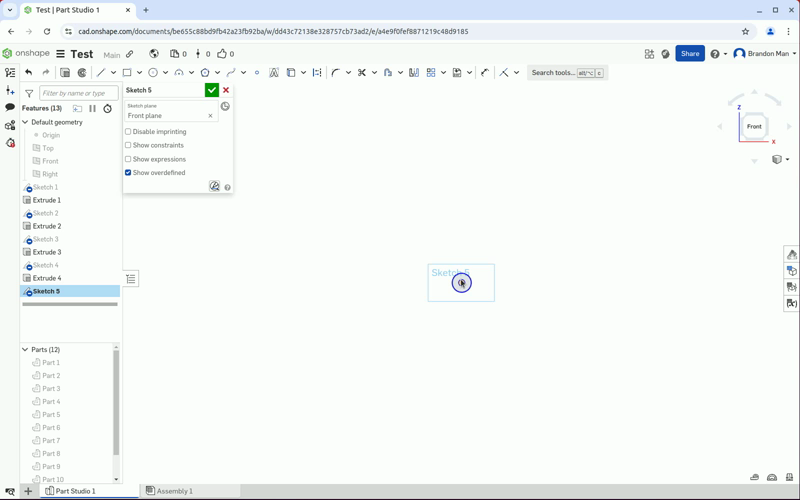
scroll(6)
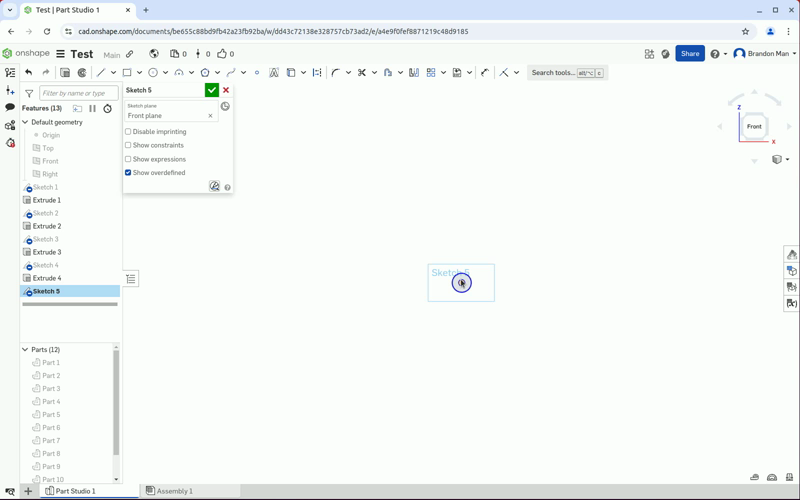
scroll(6)
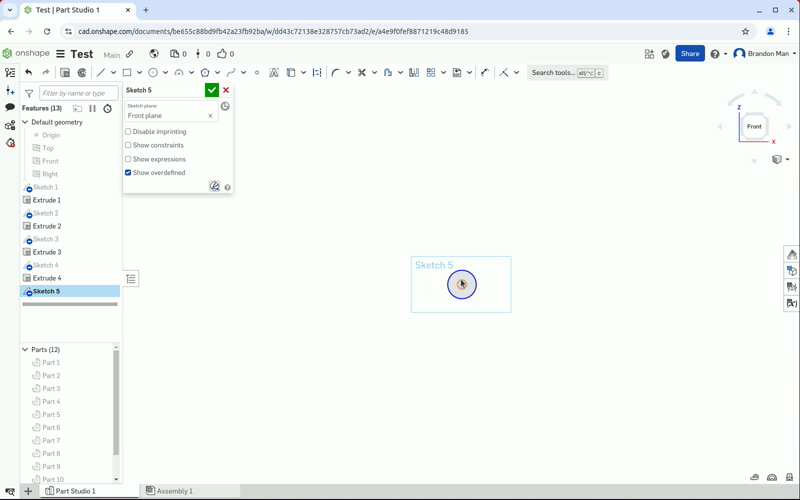
scroll(6)
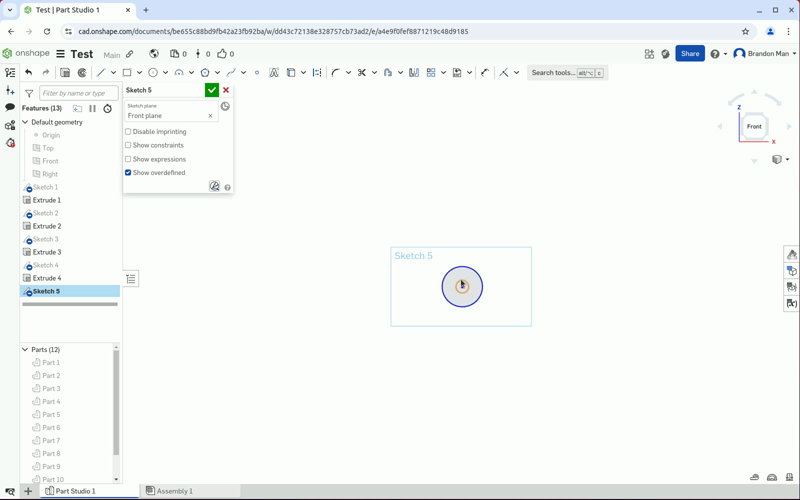
scroll(6)
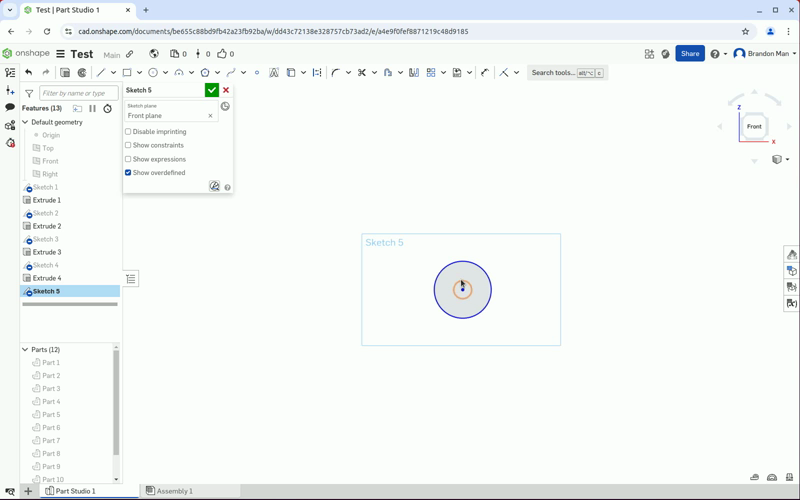
scroll(6)
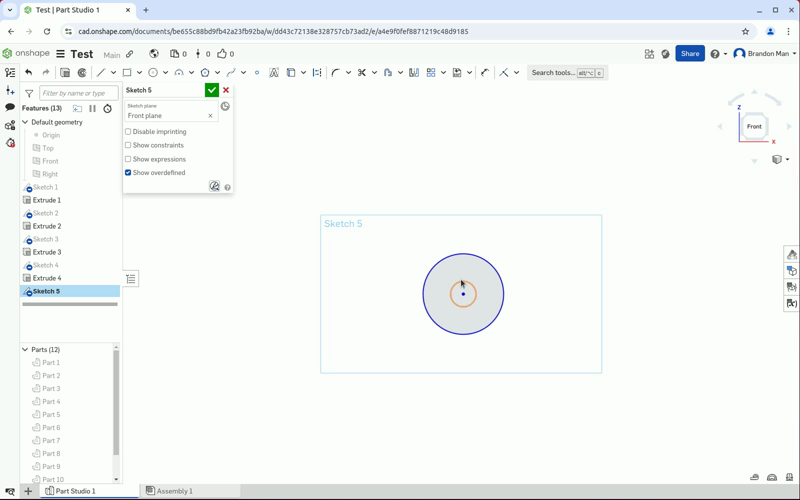
scroll(6)
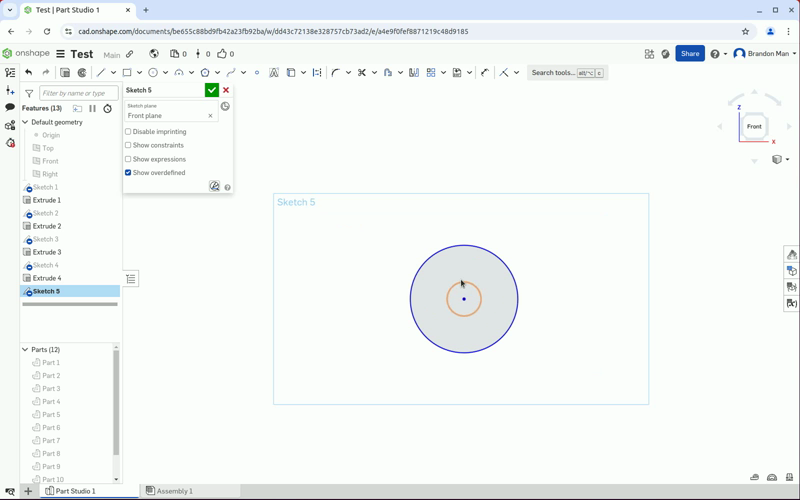
scroll(6)
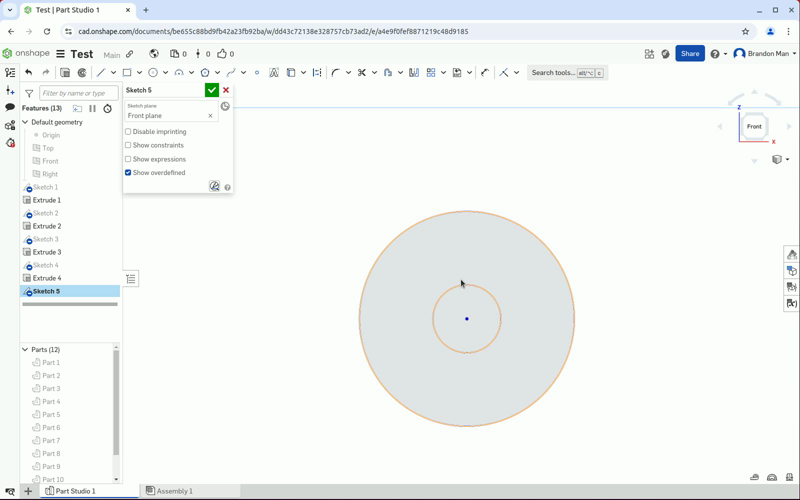
click(461, 279)
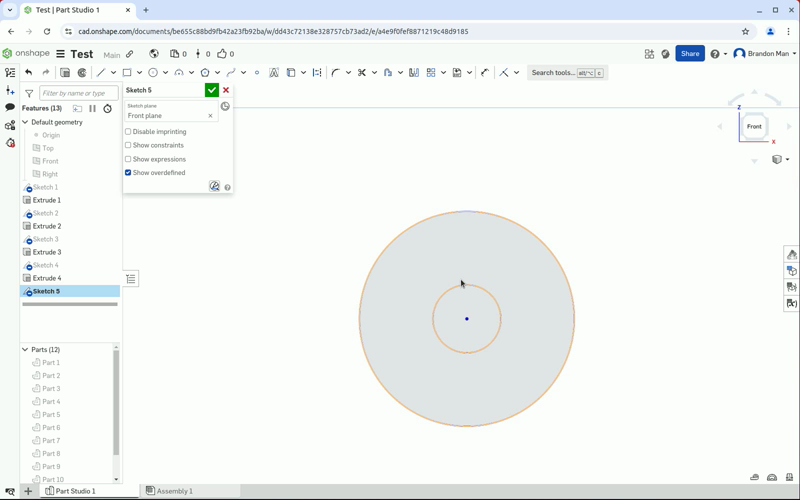
scroll(-6)
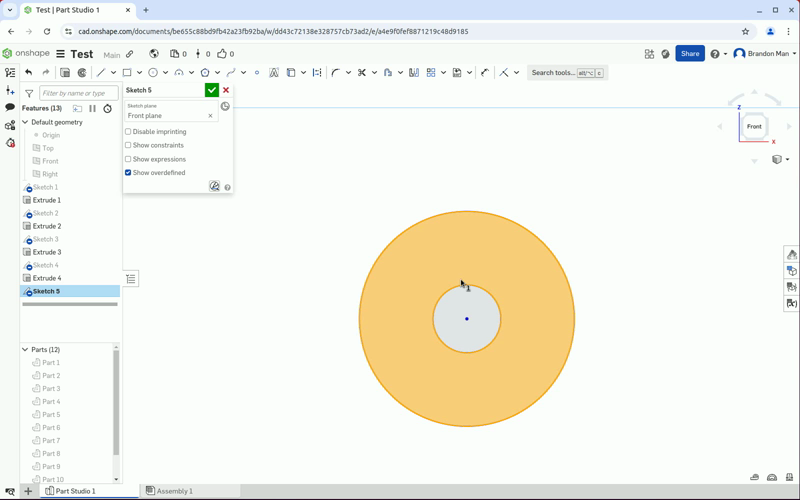
scroll(-6)
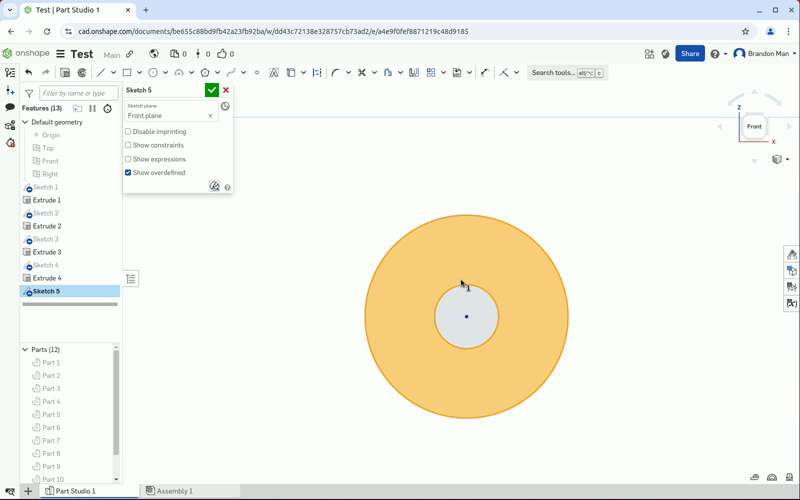
scroll(-6)
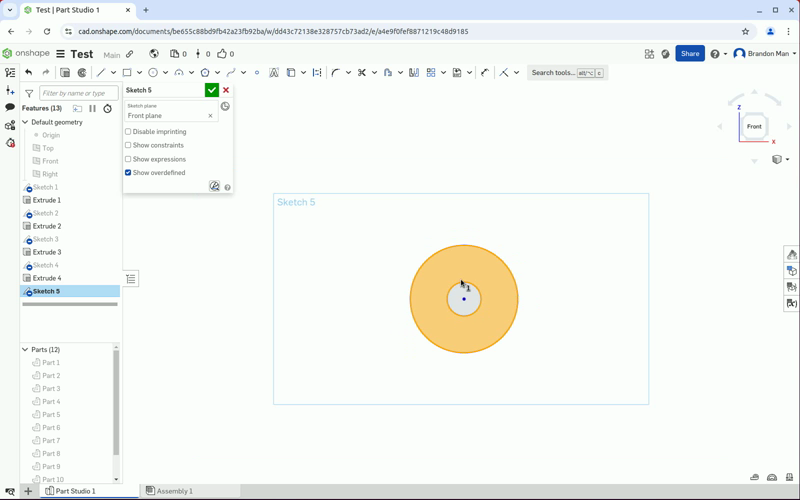
scroll(-6)
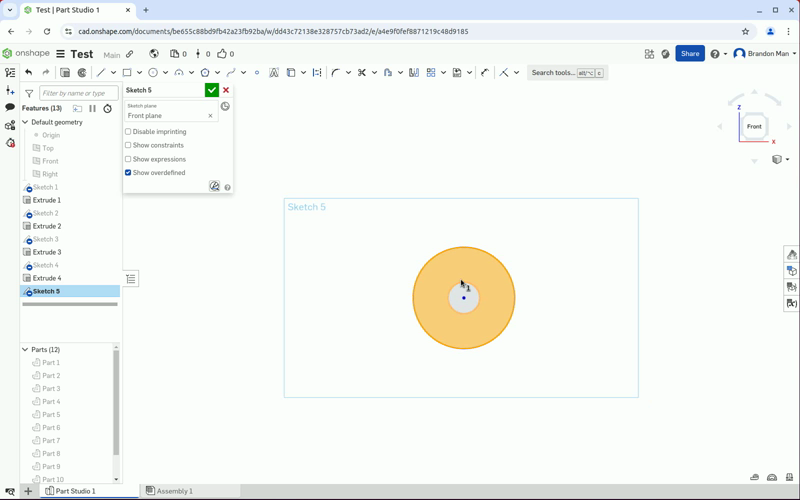
scroll(-6)
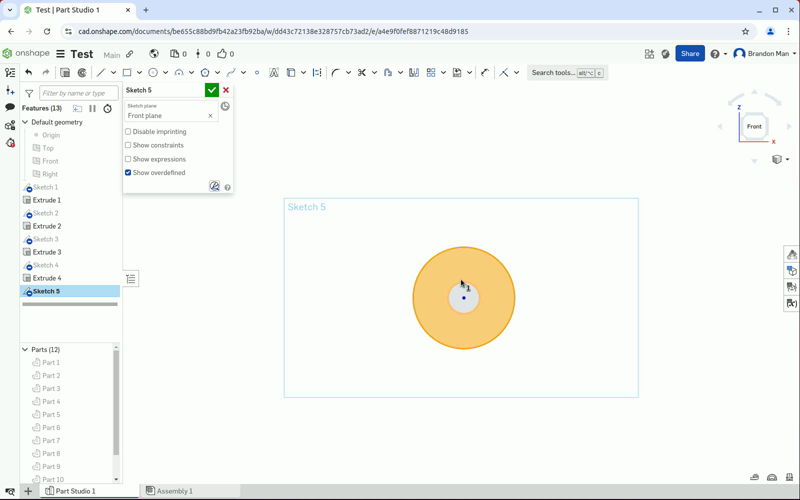
scroll(-6)
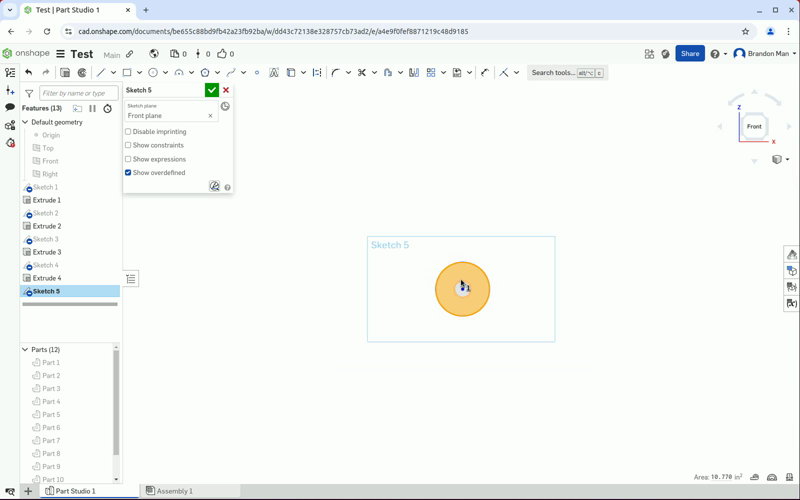
scroll(-6)
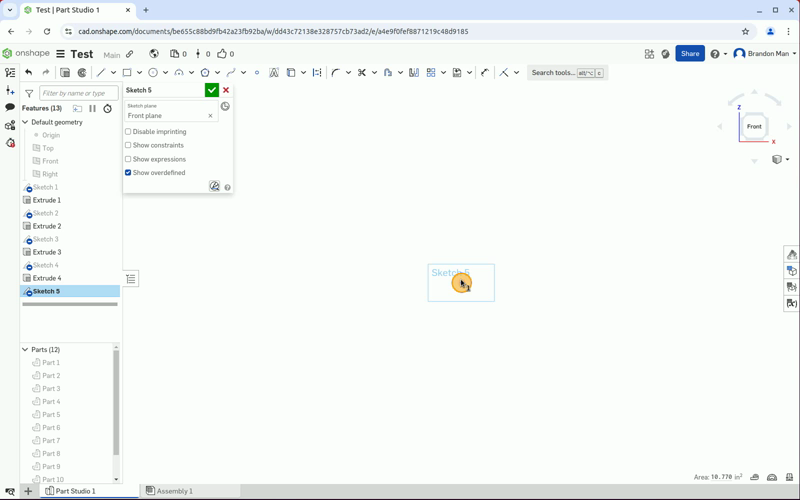
mouse_move(69, 352)
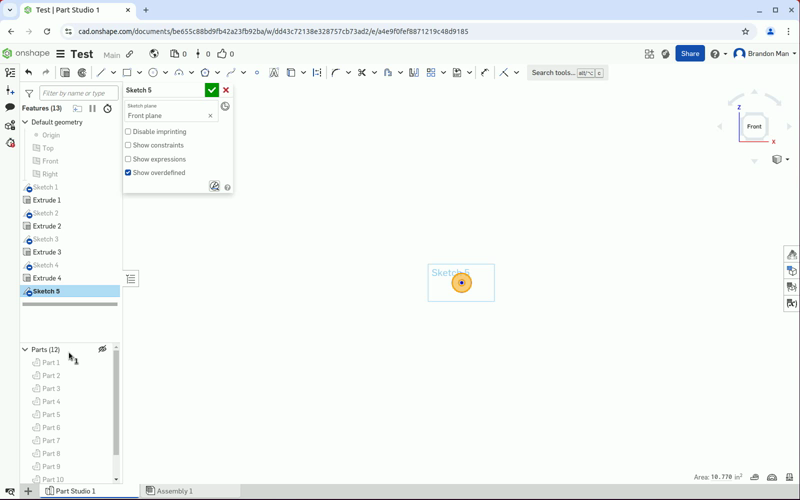
key(shift+y)
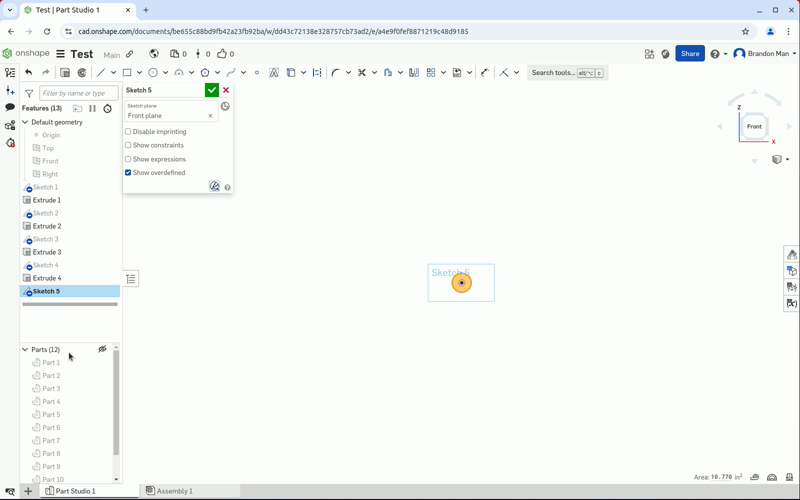
key(shift+e)
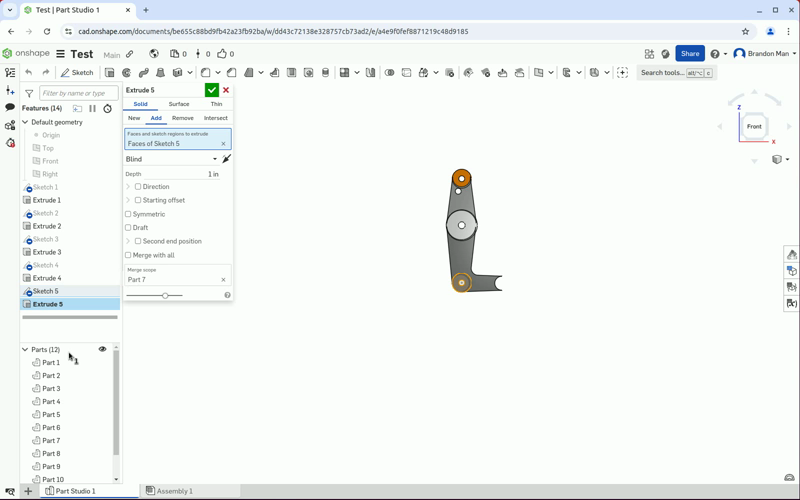
mouse_move(143, 106)
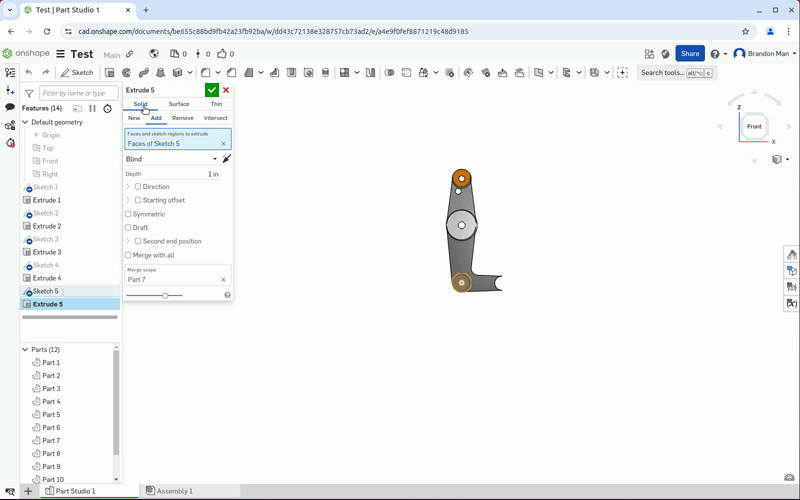
click(143, 106)
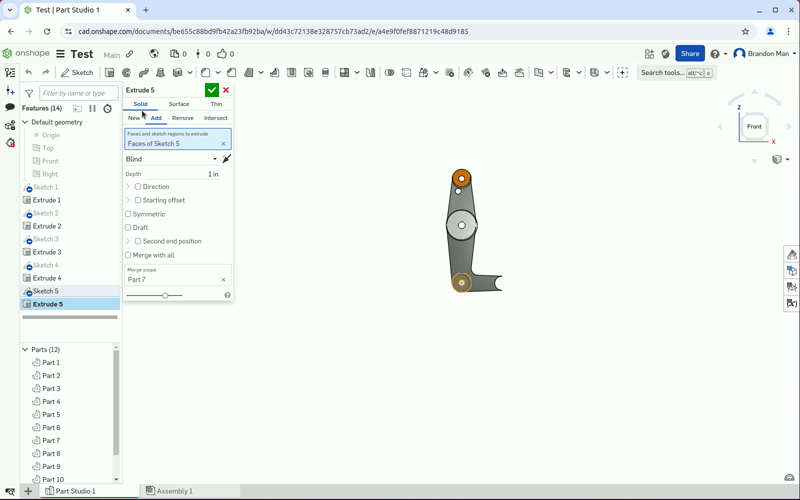
mouse_move(137, 120)
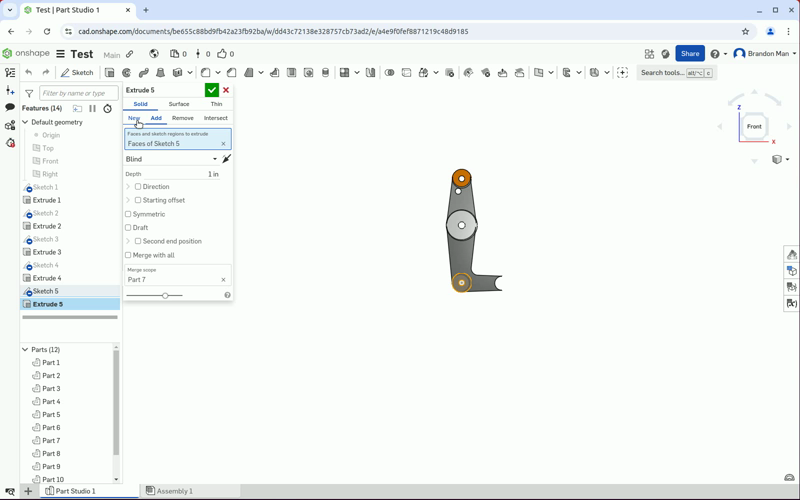
click(137, 120)
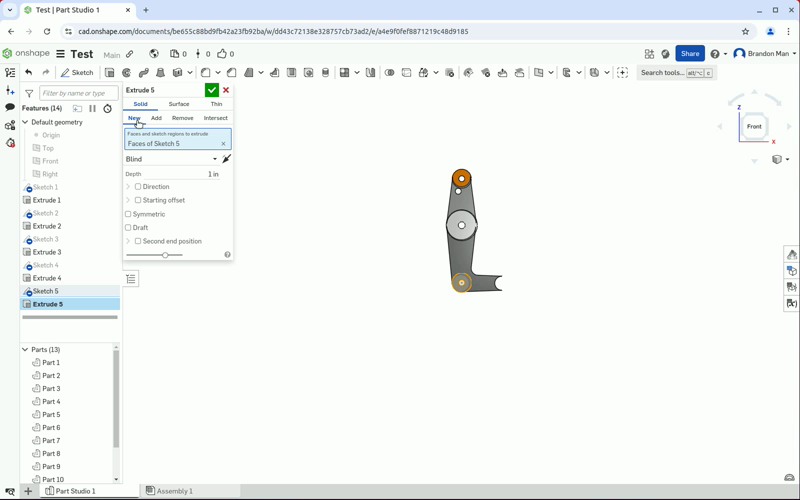
key(tab, 4)
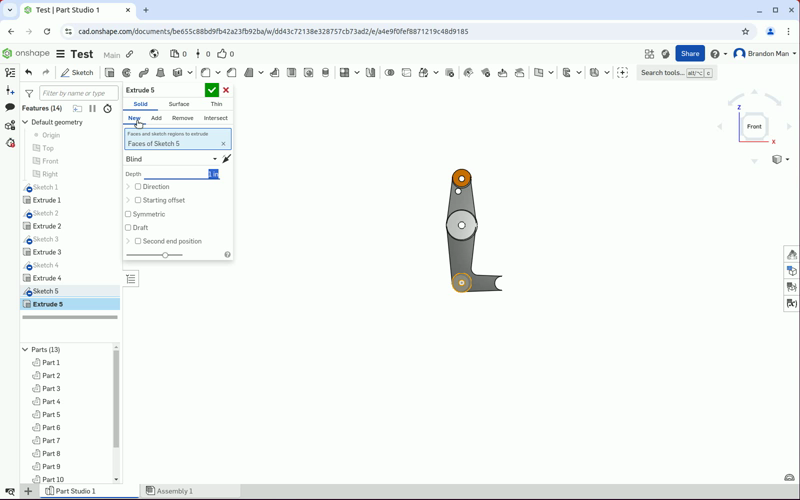
text(0.481)
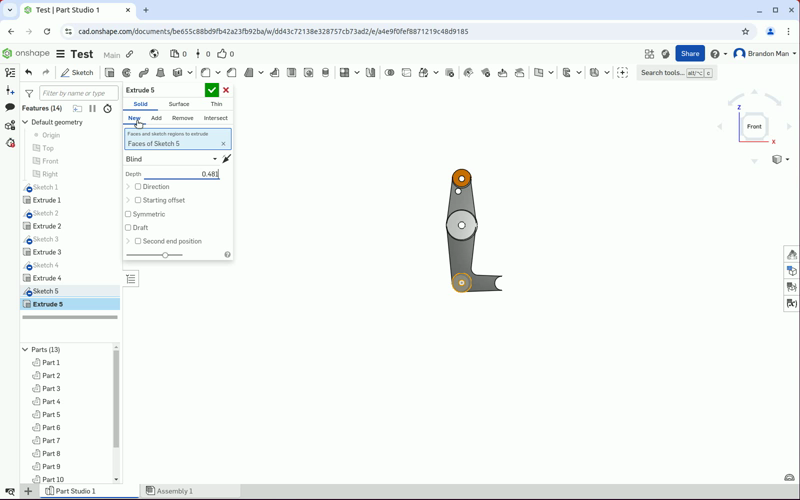
key(enter)
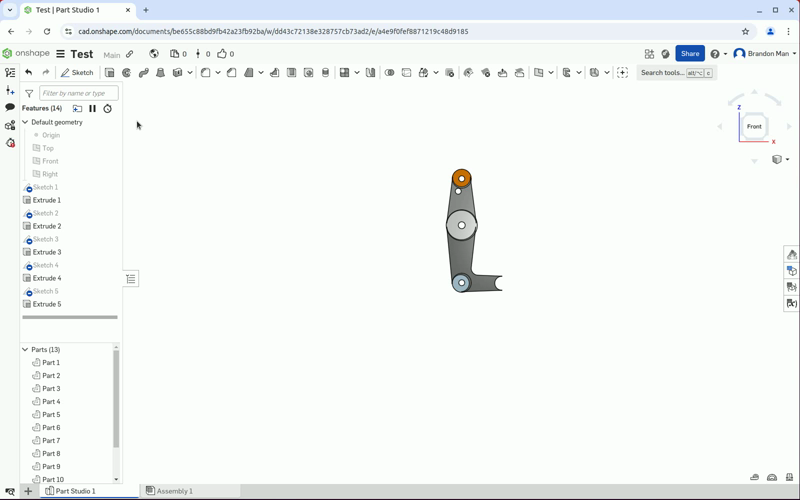
key(shift+h)
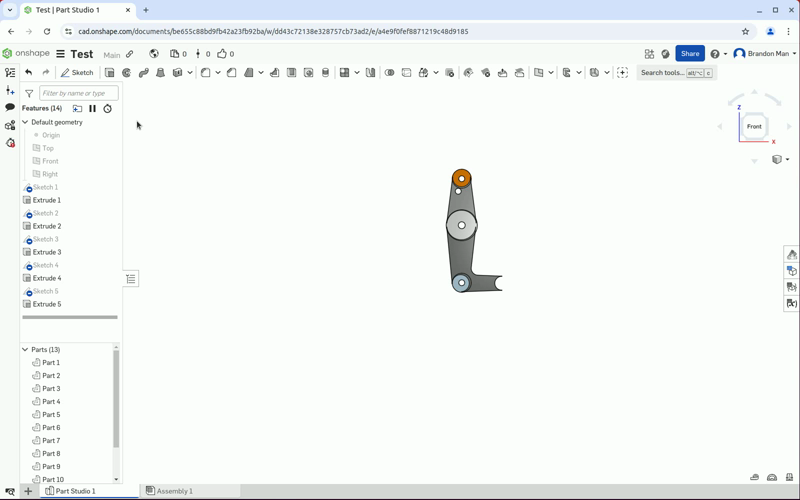
key(shift+h)
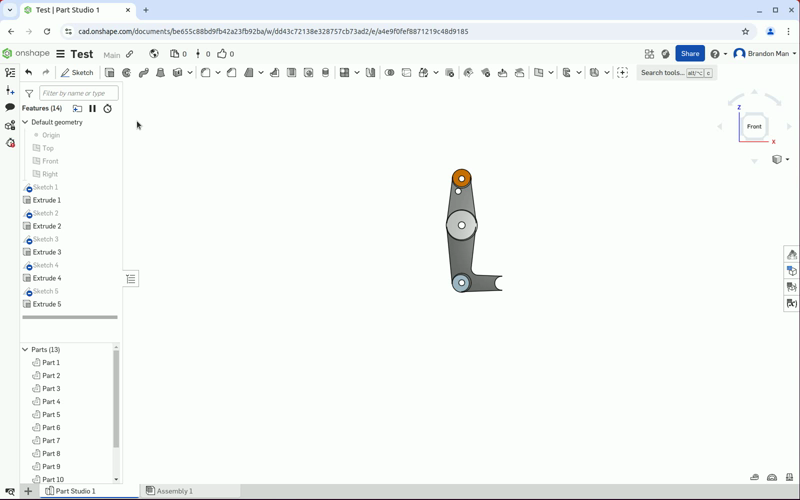
mouse_move(73, 189)
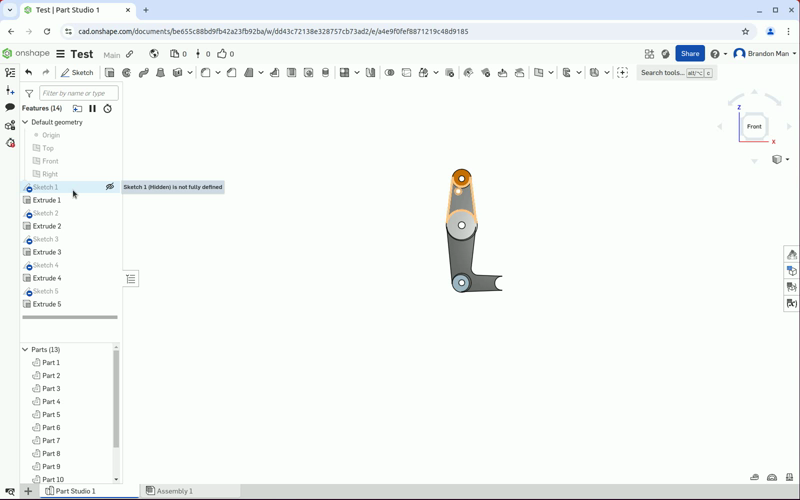
click(73, 189)
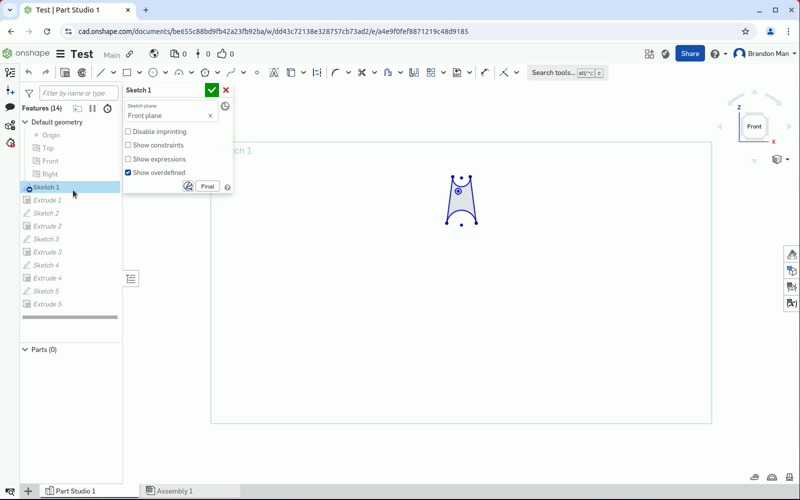
mouse_move(229, 92)
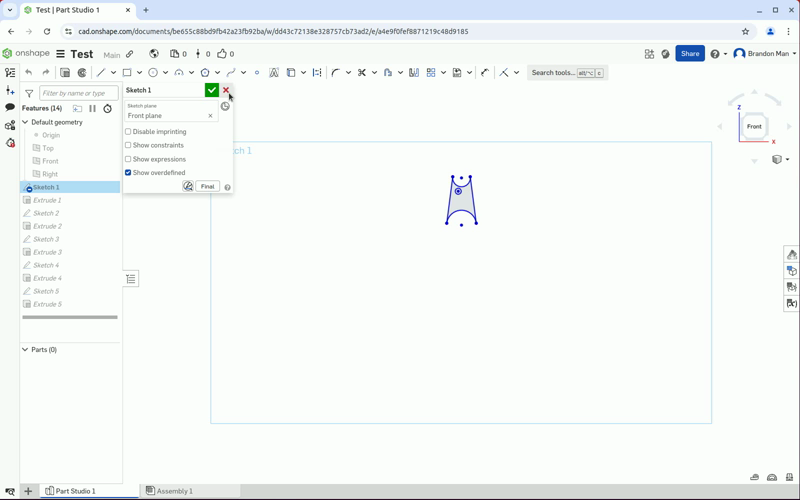
click(229, 92)
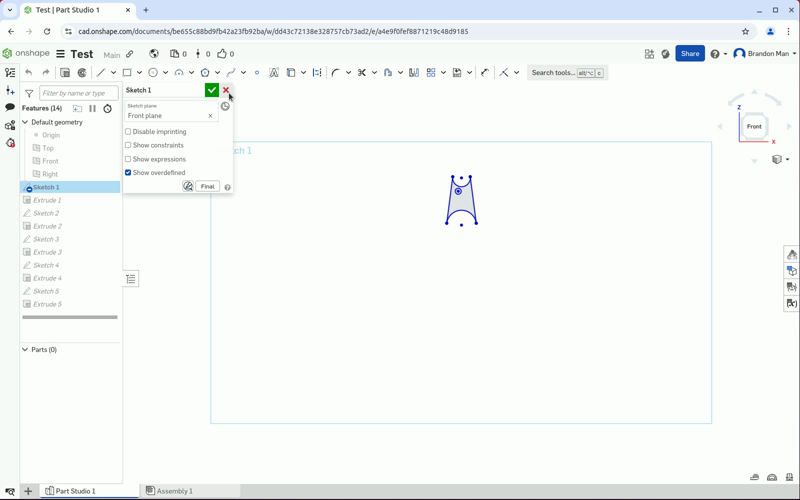
key(shift+s)
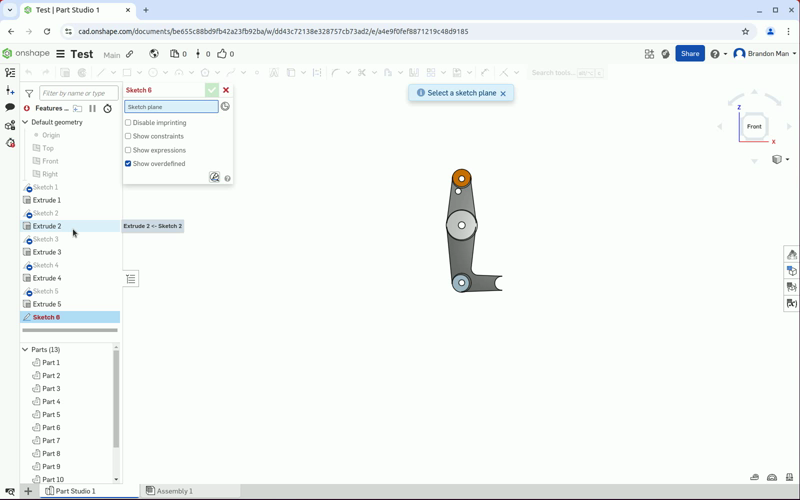
scroll(3)
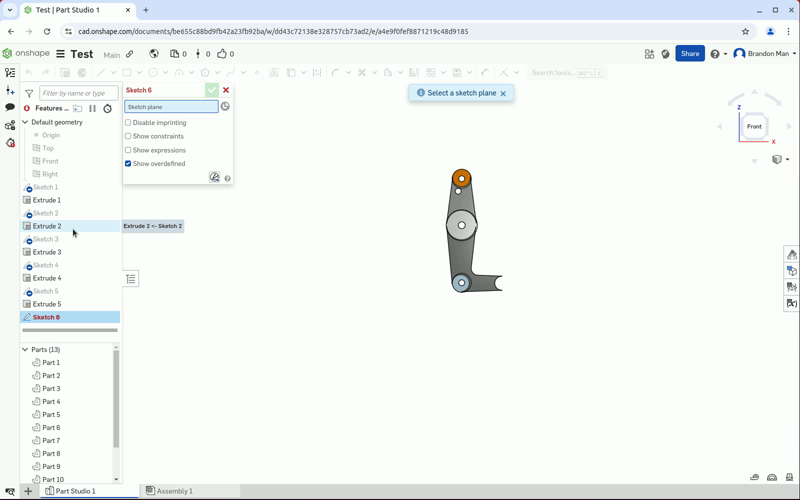
mouse_move(73, 163)
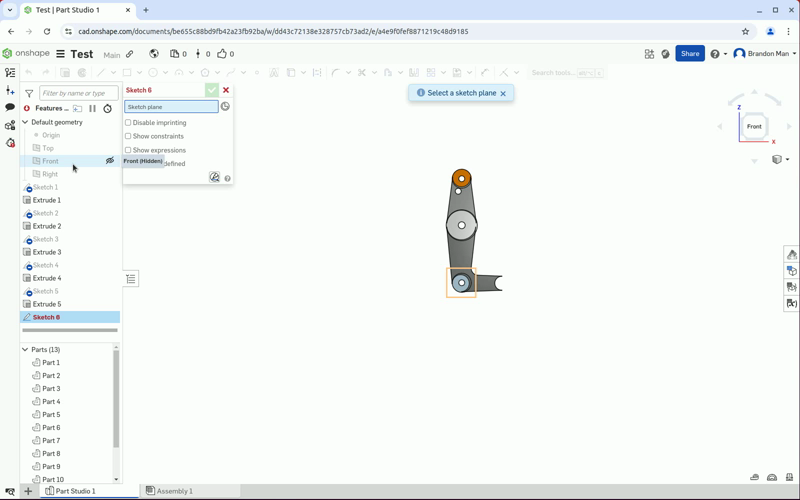
click(73, 163)
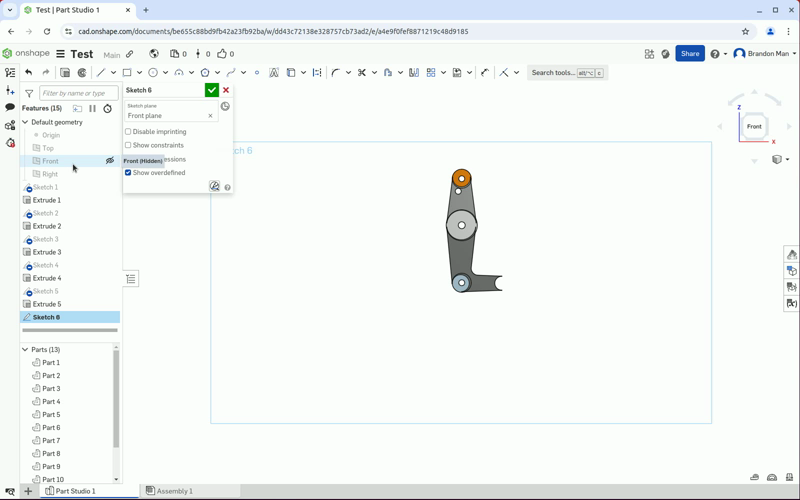
mouse_move(69, 352)
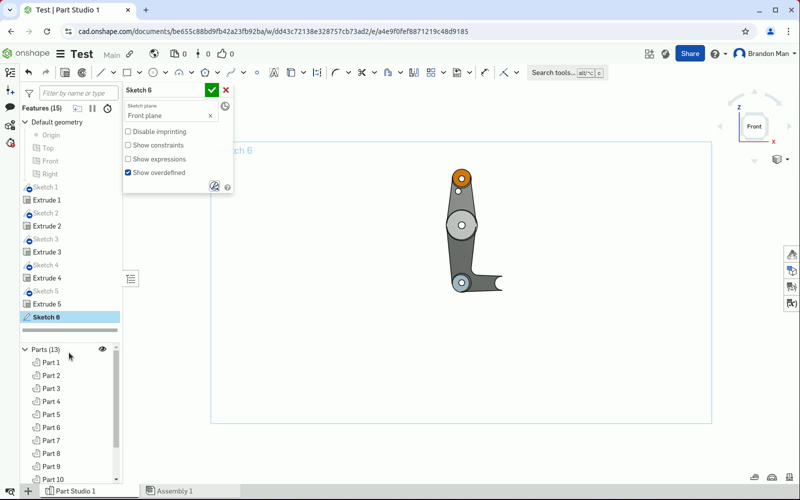
key(y)
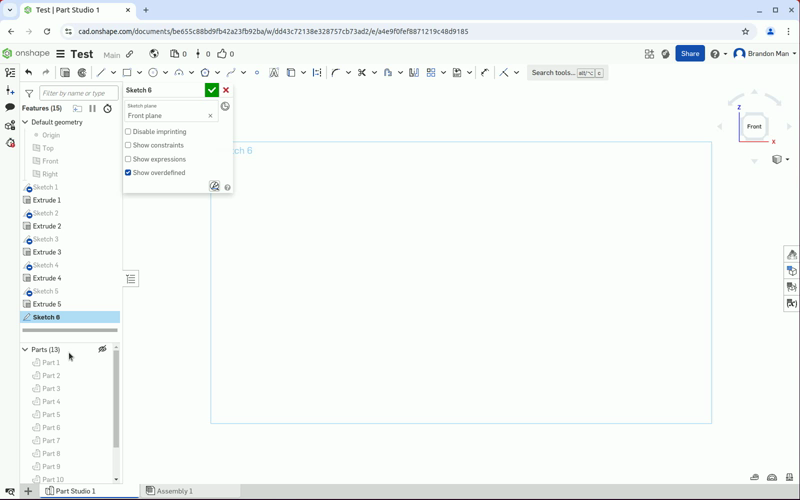
key(c)
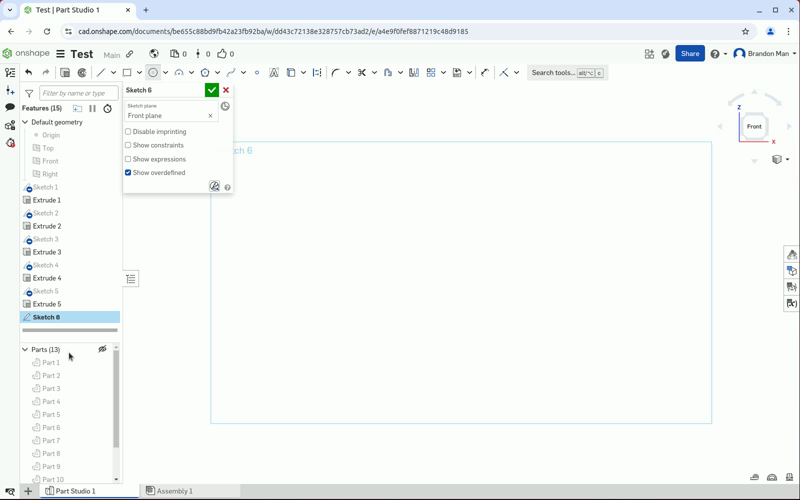
key_down(shift)
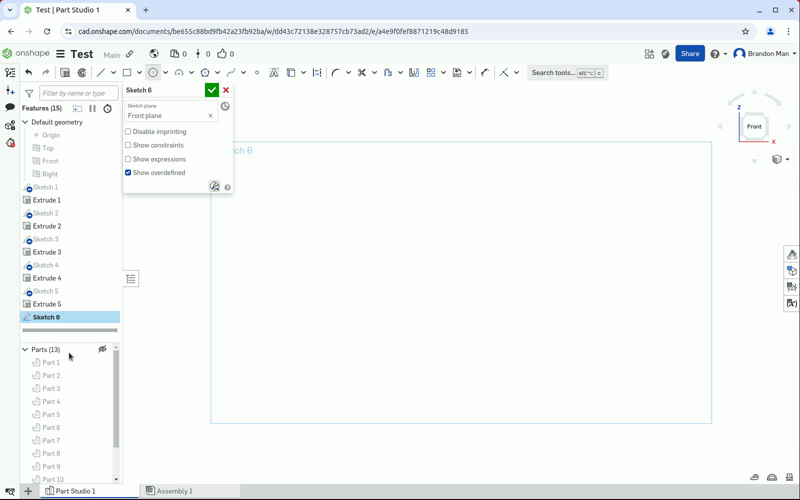
mouse_move(501, 282)
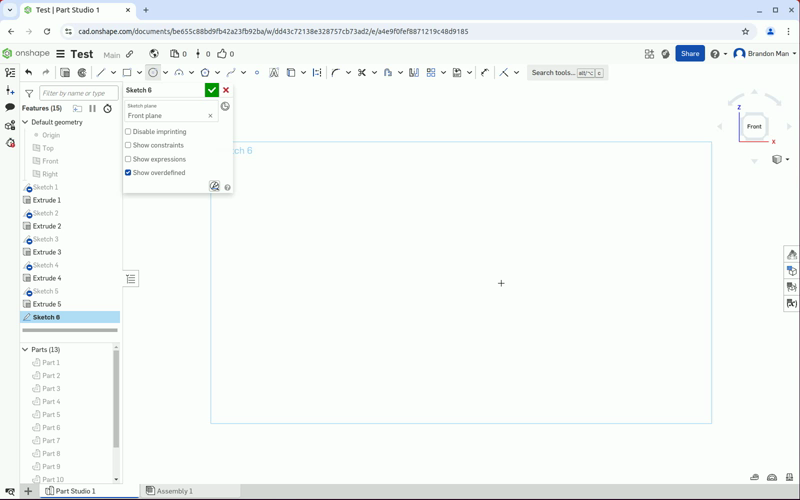
click(501, 282)
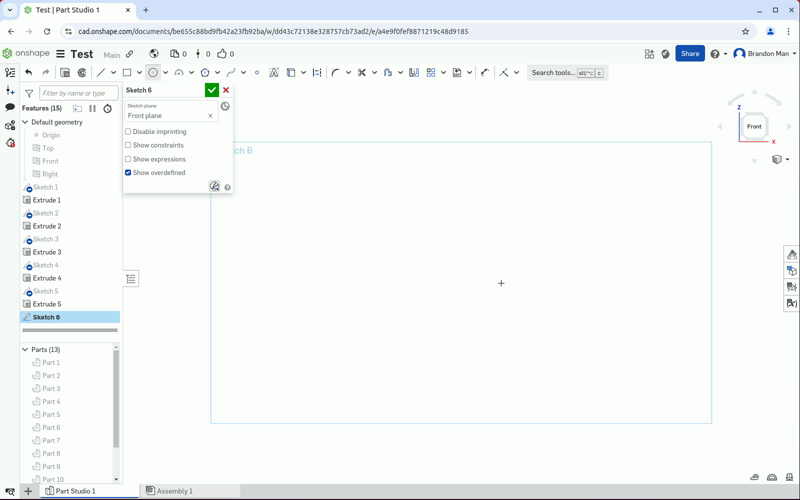
key_up(shift)
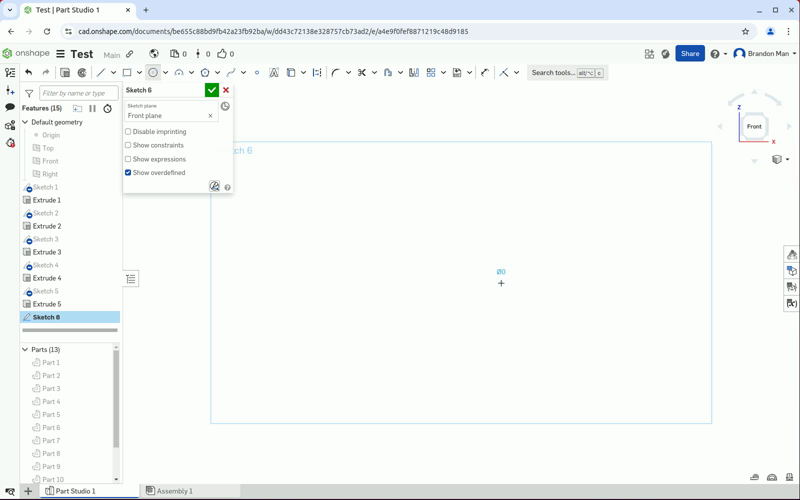
mouse_move(508, 282)
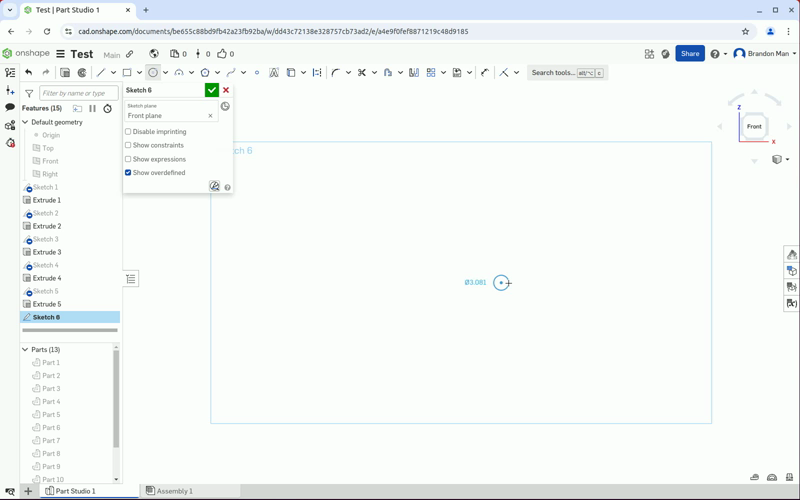
click(508, 282)
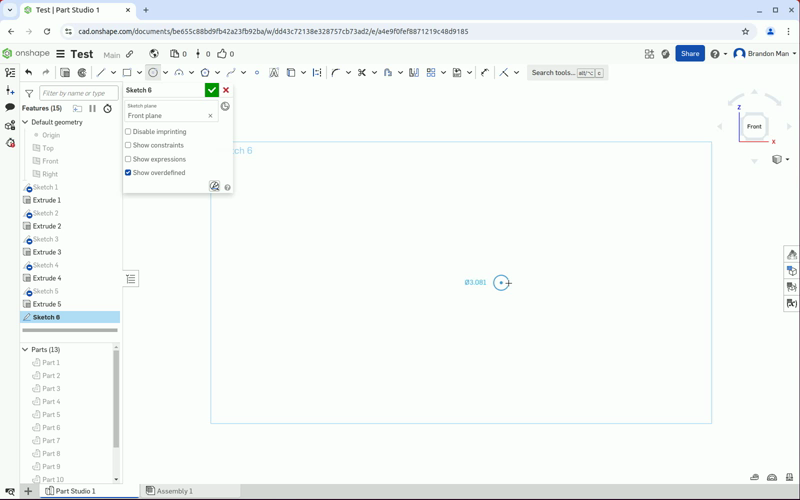
key(esc)
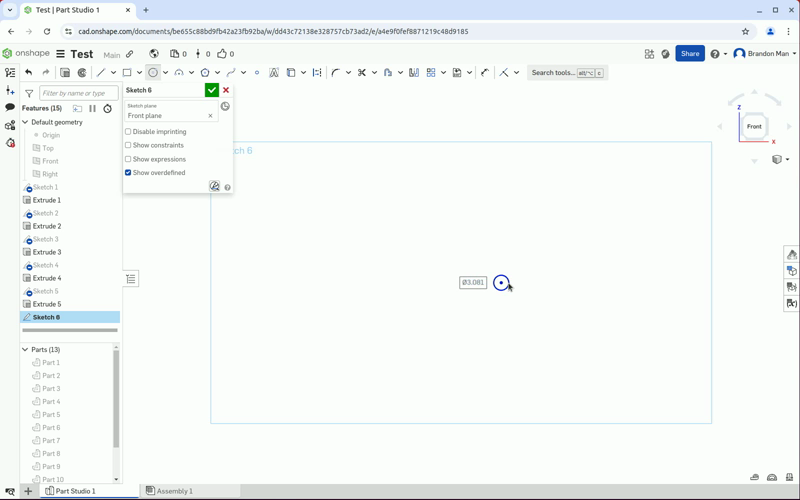
key(c)
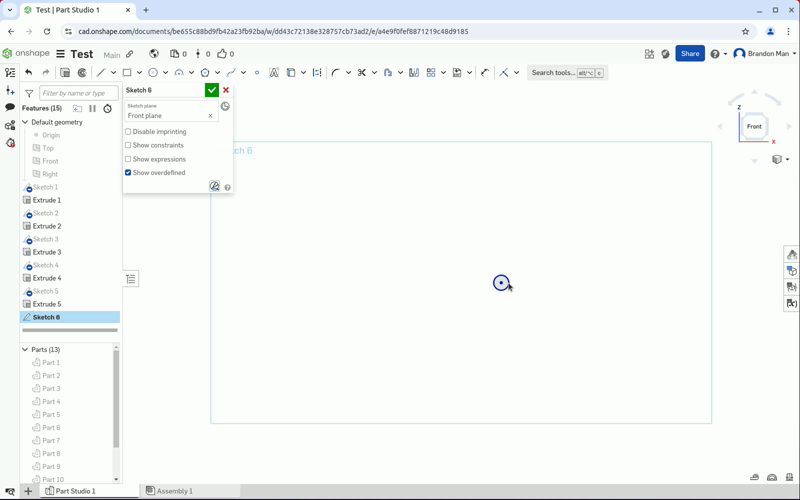
key_down(shift)
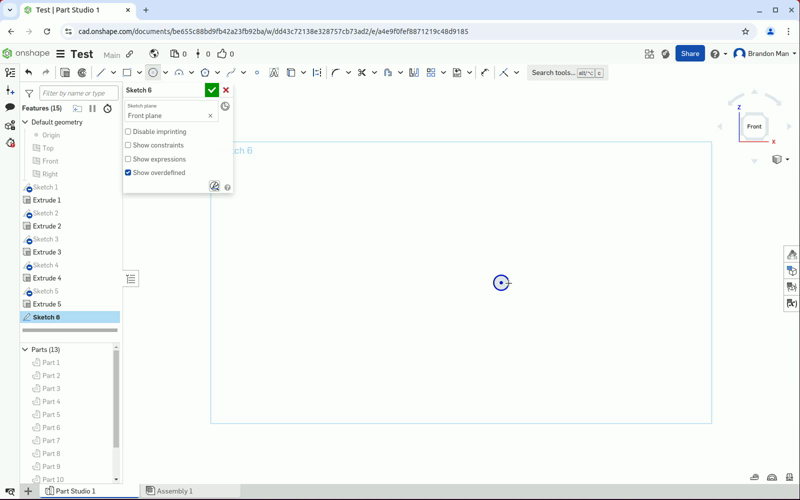
mouse_move(501, 282)
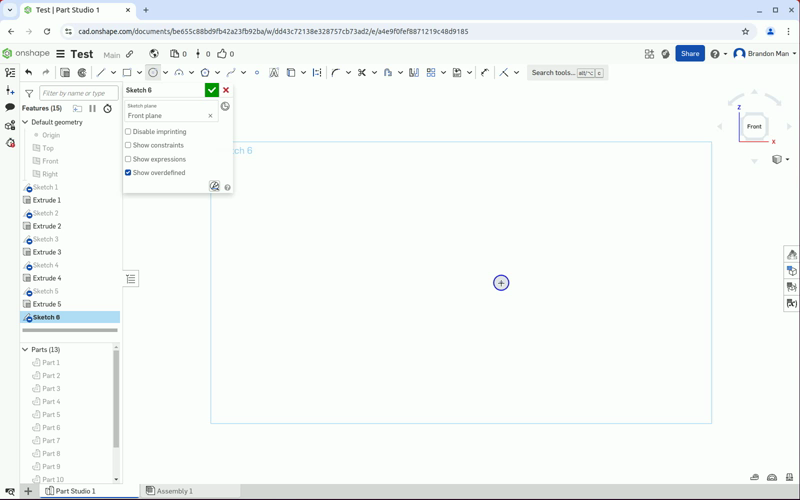
click(501, 282)
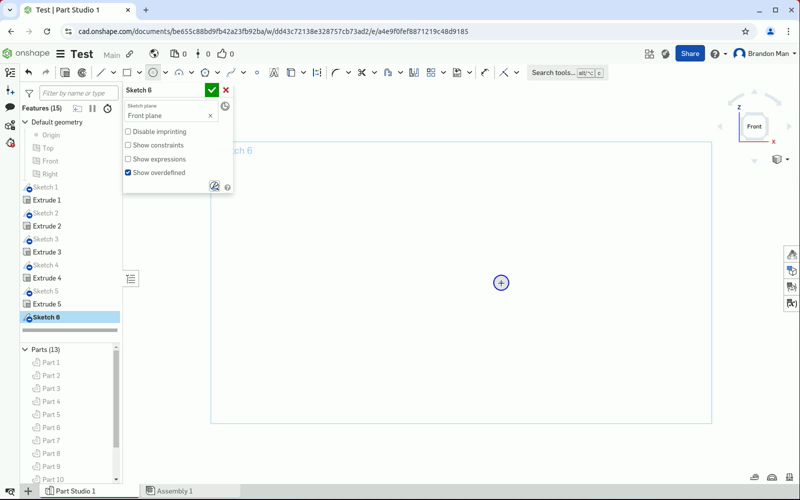
key_up(shift)
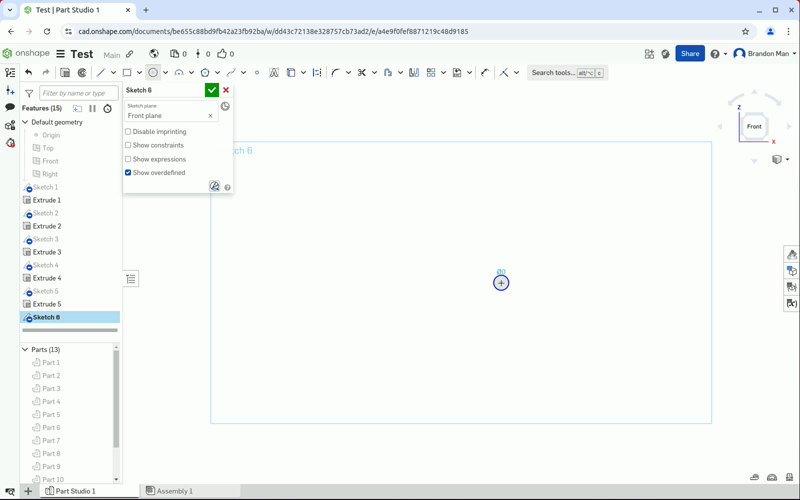
mouse_move(504, 282)
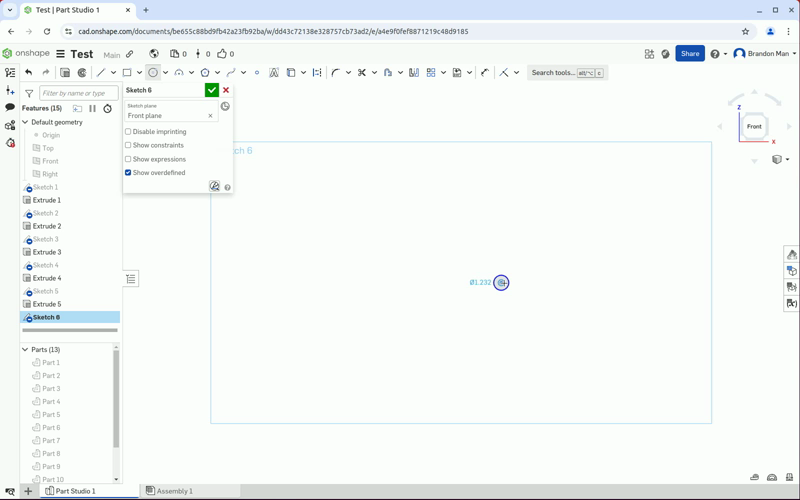
scroll(6)
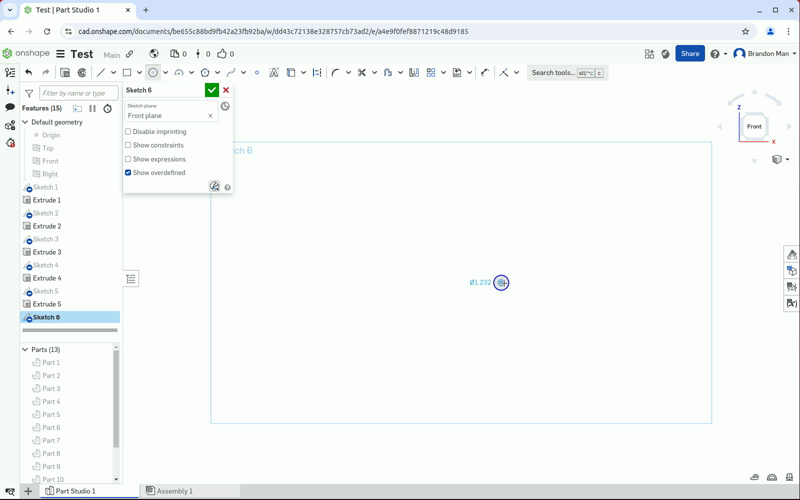
scroll(6)
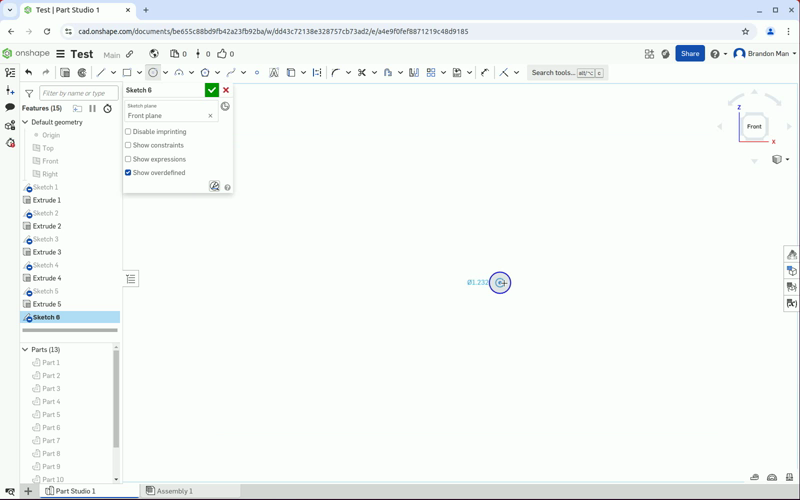
scroll(6)
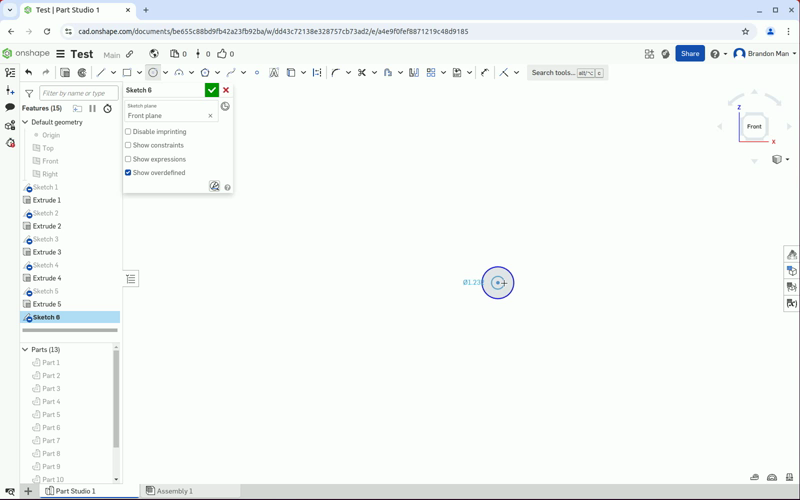
scroll(6)
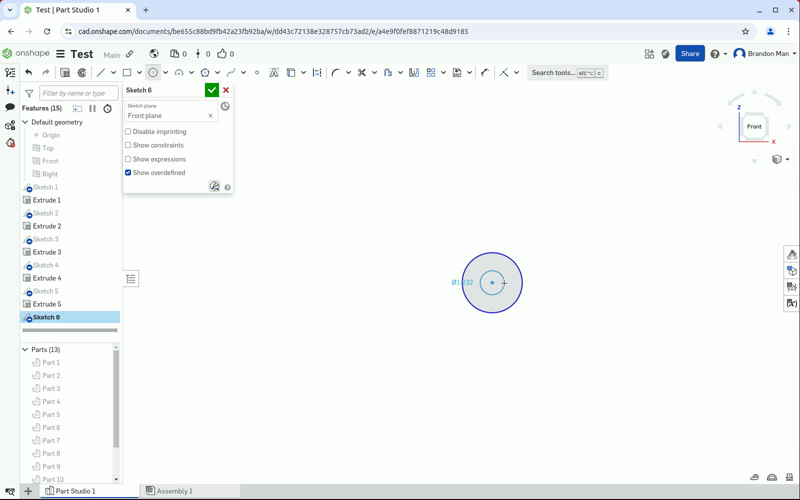
scroll(6)
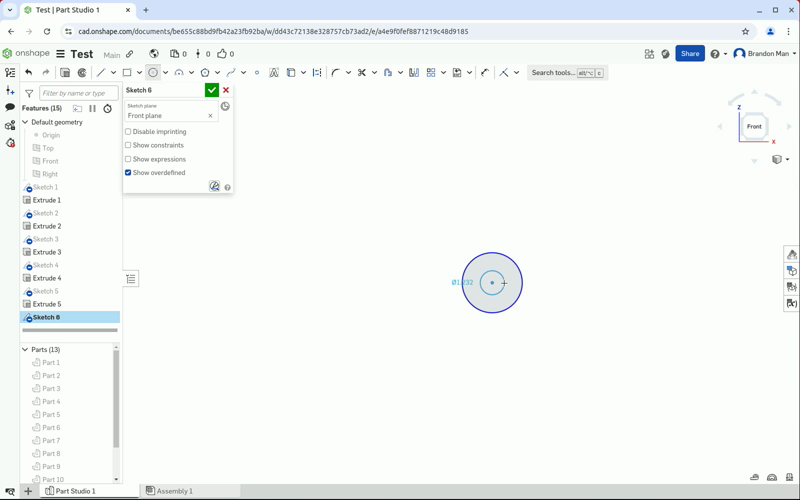
scroll(6)
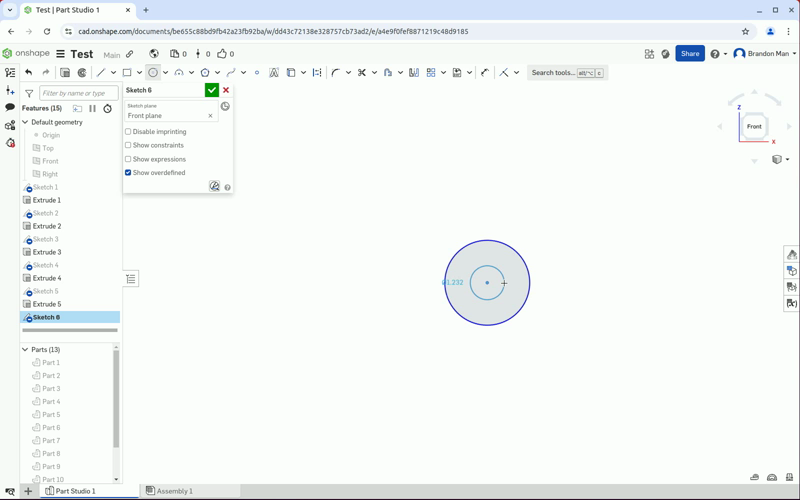
scroll(6)
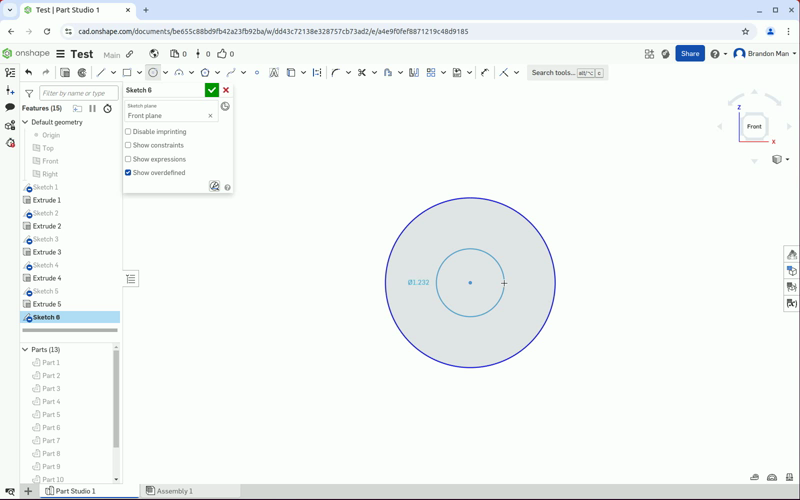
click(504, 282)
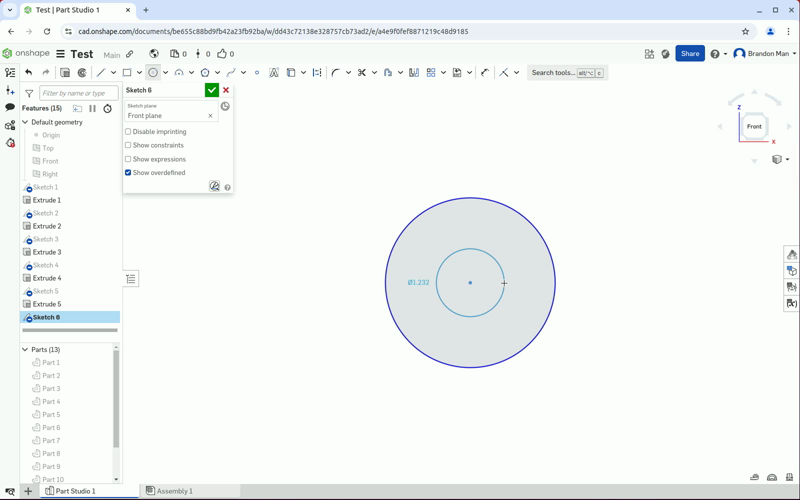
scroll(-6)
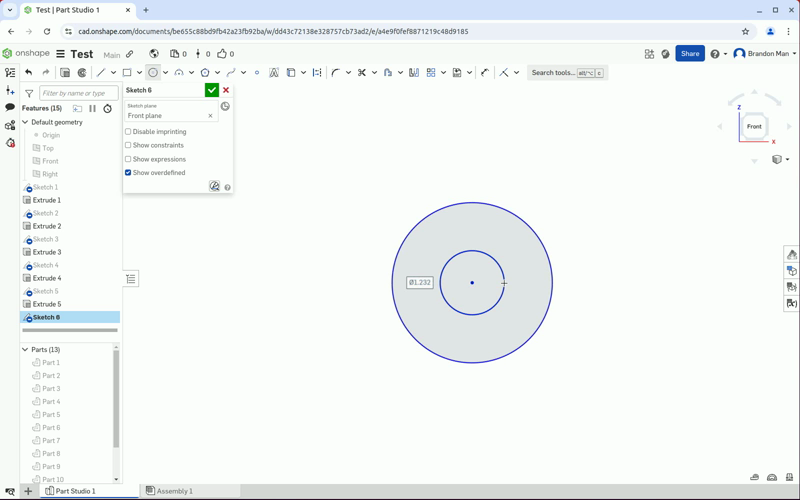
scroll(-6)
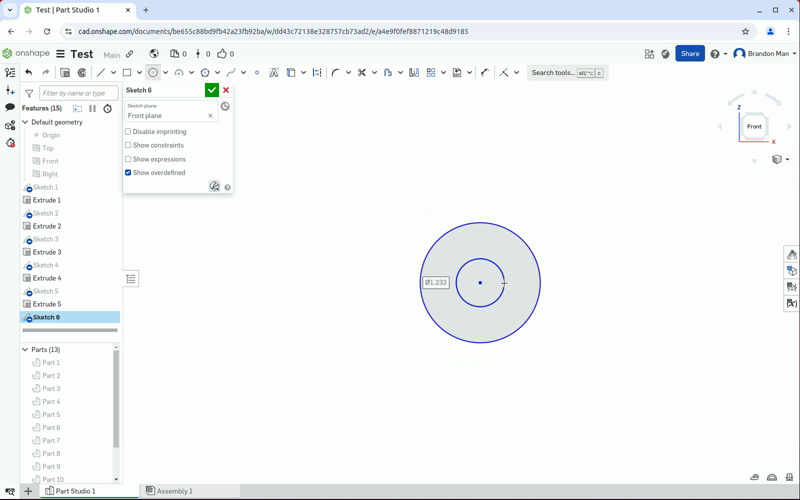
scroll(-6)
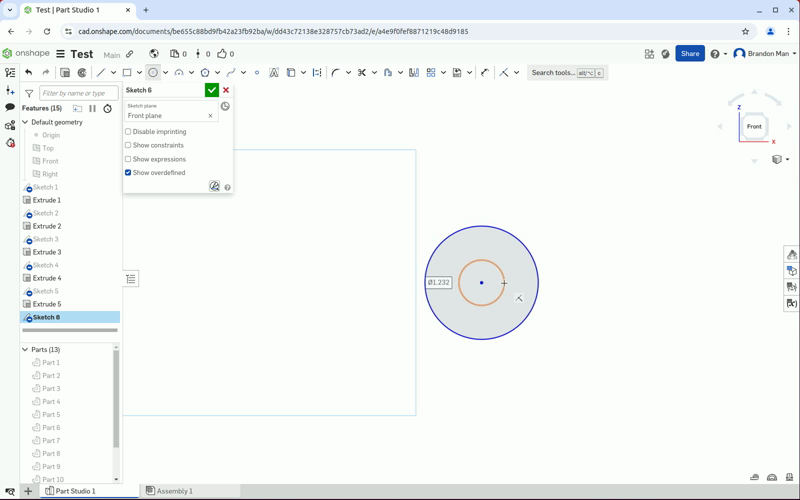
scroll(-6)
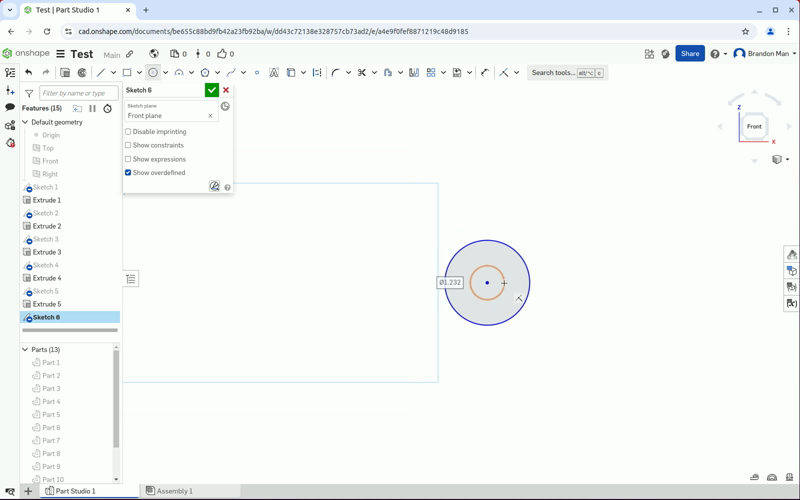
scroll(-6)
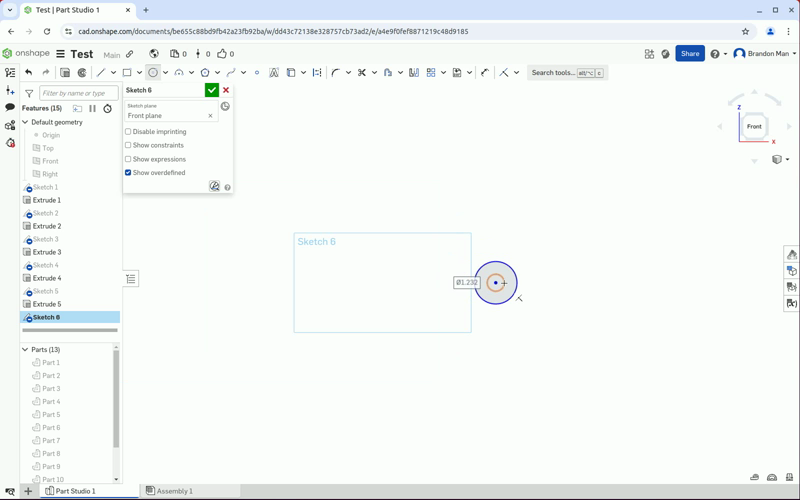
scroll(-6)
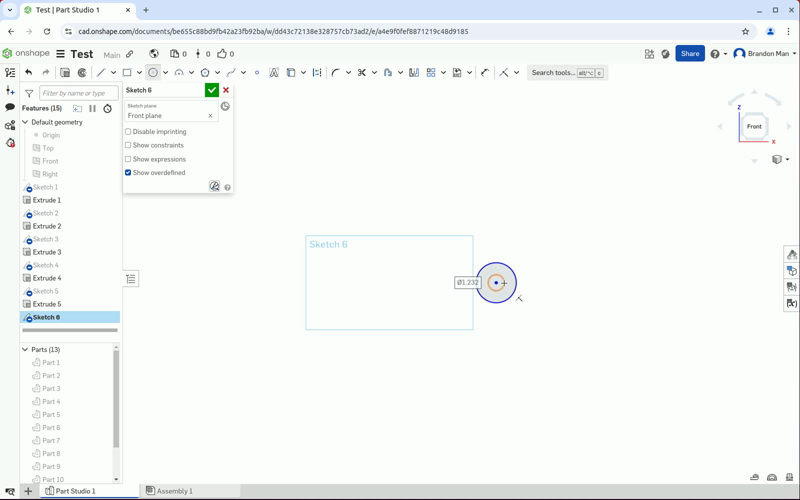
scroll(-6)
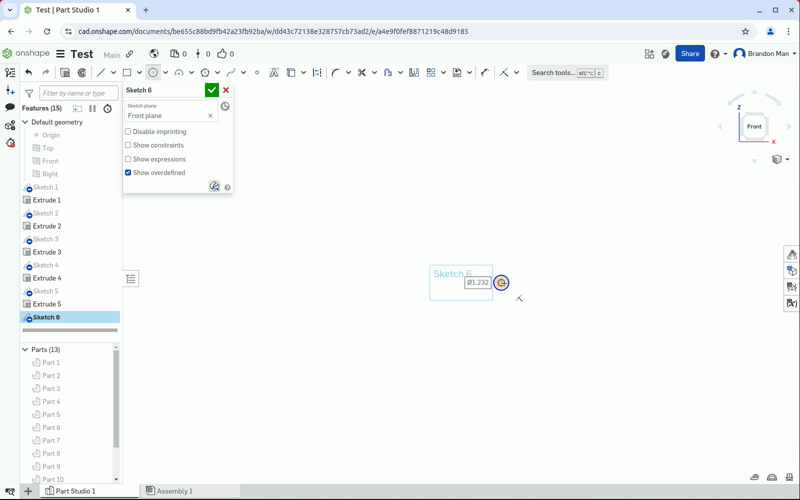
key(esc)
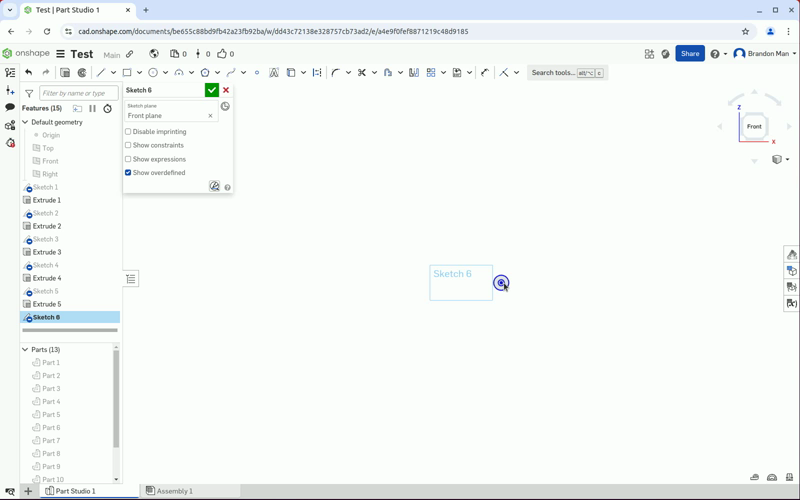
mouse_move(505, 286)
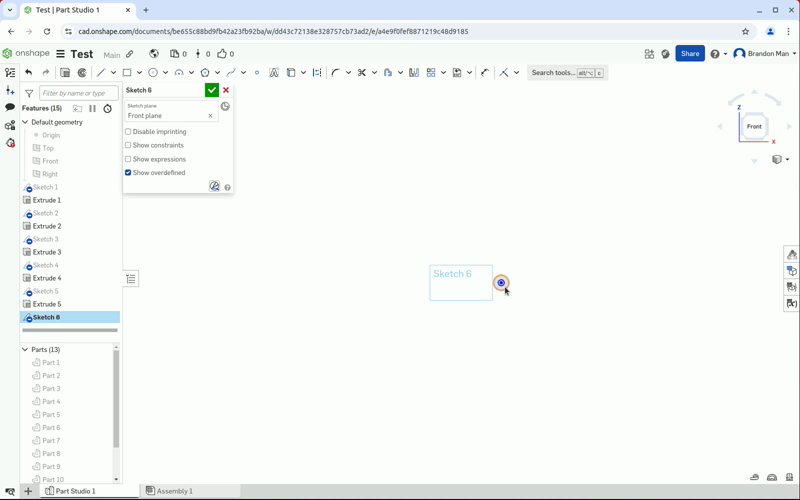
scroll(6)
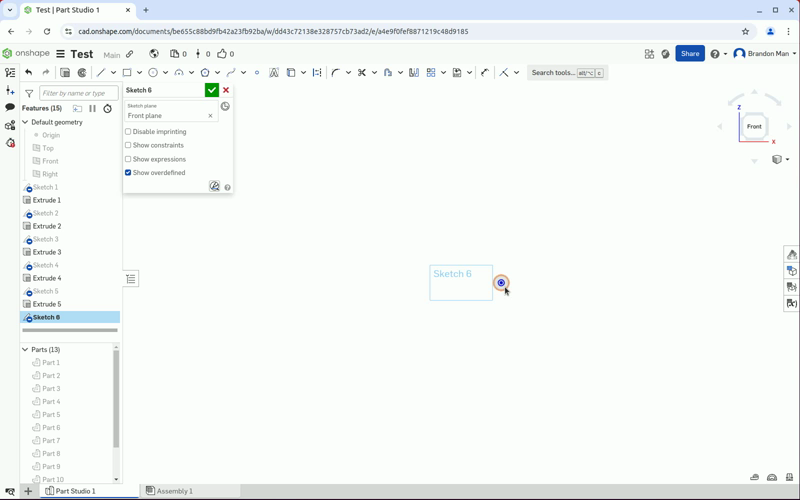
scroll(6)
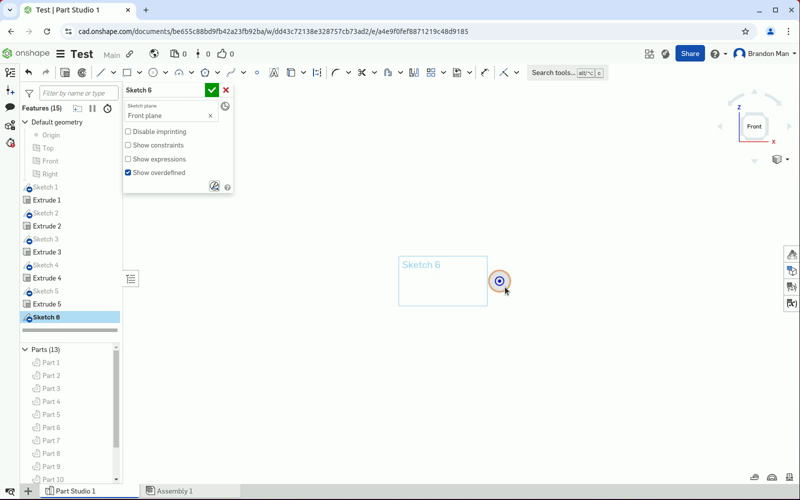
scroll(6)
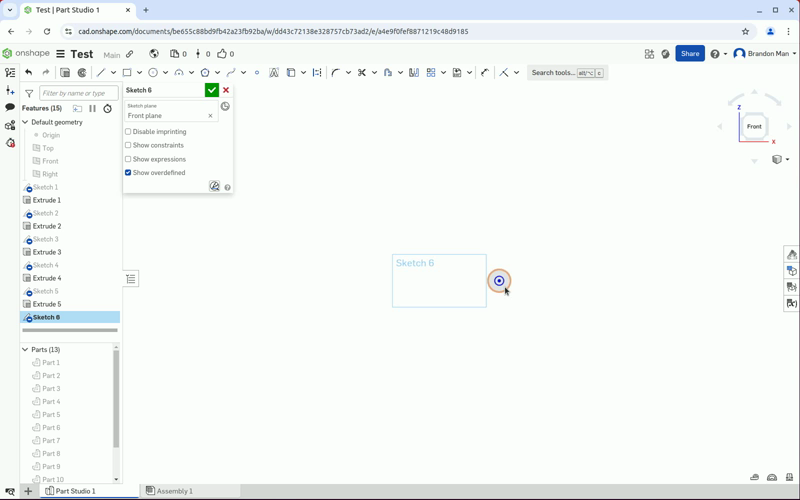
scroll(6)
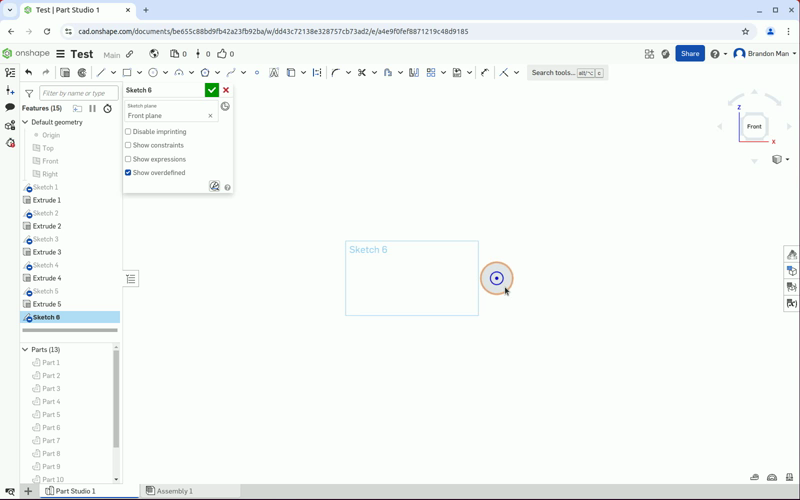
scroll(6)
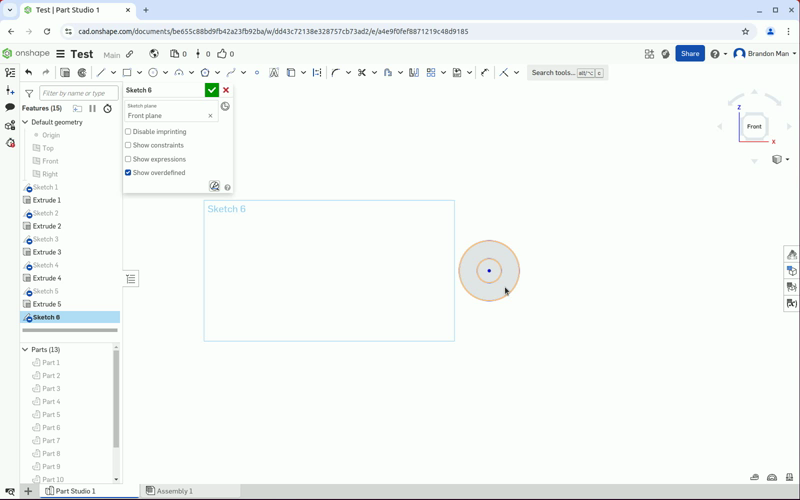
scroll(6)
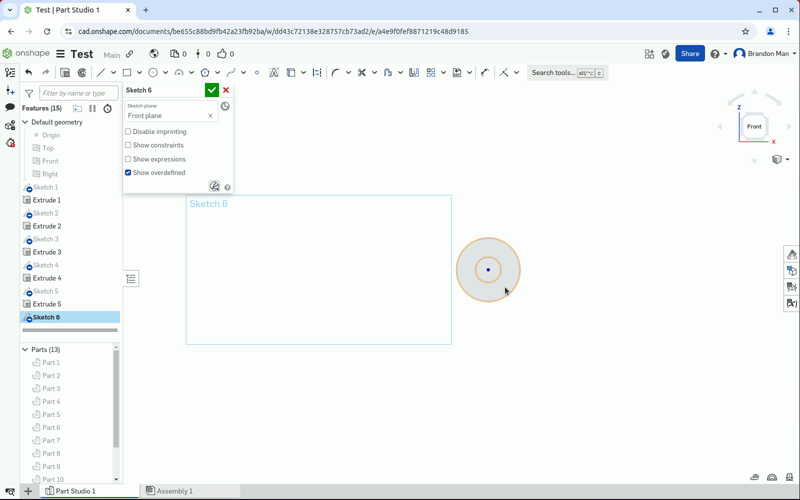
scroll(6)
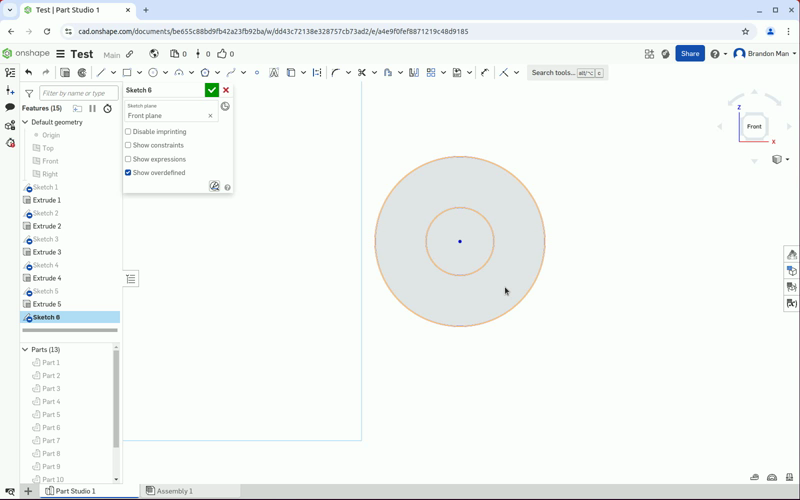
click(505, 286)
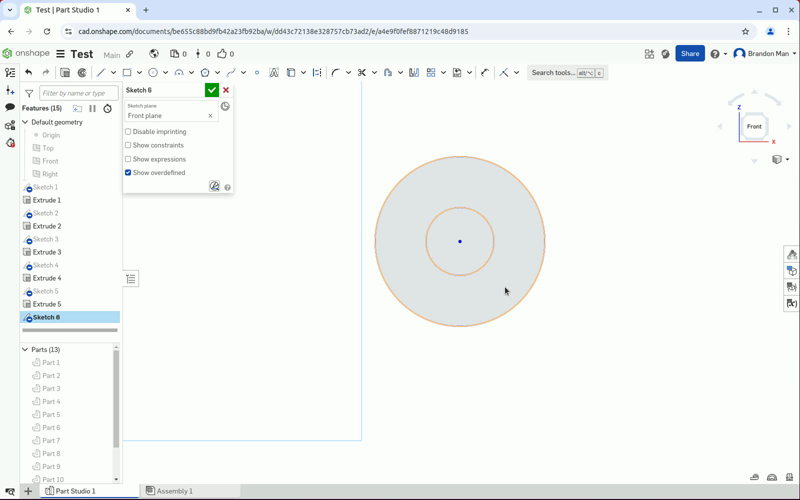
scroll(-6)
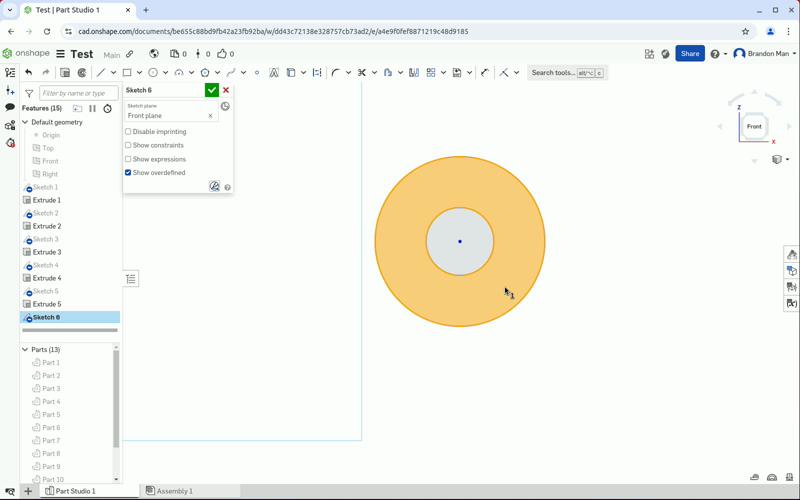
scroll(-6)
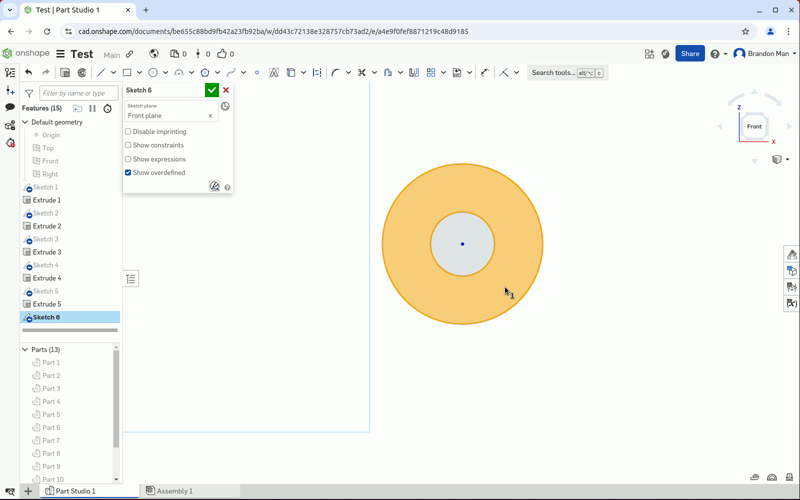
scroll(-6)
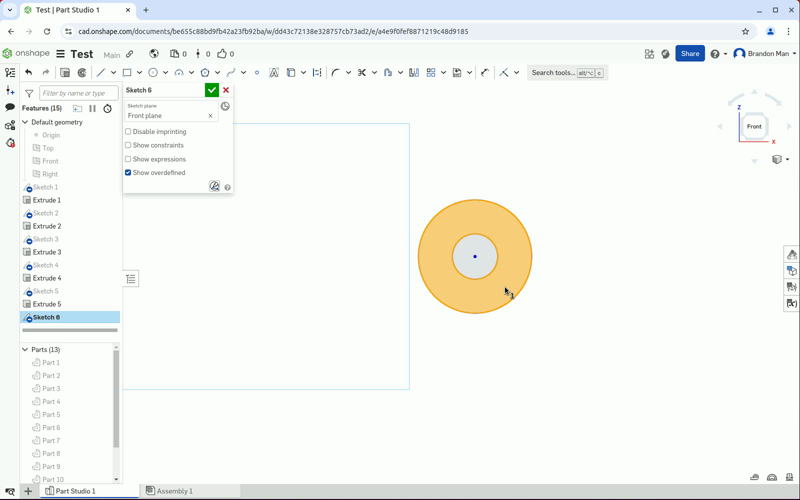
scroll(-6)
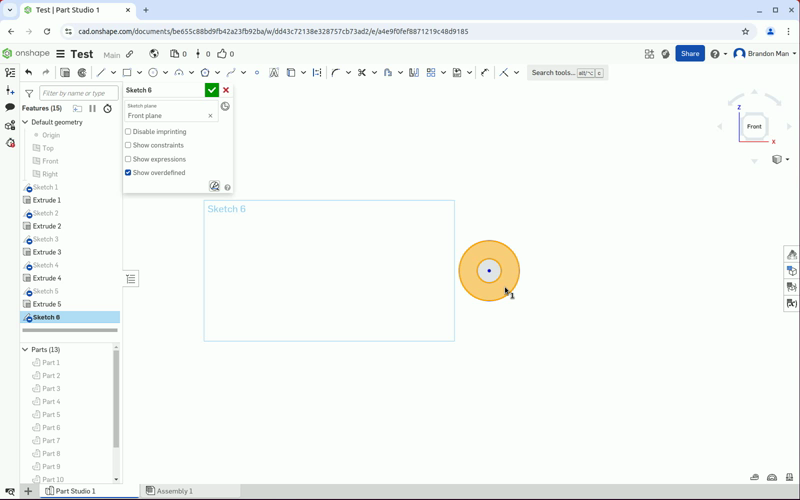
scroll(-6)
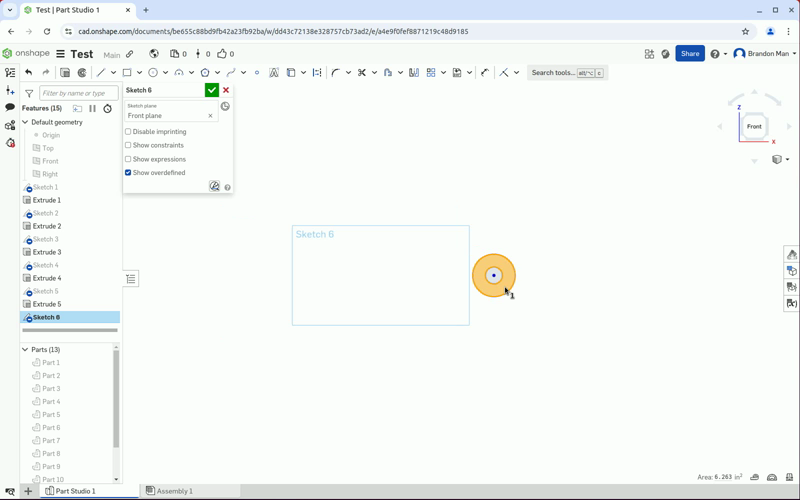
scroll(-6)
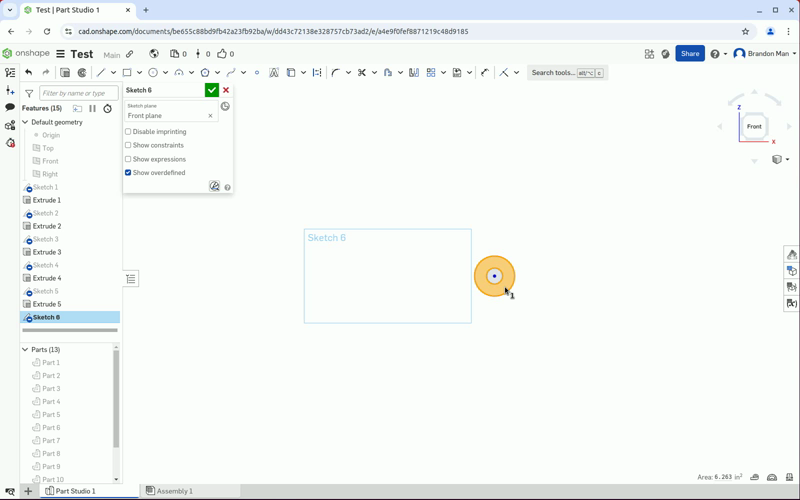
scroll(-6)
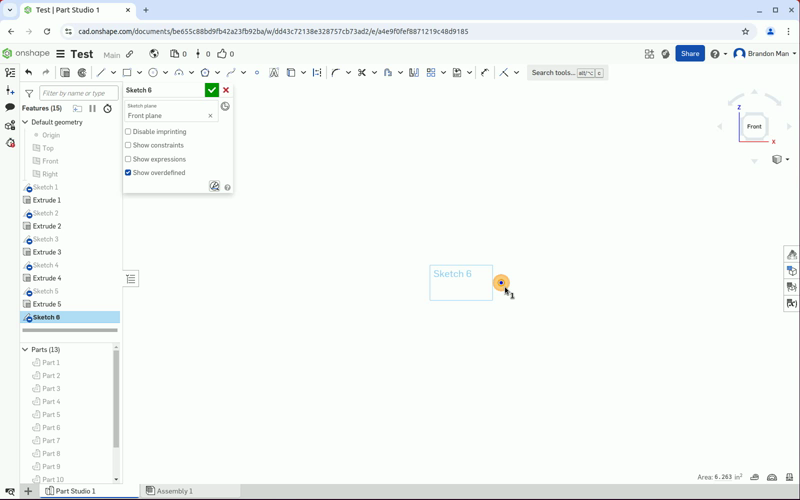
mouse_move(69, 352)
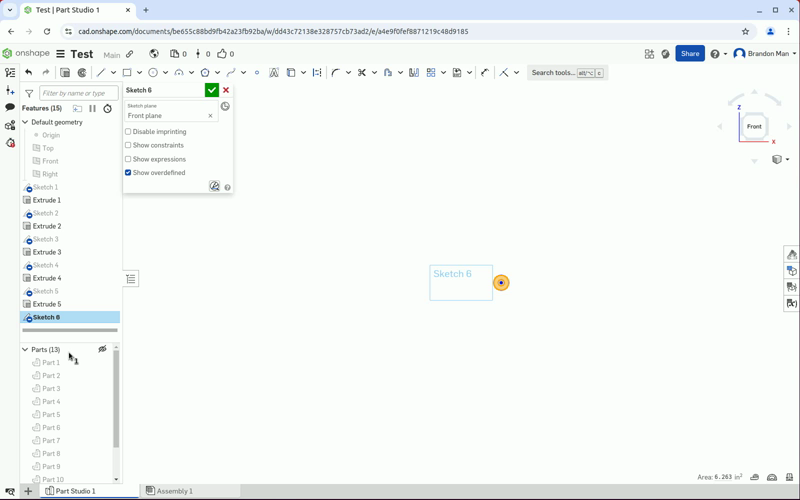
key(shift+y)
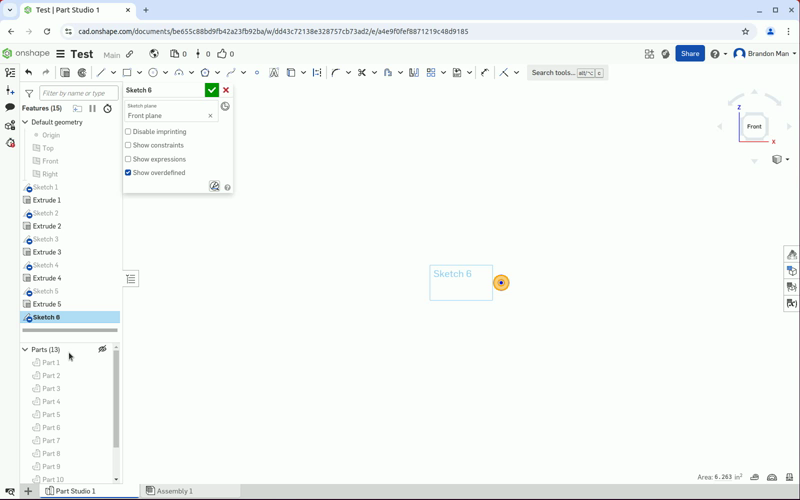
key(shift+e)
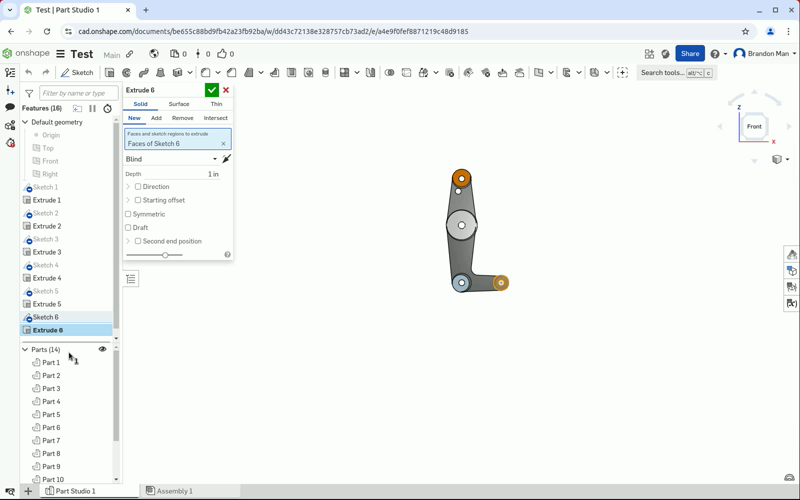
mouse_move(143, 106)
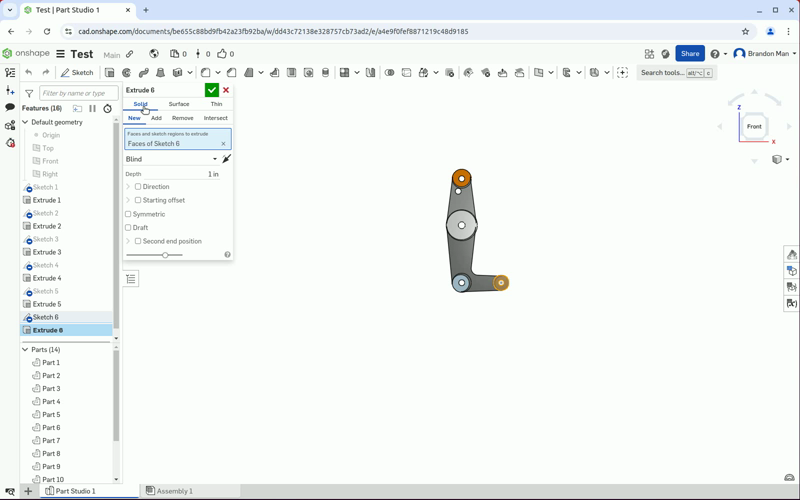
click(143, 106)
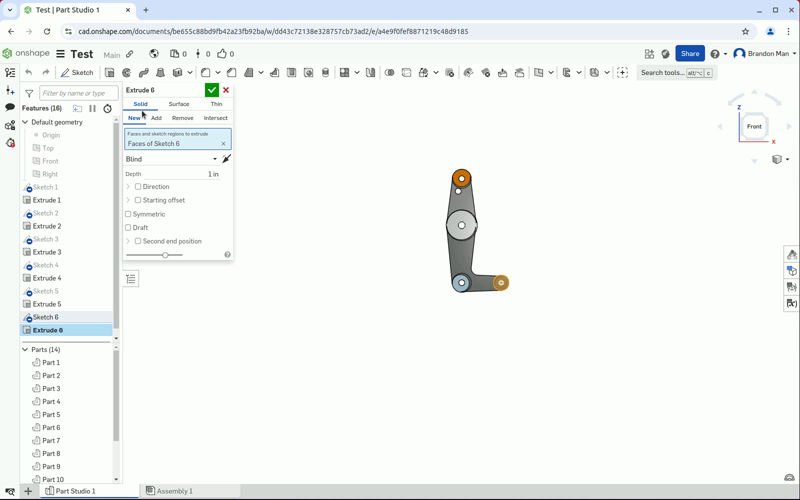
mouse_move(137, 120)
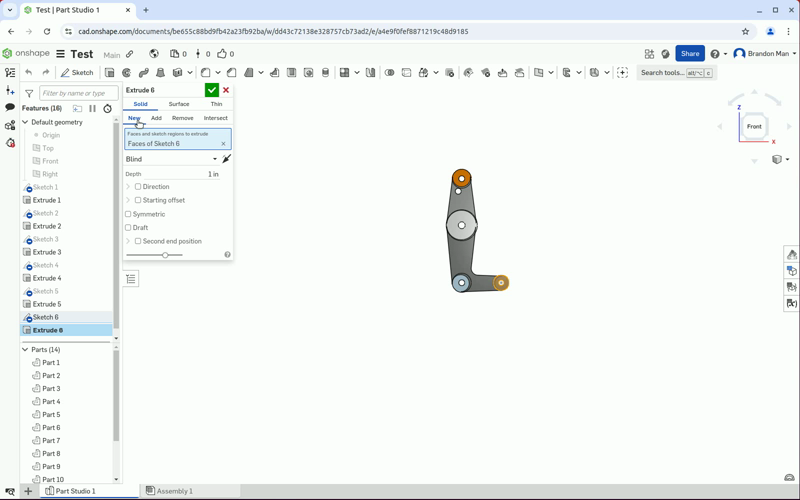
click(137, 120)
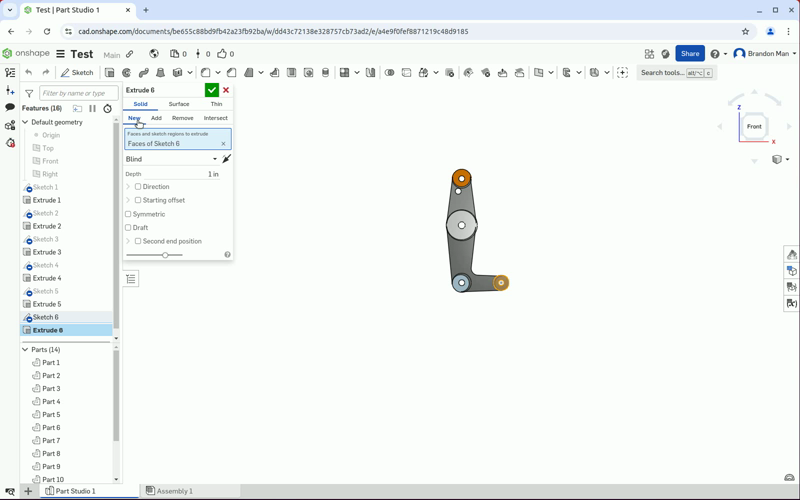
key(tab, 4)
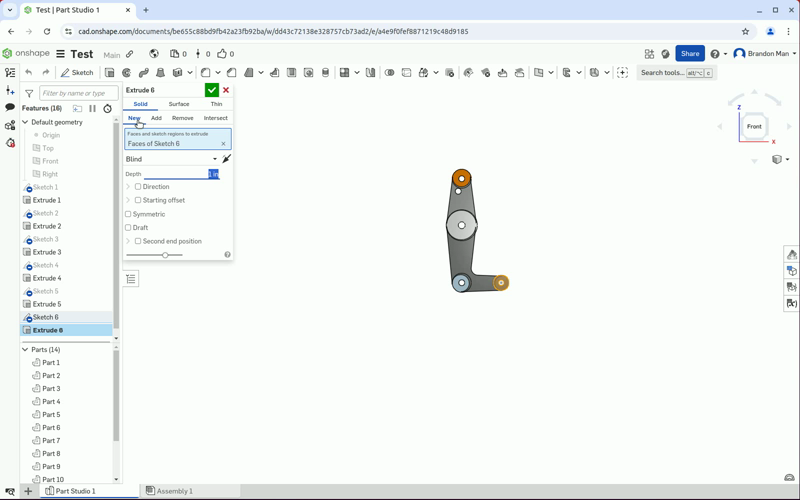
text(0.481)
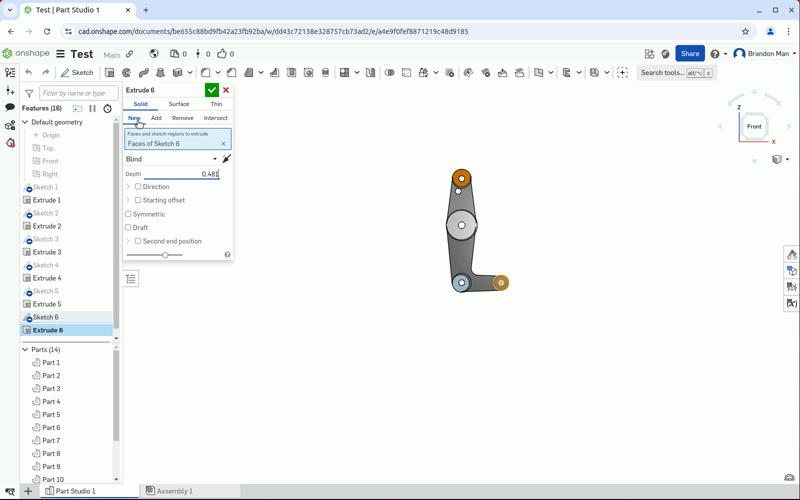
key(enter)
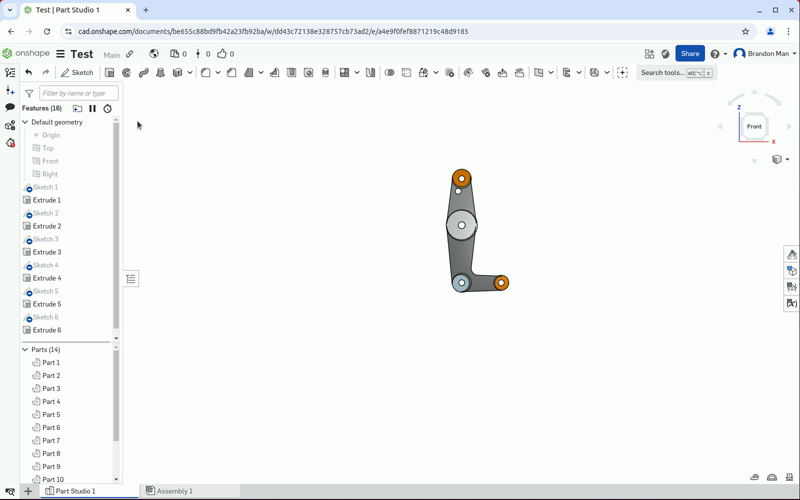
key(shift+h)
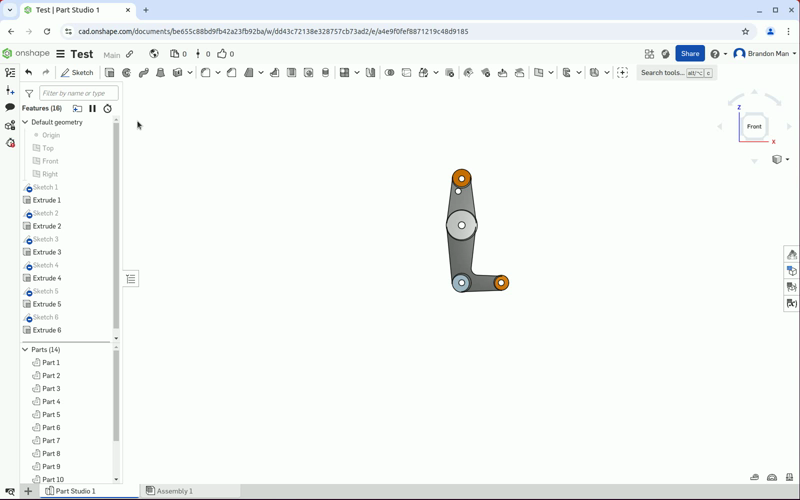
key(shift+h)
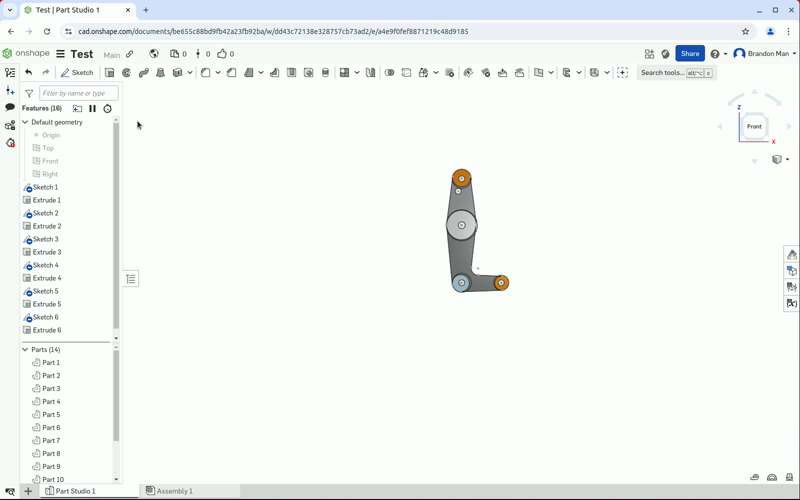
key(shift+7)
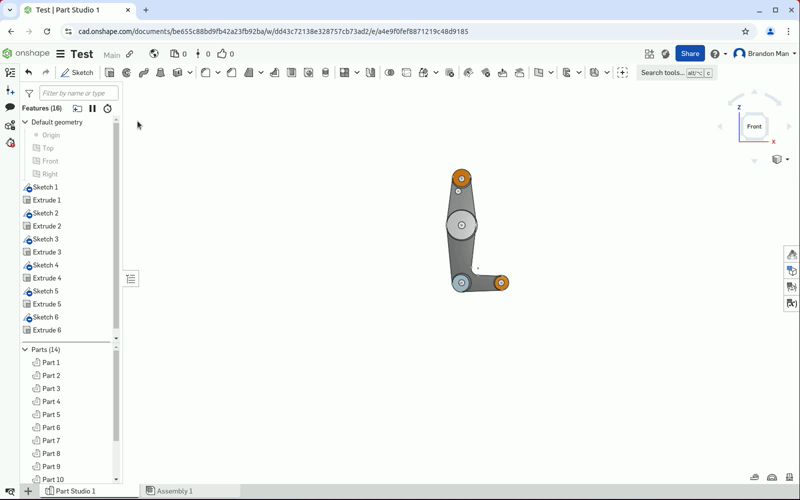
key(left, 2)
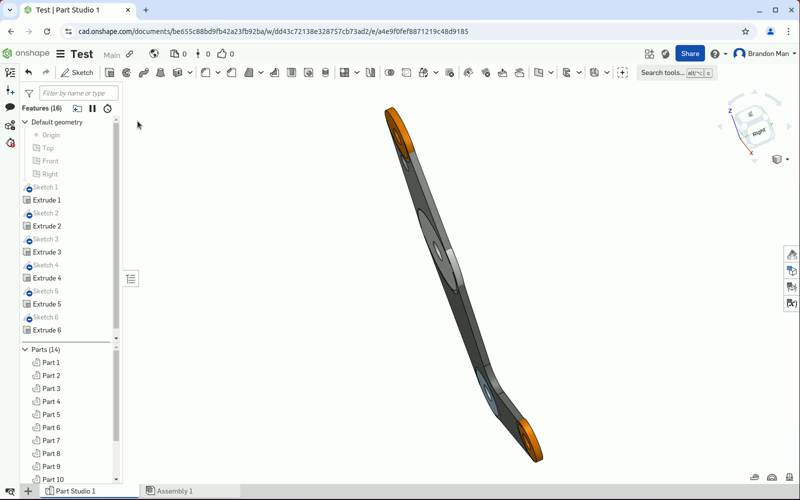
key(down, 2)
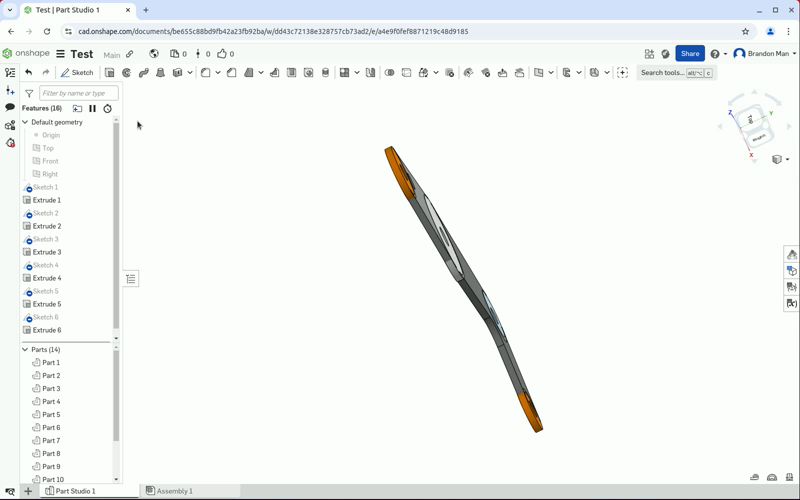
key(up, 2)
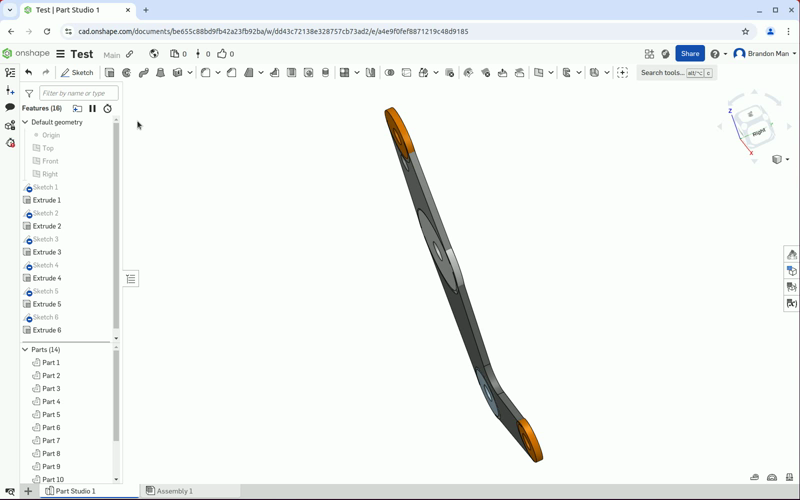
key(right, 2)
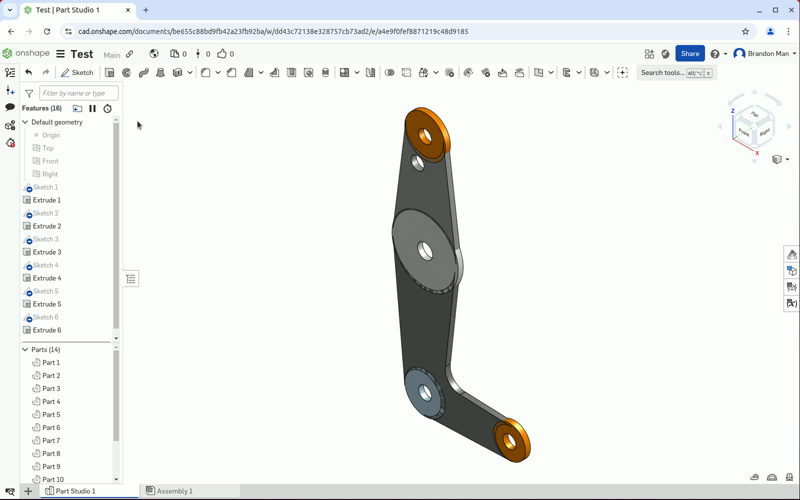
mouse_move(69, 189)
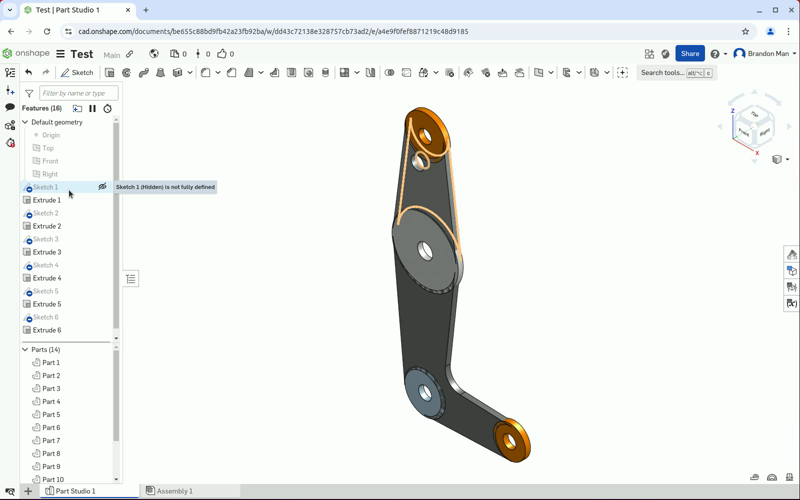
click(69, 189)